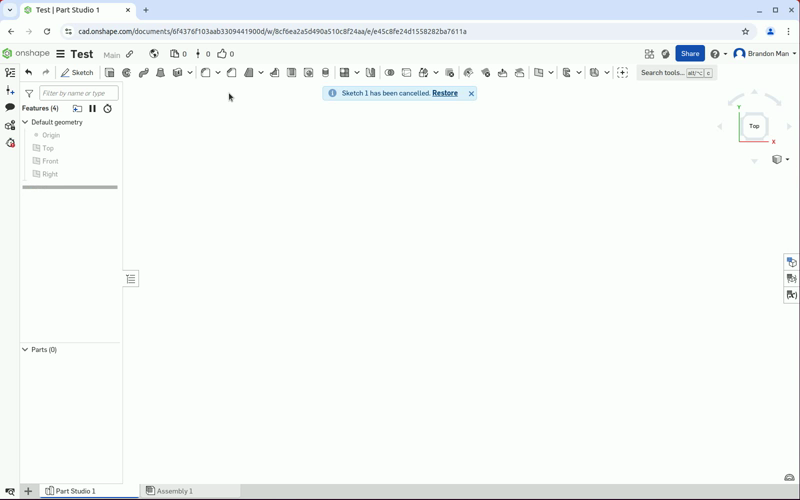
key(shift+h)
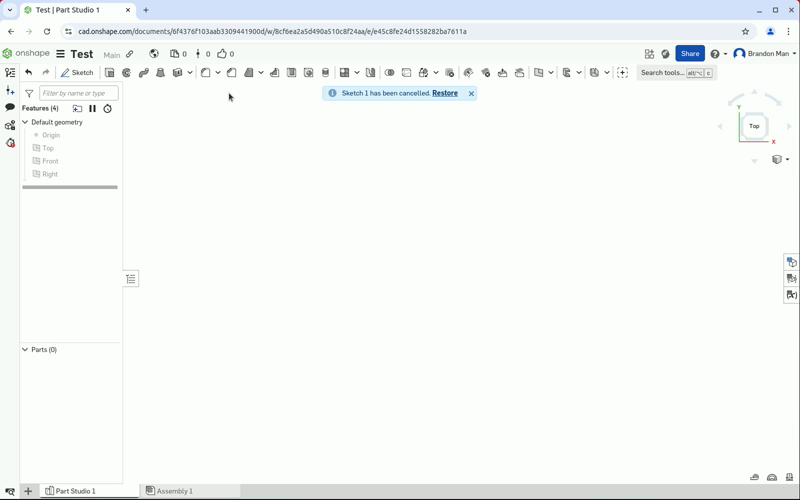
mouse_move(73, 352)
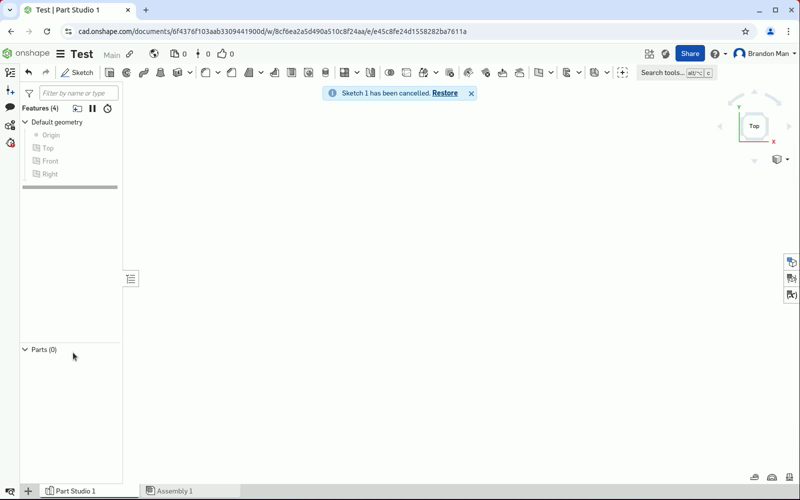
key(y)
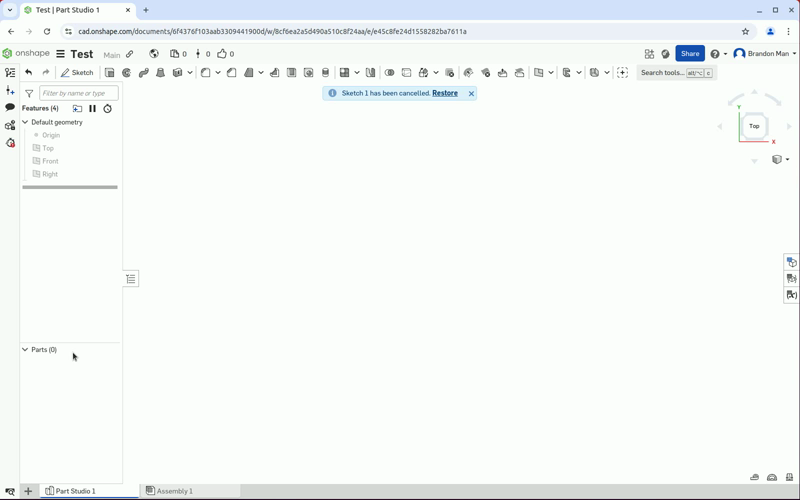
key(shift+p)
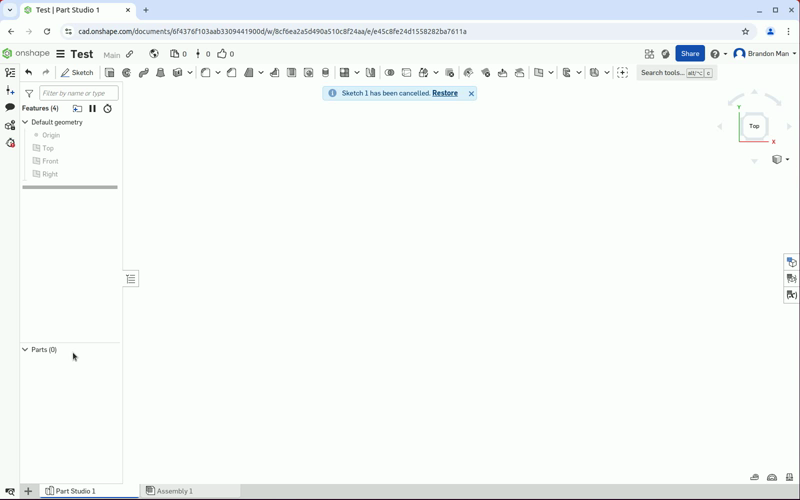
key(space)
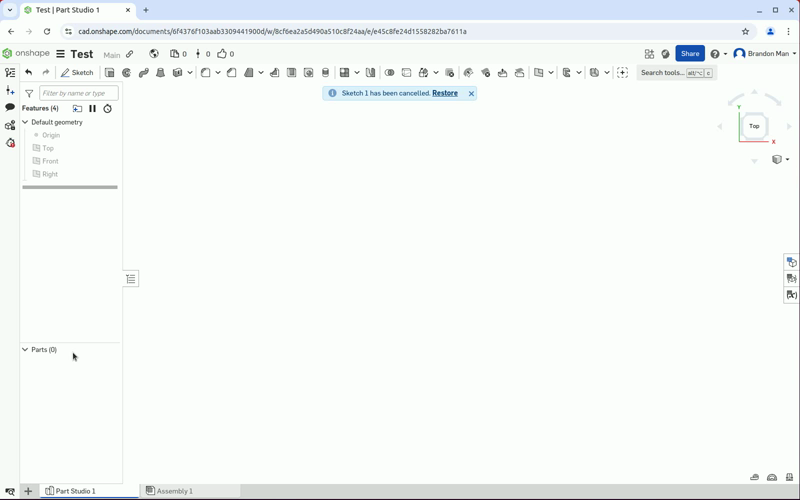
key_down(shift)
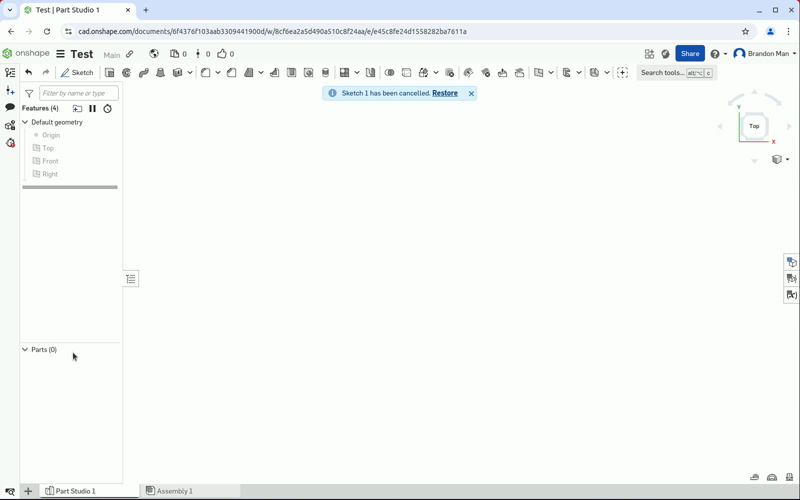
key(up)
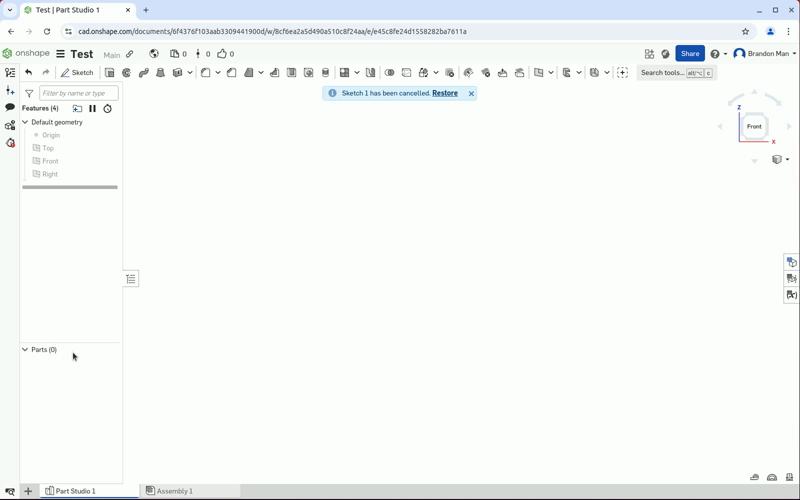
key_up(shift)
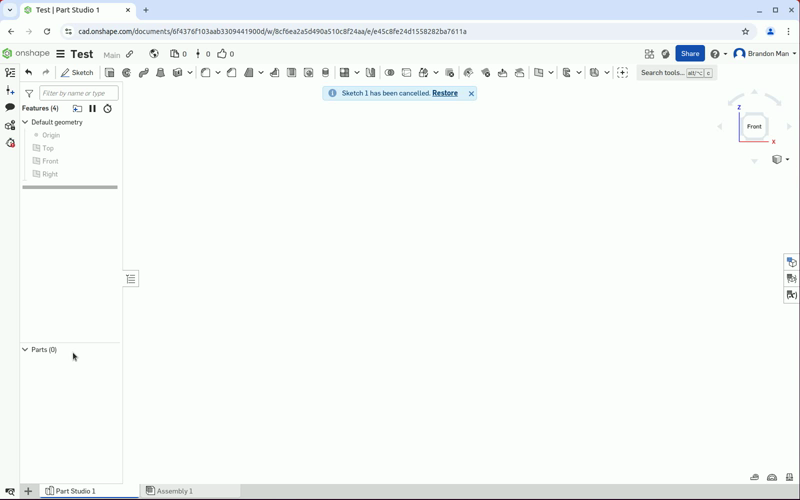
key(space)
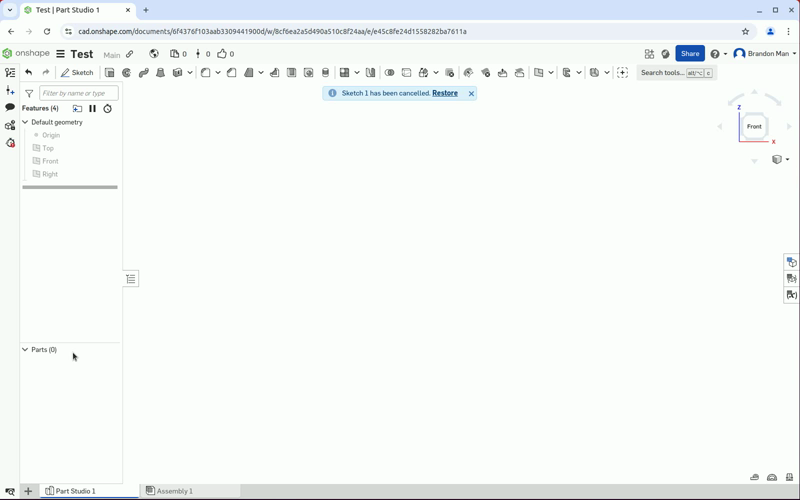
key_down(shift)
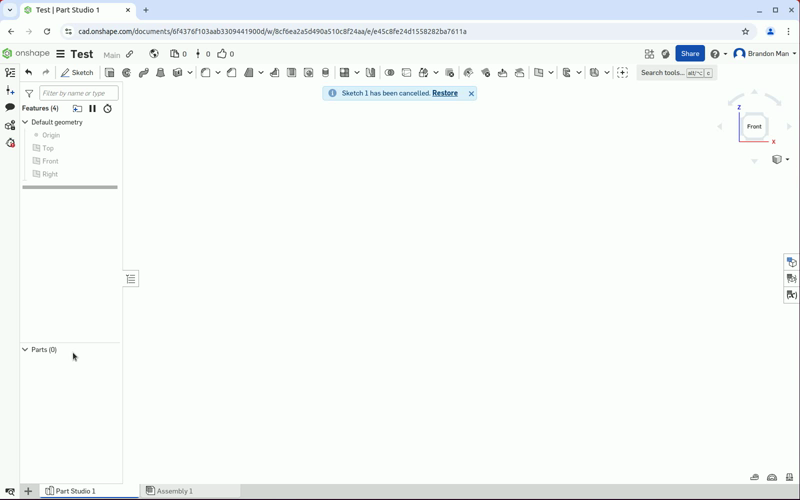
key(left)
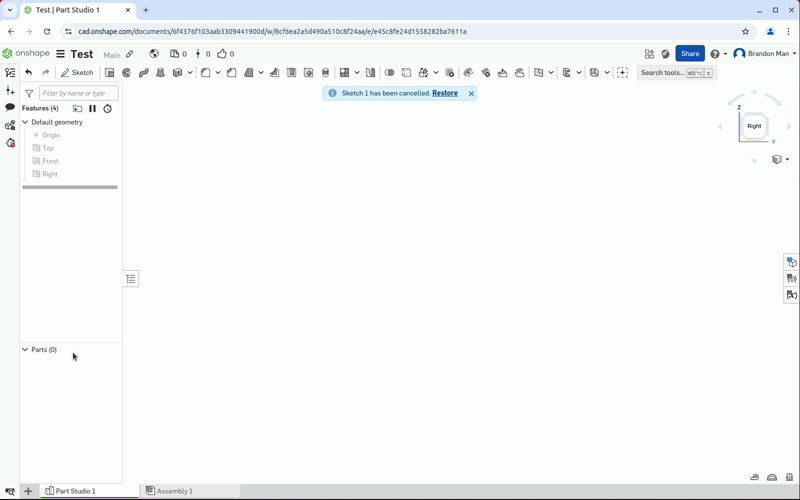
key_up(shift)
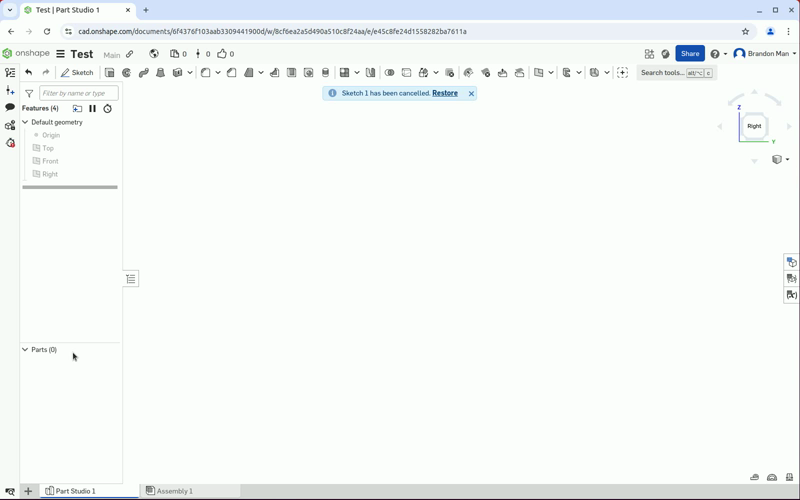
mouse_move(73, 352)
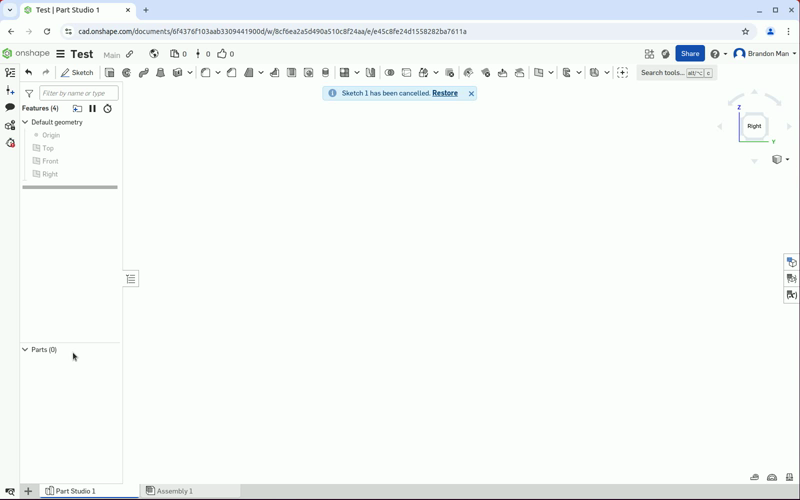
key(shift+y)
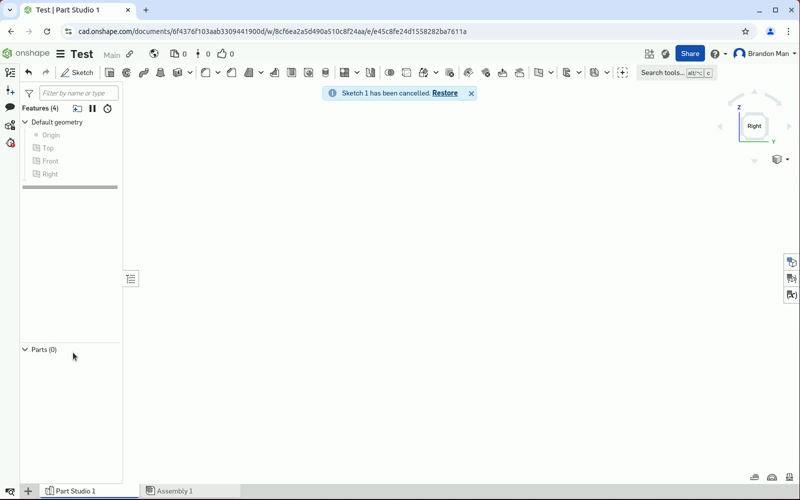
key(shift+s)
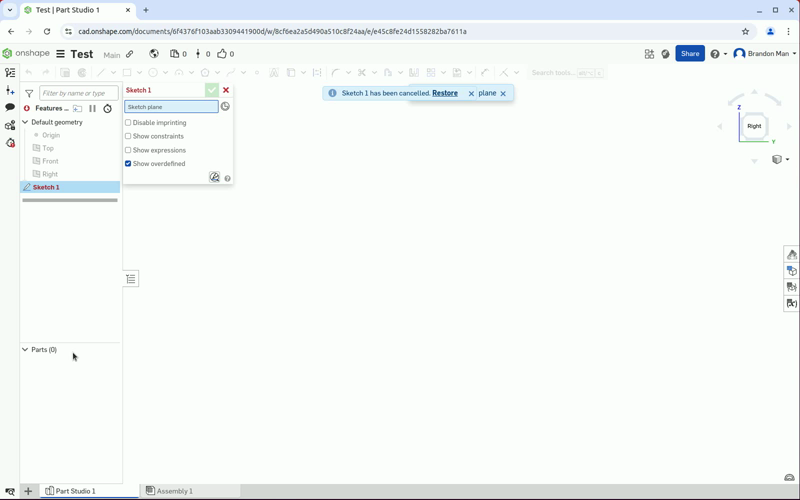
mouse_move(73, 176)
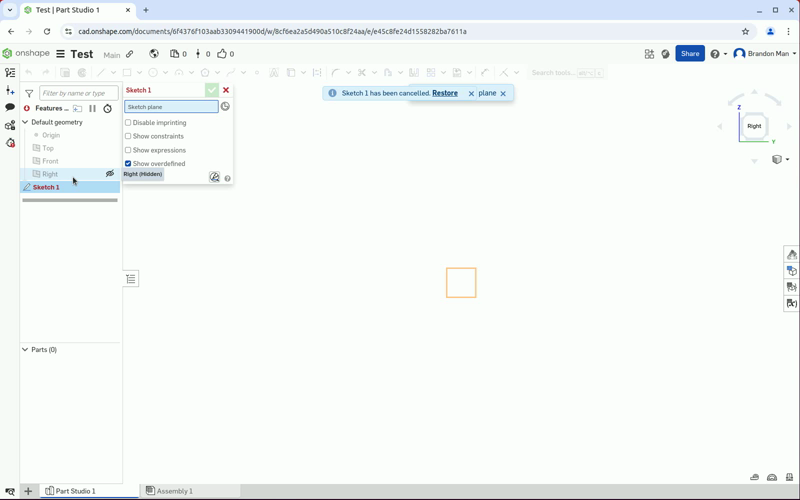
click(73, 176)
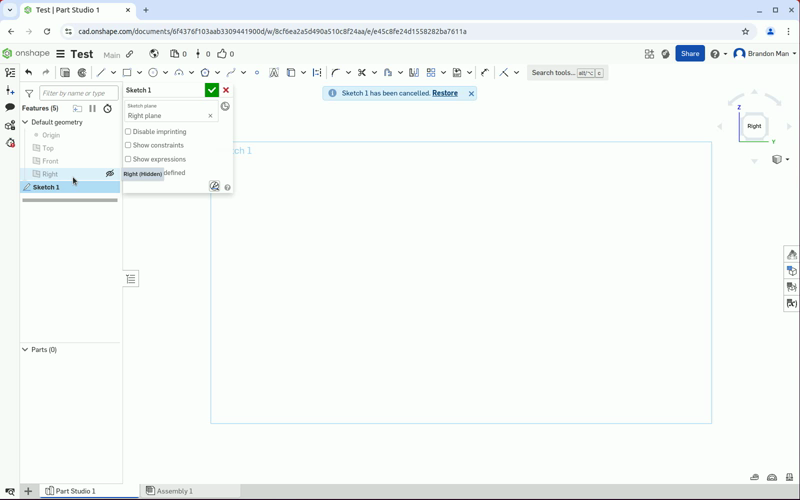
mouse_move(73, 352)
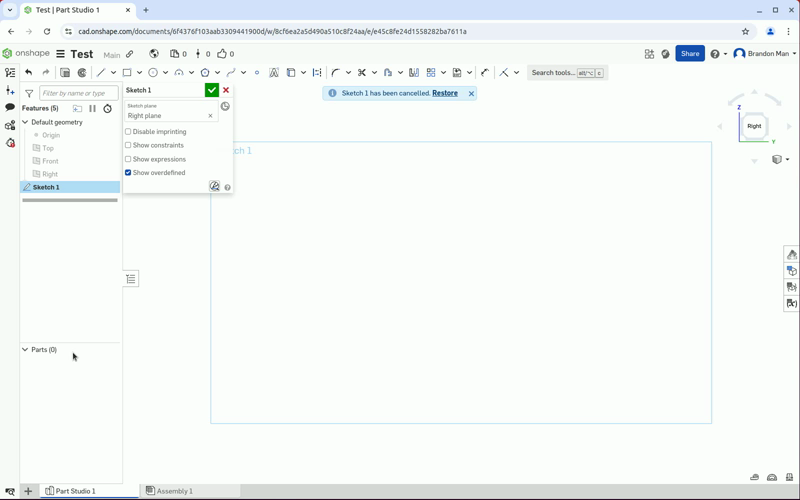
key(y)
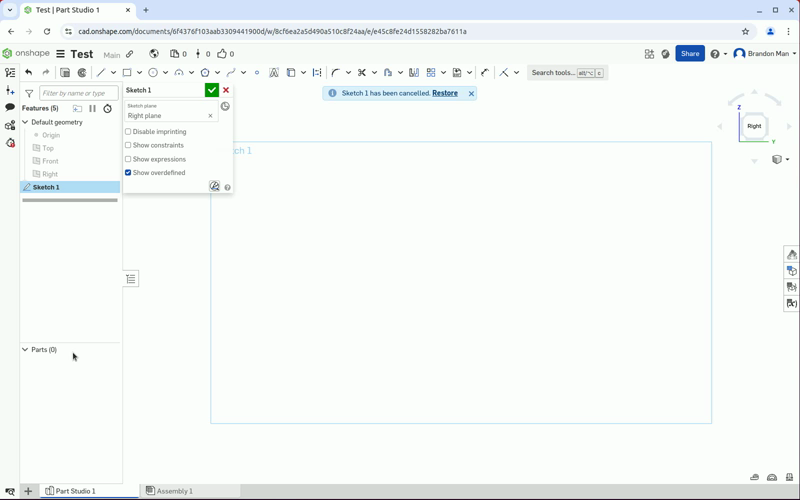
key(l)
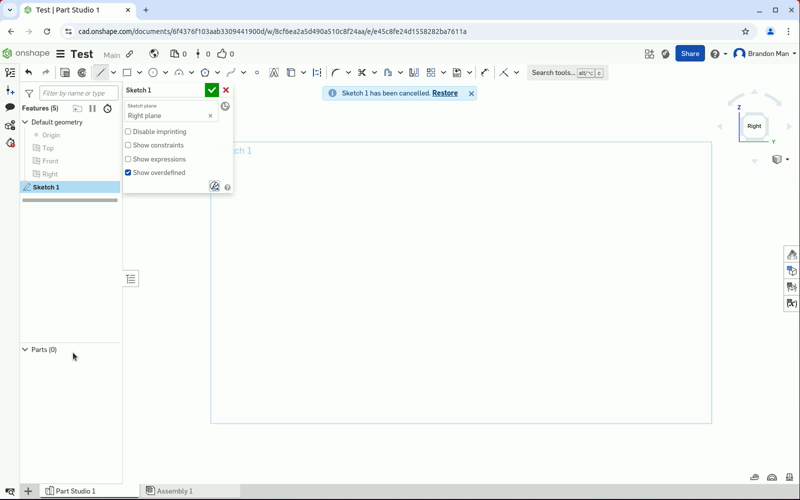
key_down(shift)
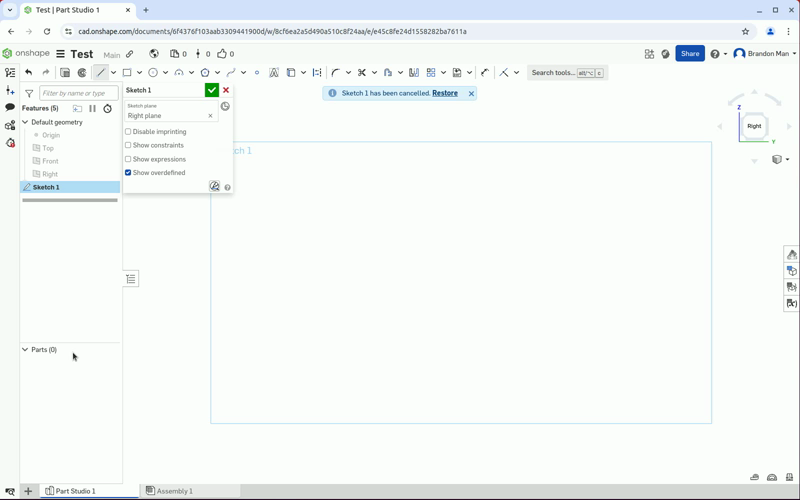
mouse_move(376, 339)
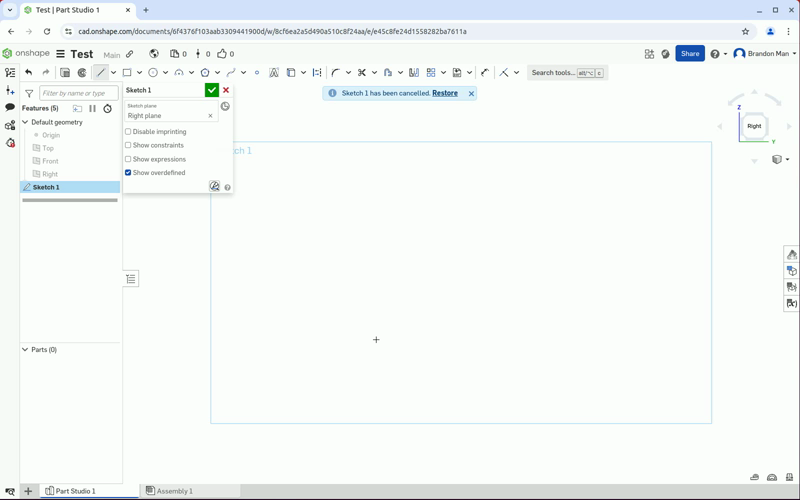
click(376, 339)
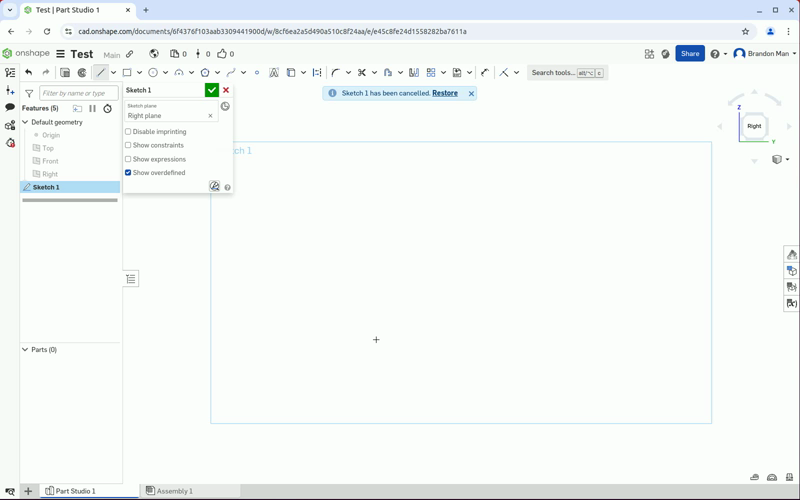
key_up(shift)
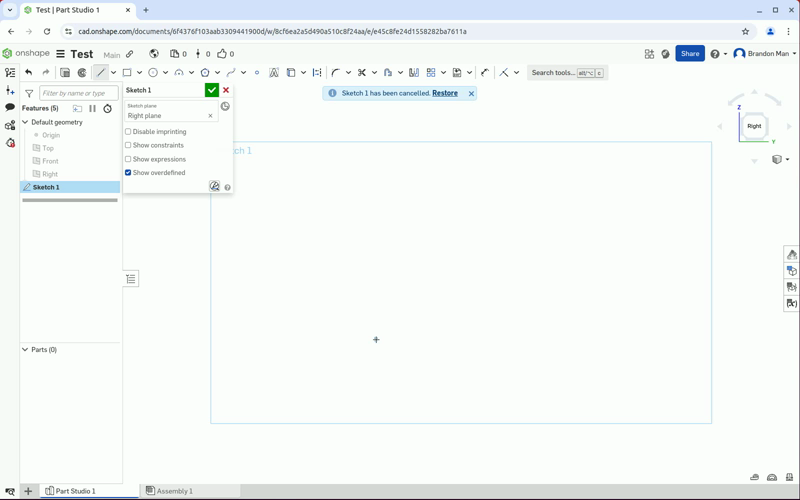
key_down(shift)
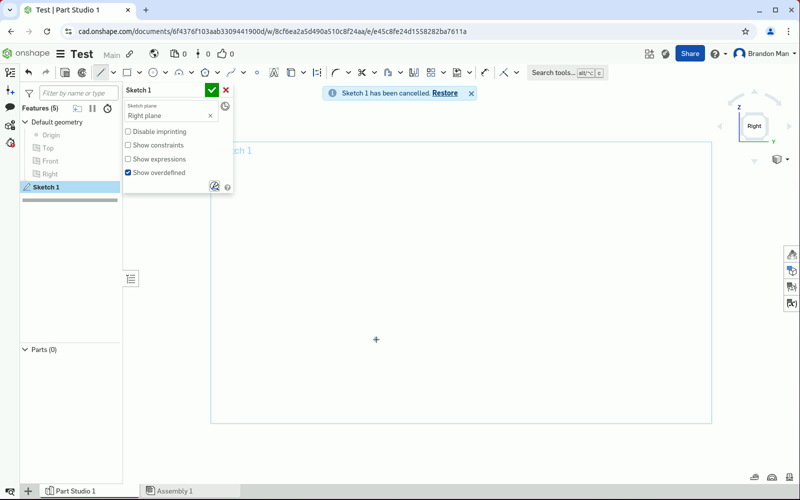
mouse_move(544, 339)
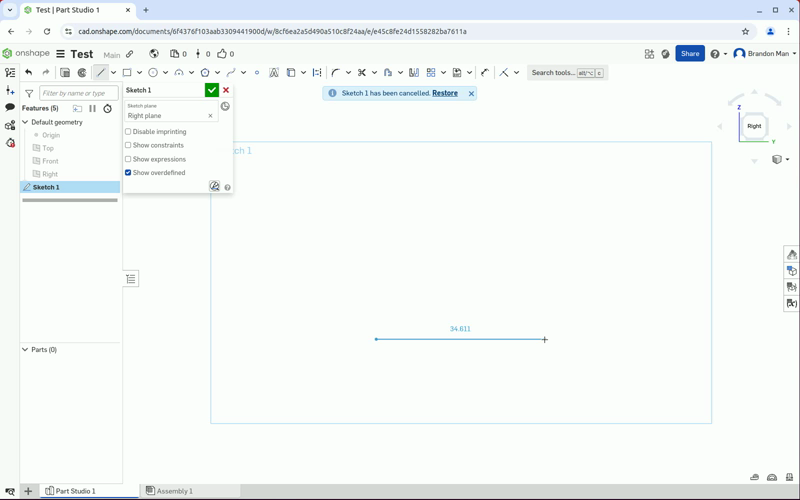
click(544, 339)
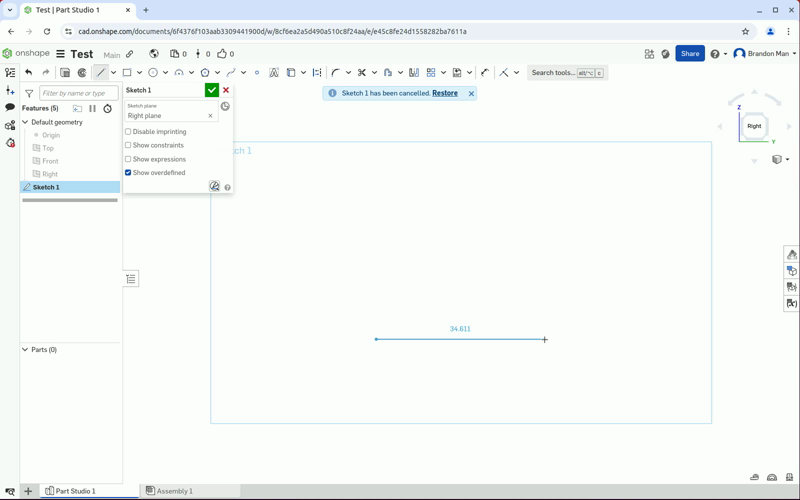
key_up(shift)
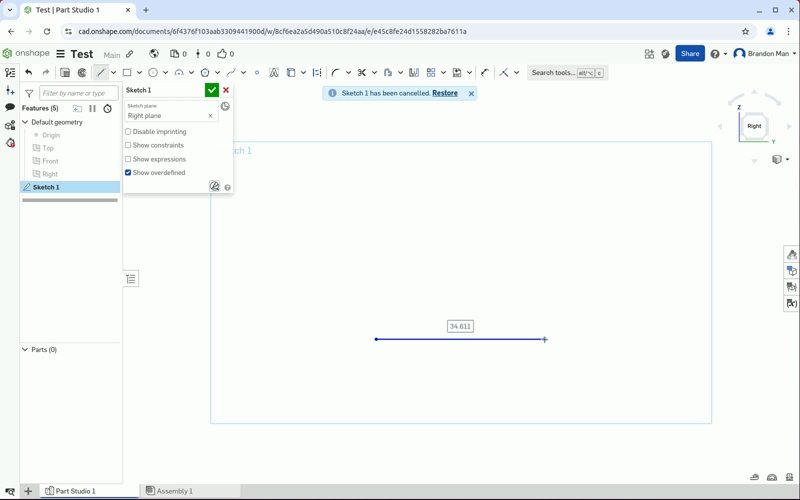
key_down(shift)
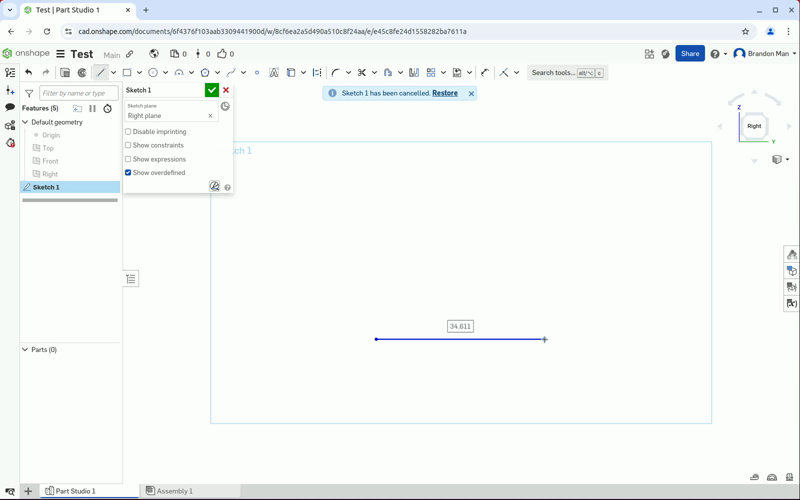
mouse_move(574, 339)
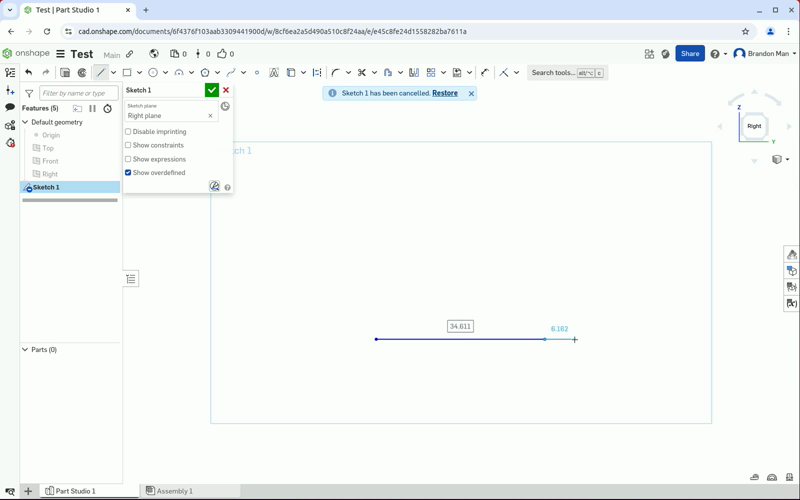
mouse_move(544, 310)
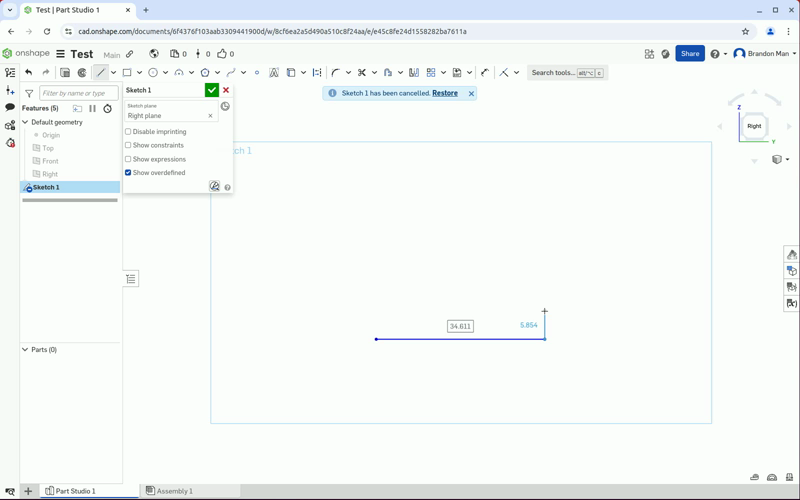
click(544, 310)
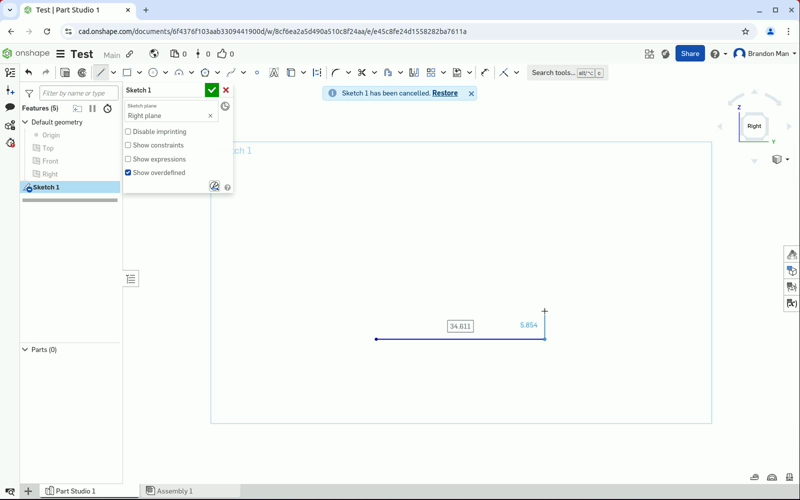
key_up(shift)
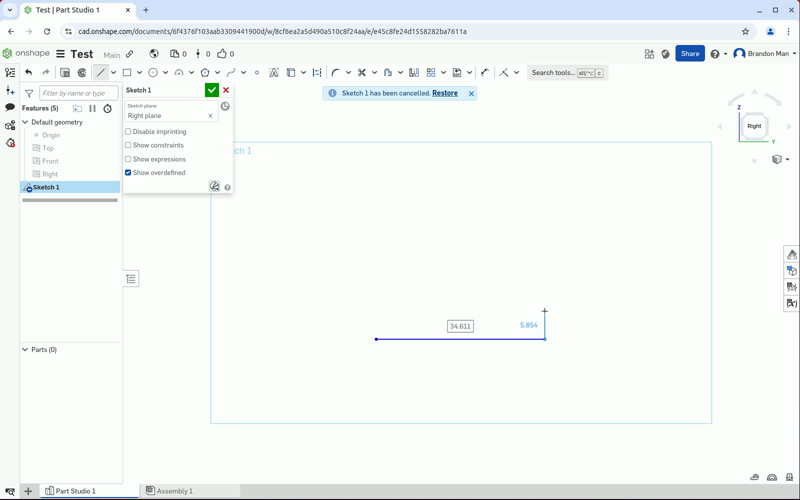
key_down(shift)
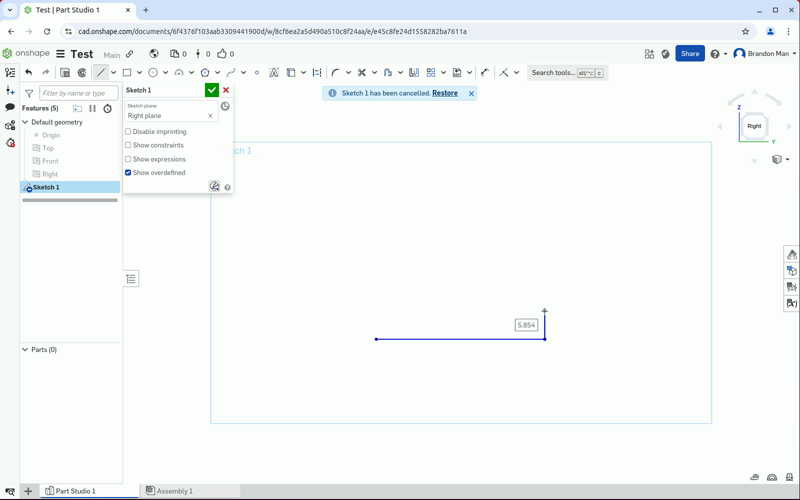
mouse_move(574, 310)
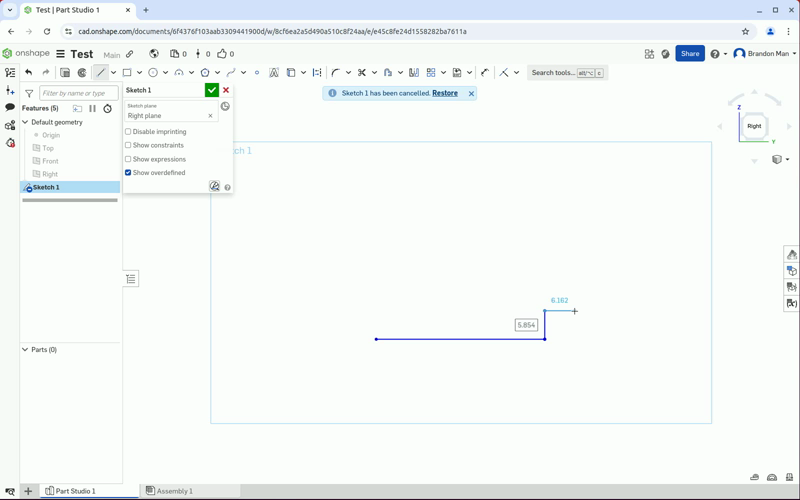
mouse_move(516, 310)
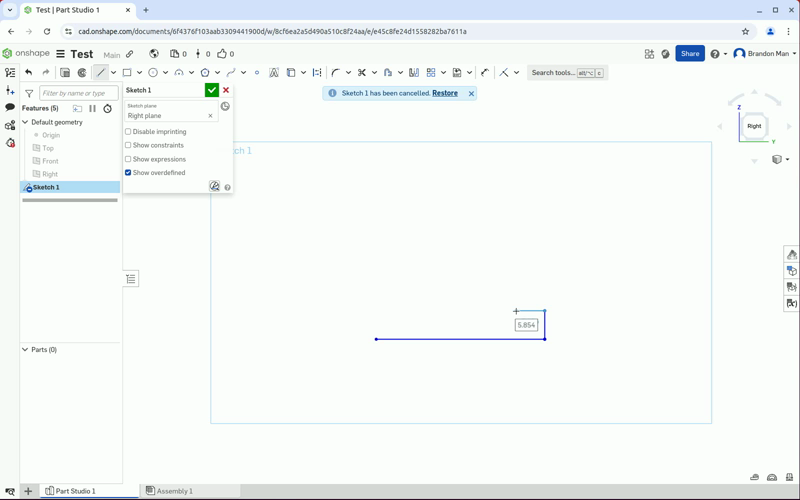
click(516, 310)
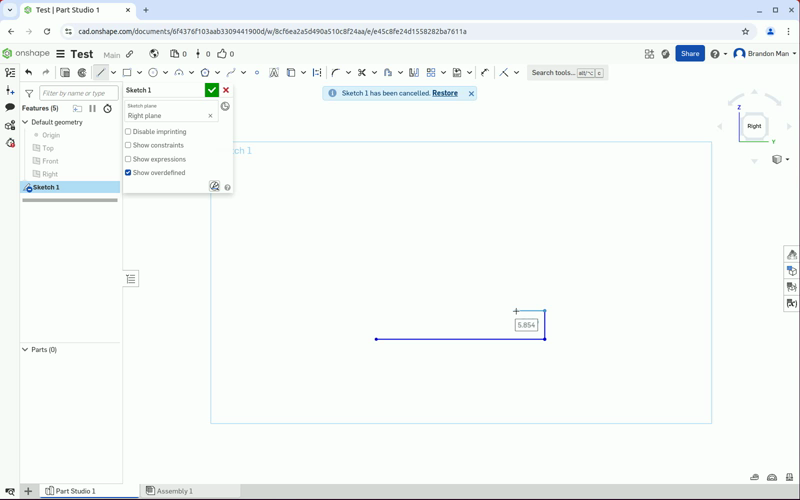
key_up(shift)
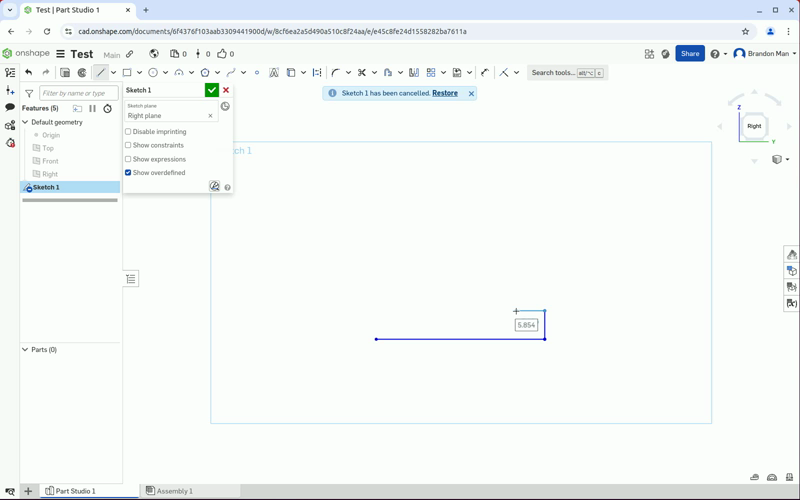
key_down(shift)
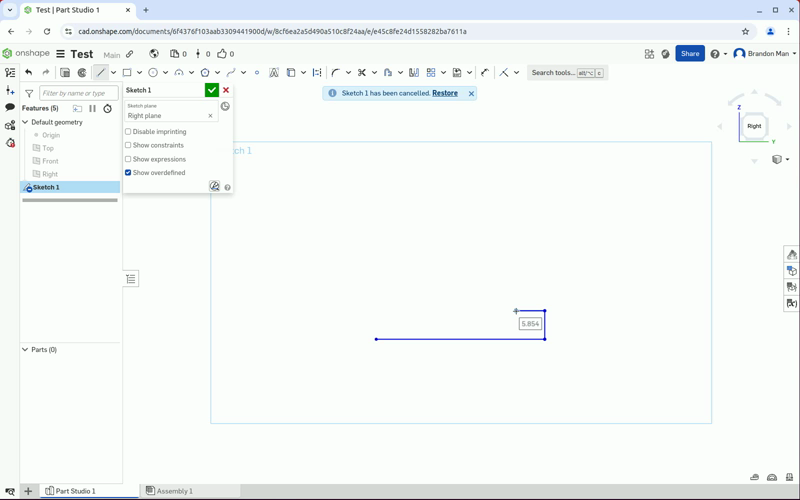
mouse_move(546, 310)
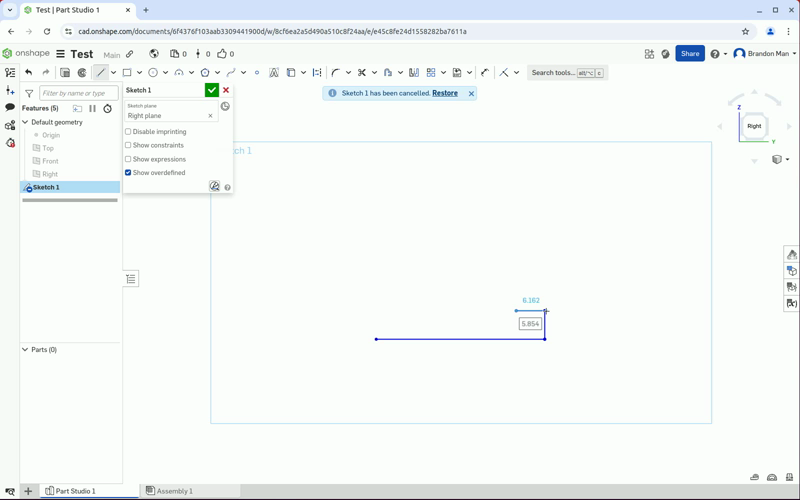
mouse_move(516, 254)
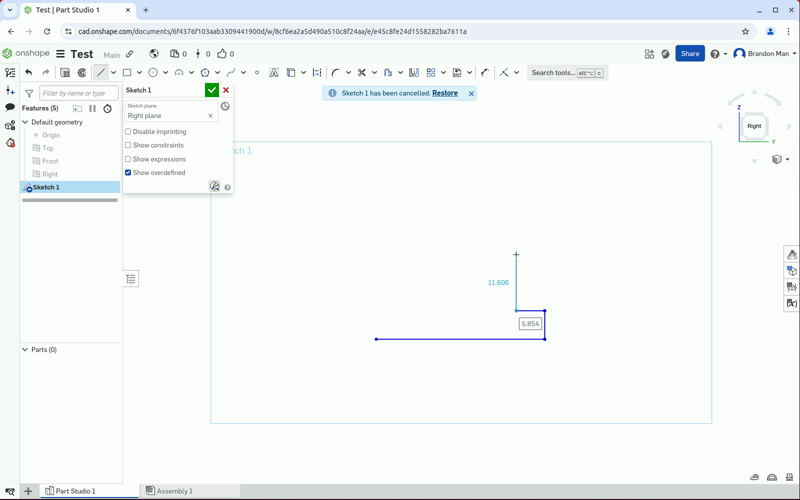
click(516, 254)
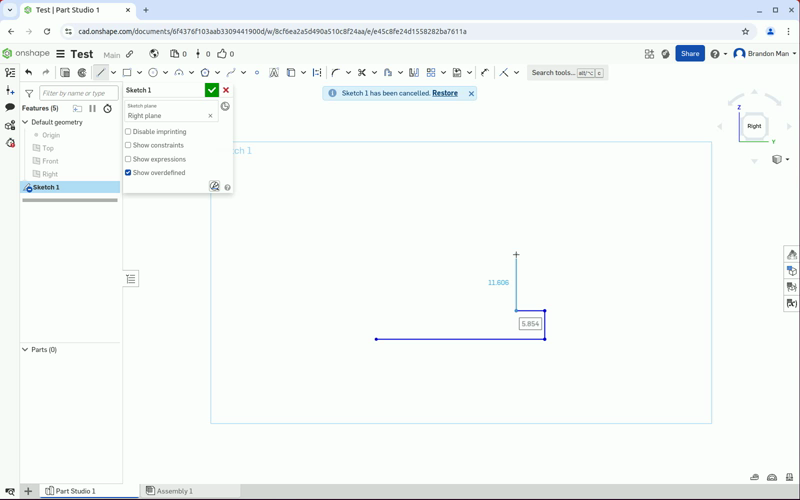
key_up(shift)
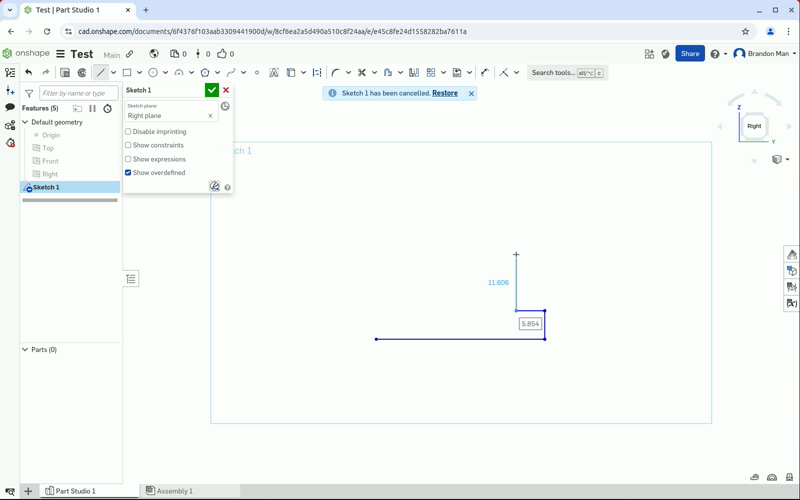
key_down(shift)
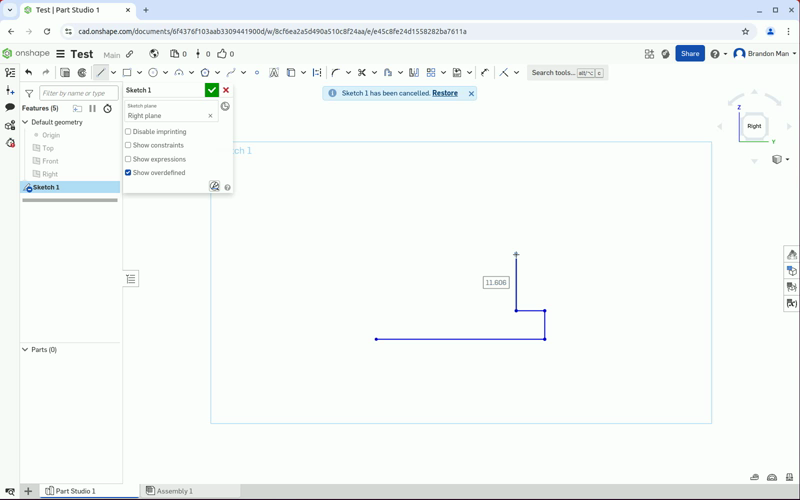
mouse_move(546, 254)
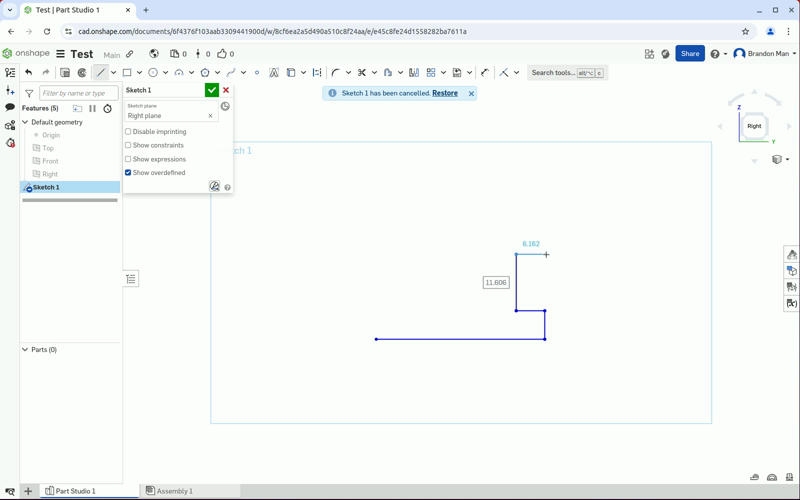
mouse_move(544, 254)
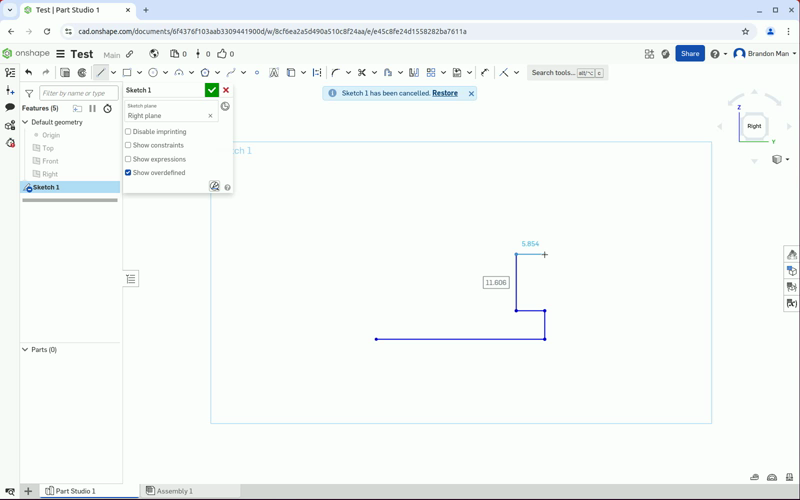
click(544, 254)
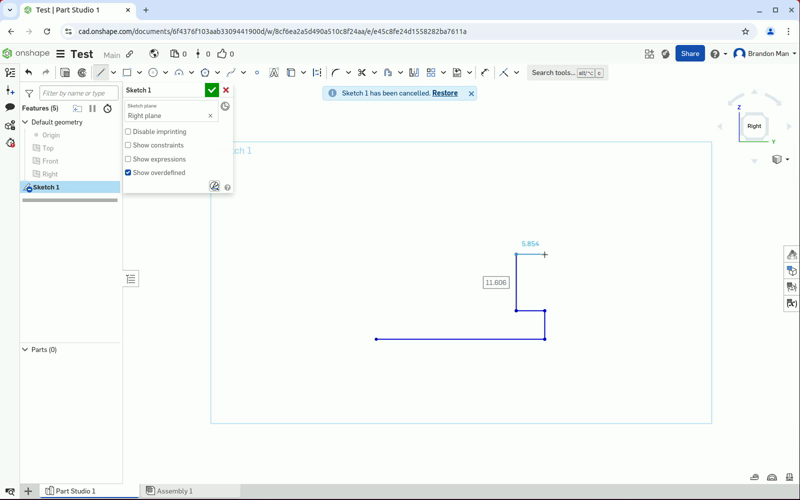
key_up(shift)
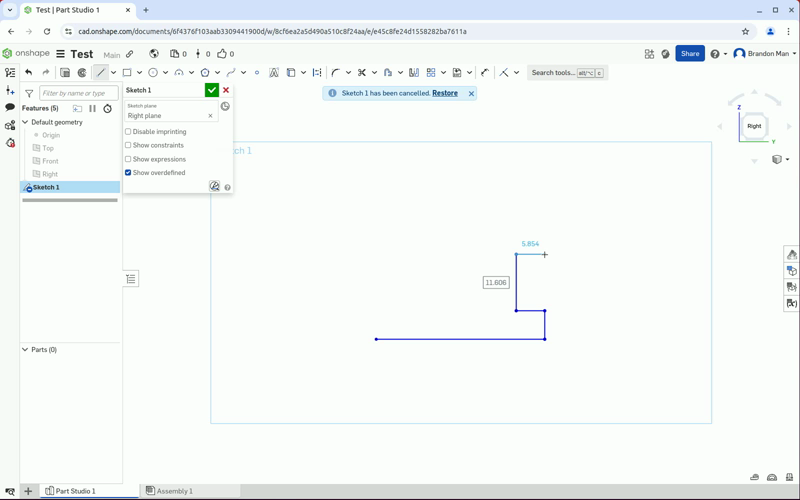
key_down(shift)
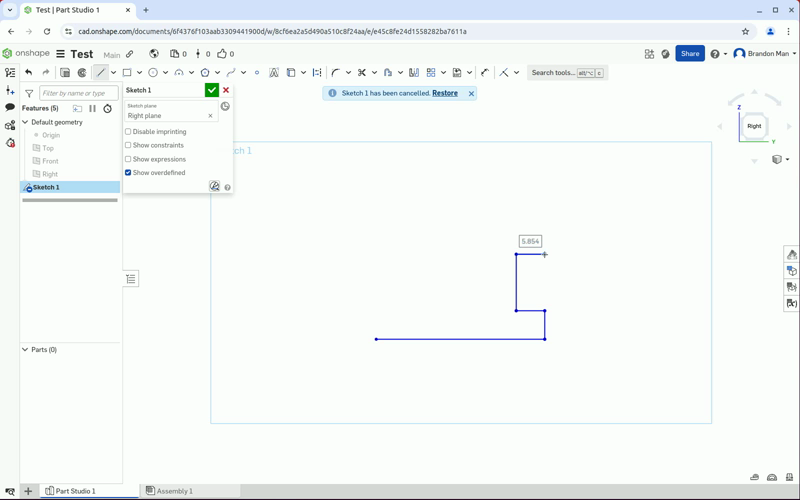
mouse_move(574, 254)
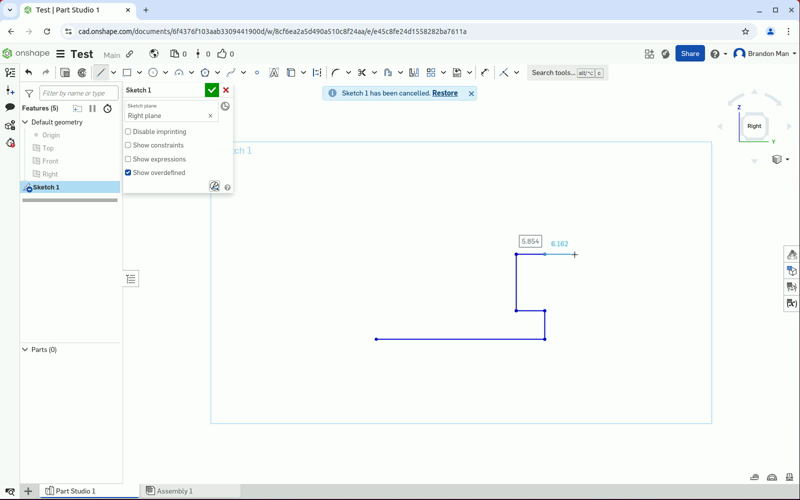
mouse_move(544, 227)
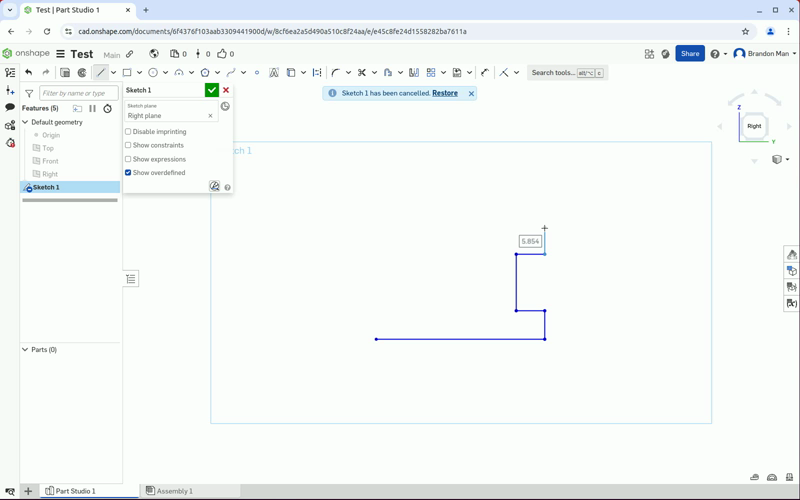
click(544, 227)
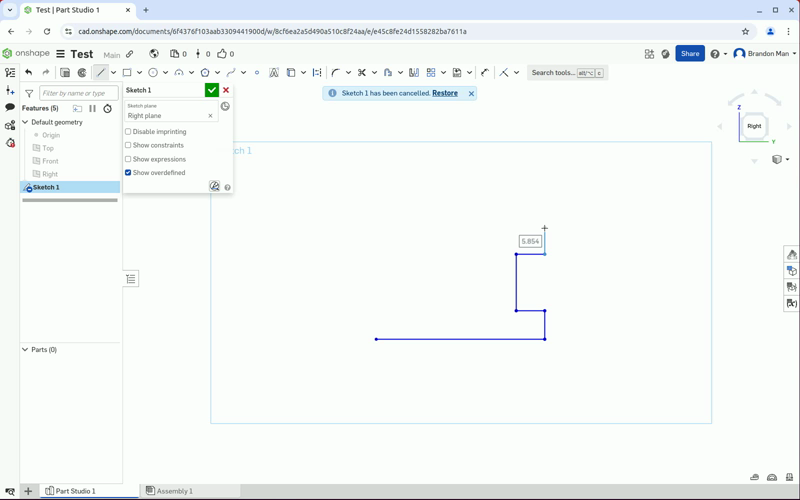
key_up(shift)
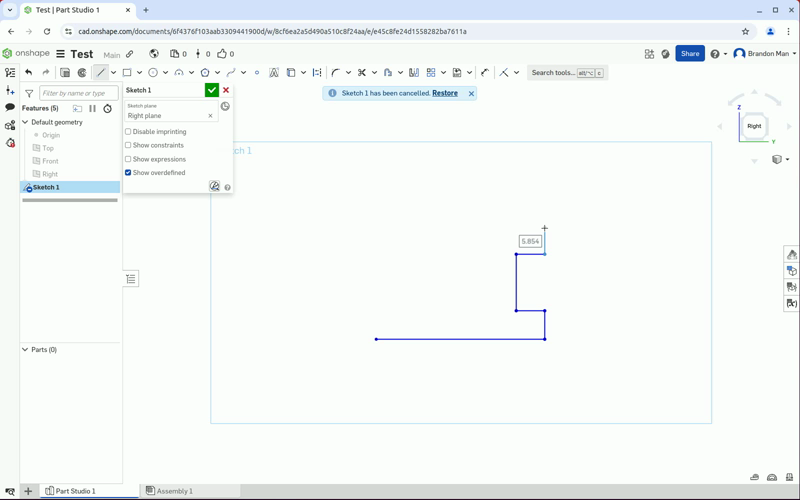
key_down(shift)
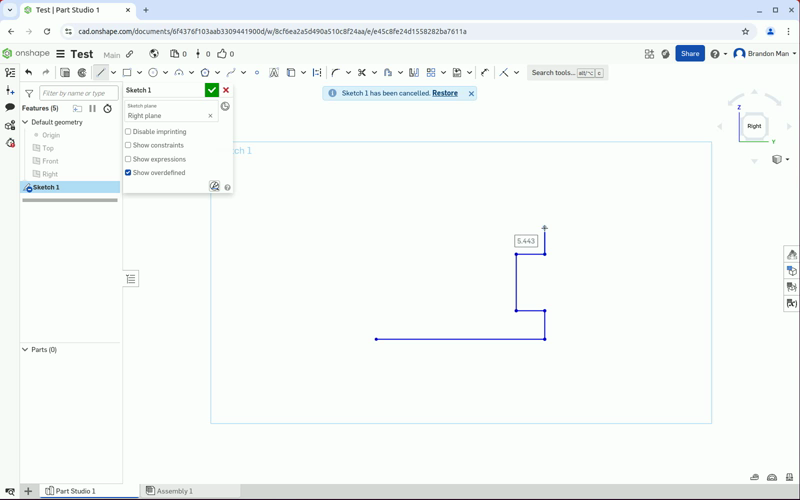
mouse_move(376, 227)
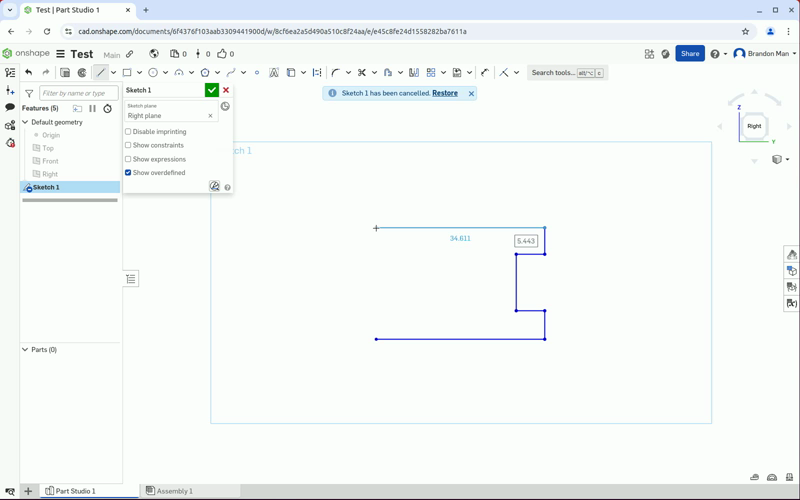
click(376, 227)
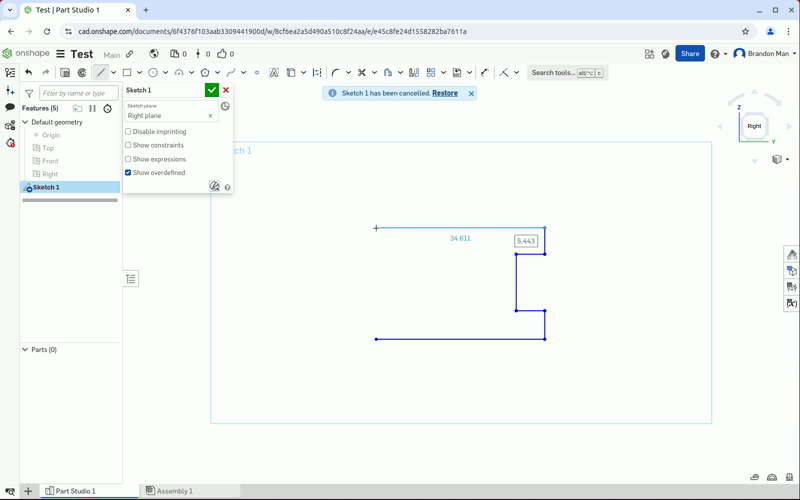
key_up(shift)
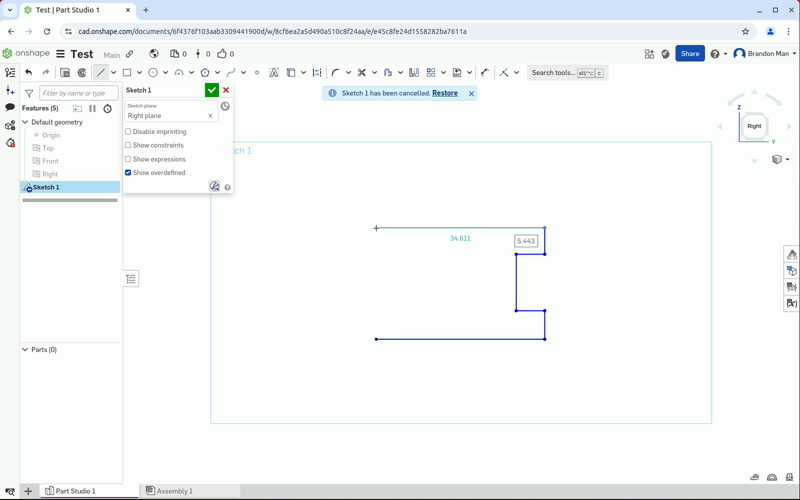
key_down(shift)
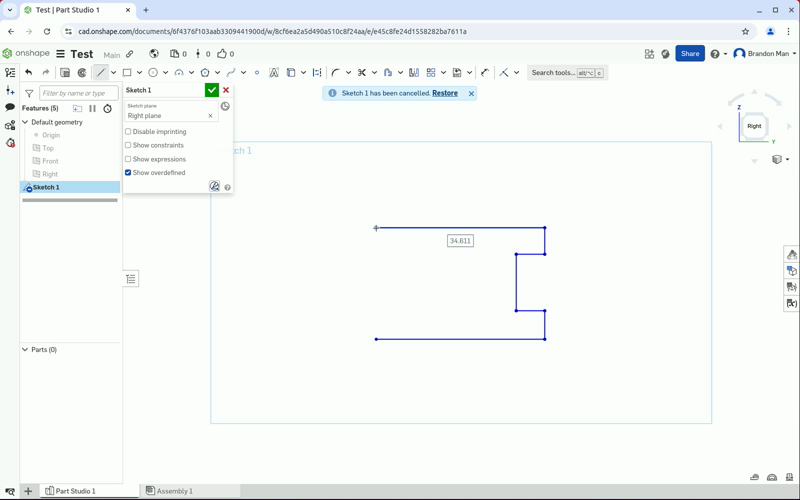
mouse_move(406, 227)
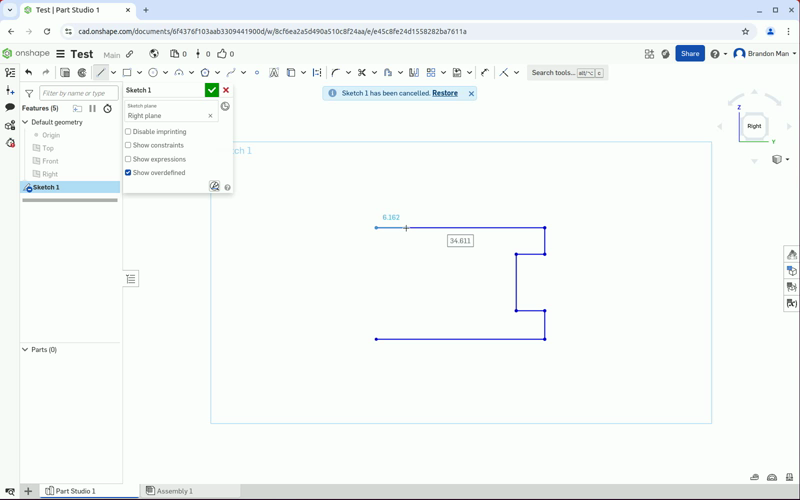
mouse_move(376, 254)
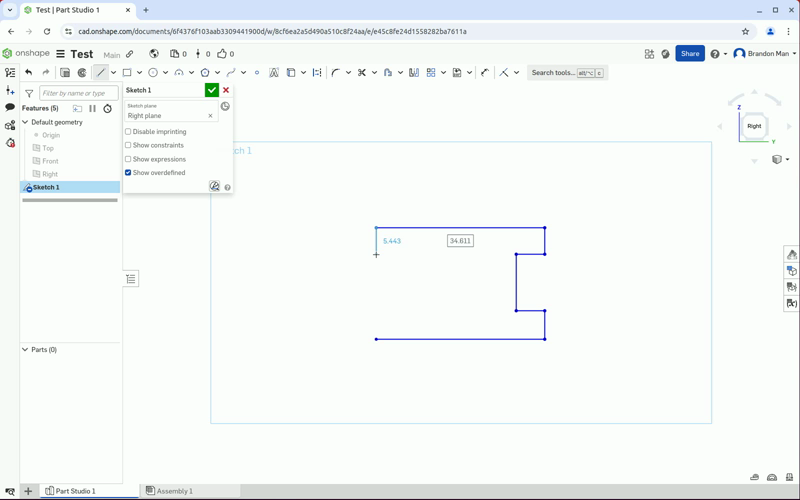
click(376, 254)
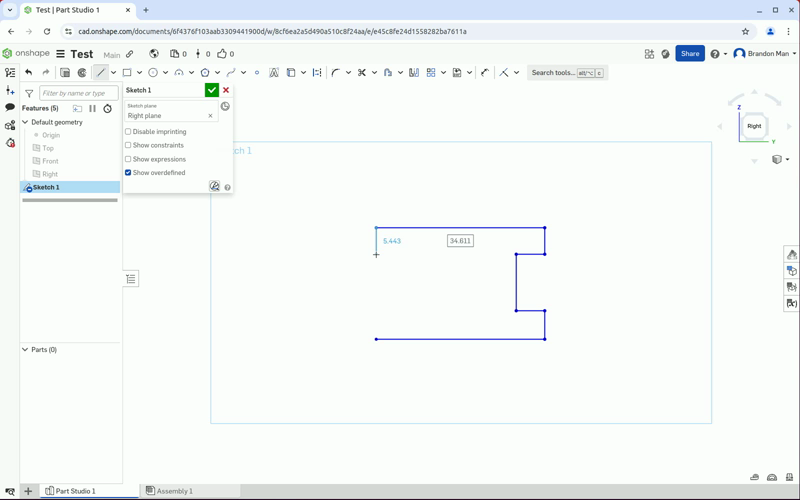
key_up(shift)
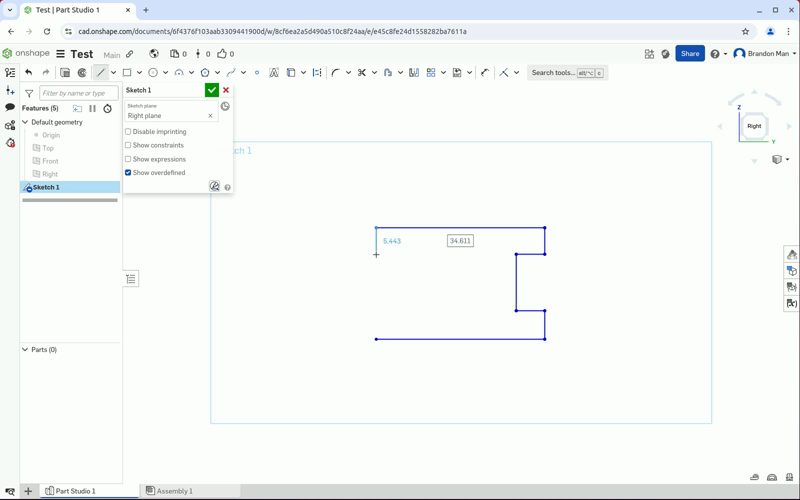
key_down(shift)
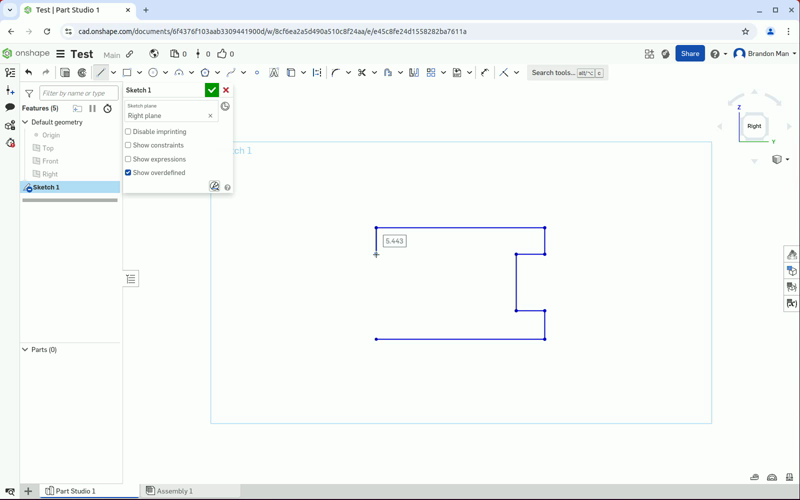
mouse_move(406, 254)
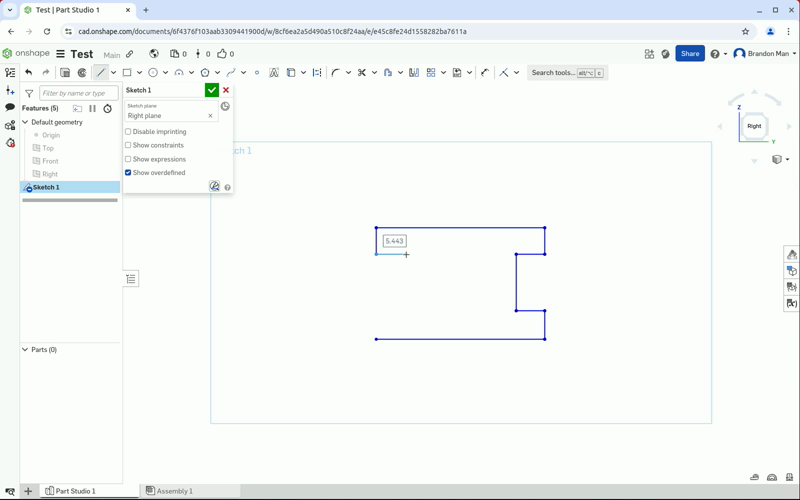
mouse_move(404, 254)
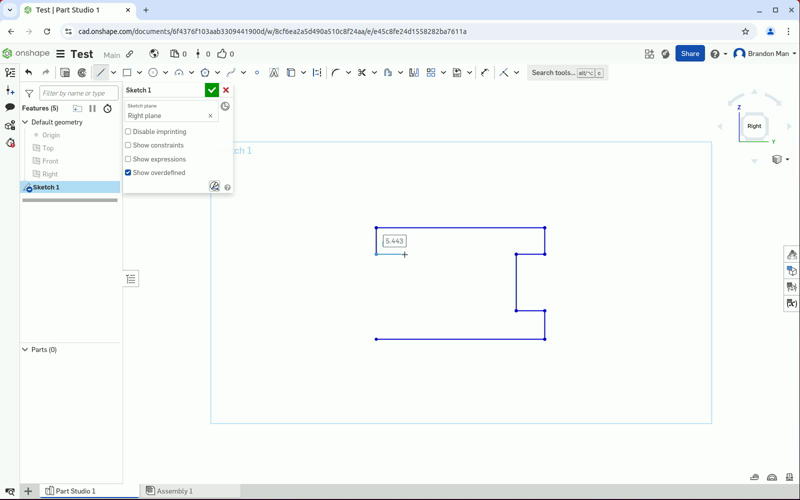
click(404, 254)
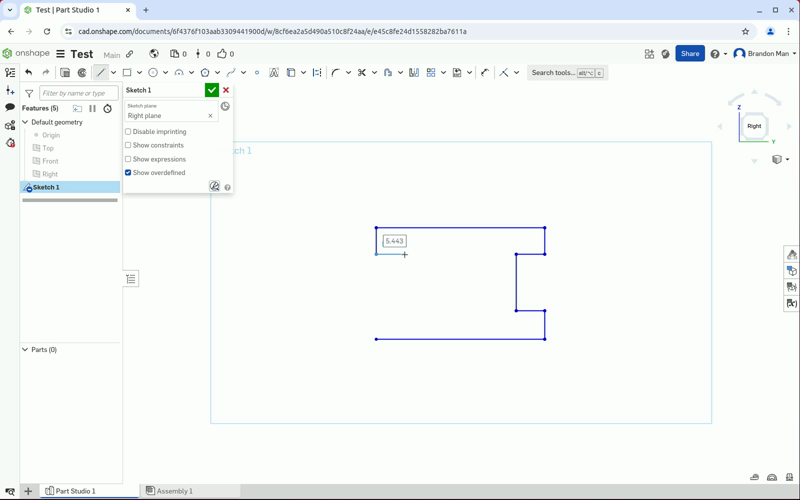
key_up(shift)
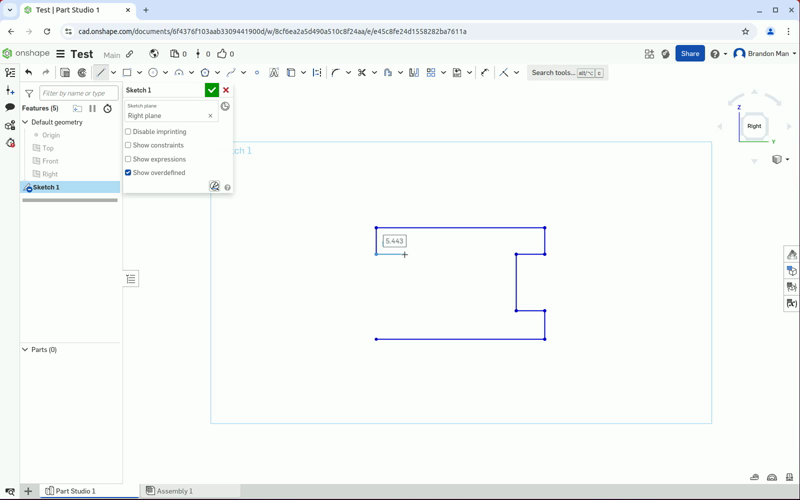
key_down(shift)
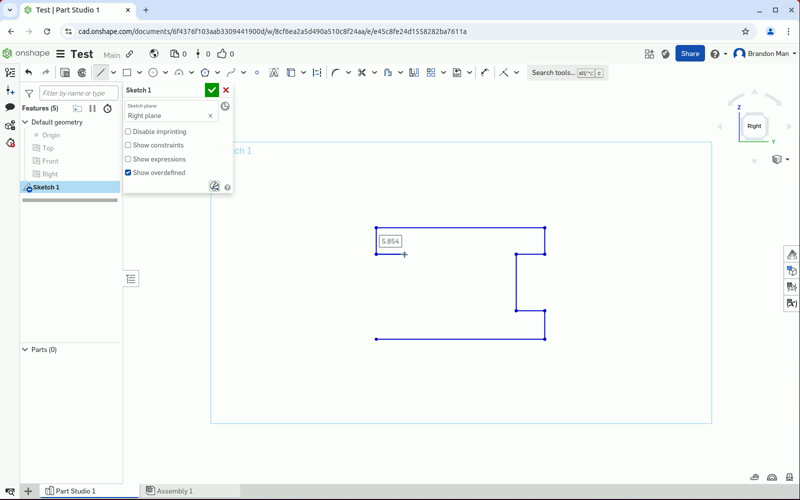
mouse_move(434, 254)
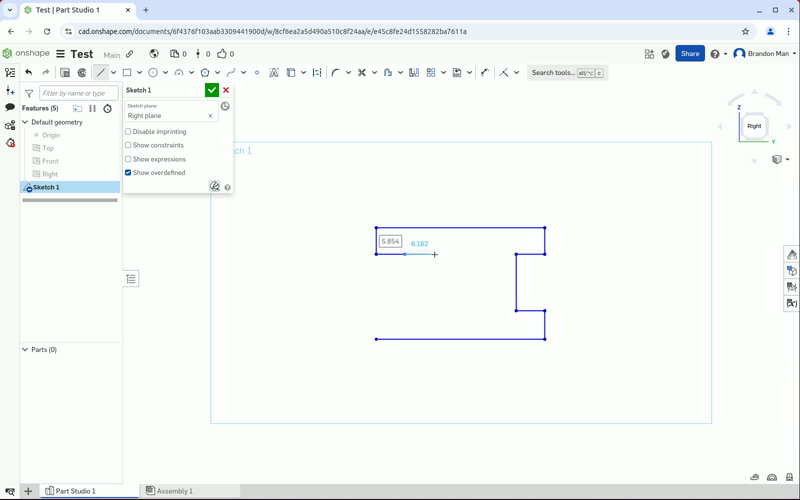
mouse_move(404, 310)
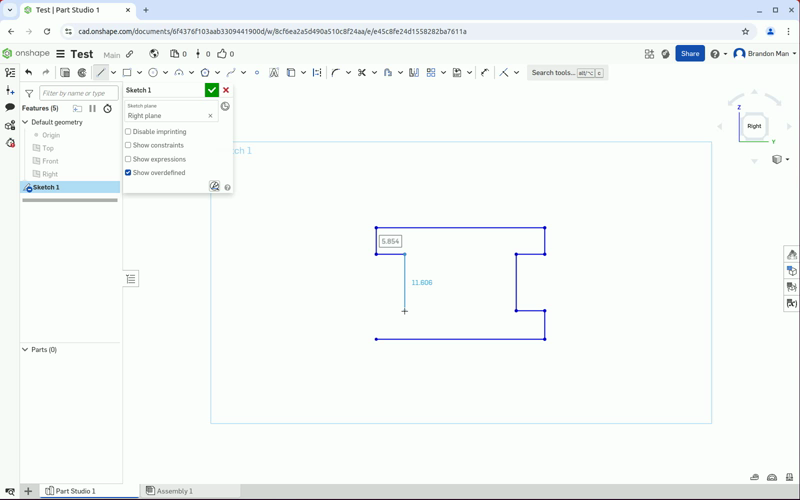
click(404, 310)
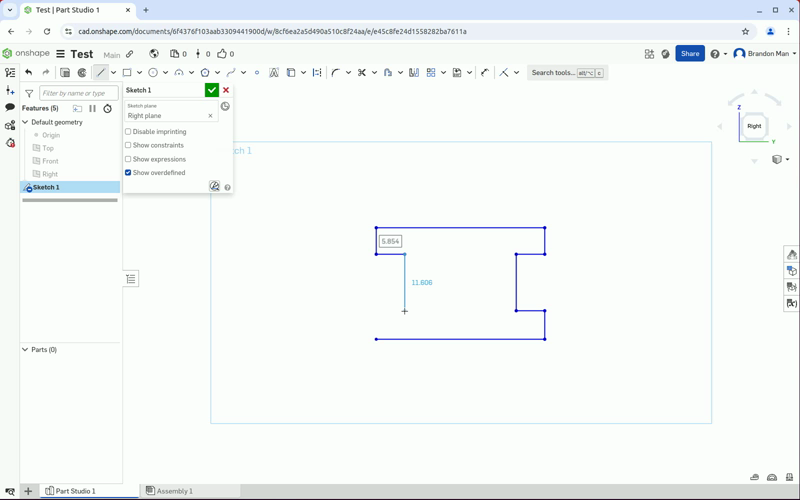
key_up(shift)
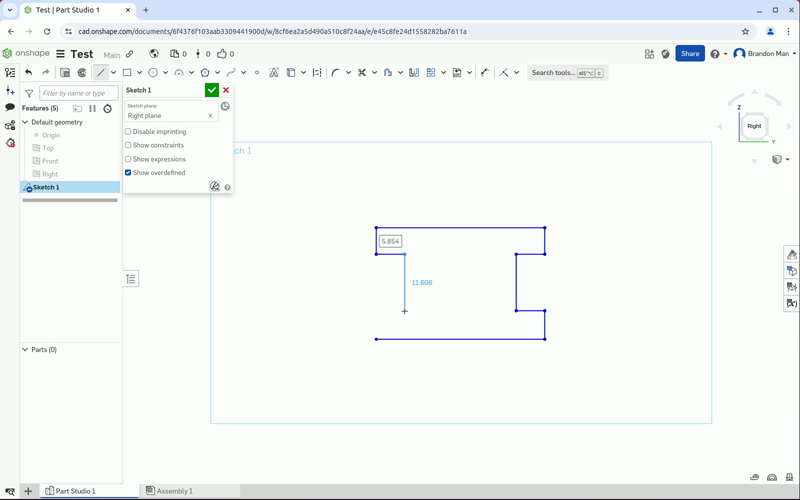
key_down(shift)
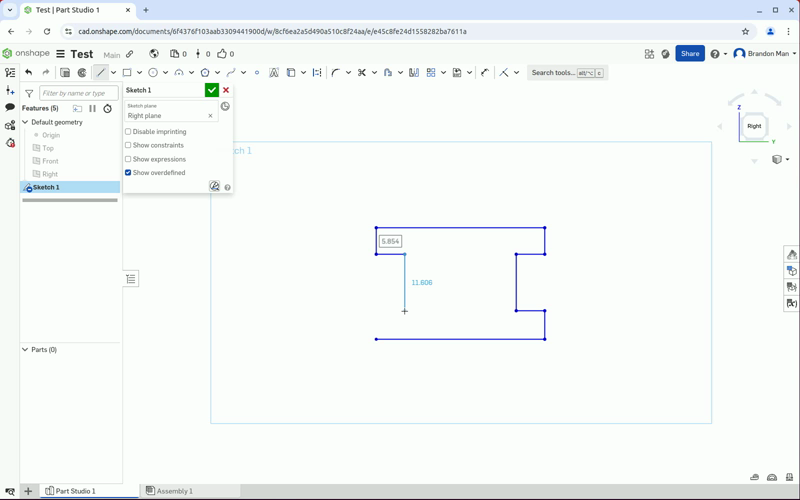
mouse_move(434, 310)
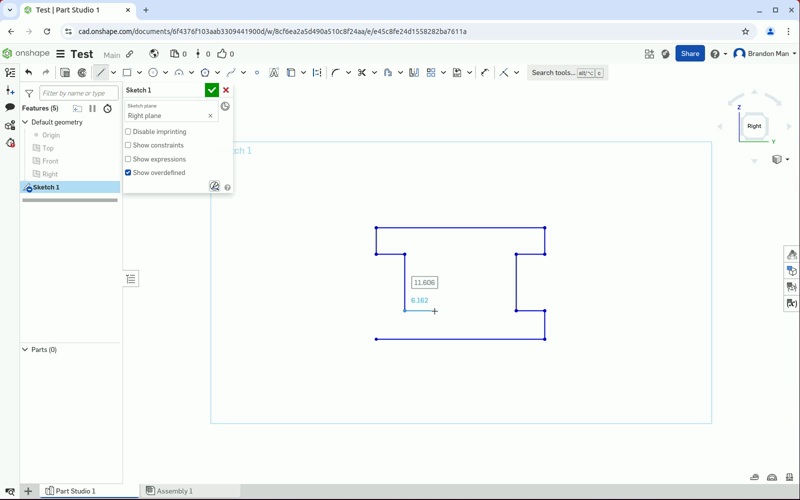
mouse_move(376, 310)
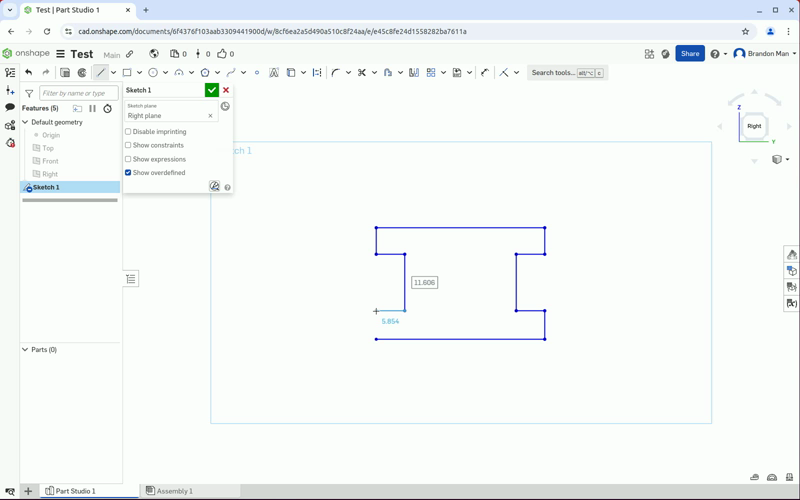
click(376, 310)
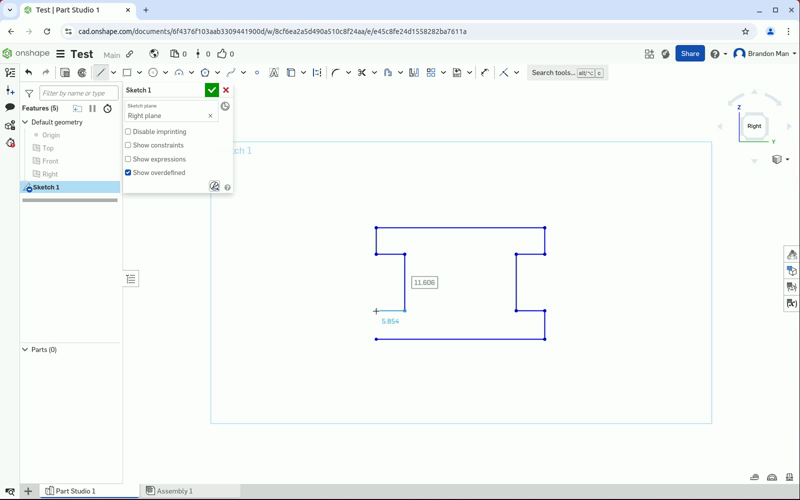
key_up(shift)
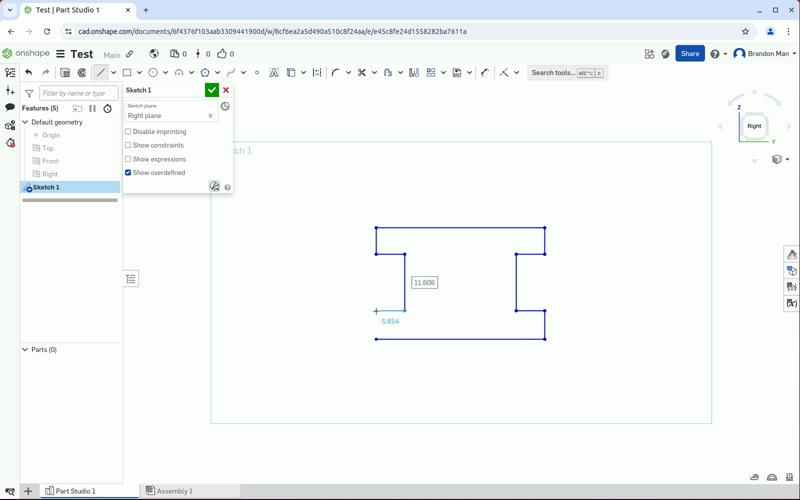
mouse_move(406, 310)
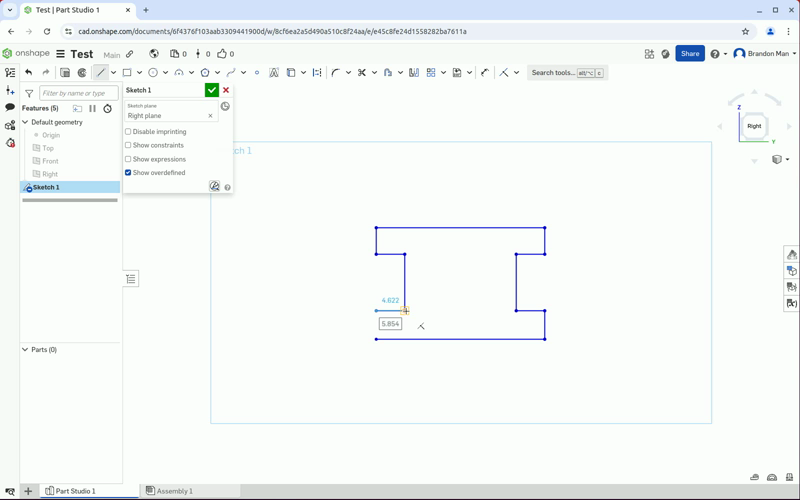
key_down(shift)
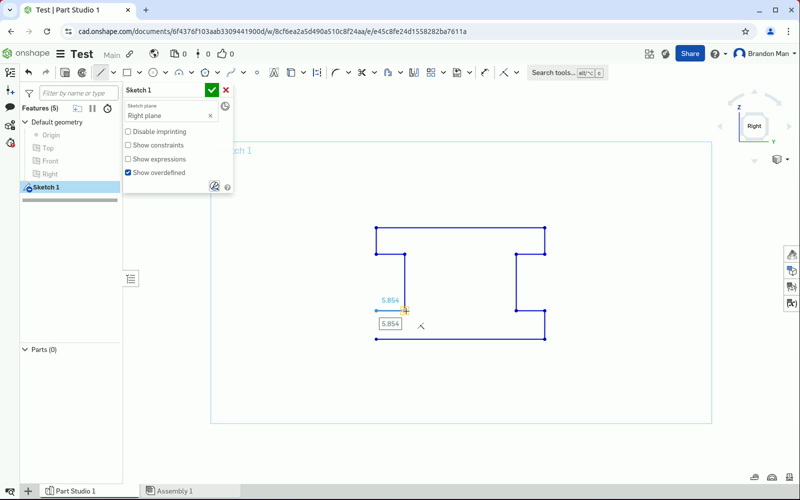
mouse_move(376, 339)
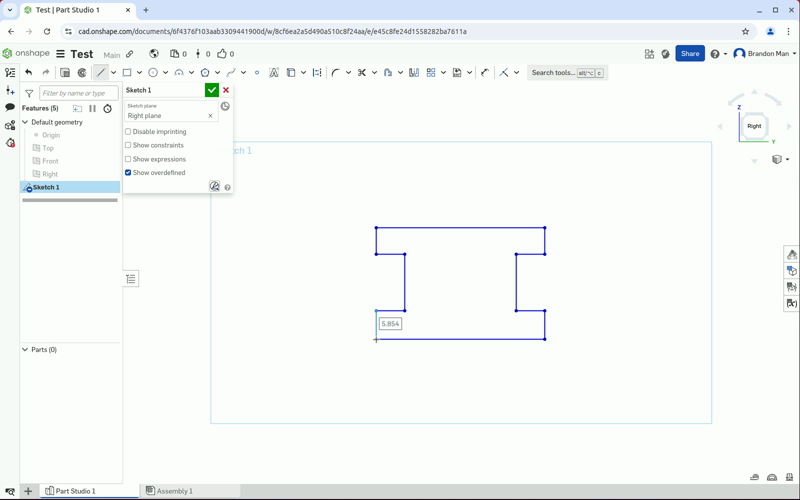
key_up(shift)
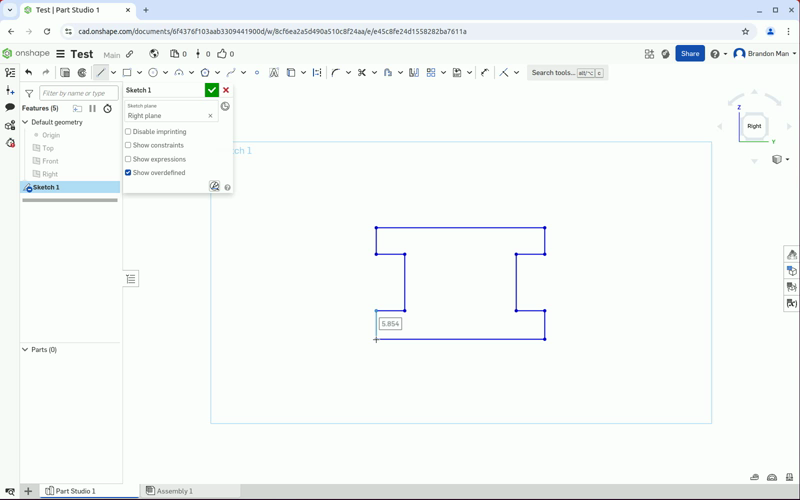
click(376, 339)
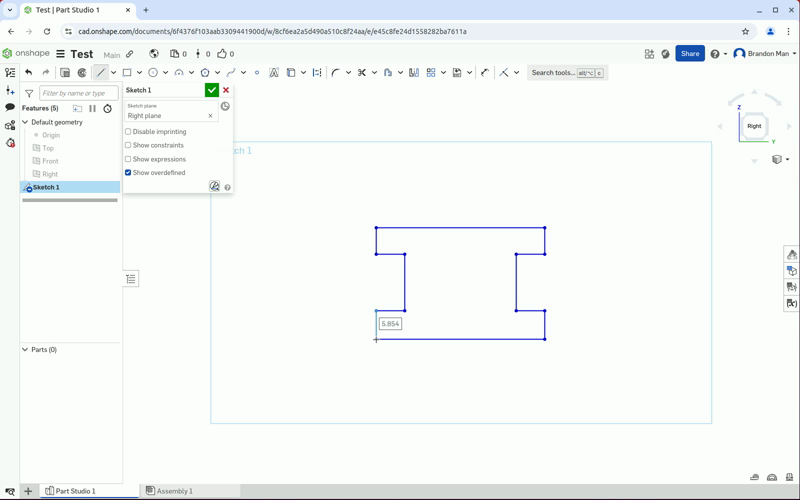
key(esc)
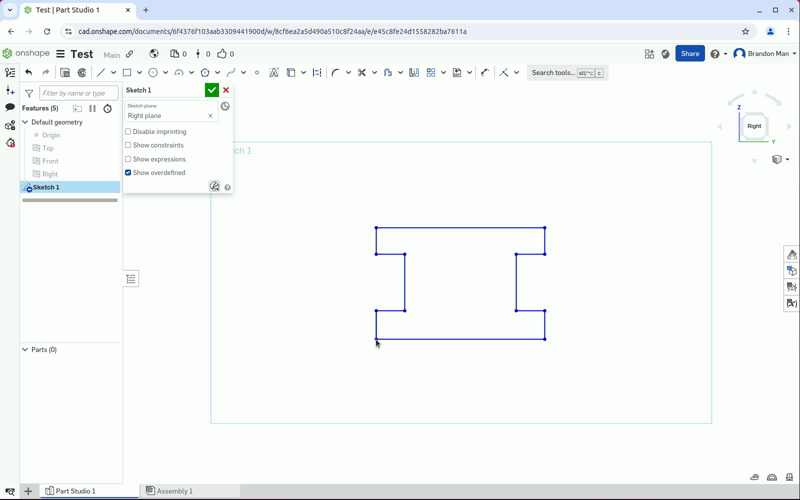
key(c)
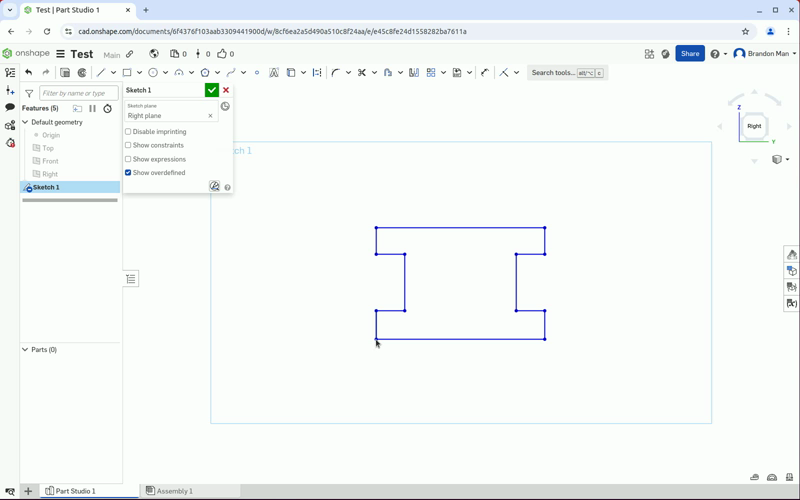
key_down(shift)
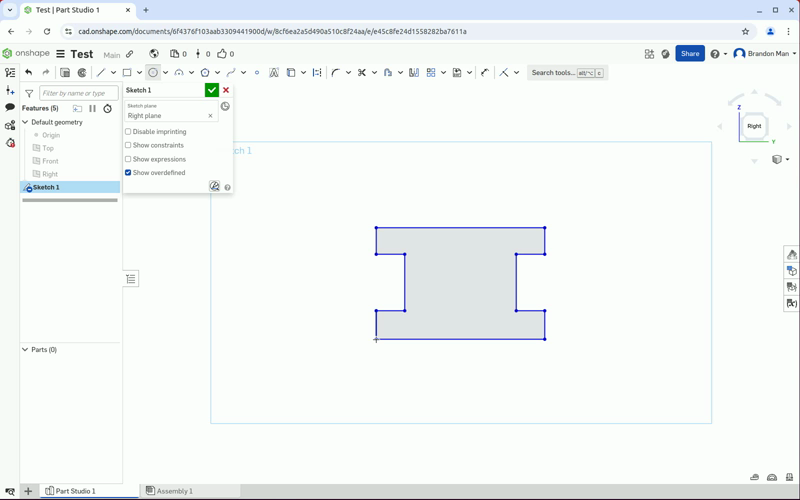
mouse_move(461, 282)
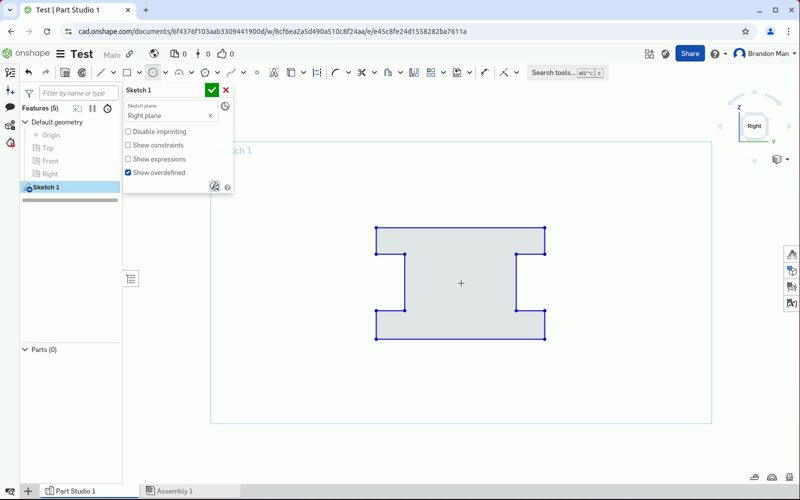
click(461, 282)
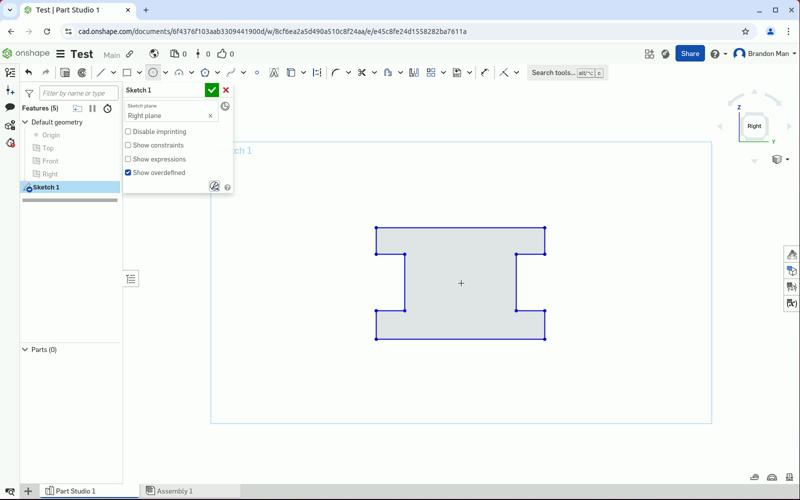
key_up(shift)
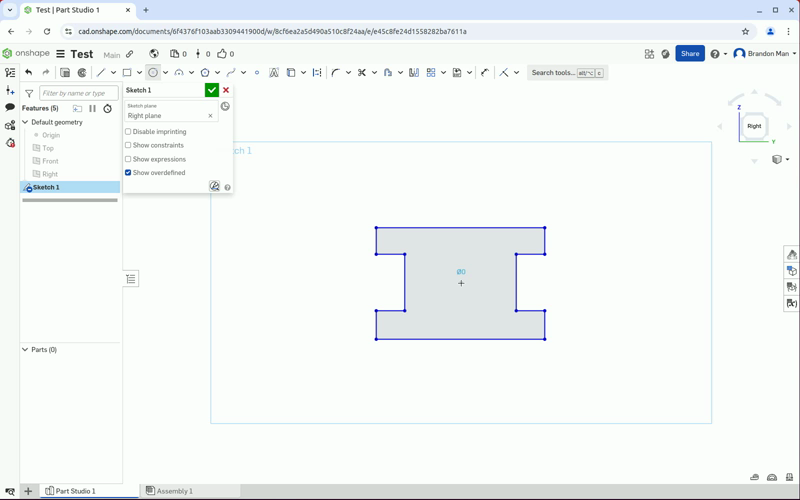
mouse_move(477, 282)
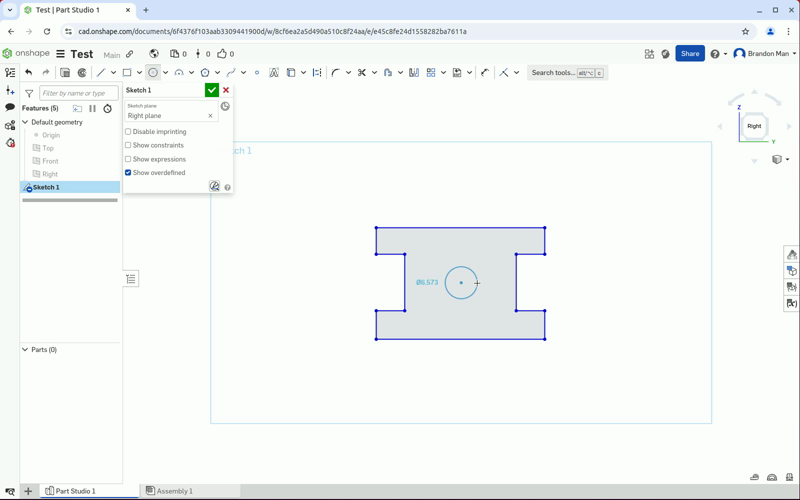
click(477, 282)
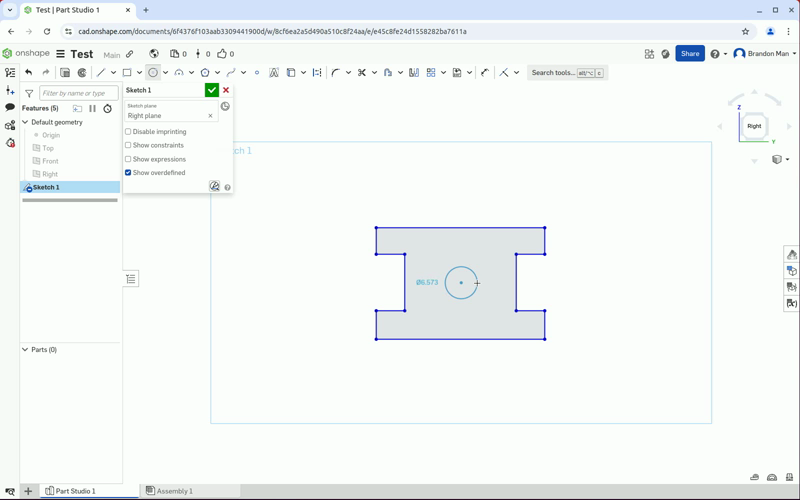
key(esc)
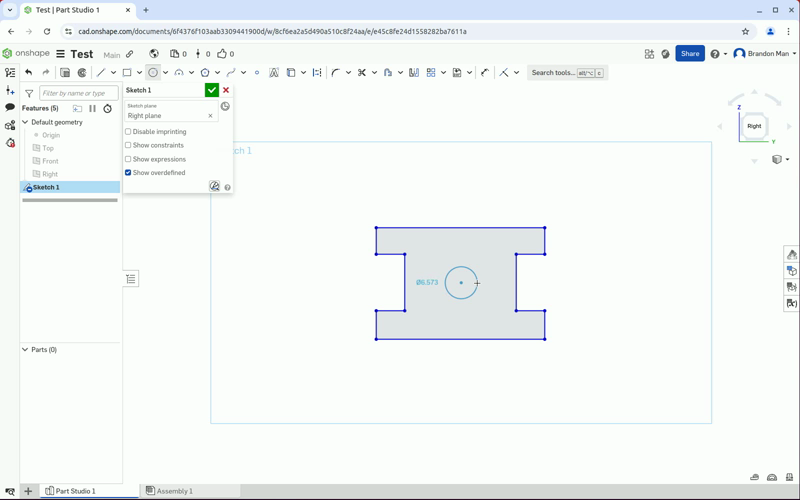
mouse_move(487, 305)
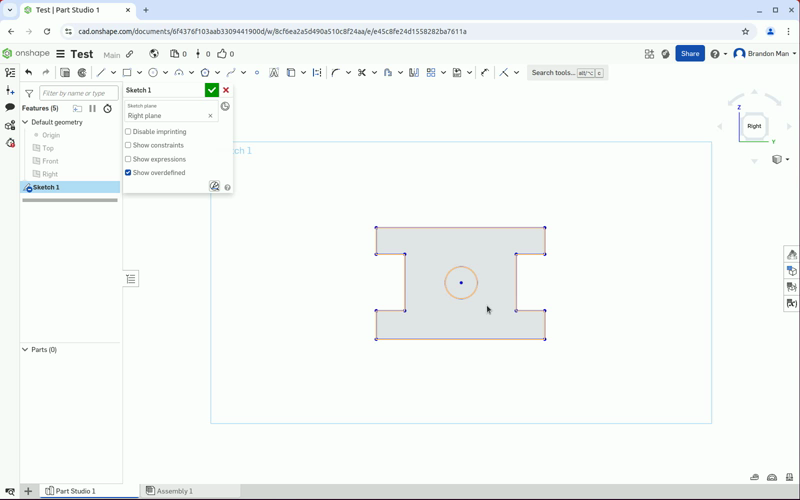
click(487, 305)
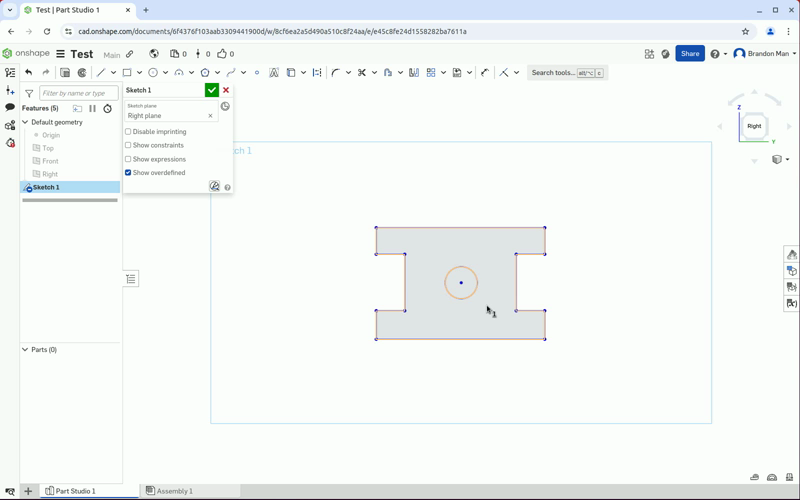
mouse_move(73, 352)
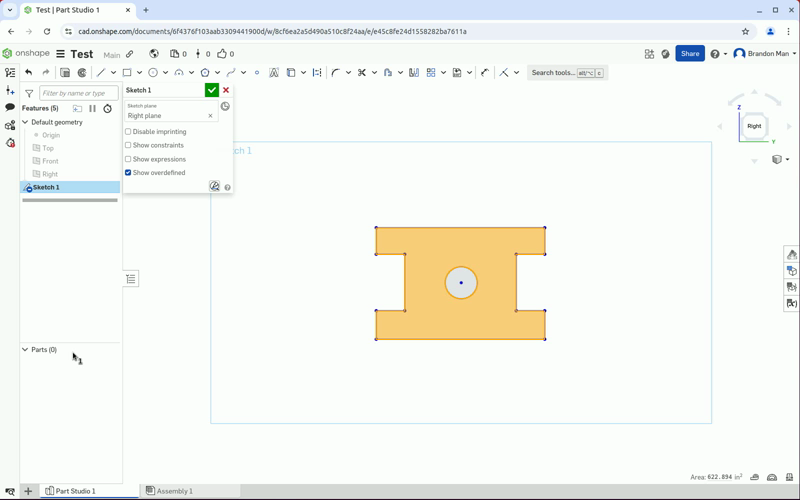
key(shift+y)
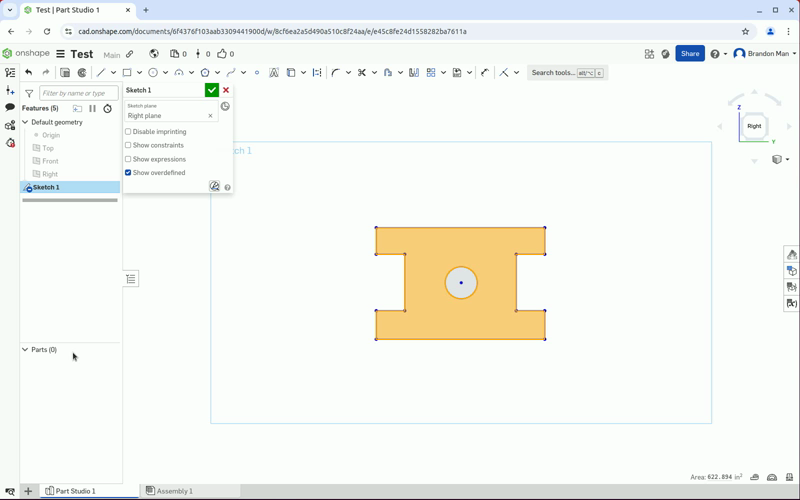
key(shift+e)
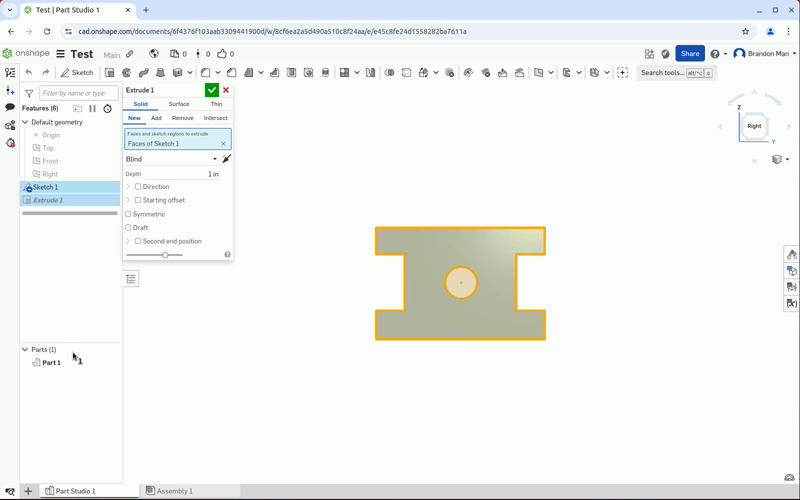
mouse_move(143, 106)
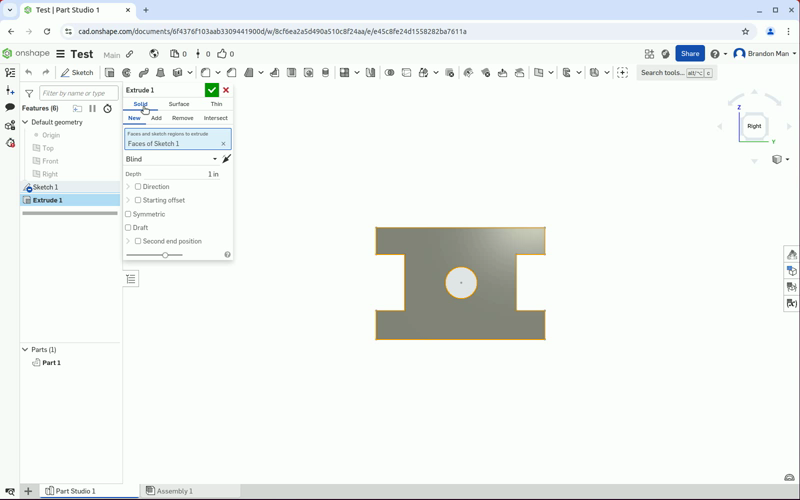
click(143, 106)
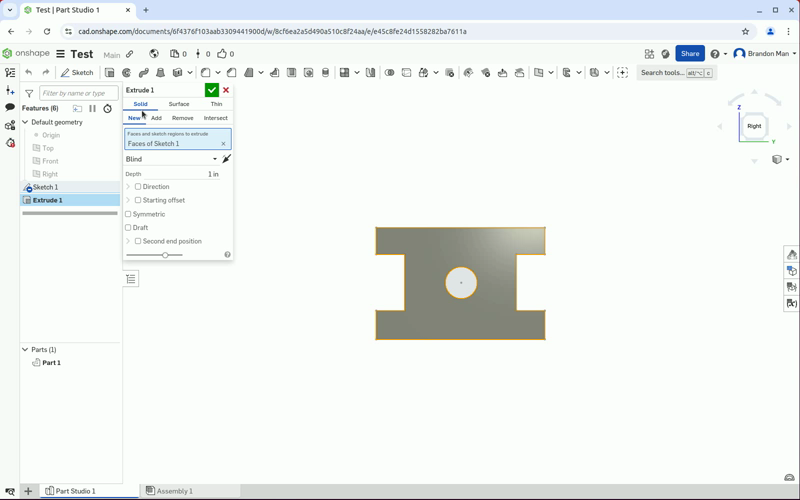
mouse_move(137, 120)
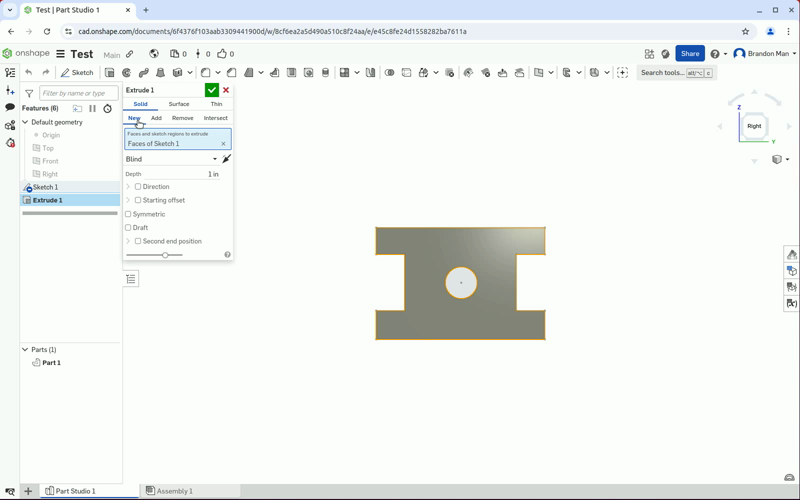
click(137, 120)
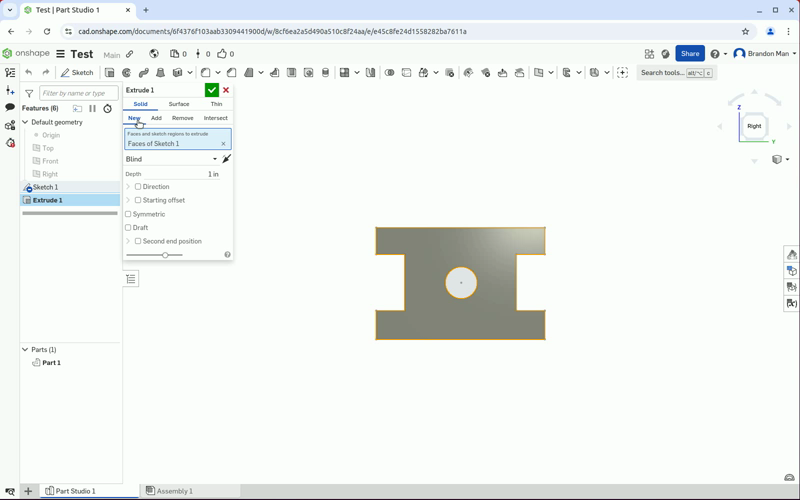
key(tab, 4)
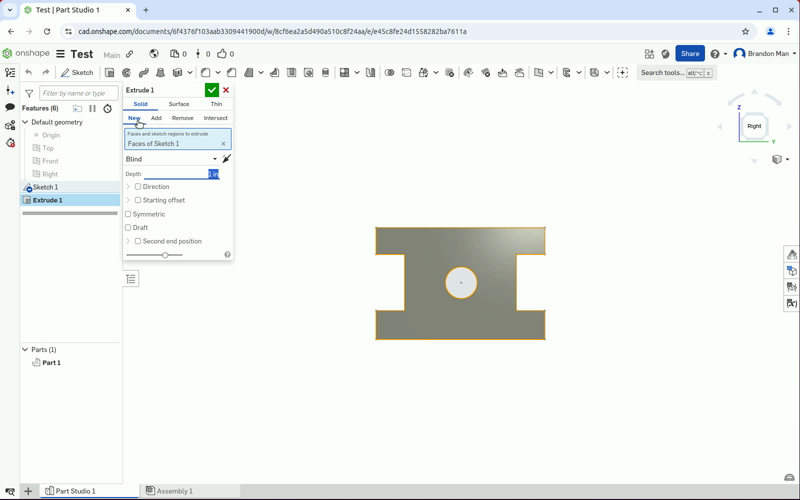
text(46.216)
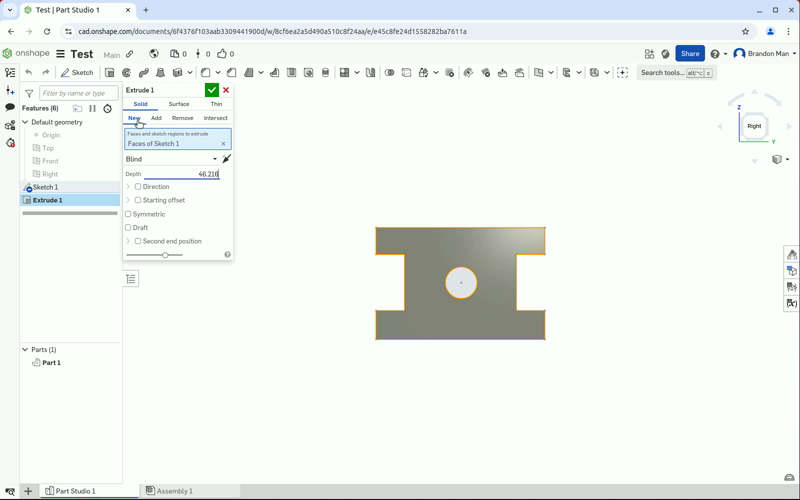
key(tab, 3)
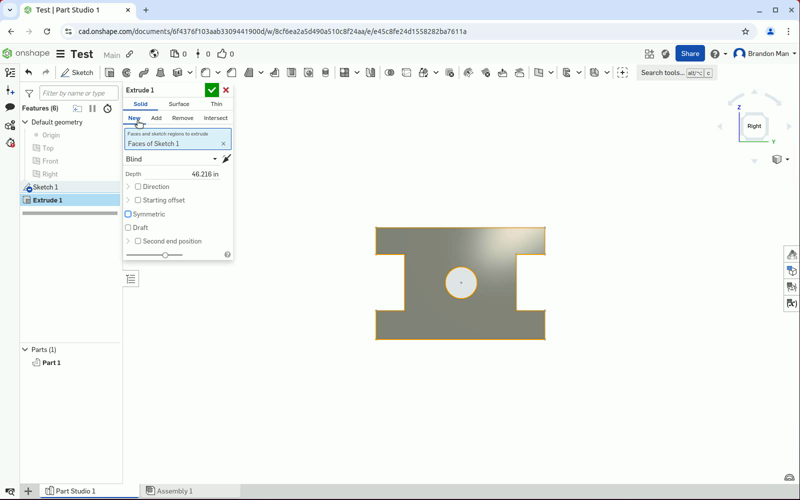
key(space)
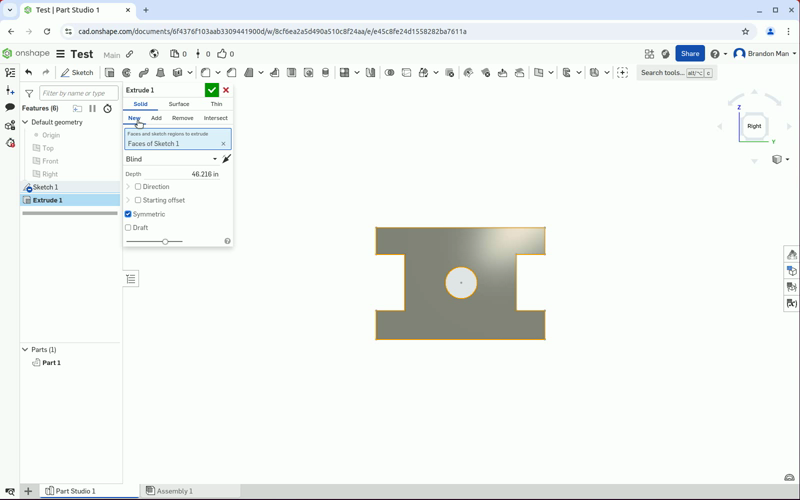
key(enter)
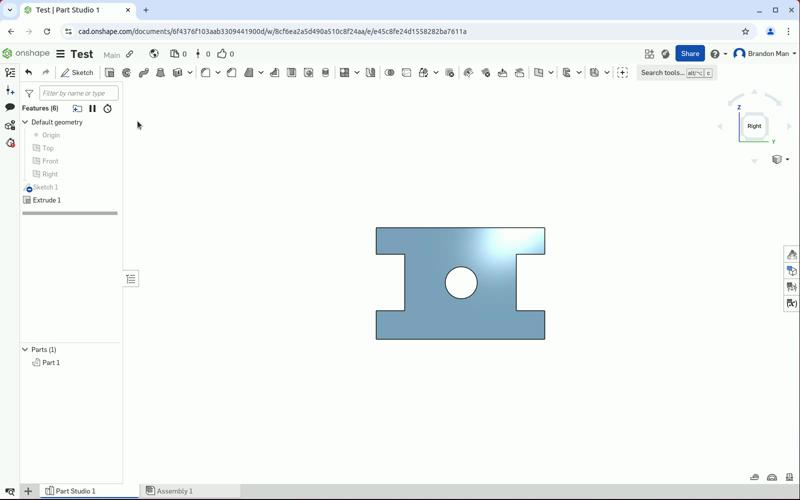
key(shift+h)
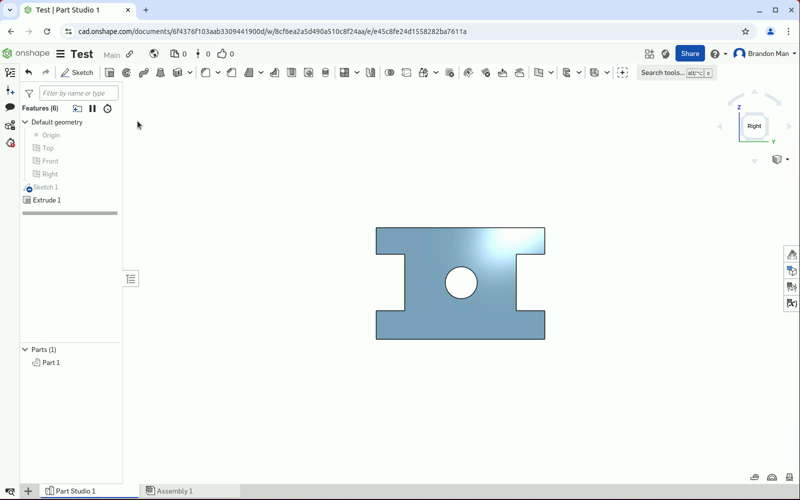
key(shift+h)
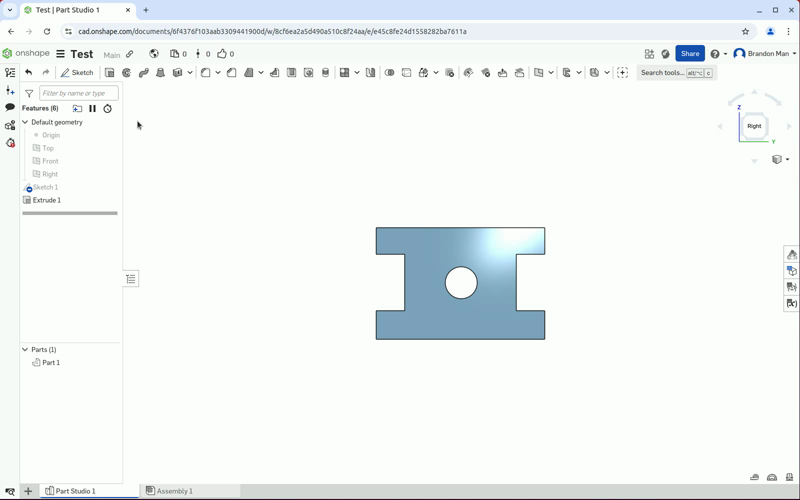
mouse_move(73, 189)
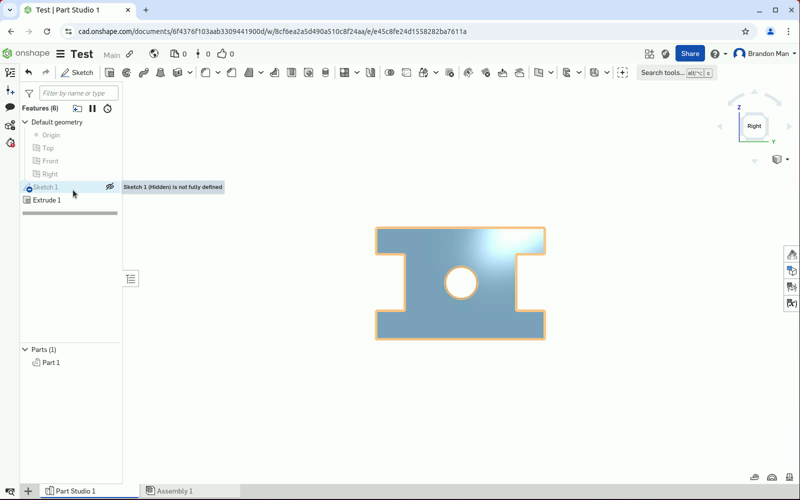
click(73, 189)
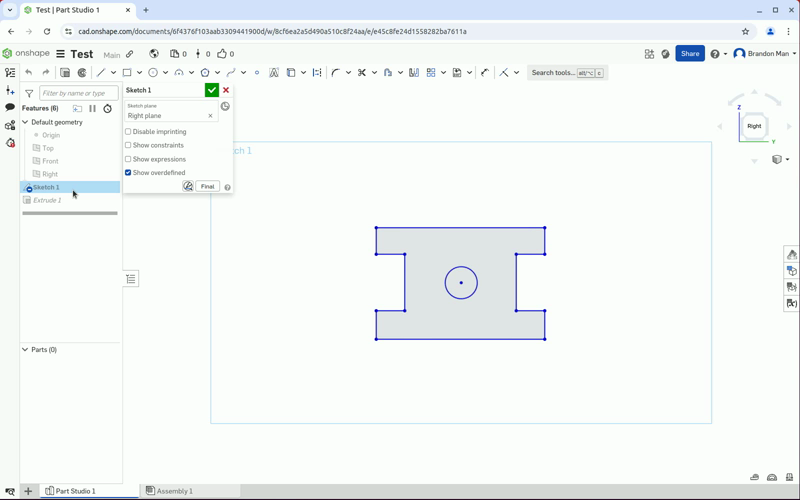
mouse_move(229, 92)
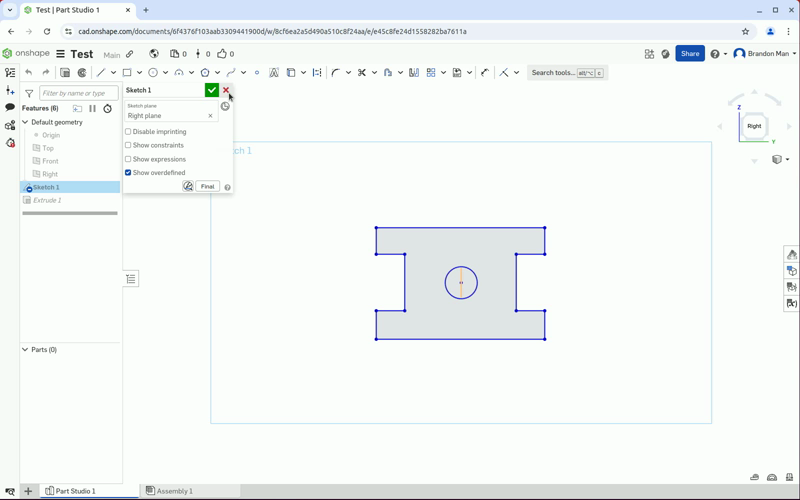
click(229, 92)
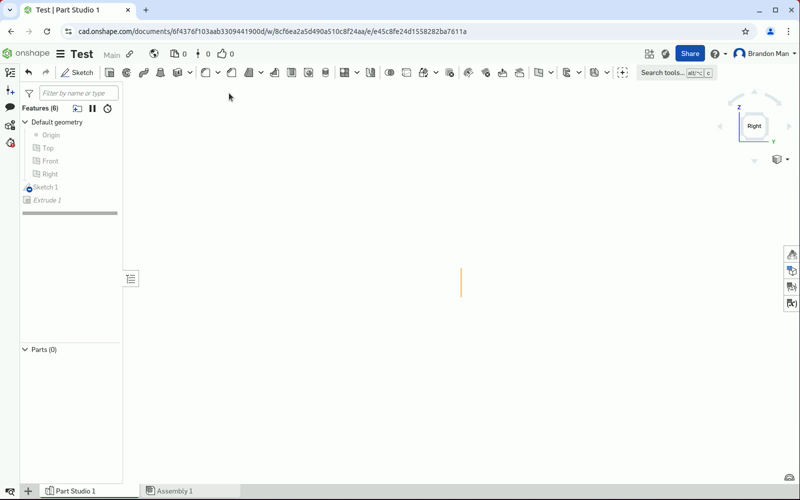
mouse_move(73, 352)
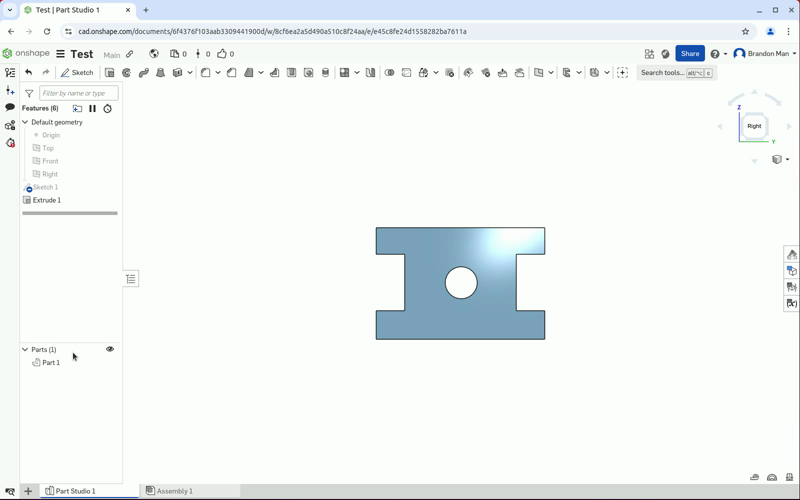
key(y)
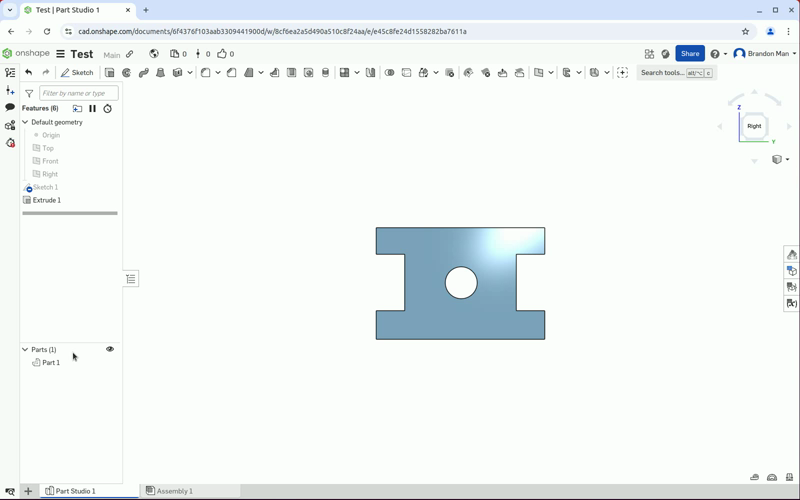
key(shift+p)
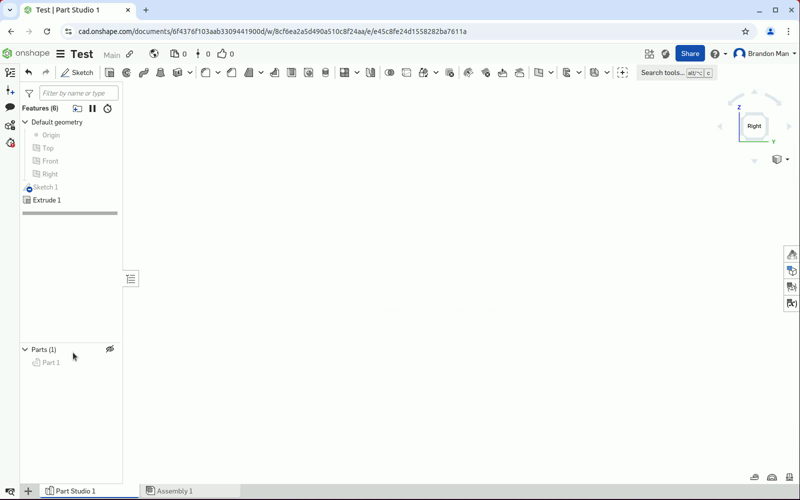
key(space)
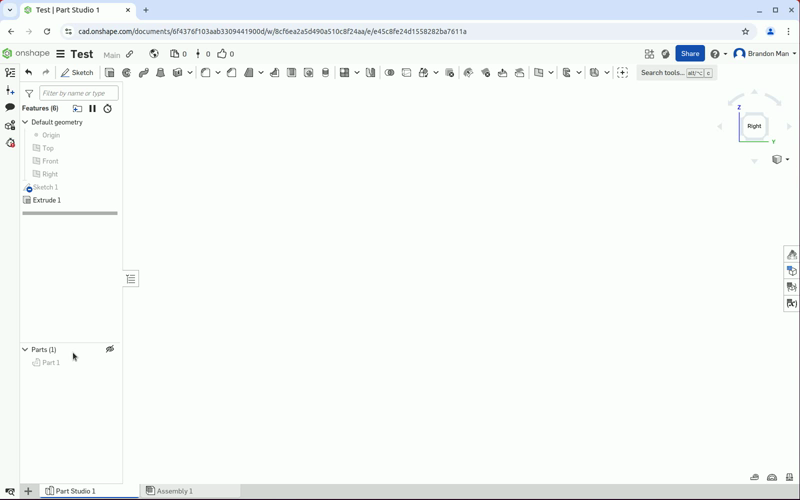
key_down(shift)
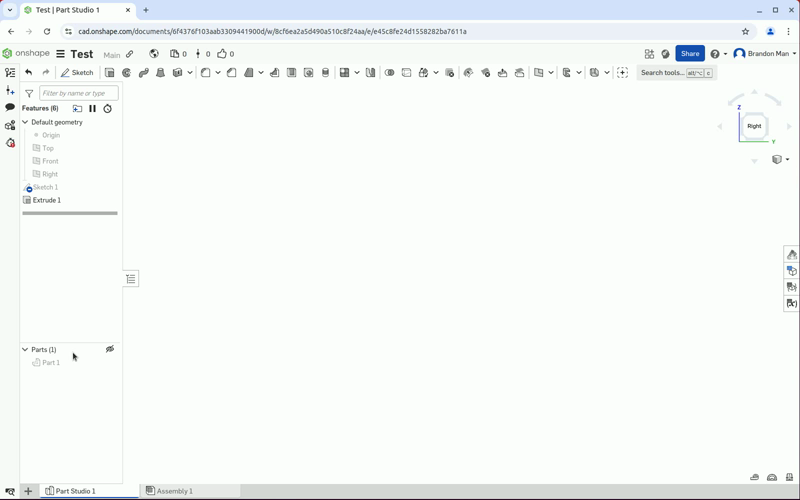
key(right)
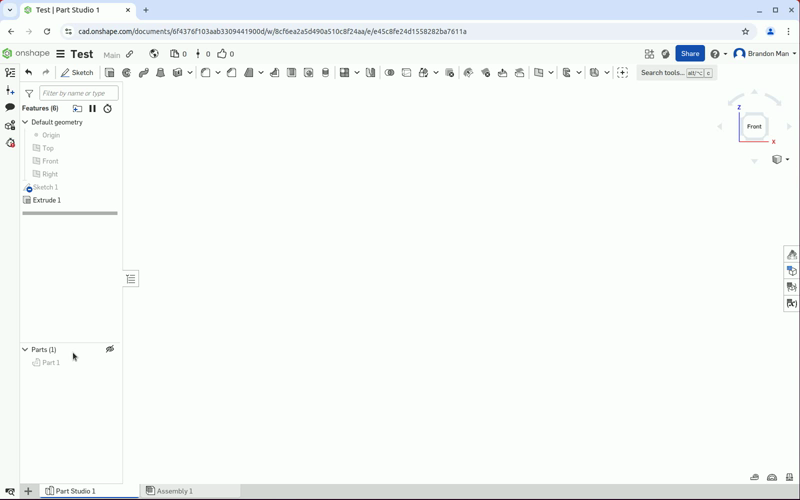
key_up(shift)
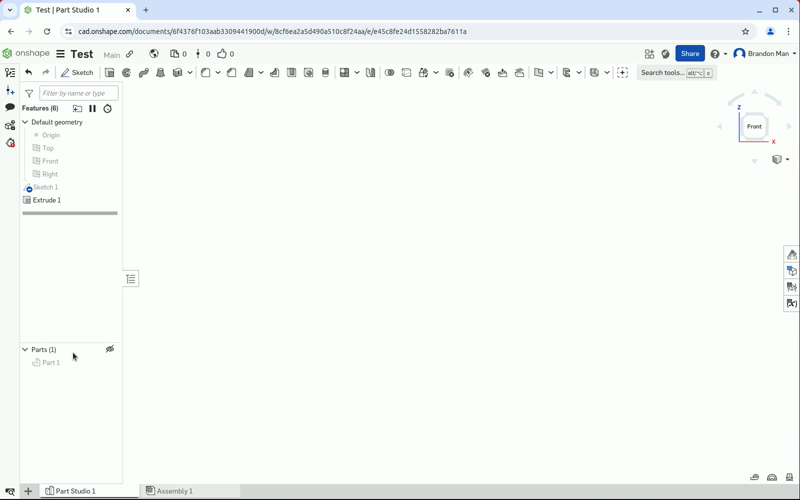
mouse_move(73, 352)
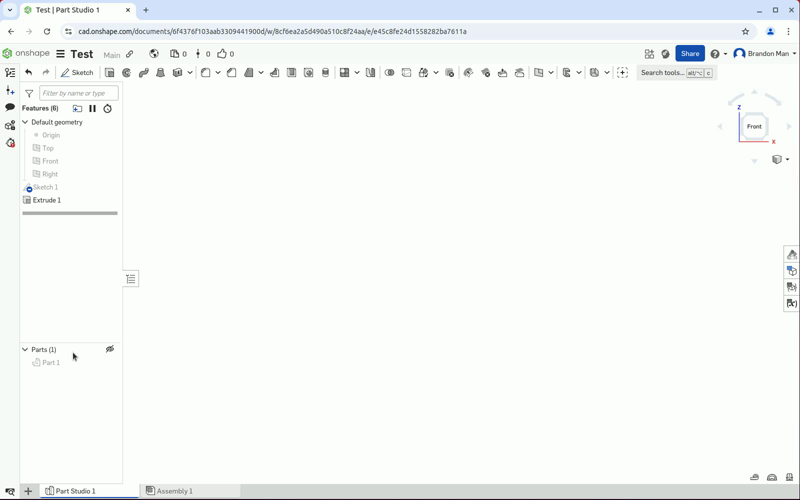
key(shift+y)
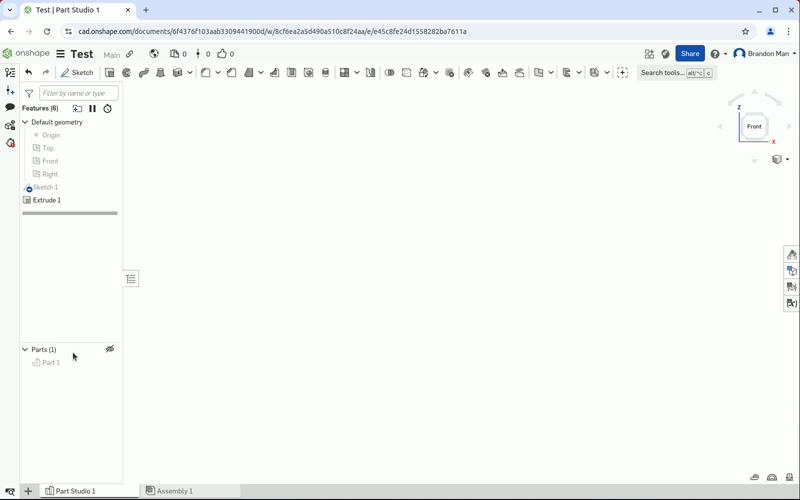
key(shift+s)
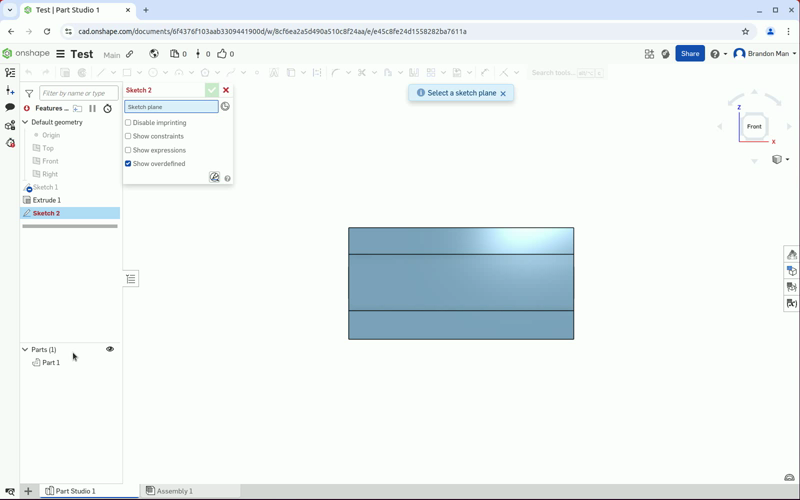
mouse_move(73, 163)
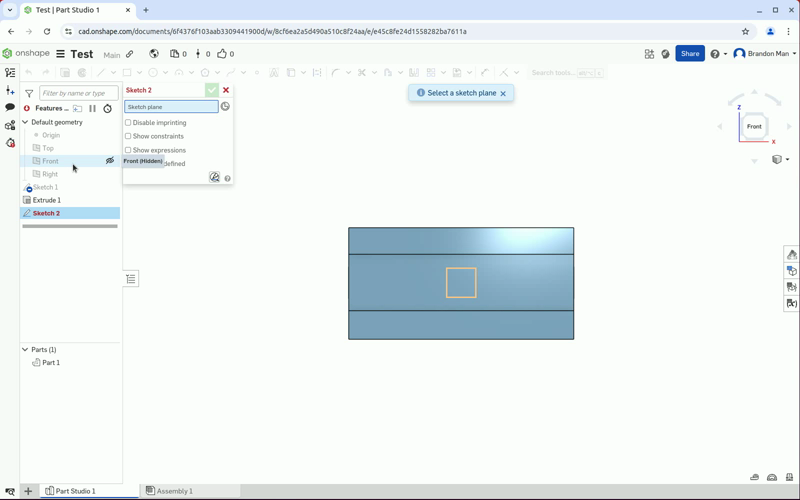
click(73, 163)
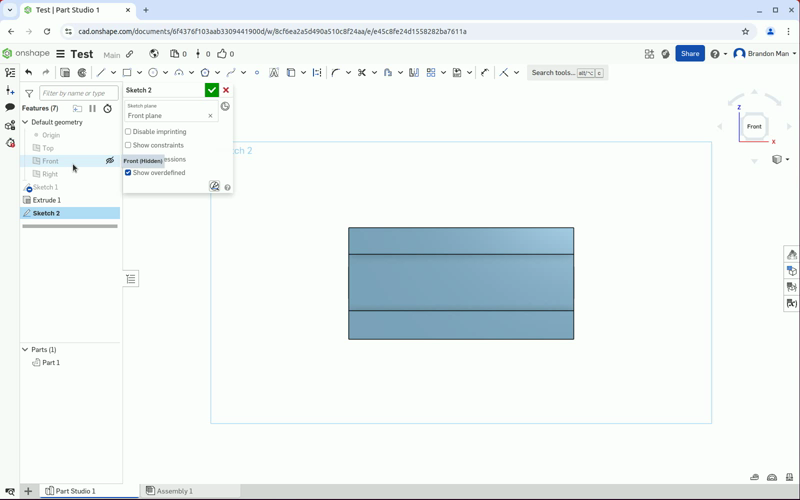
mouse_move(73, 352)
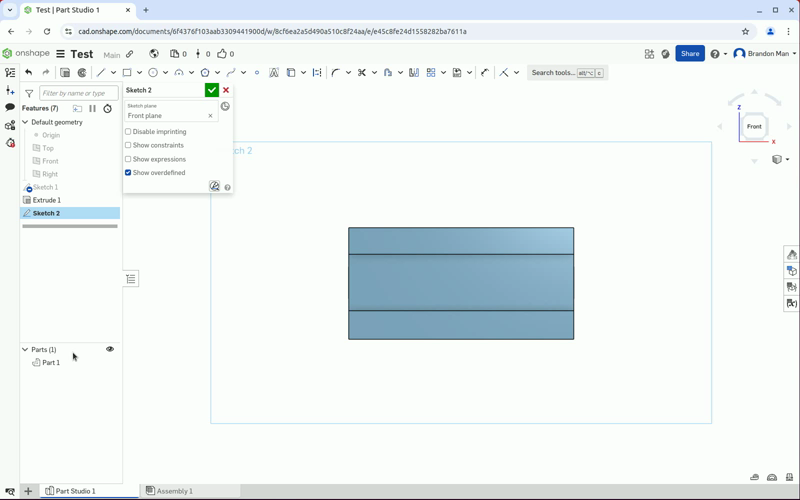
key(y)
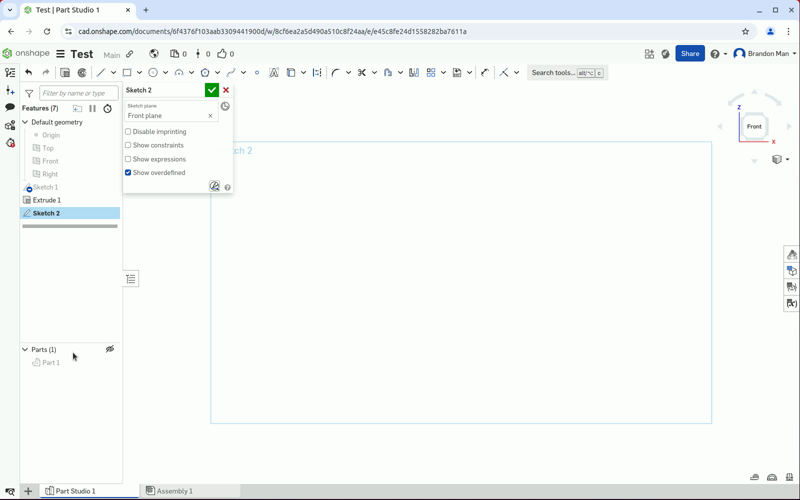
key(c)
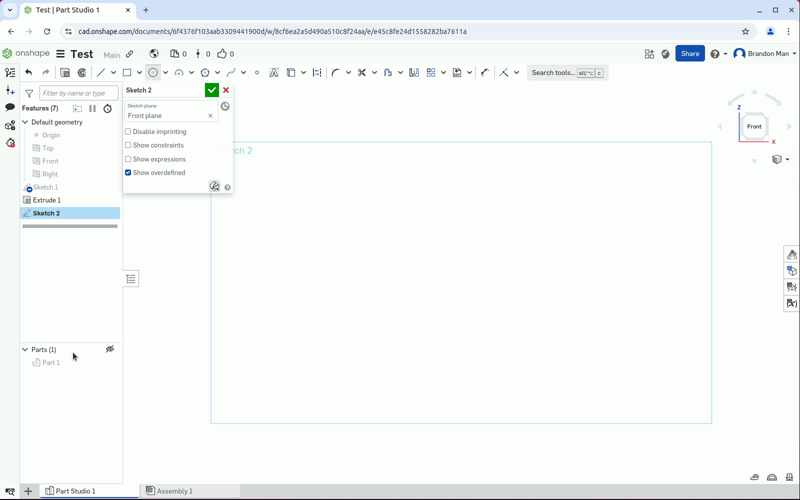
key_down(shift)
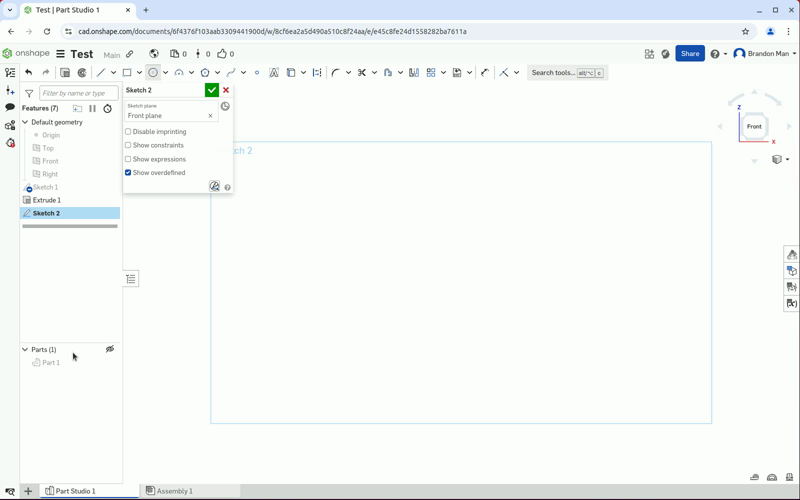
mouse_move(517, 282)
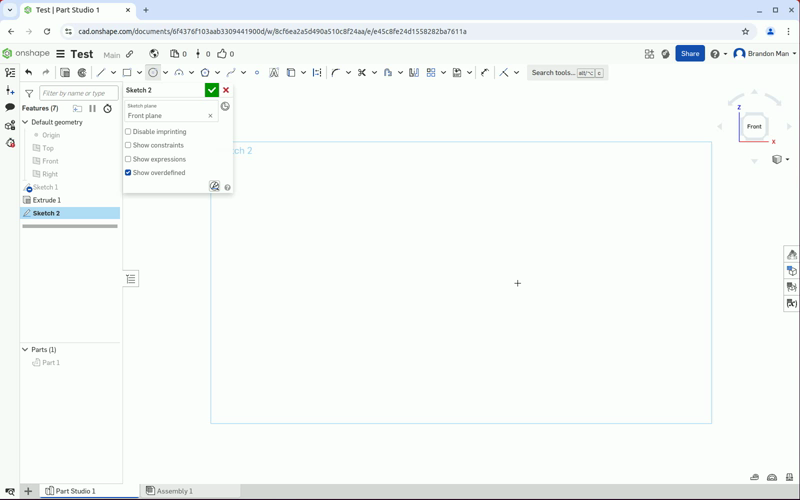
click(517, 282)
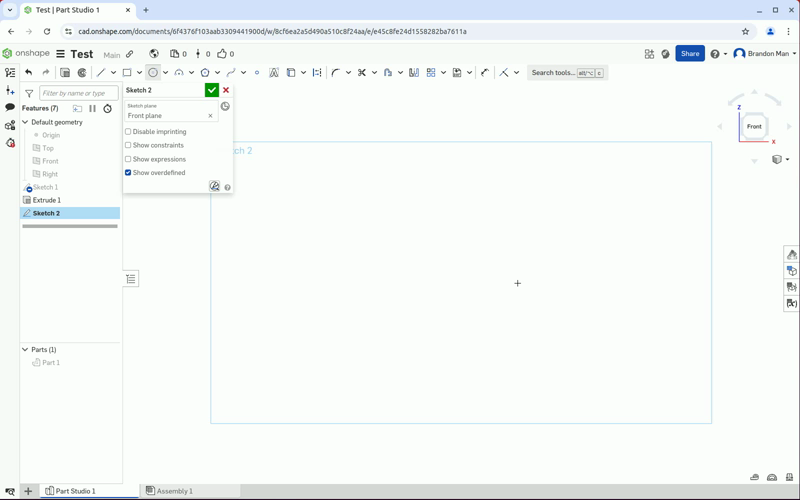
key_up(shift)
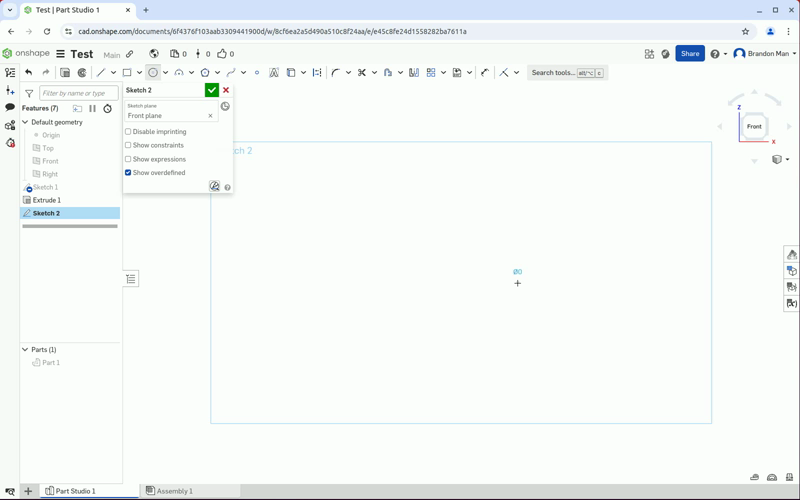
mouse_move(546, 282)
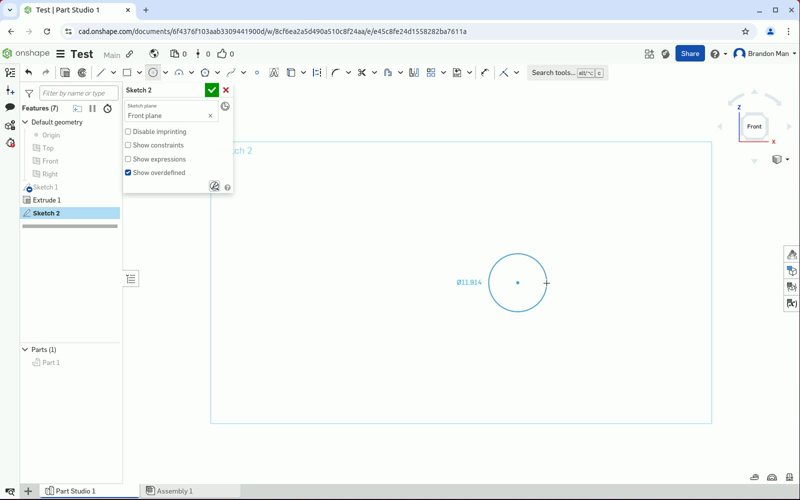
click(546, 282)
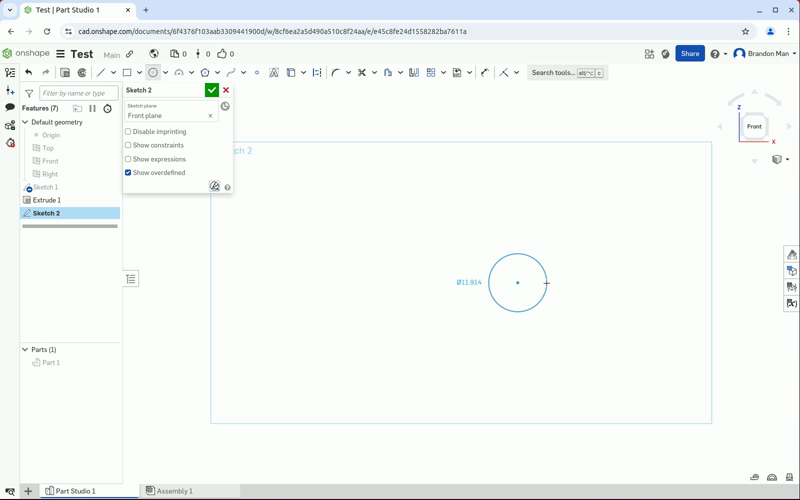
key(esc)
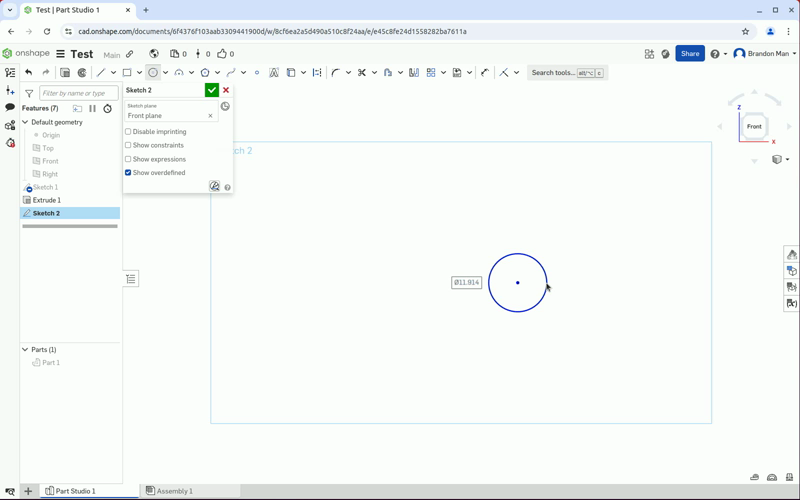
mouse_move(518, 299)
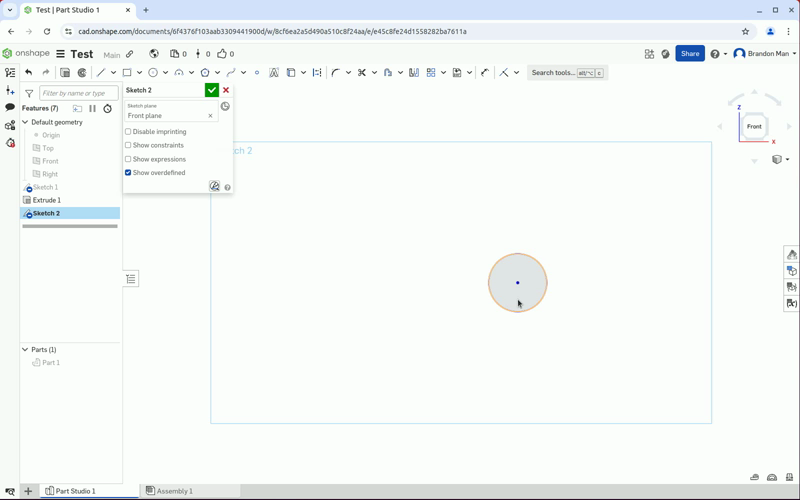
click(518, 299)
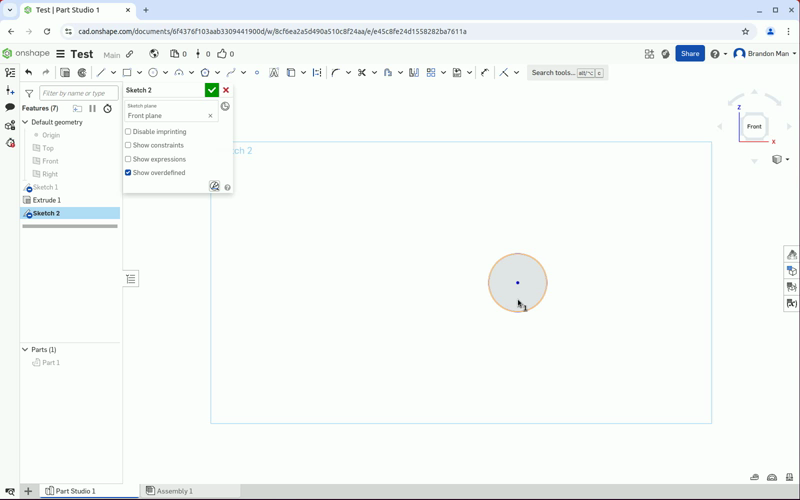
mouse_move(73, 352)
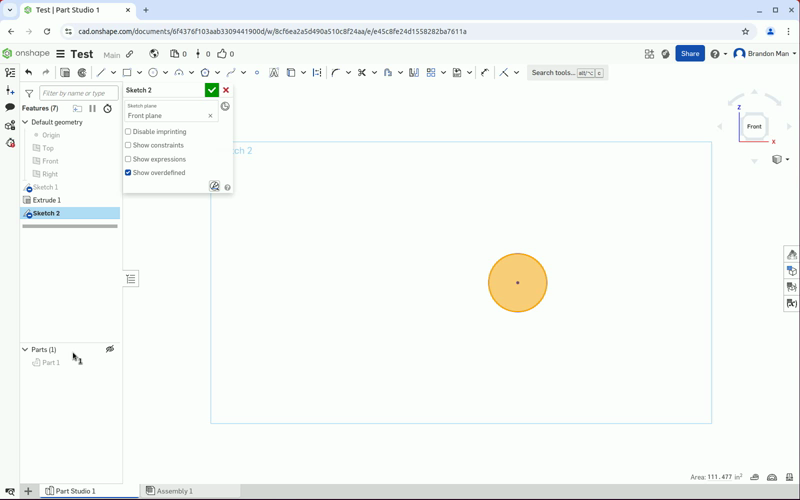
key(shift+y)
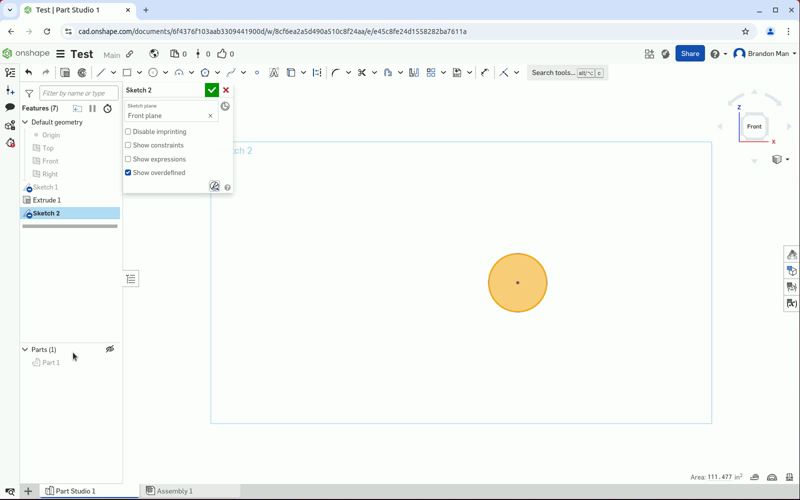
key(shift+e)
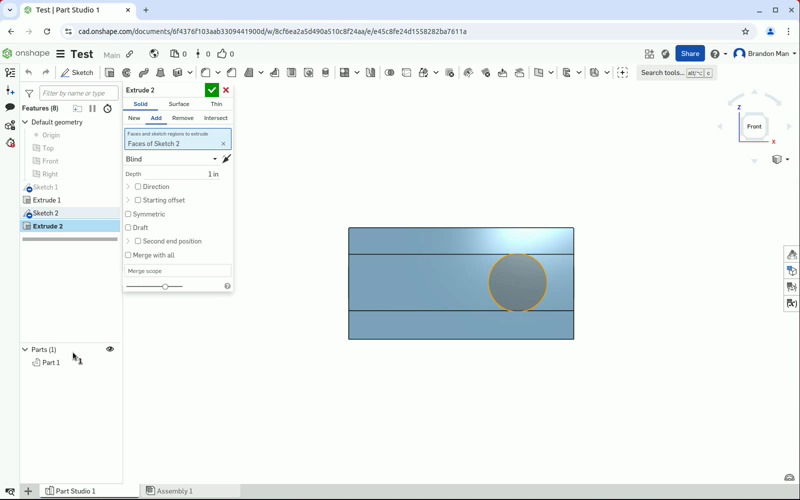
mouse_move(143, 106)
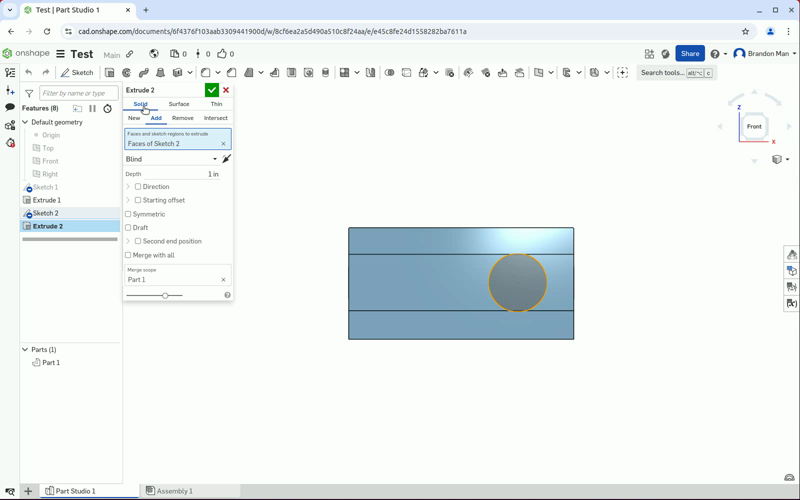
click(143, 106)
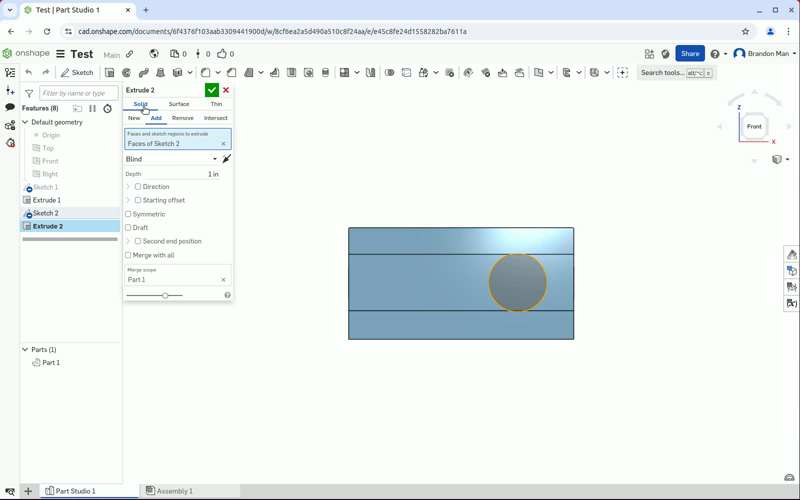
mouse_move(186, 120)
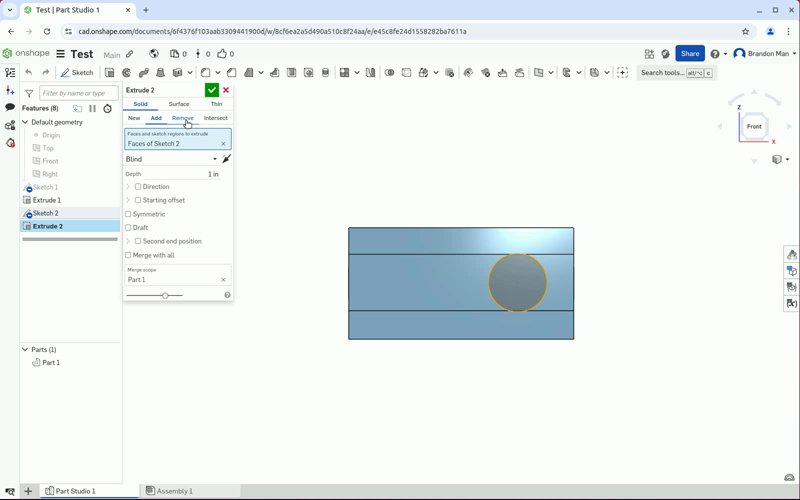
click(186, 120)
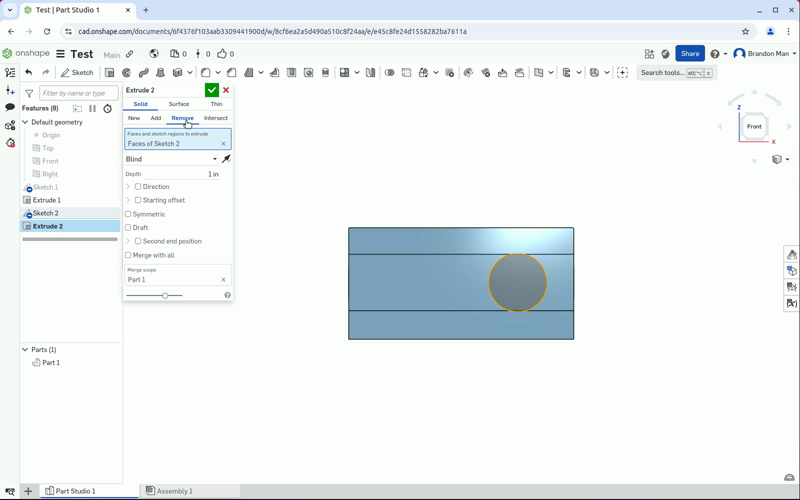
key(tab, 4)
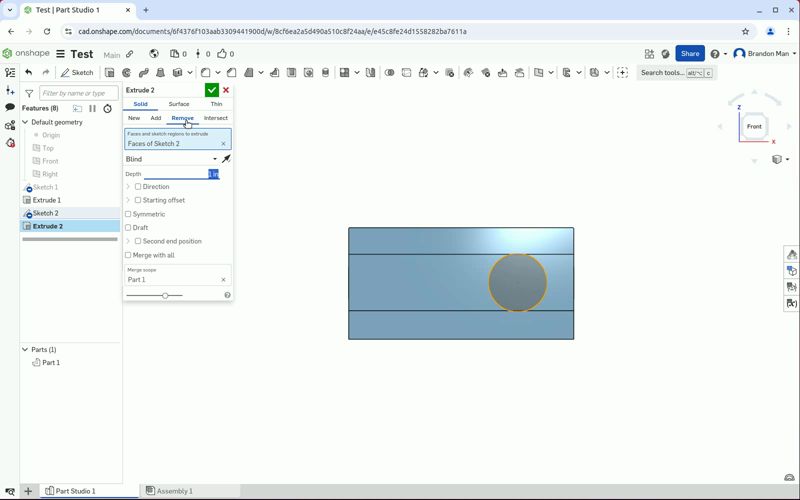
text(46.216)
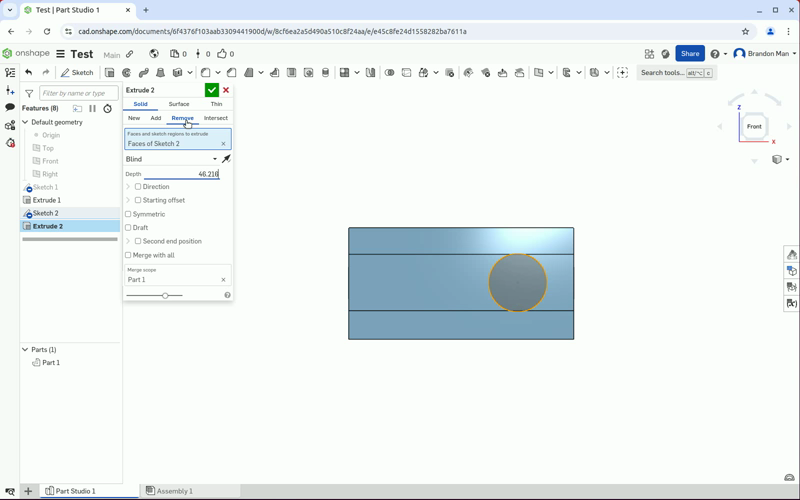
key(tab, 3)
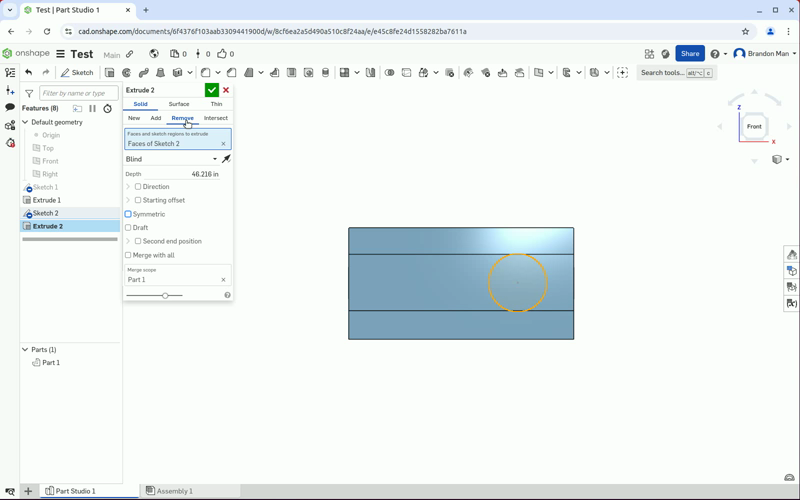
key(space)
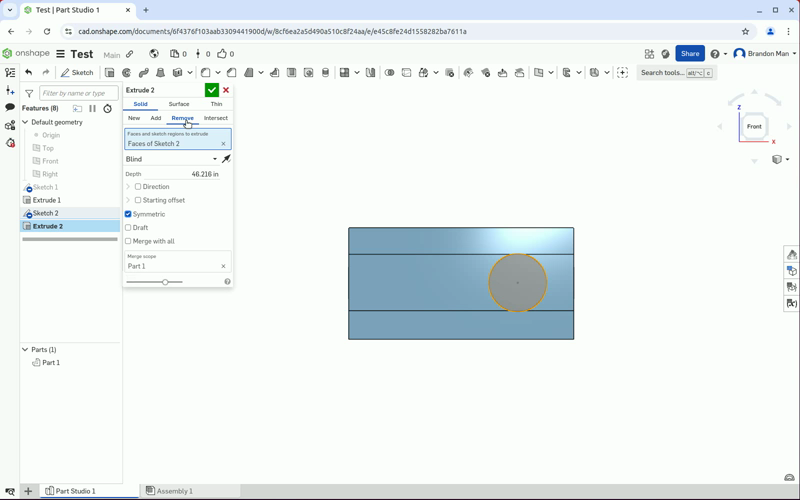
key(tab, 2)
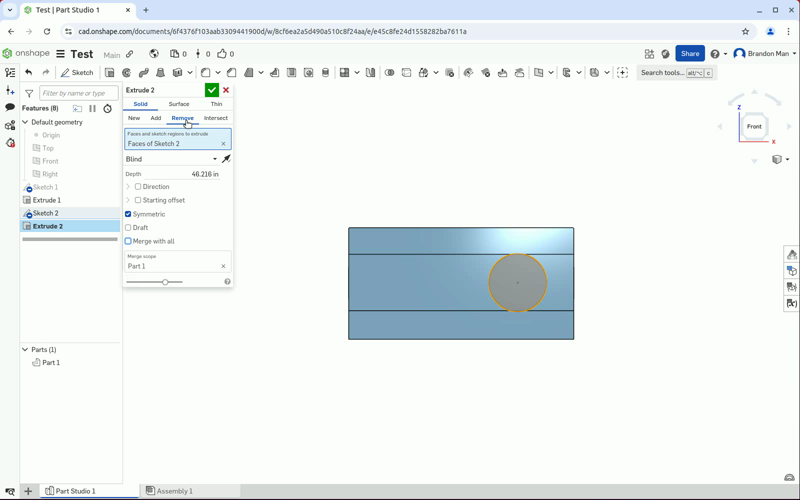
key(space)
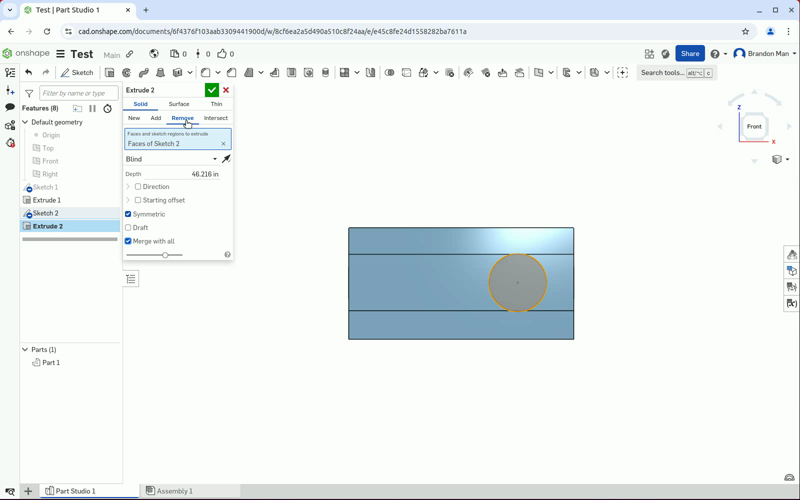
key(enter)
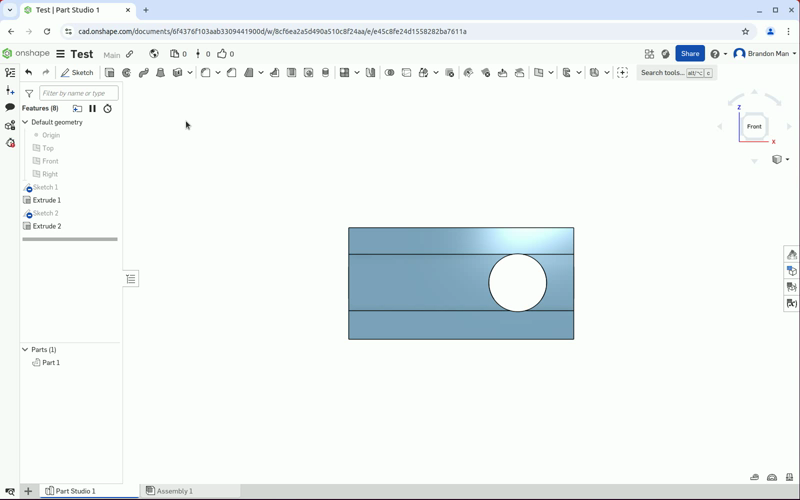
key(shift+h)
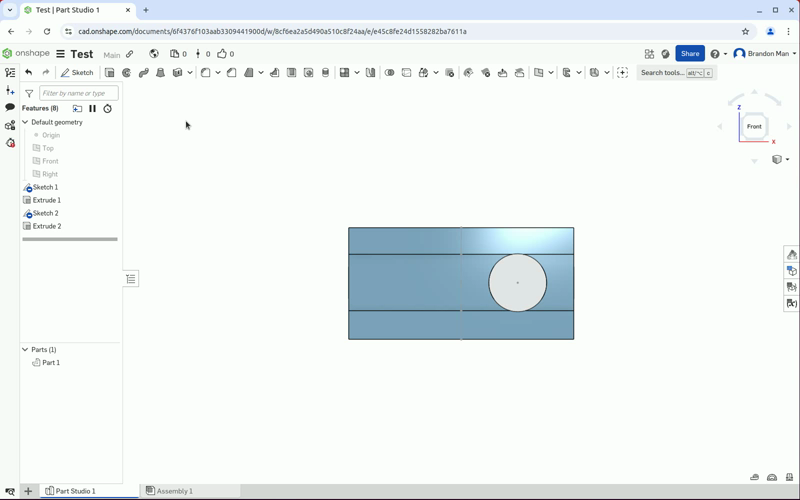
key(shift+h)
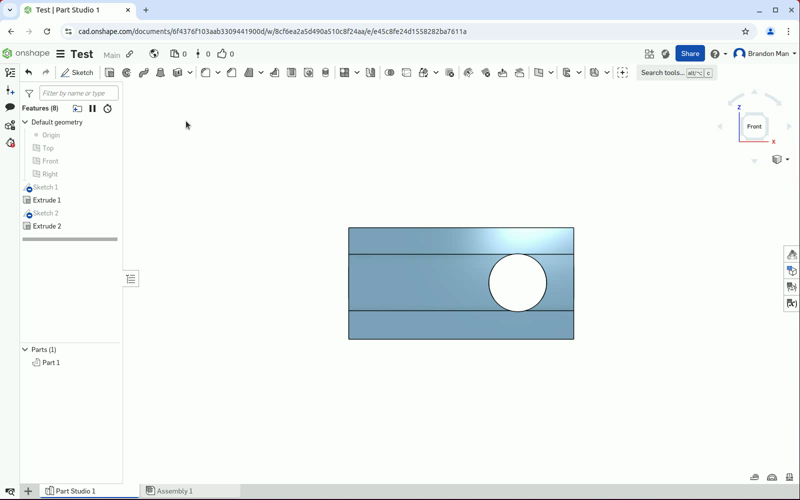
mouse_move(73, 189)
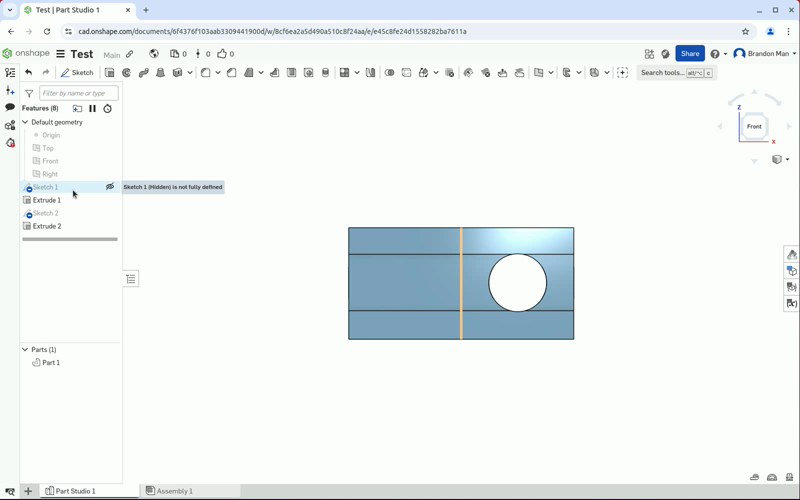
click(73, 189)
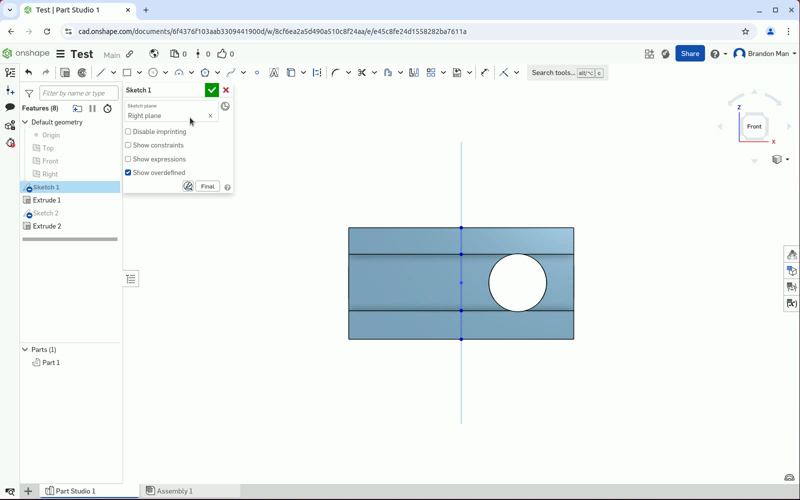
mouse_move(229, 92)
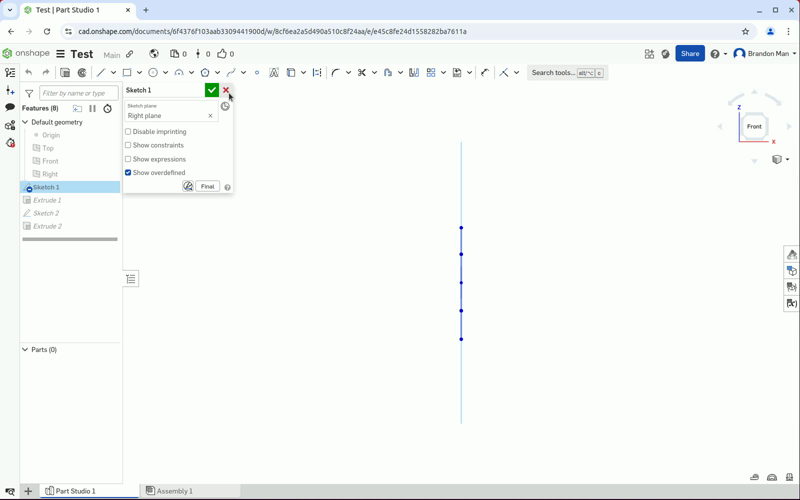
click(229, 92)
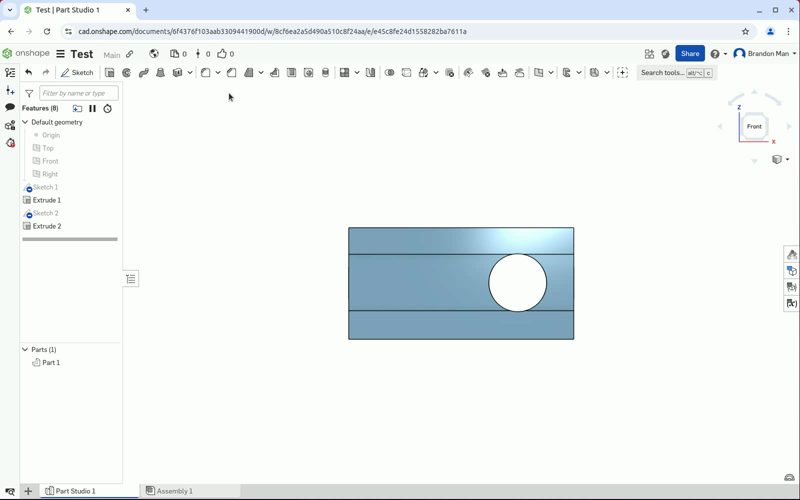
mouse_move(73, 352)
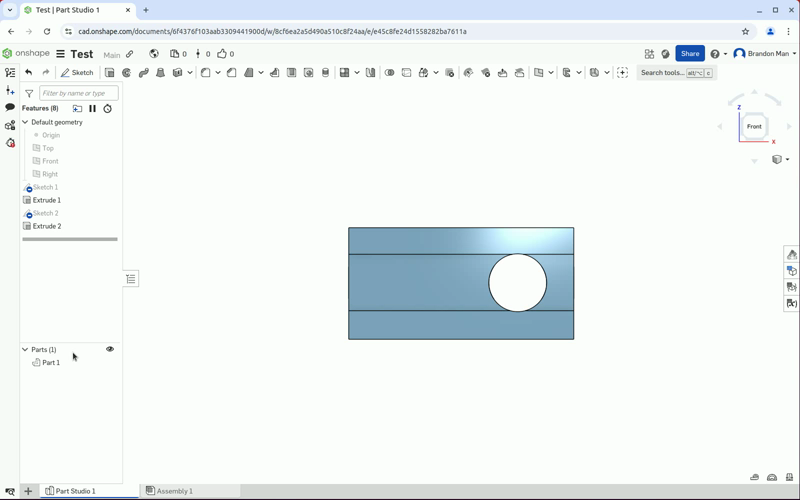
key(y)
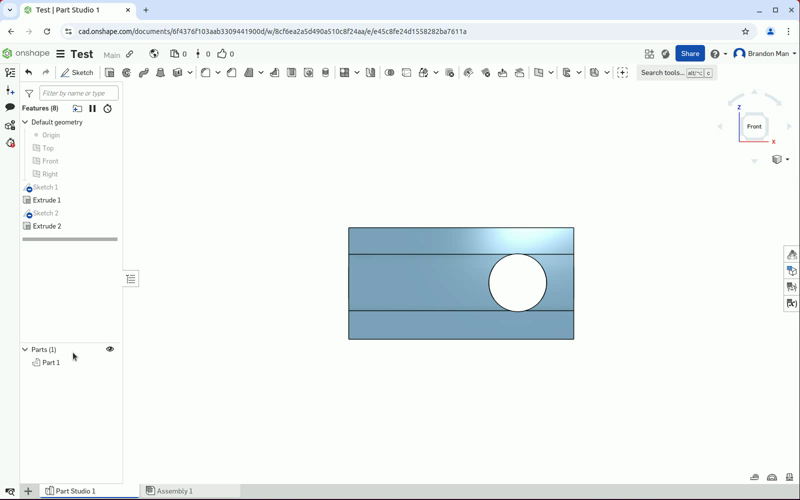
key(shift+p)
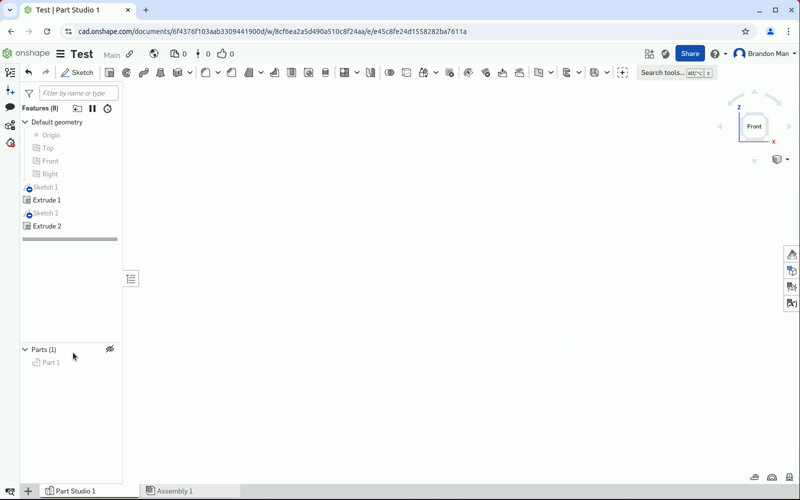
key(space)
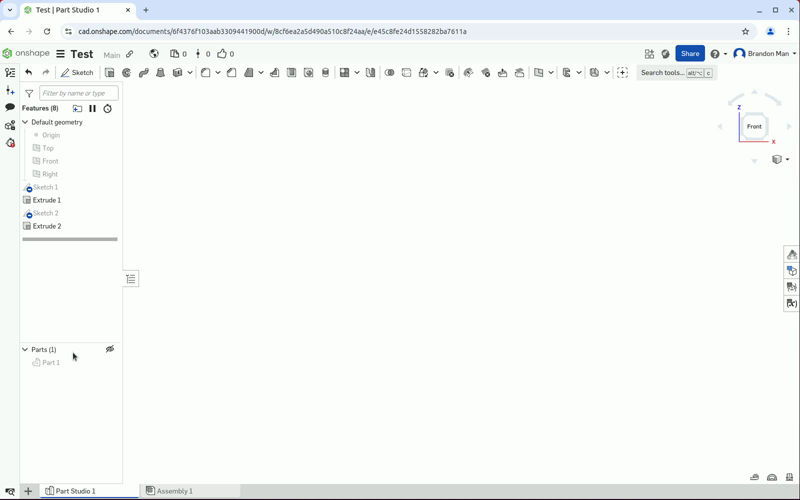
key_down(shift)
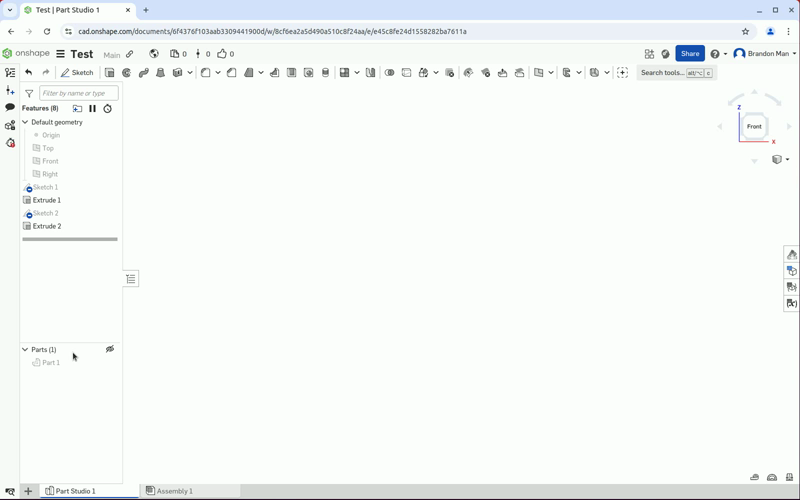
key(down)
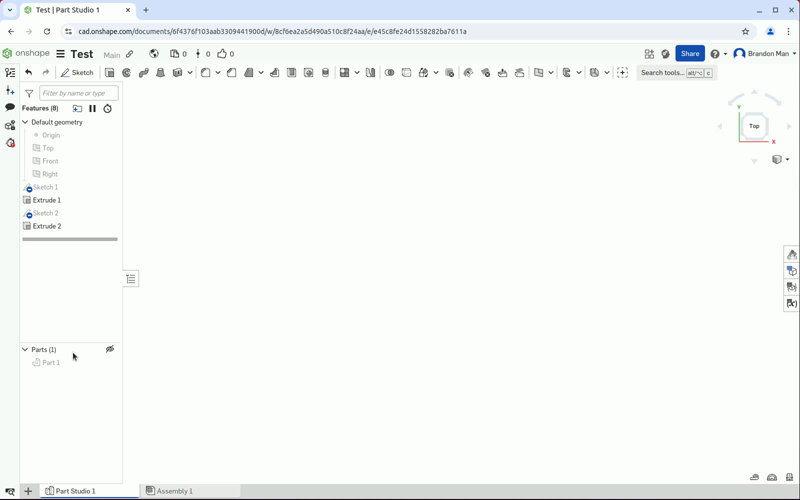
key_up(shift)
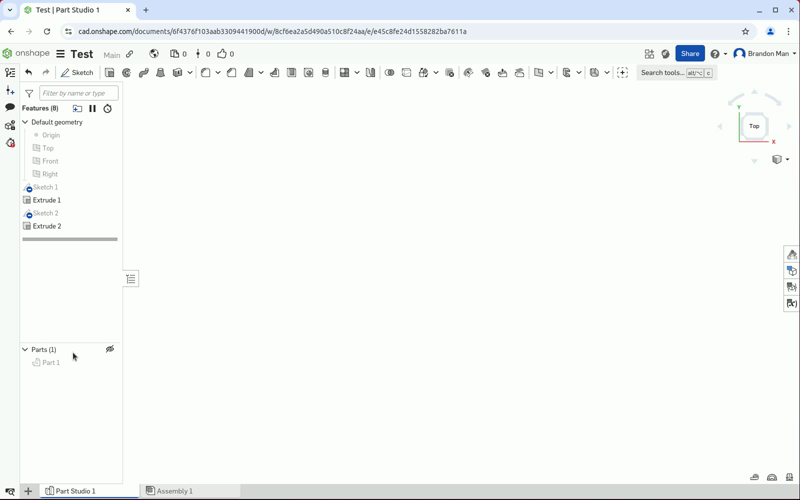
mouse_move(73, 352)
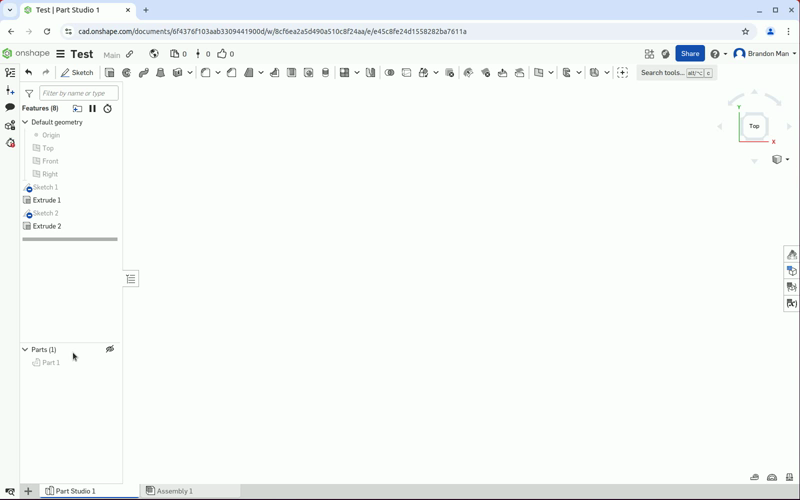
key(shift+y)
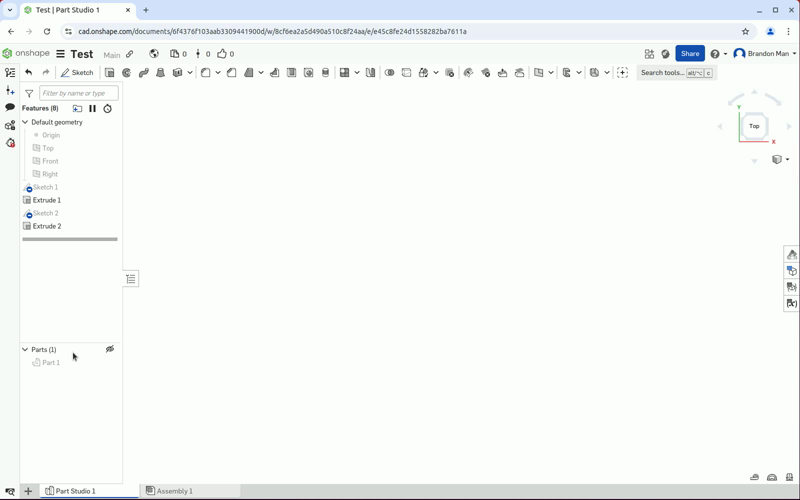
key(shift+s)
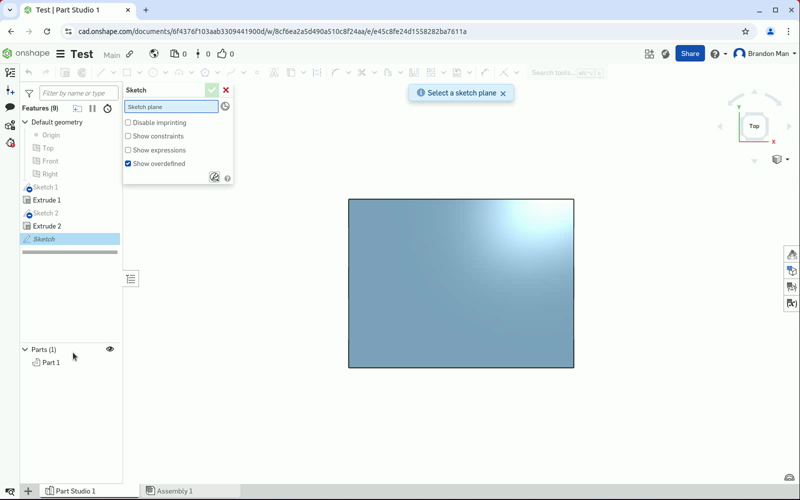
mouse_move(73, 150)
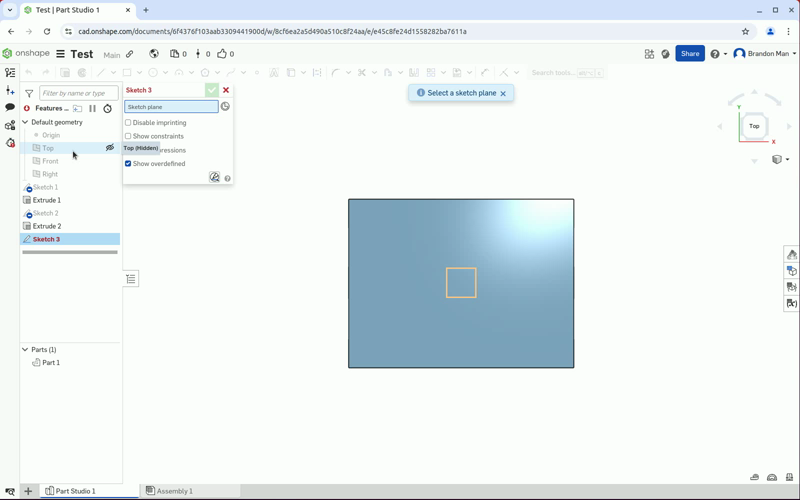
click(73, 150)
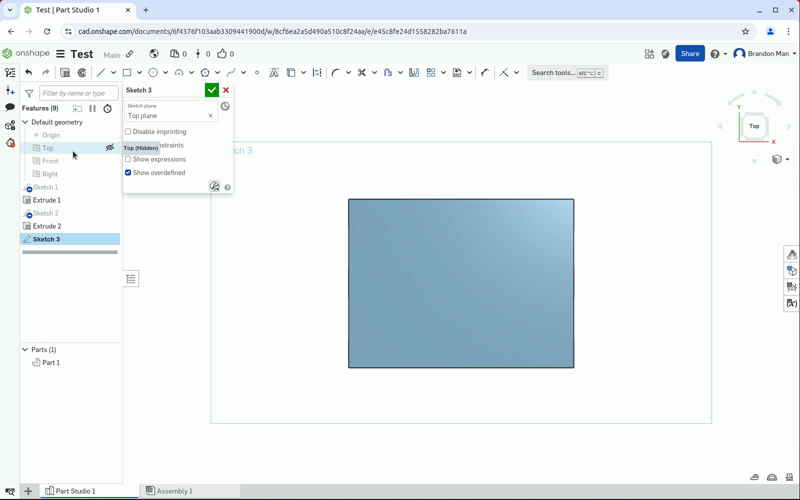
mouse_move(73, 352)
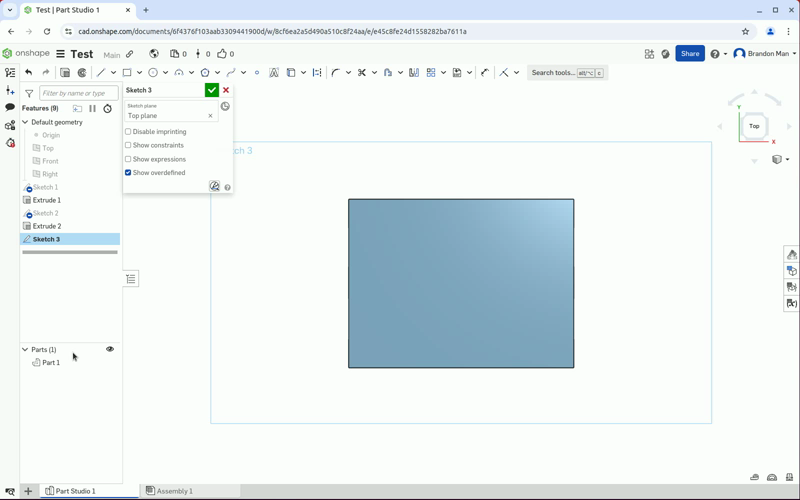
key(y)
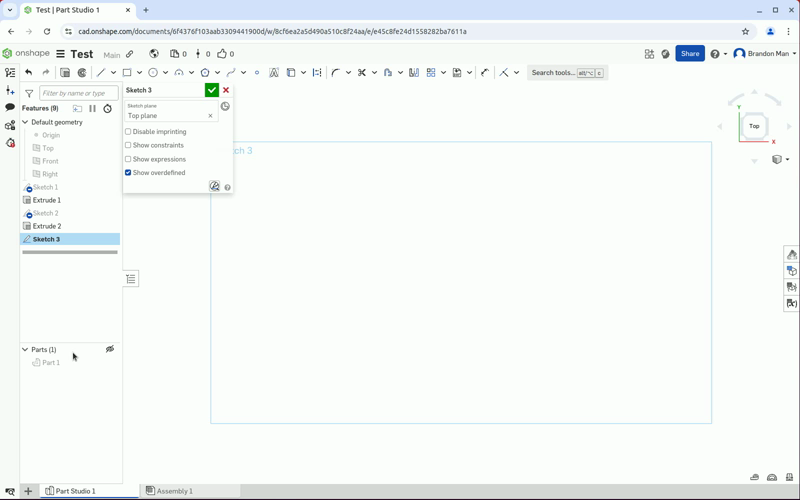
key(l)
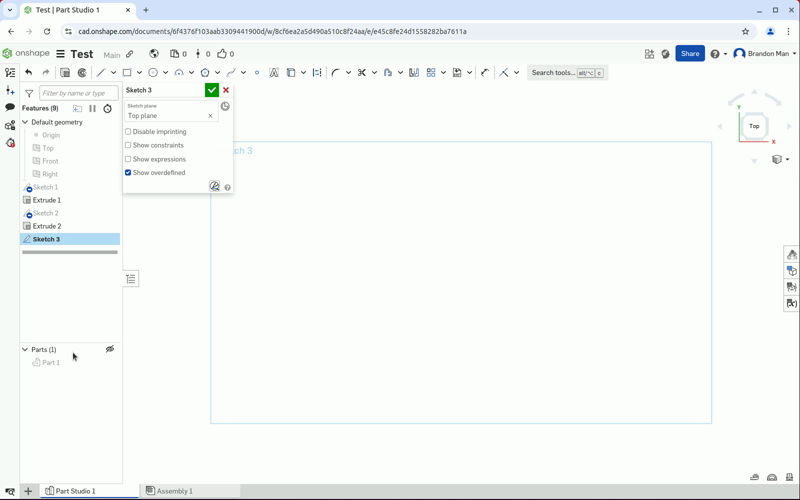
key_down(shift)
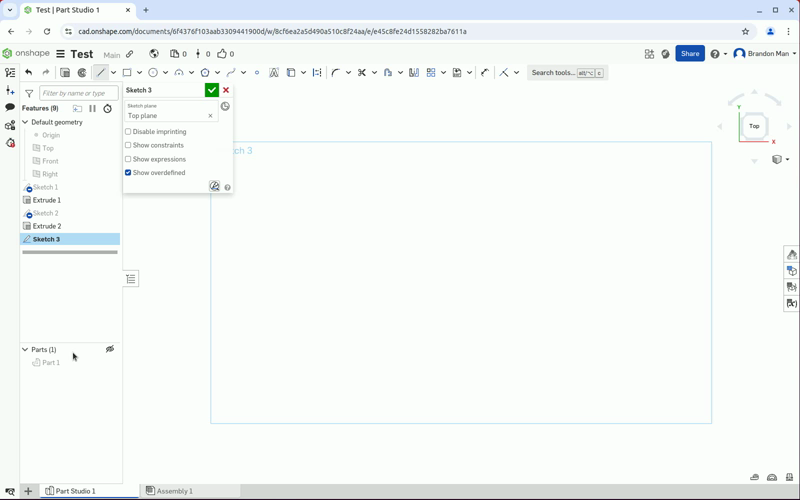
mouse_move(460, 311)
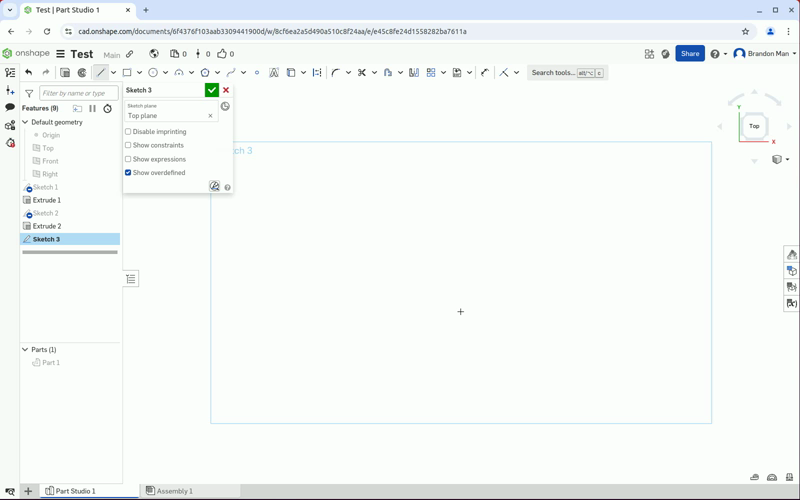
click(460, 311)
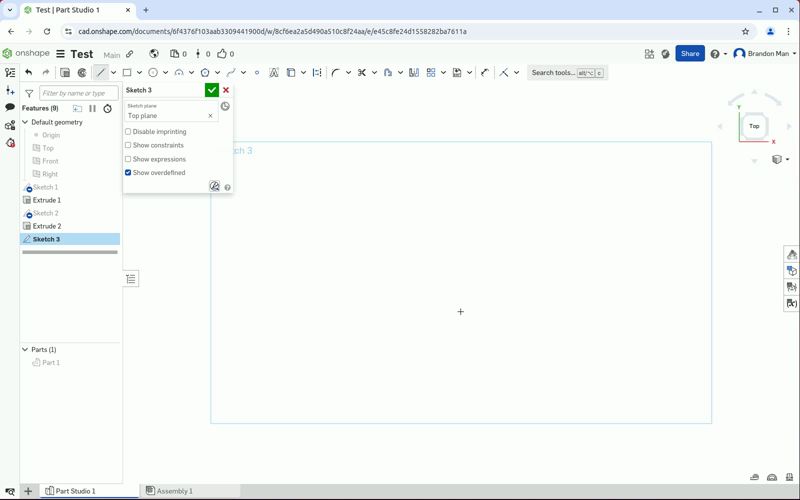
key_up(shift)
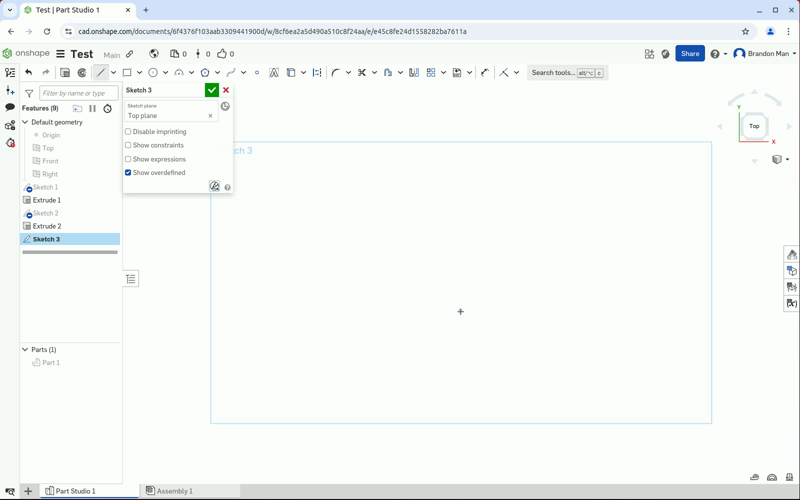
key_down(shift)
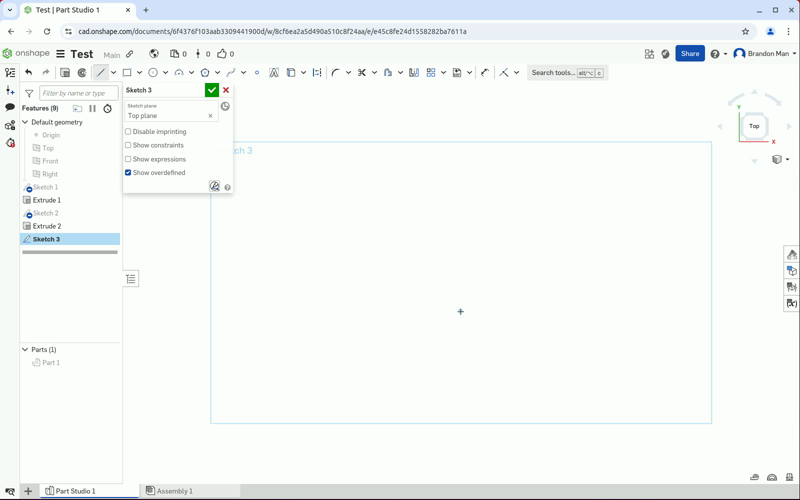
mouse_move(573, 311)
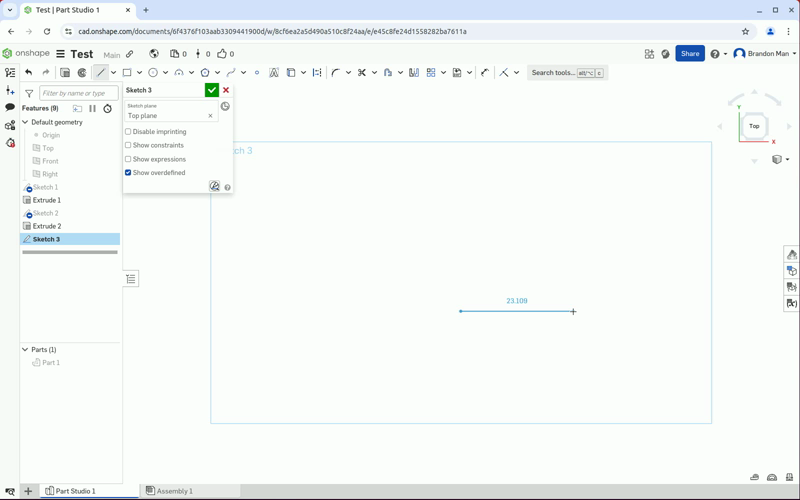
click(573, 311)
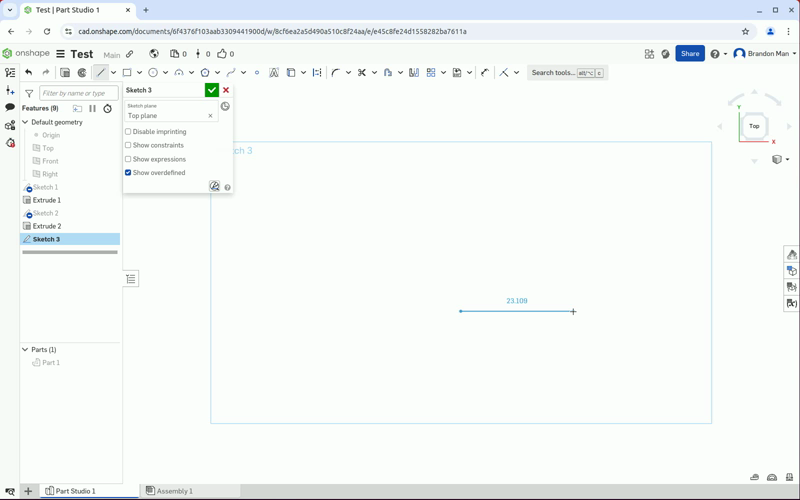
key_up(shift)
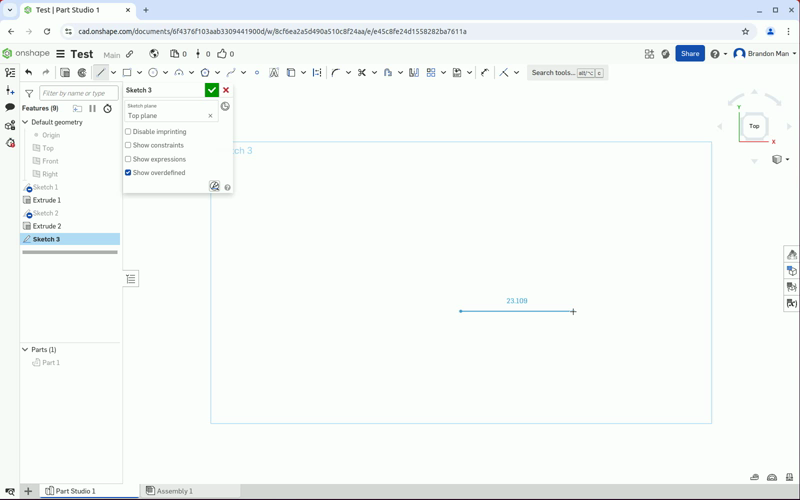
key_down(shift)
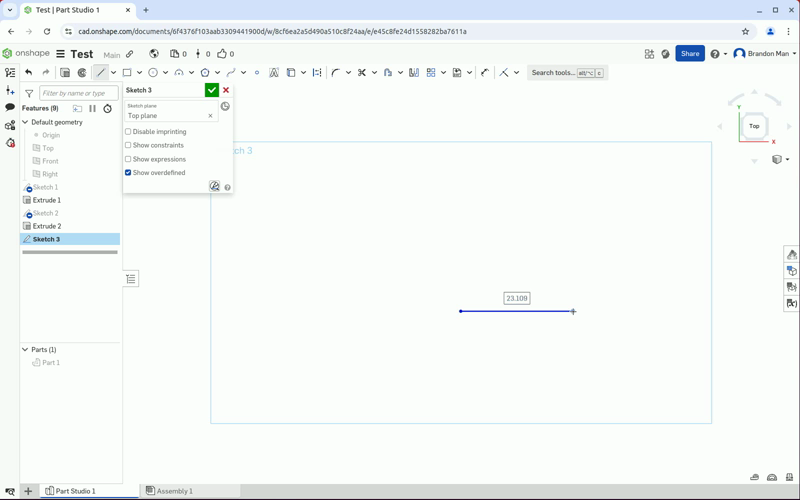
mouse_move(589, 311)
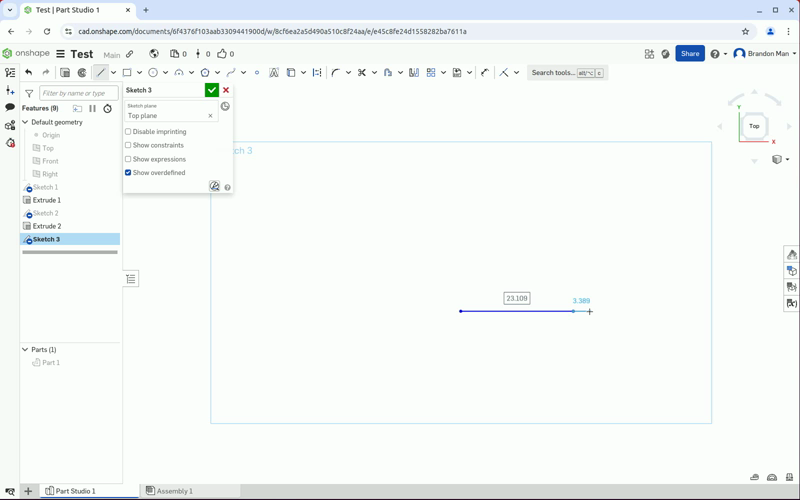
mouse_move(573, 254)
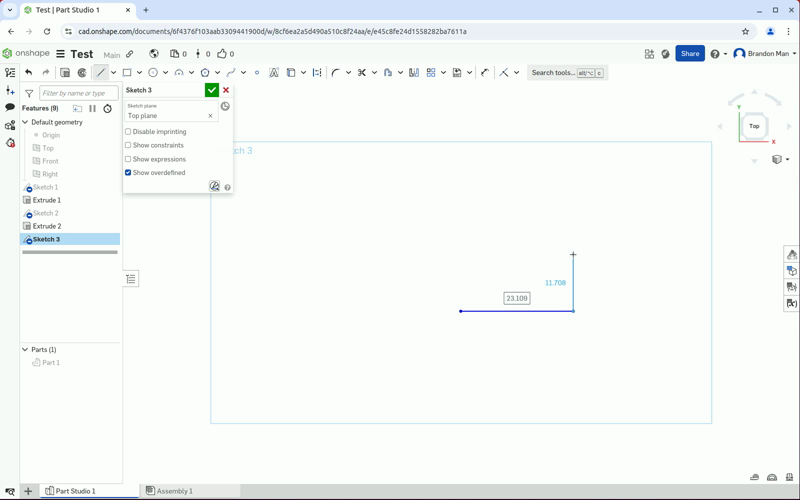
click(573, 254)
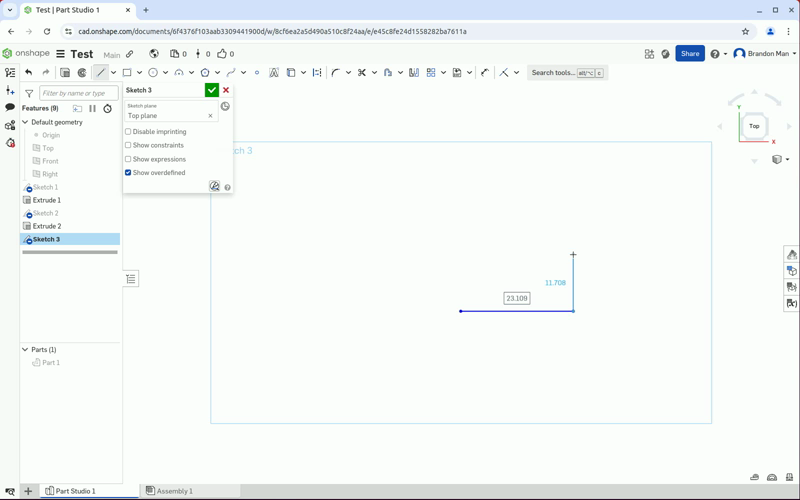
key_up(shift)
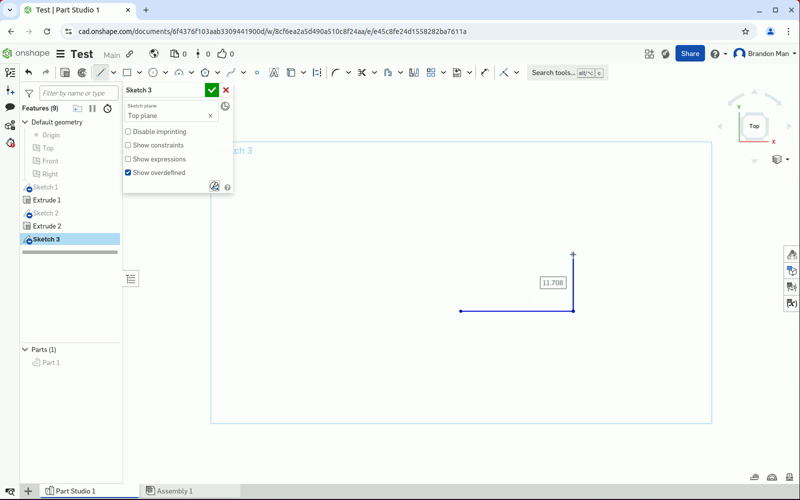
key_down(shift)
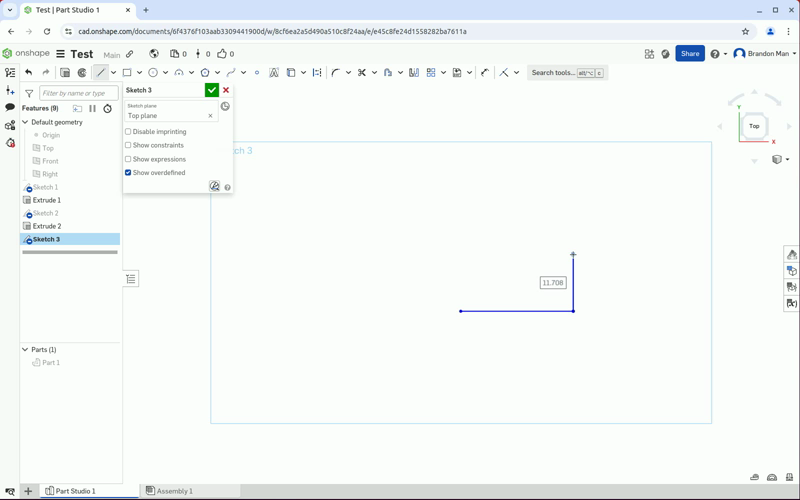
mouse_move(460, 254)
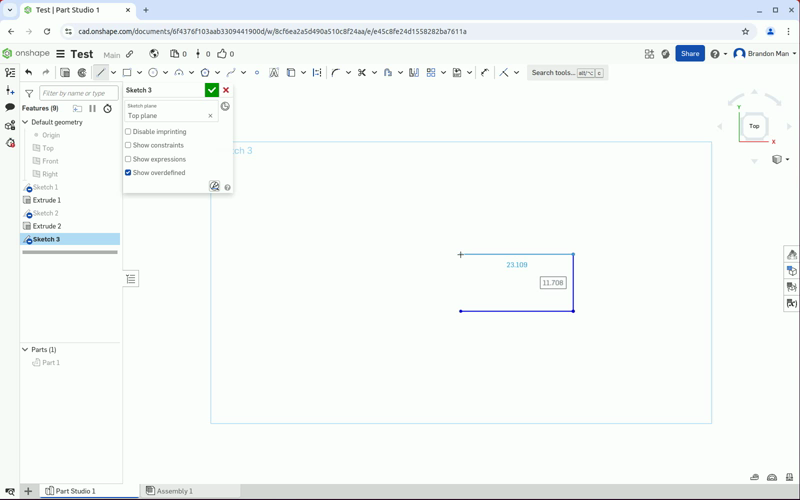
click(460, 254)
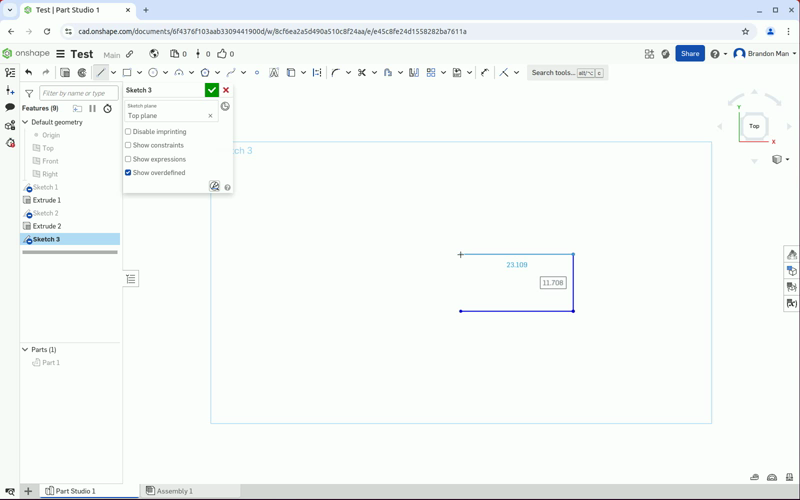
key_up(shift)
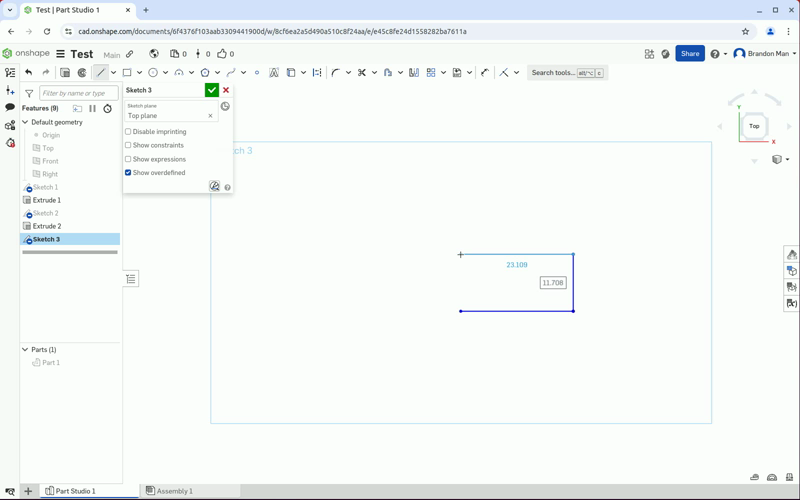
mouse_move(490, 254)
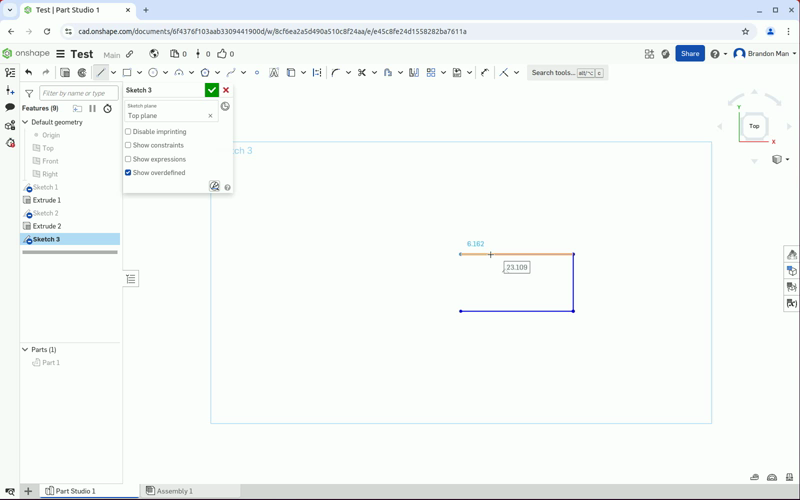
key_down(shift)
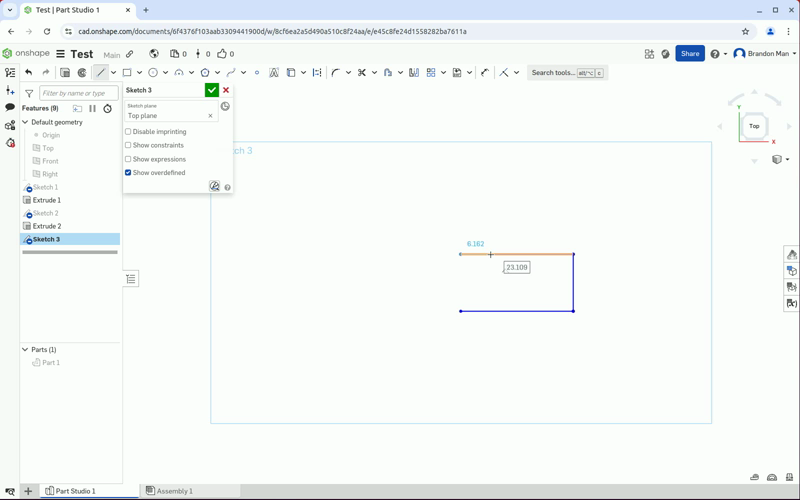
mouse_move(460, 311)
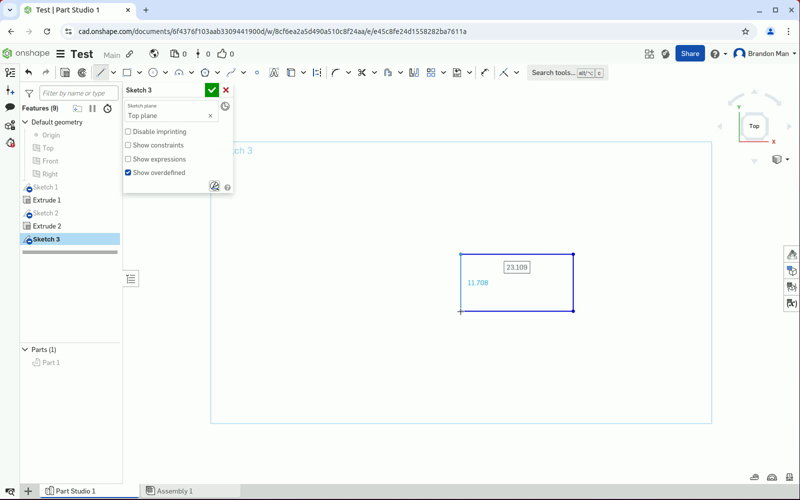
key_up(shift)
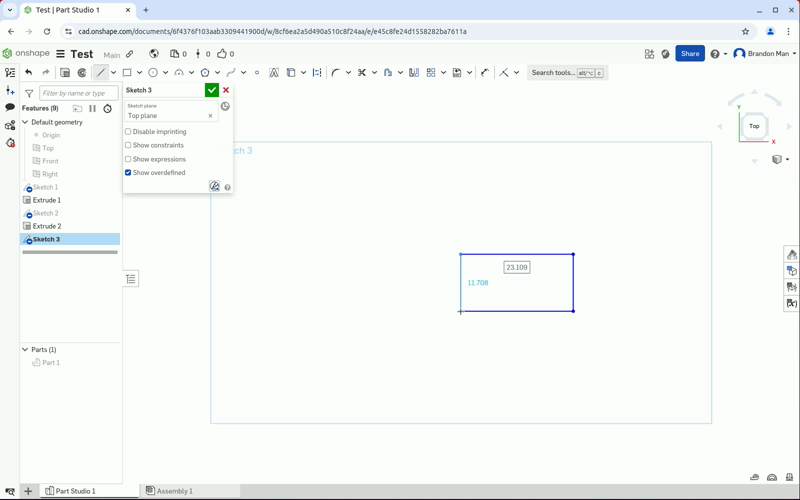
click(460, 311)
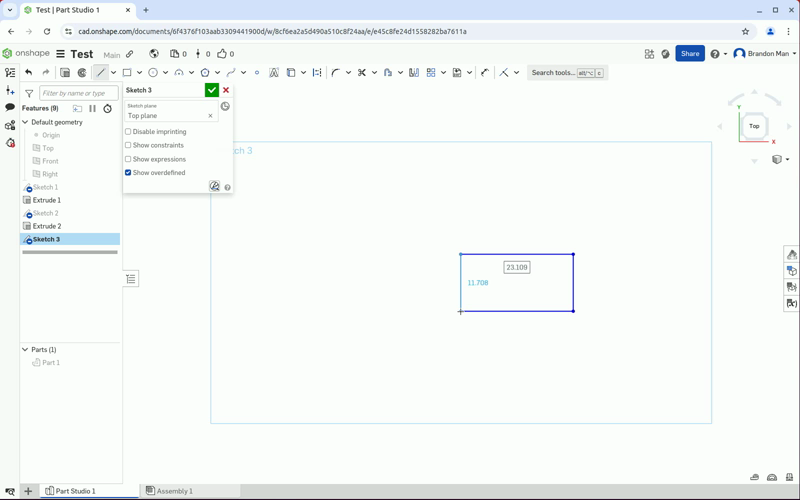
key(esc)
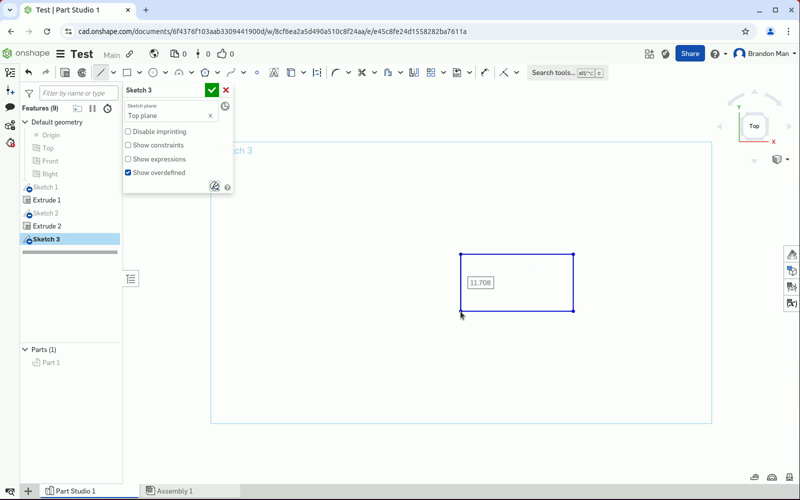
mouse_move(476, 267)
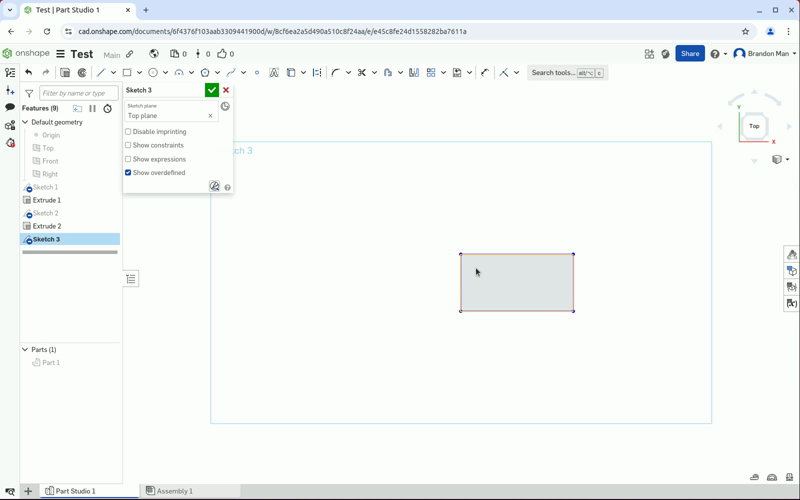
click(476, 267)
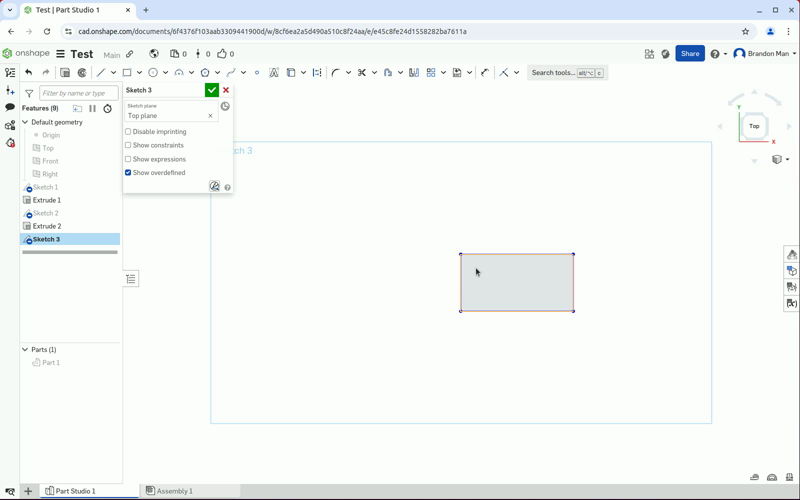
mouse_move(73, 352)
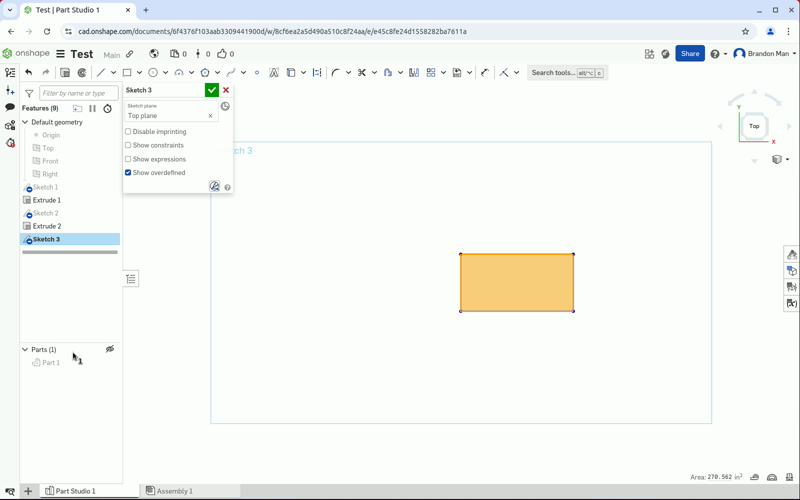
key(shift+y)
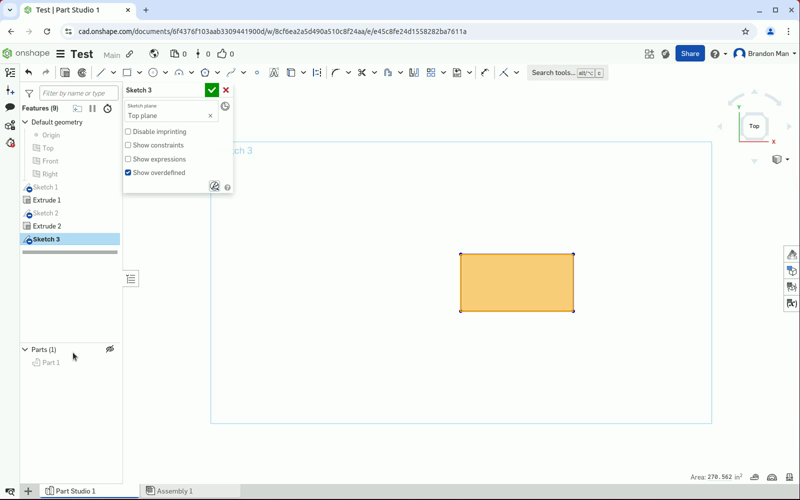
key(shift+e)
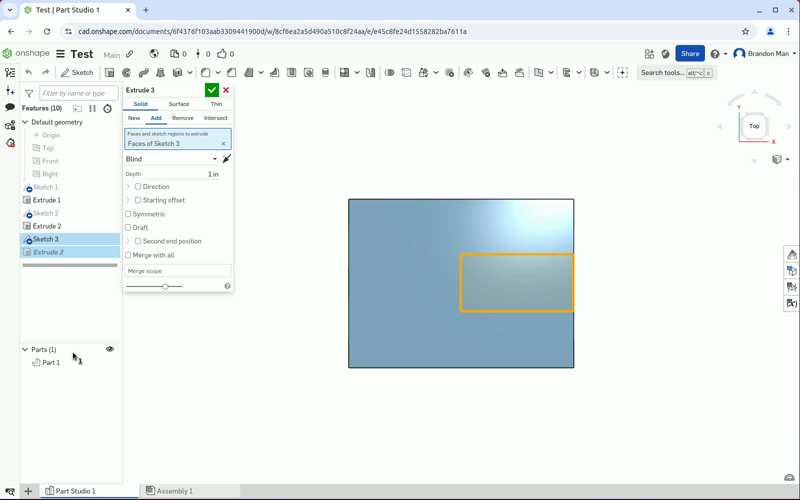
mouse_move(143, 106)
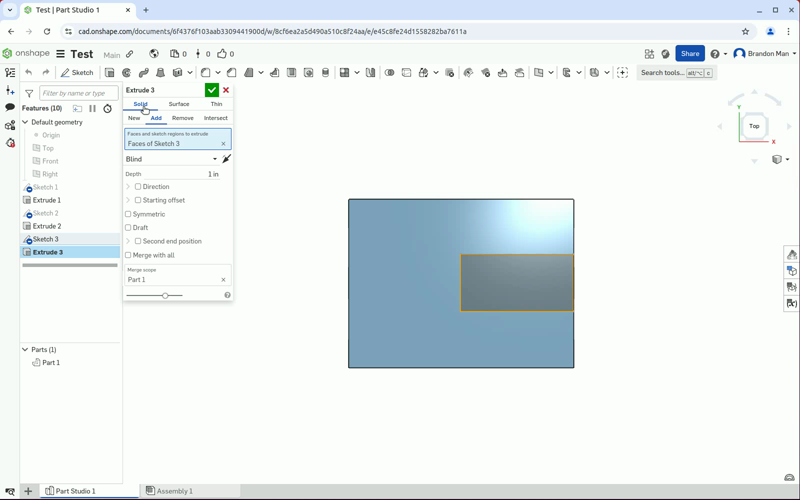
click(143, 106)
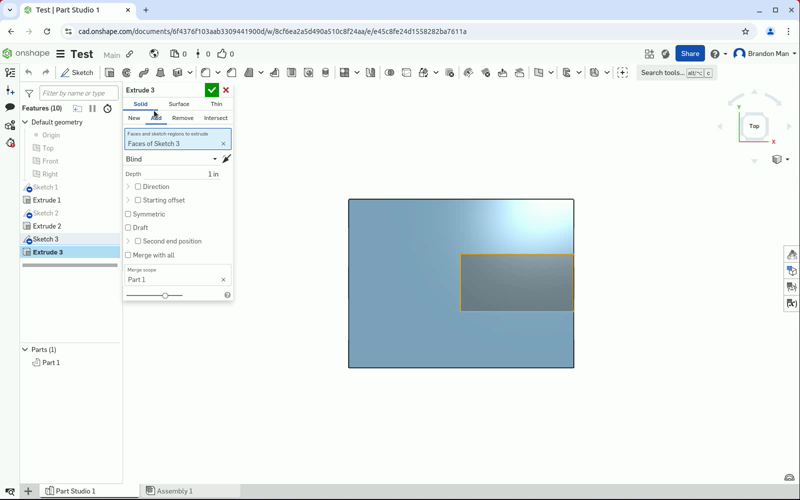
mouse_move(186, 120)
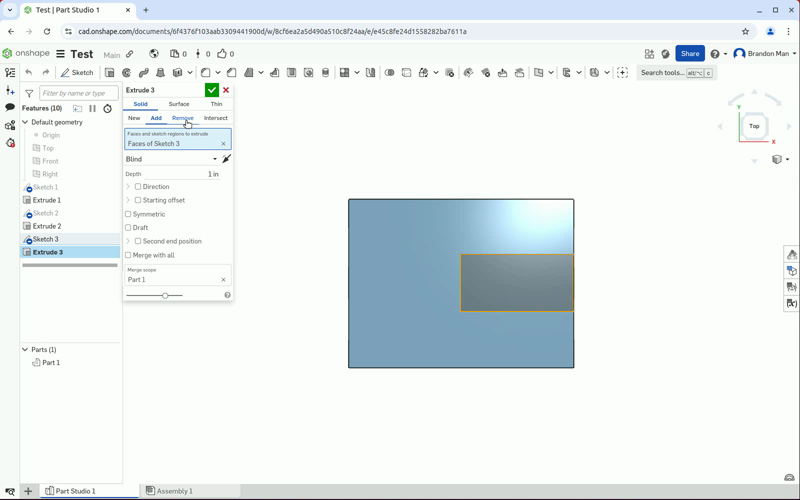
click(186, 120)
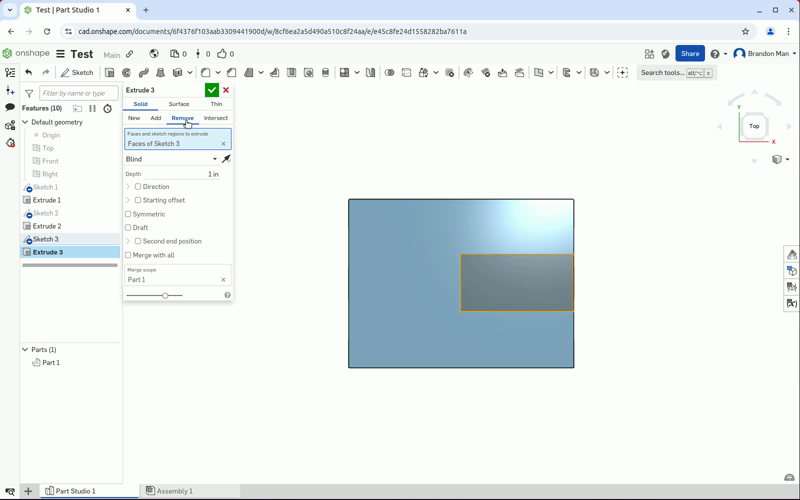
key(tab, 4)
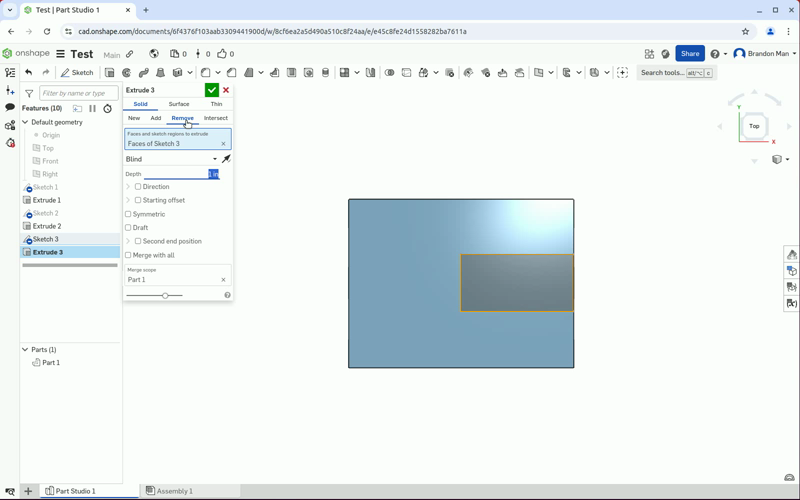
text(46.216)
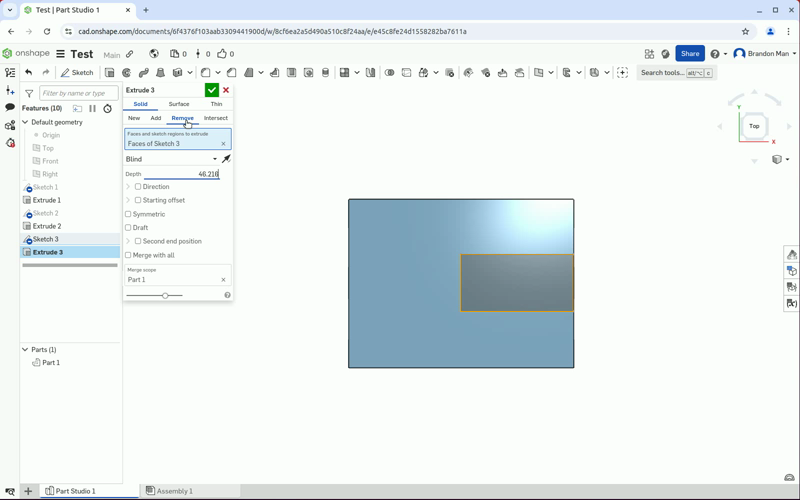
key(tab, 3)
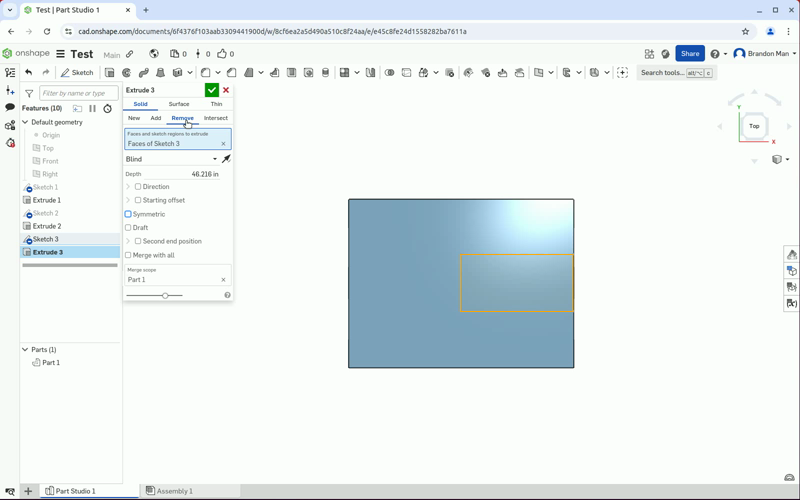
key(space)
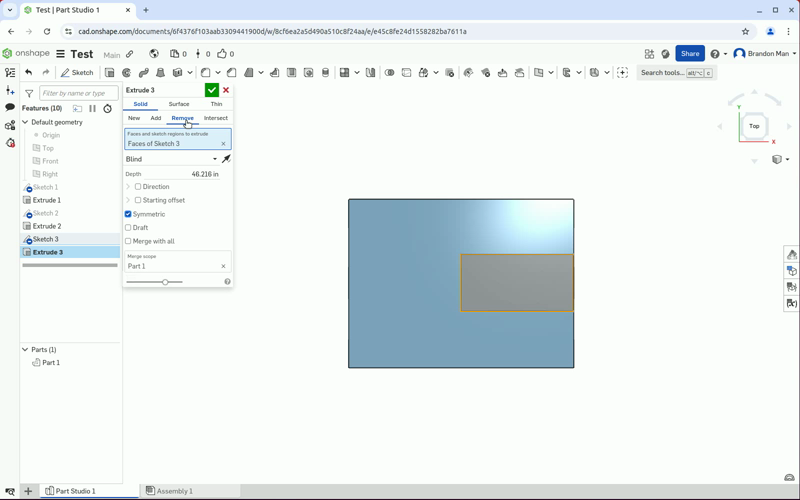
key(tab, 2)
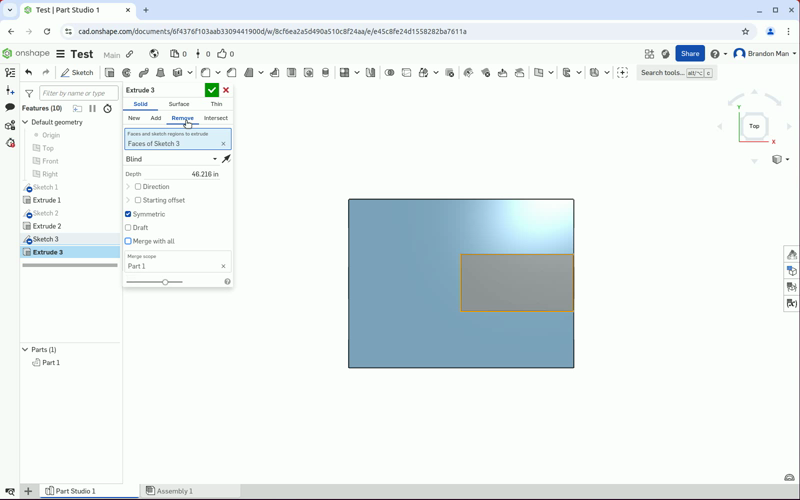
key(space)
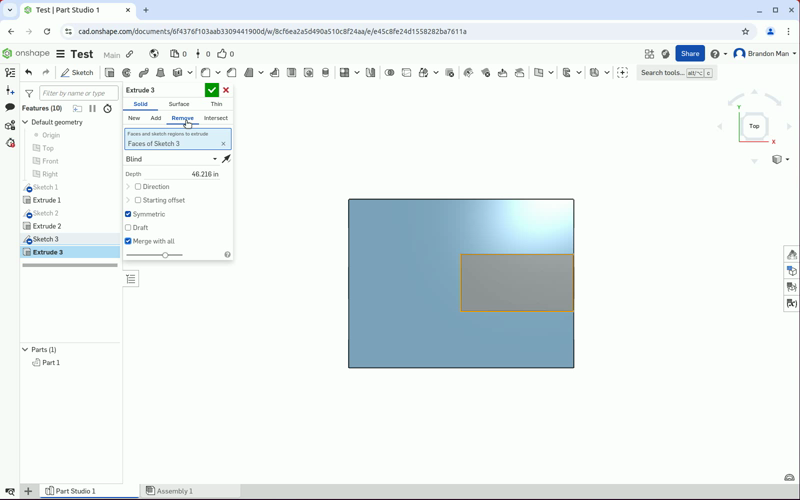
key(enter)
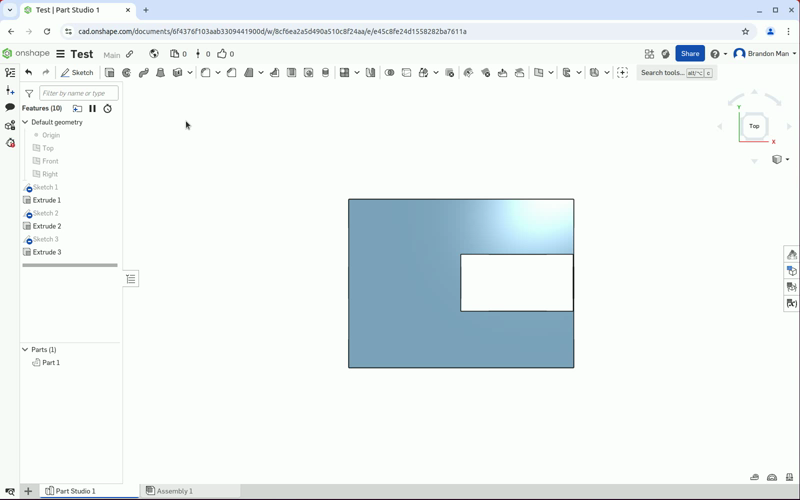
key(shift+h)
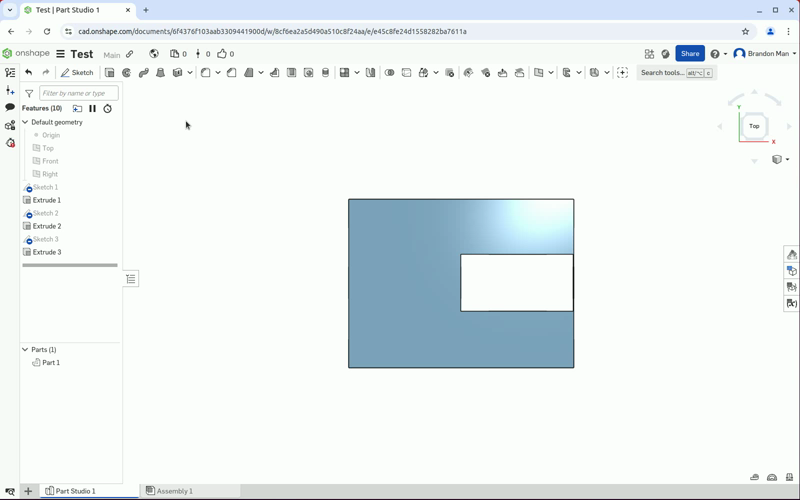
key(shift+h)
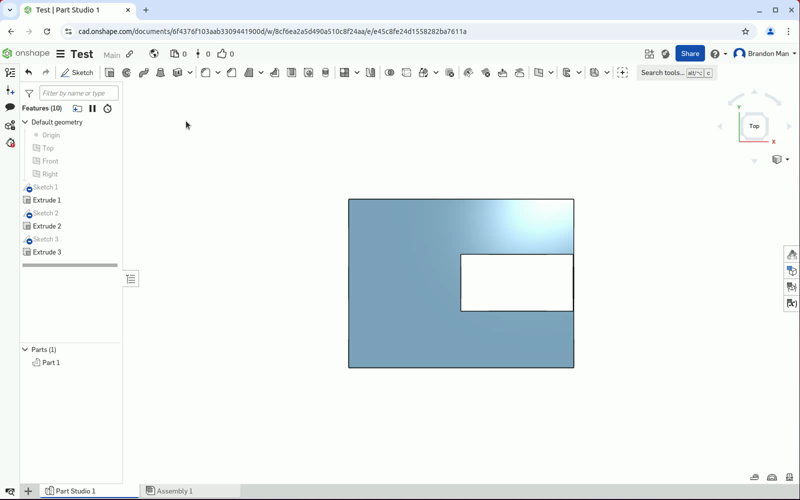
mouse_move(73, 189)
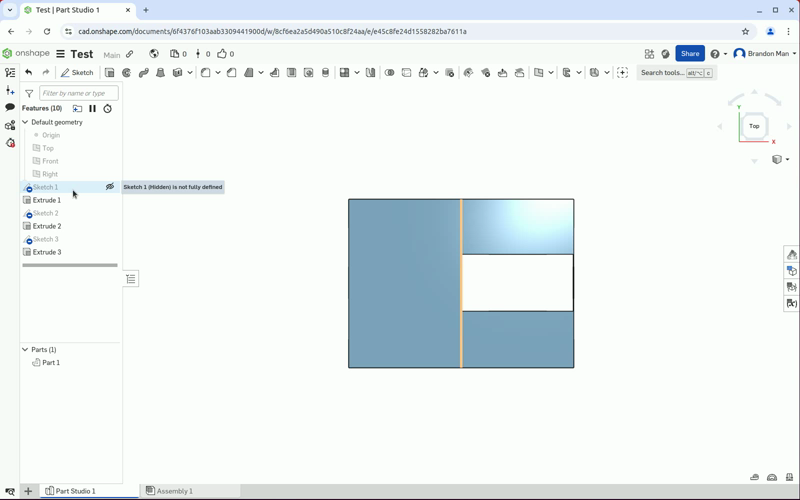
click(73, 189)
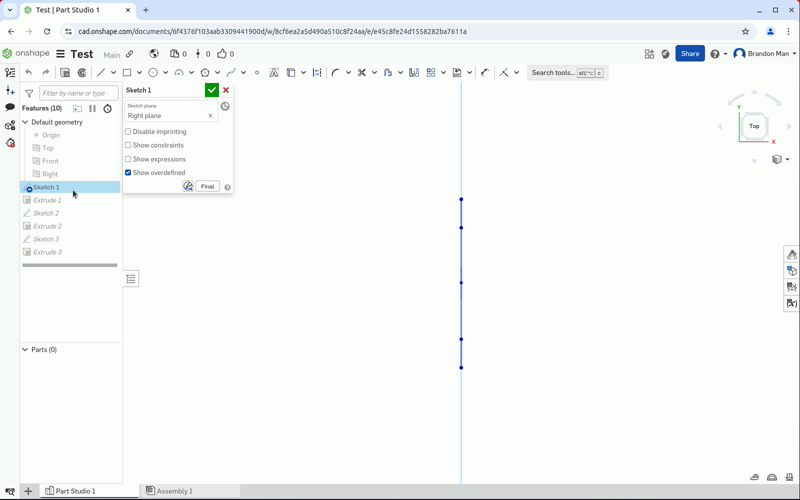
mouse_move(229, 92)
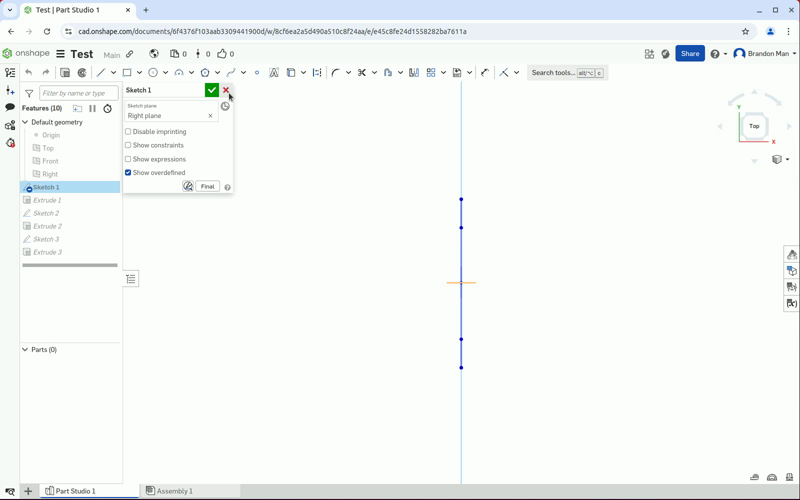
click(229, 92)
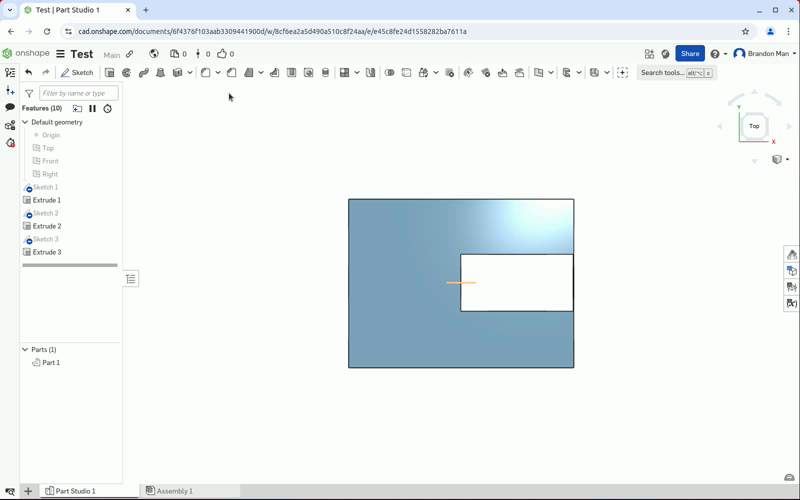
mouse_move(73, 352)
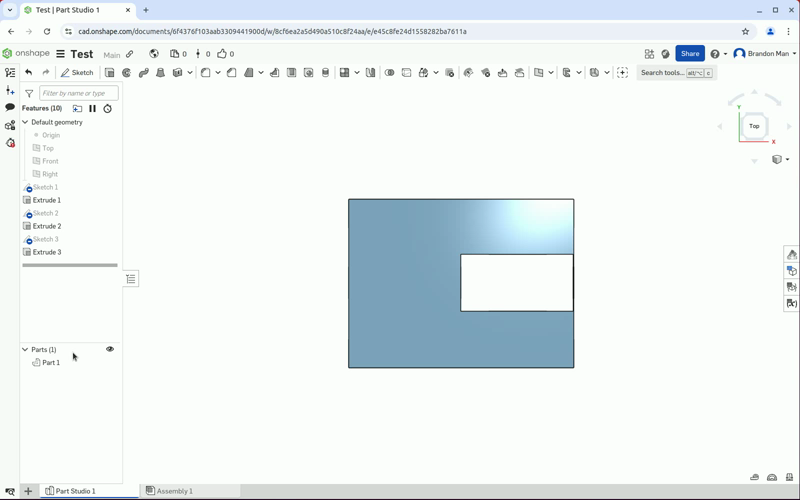
key(y)
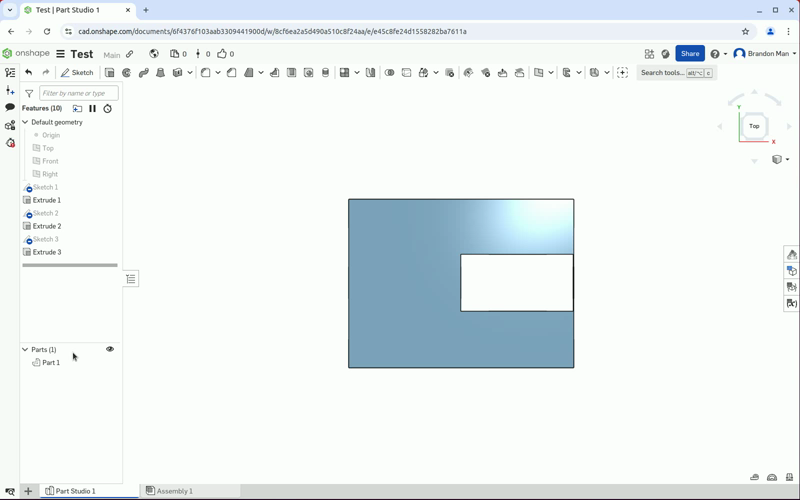
key(shift+p)
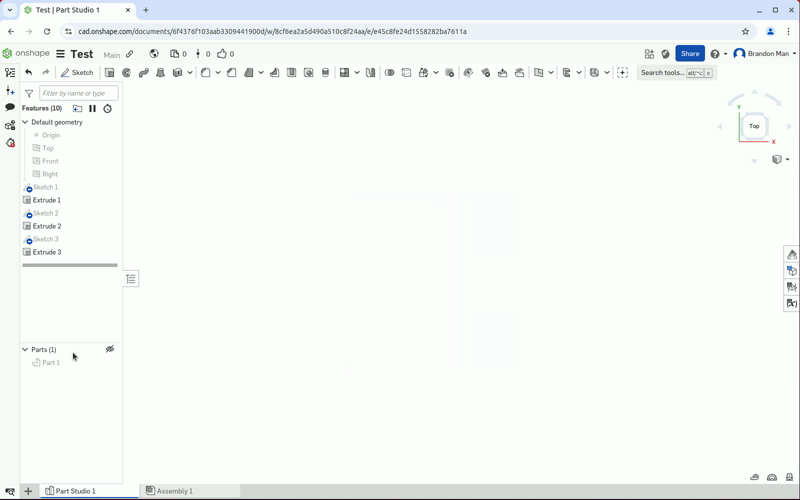
key(space)
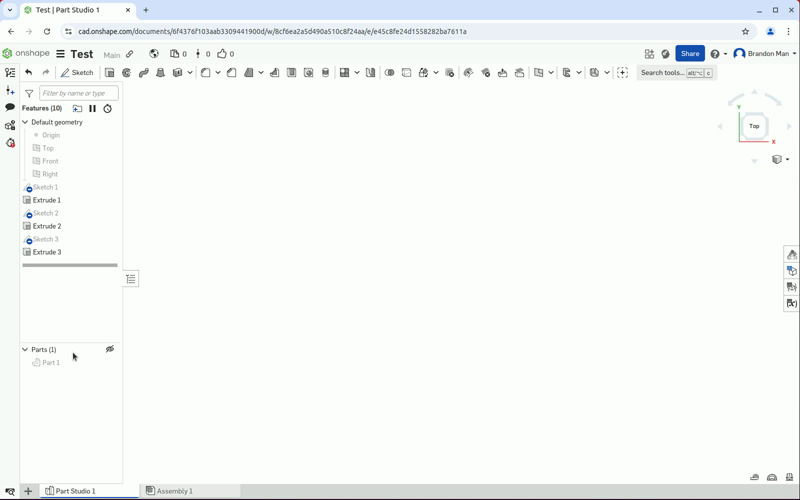
key_down(shift)
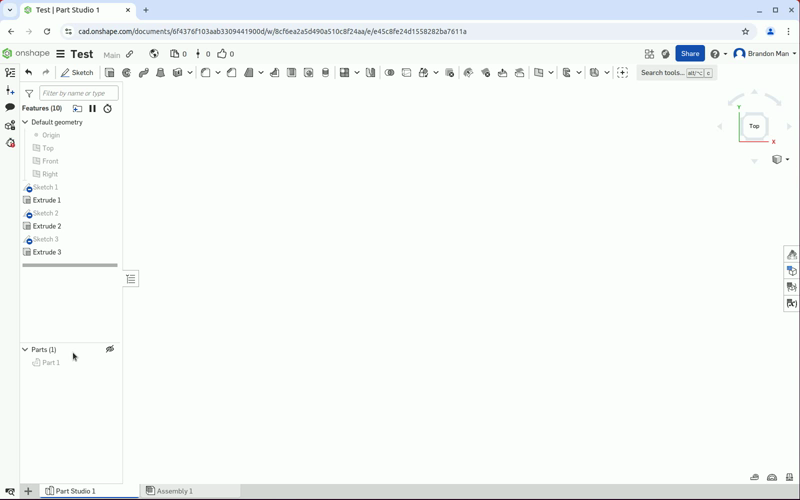
key(up)
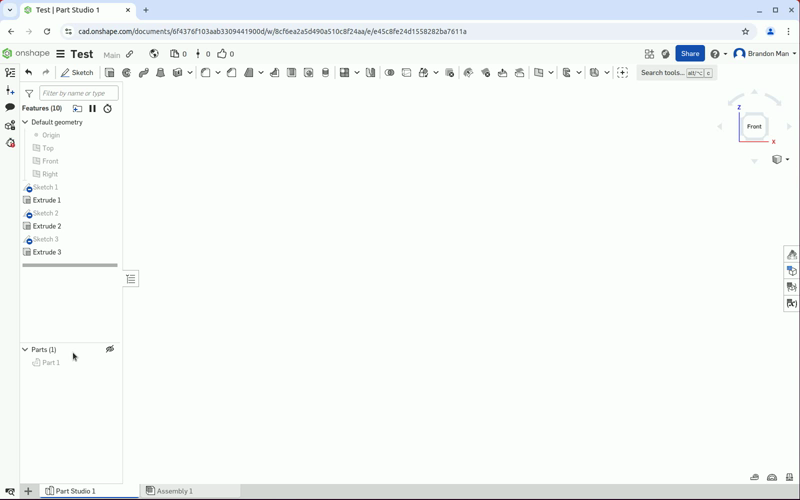
key_up(shift)
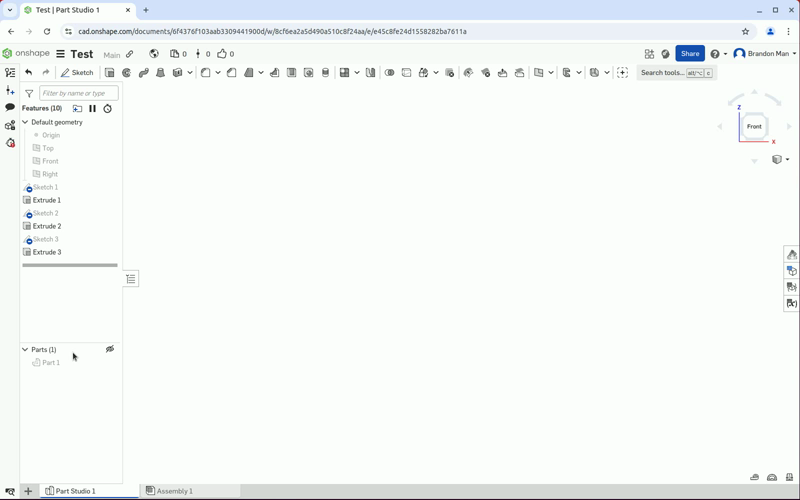
key(space)
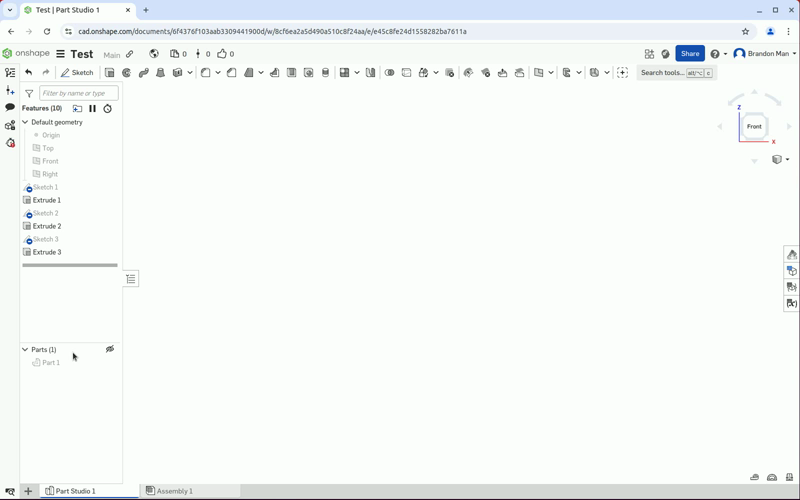
key_down(shift)
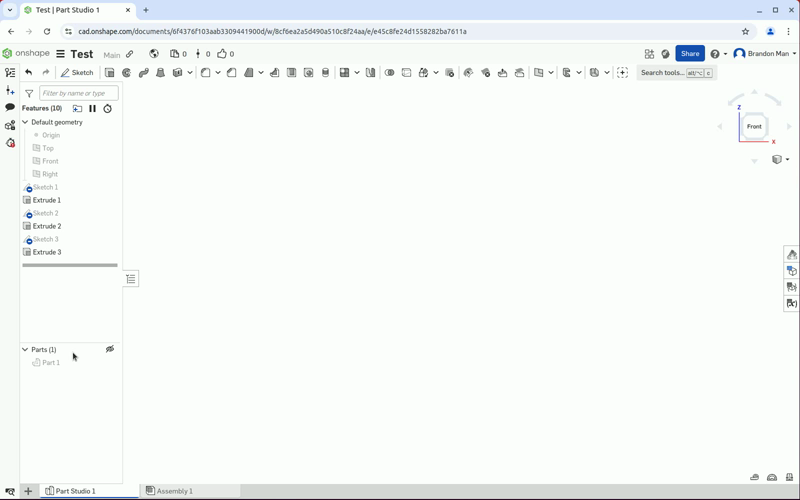
key(left)
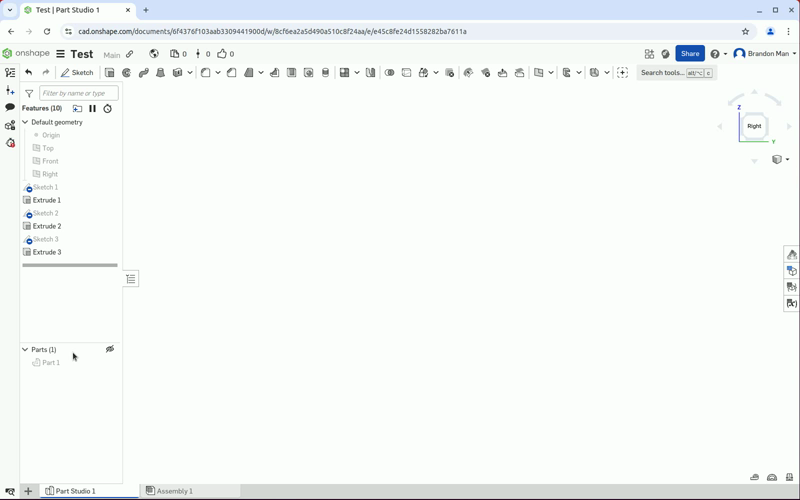
key_up(shift)
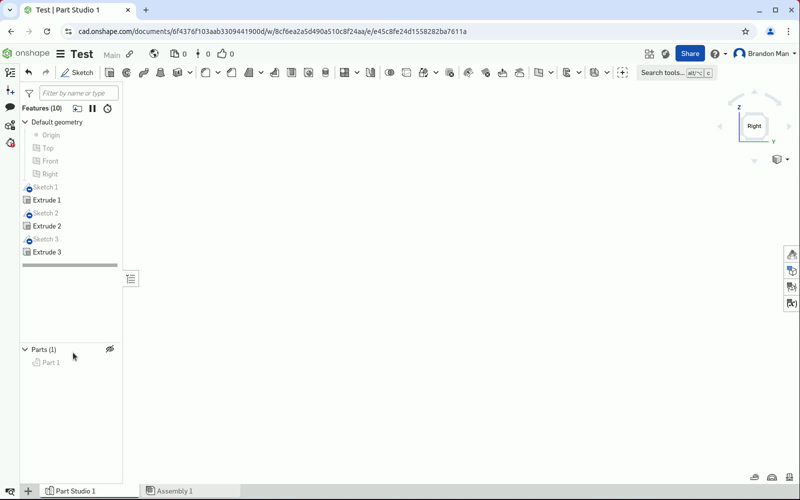
mouse_move(73, 352)
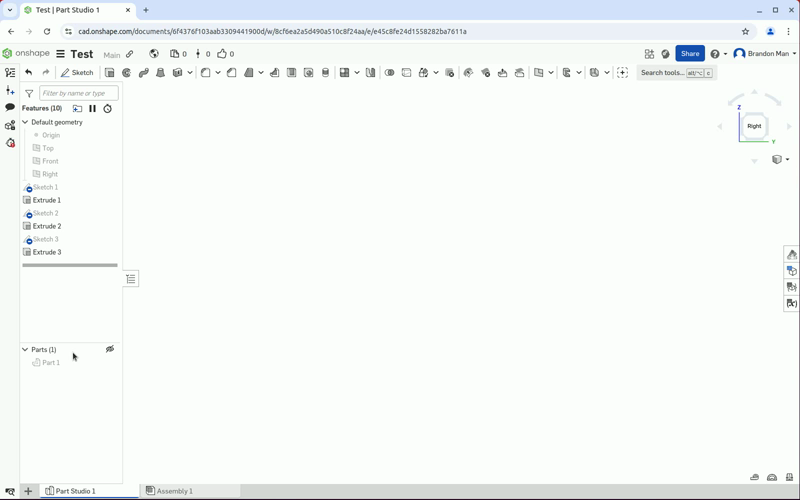
key(shift+y)
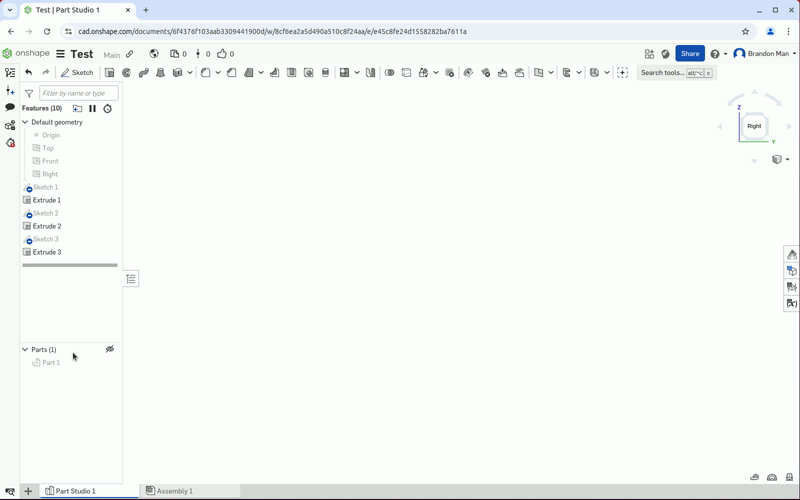
key(shift+s)
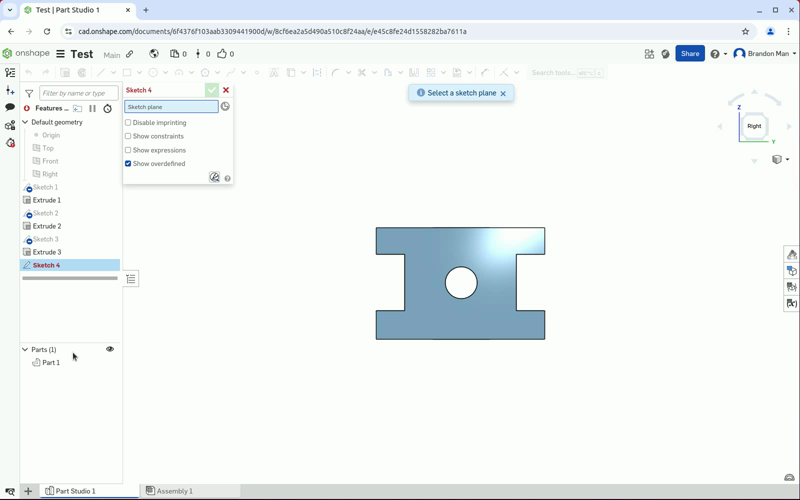
mouse_move(73, 176)
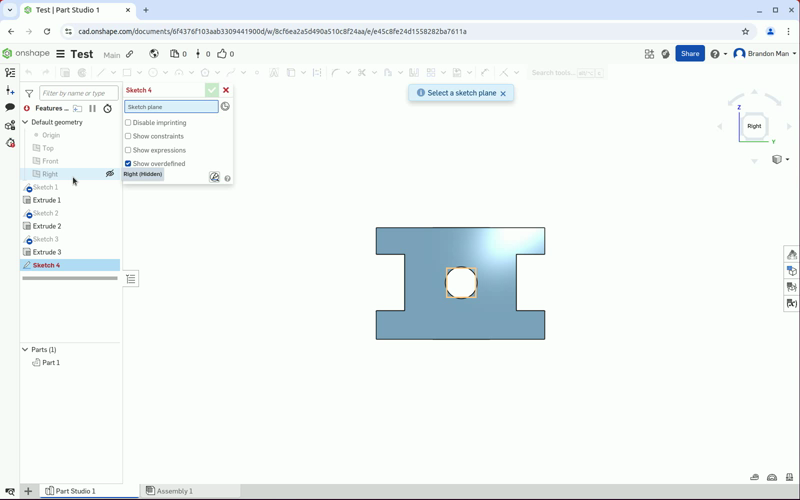
click(73, 176)
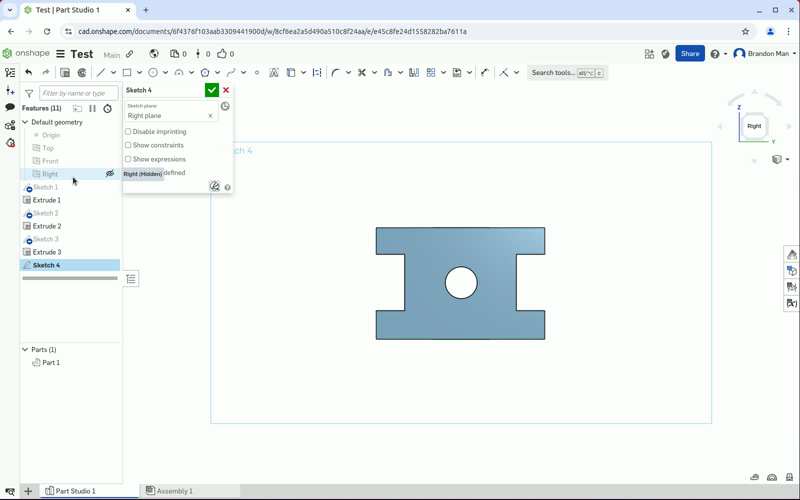
mouse_move(73, 352)
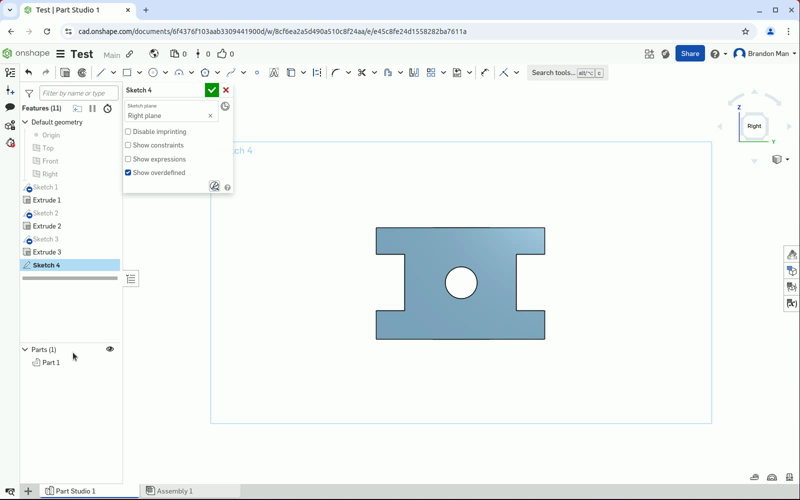
key(y)
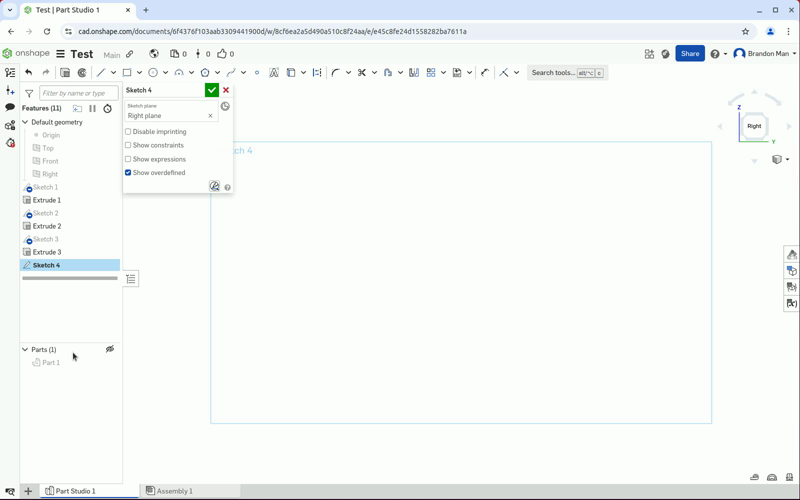
key(c)
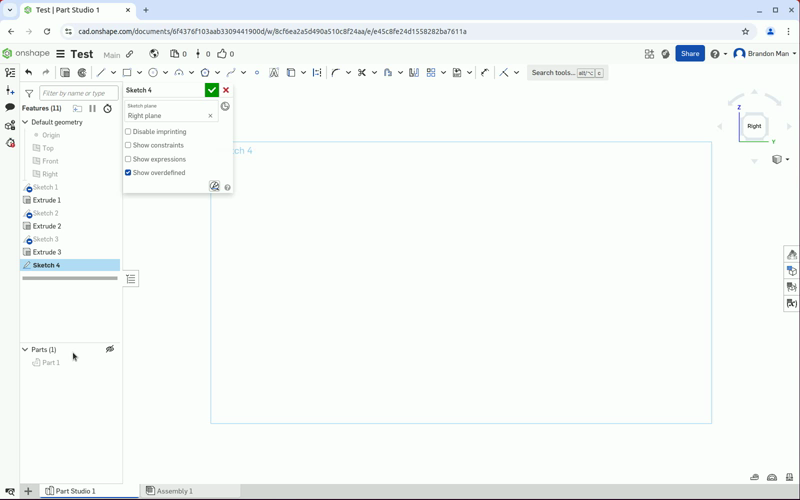
key_down(shift)
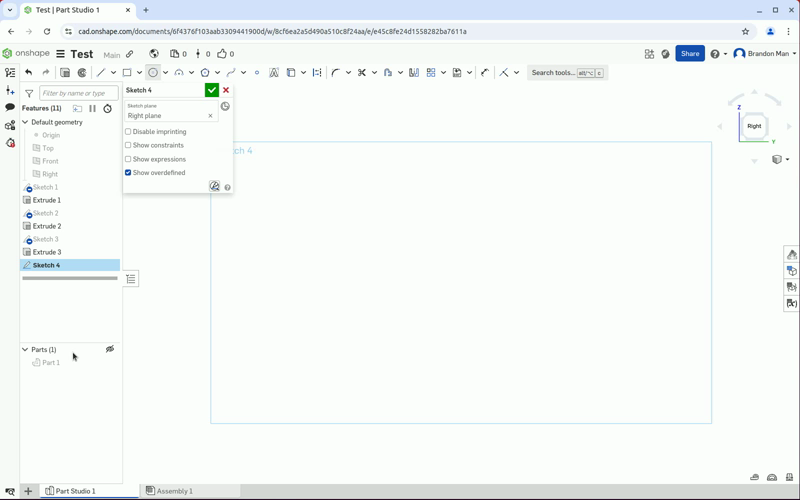
mouse_move(461, 282)
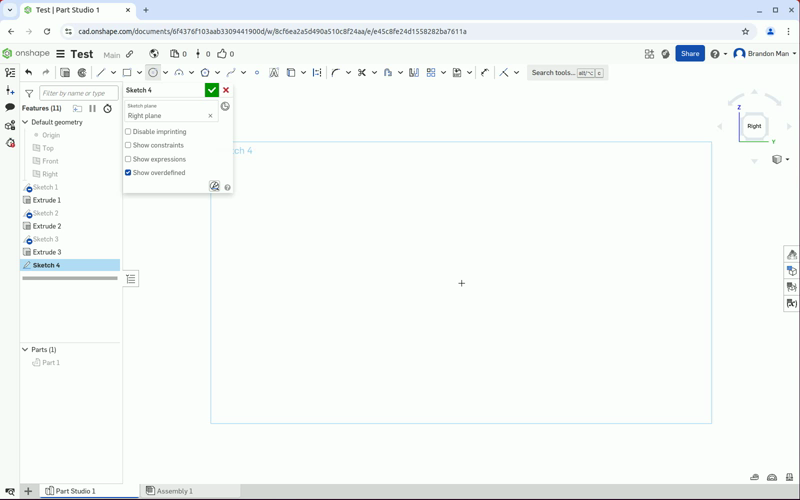
click(461, 282)
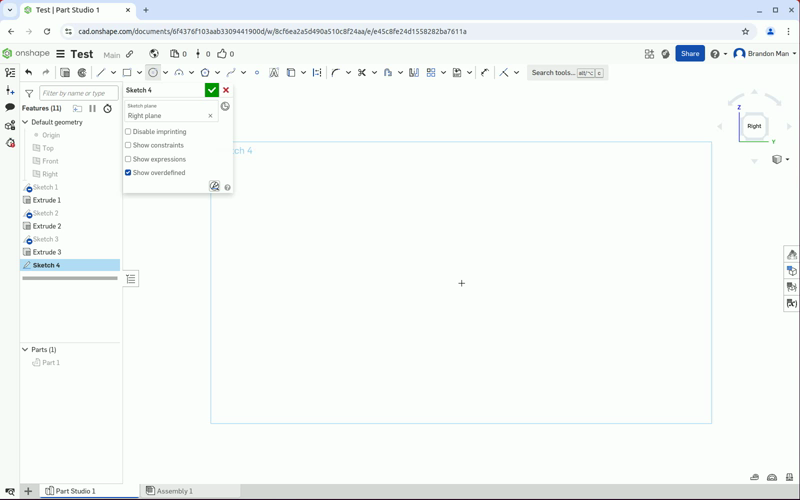
key_up(shift)
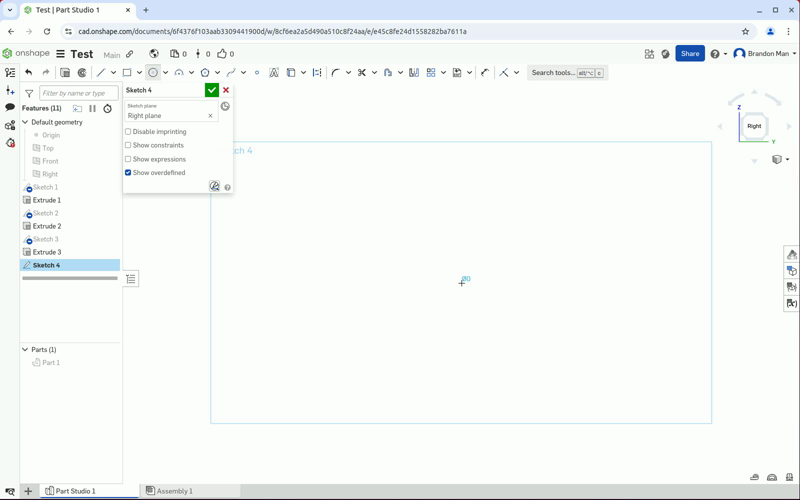
mouse_move(478, 282)
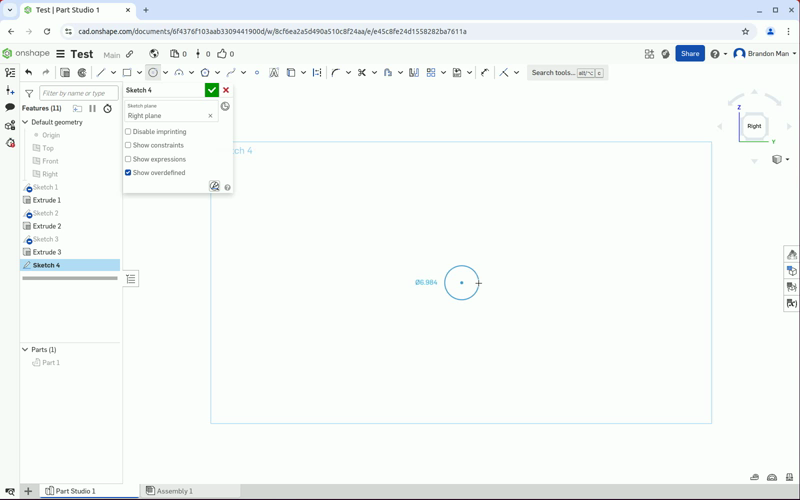
click(478, 282)
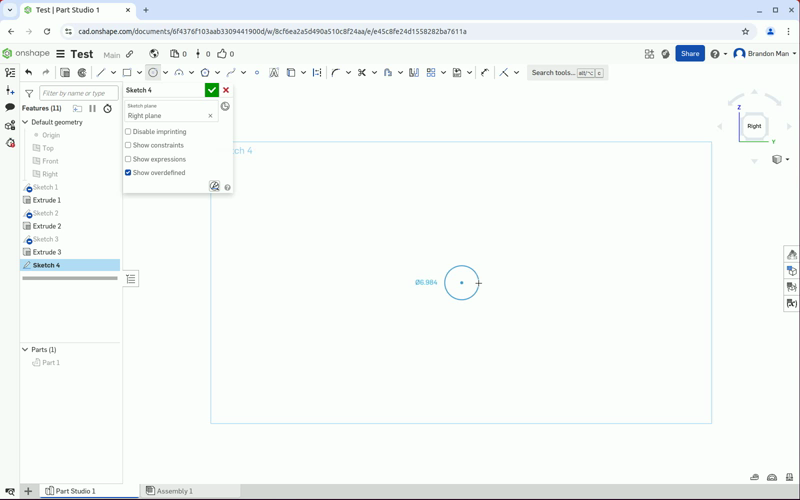
key(esc)
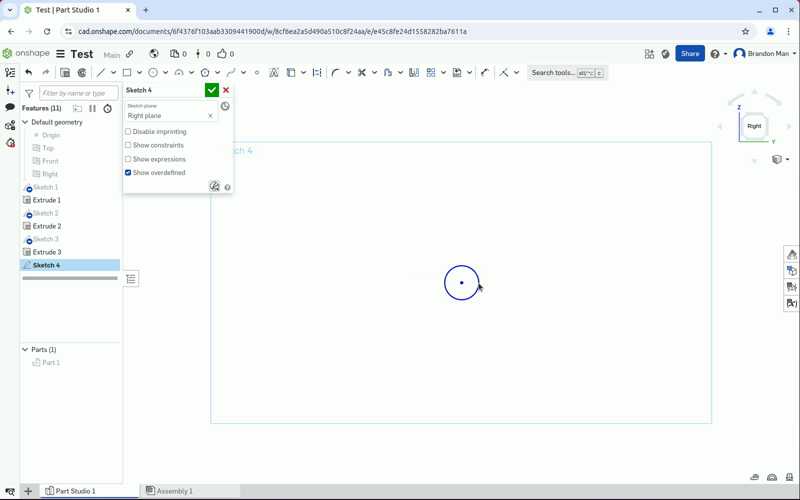
mouse_move(469, 288)
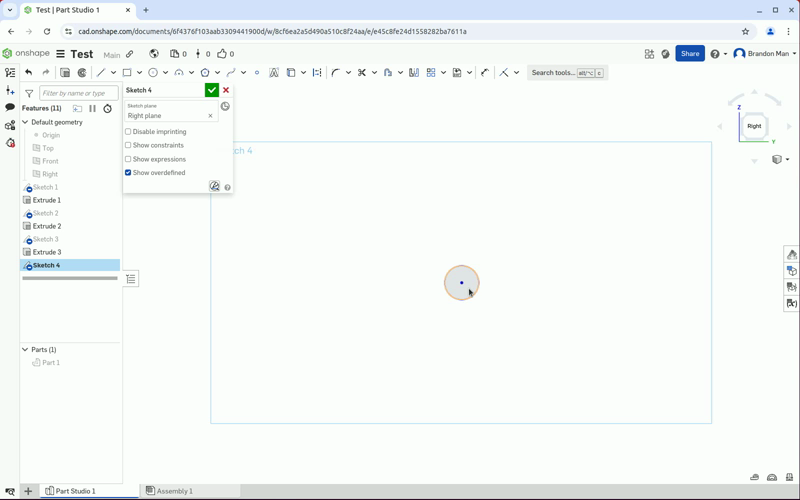
scroll(6)
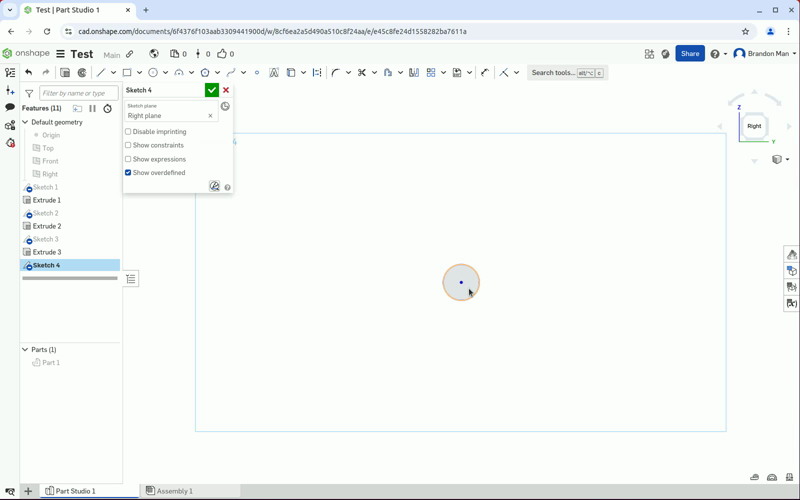
scroll(6)
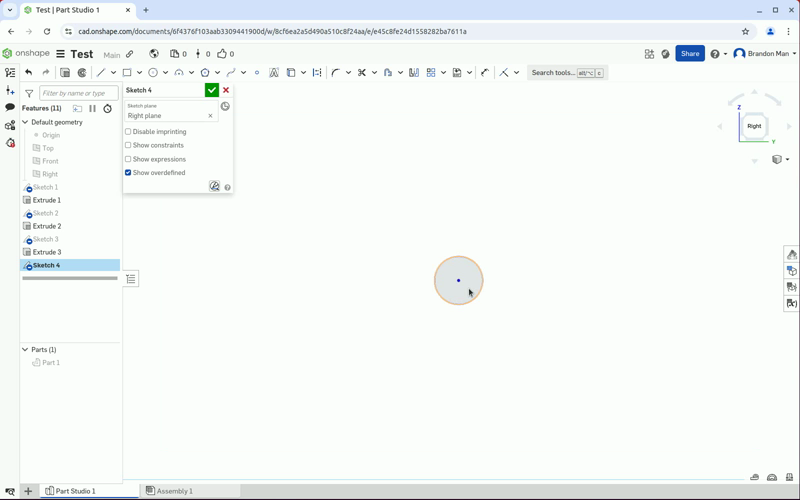
scroll(6)
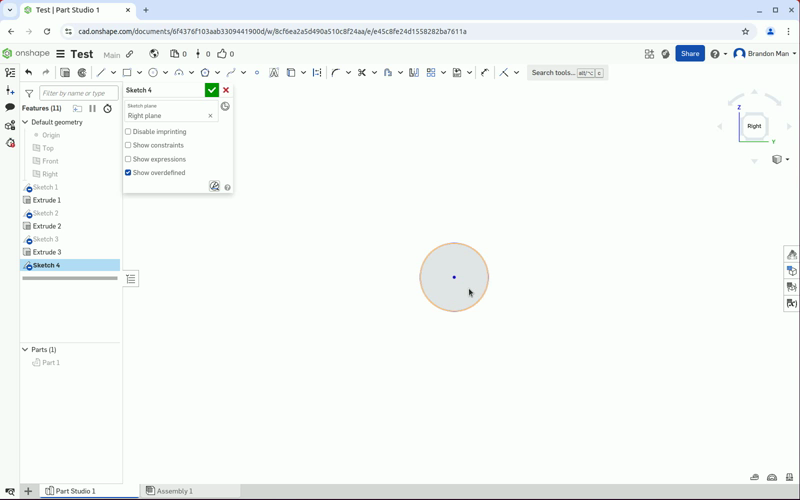
scroll(6)
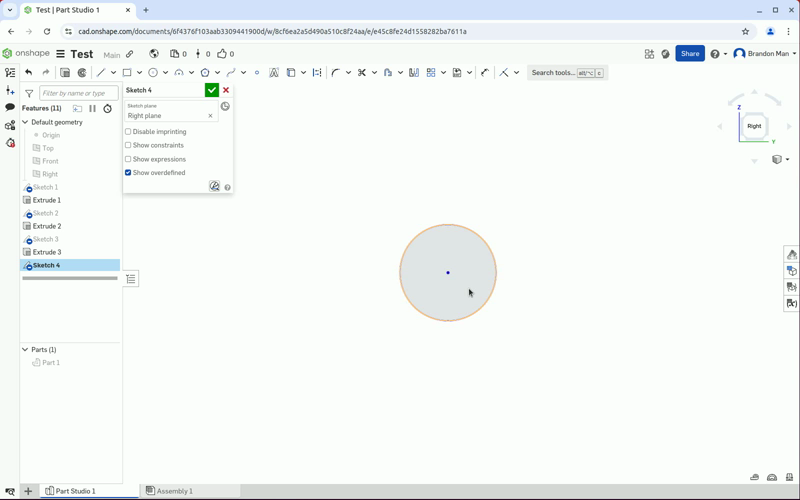
scroll(6)
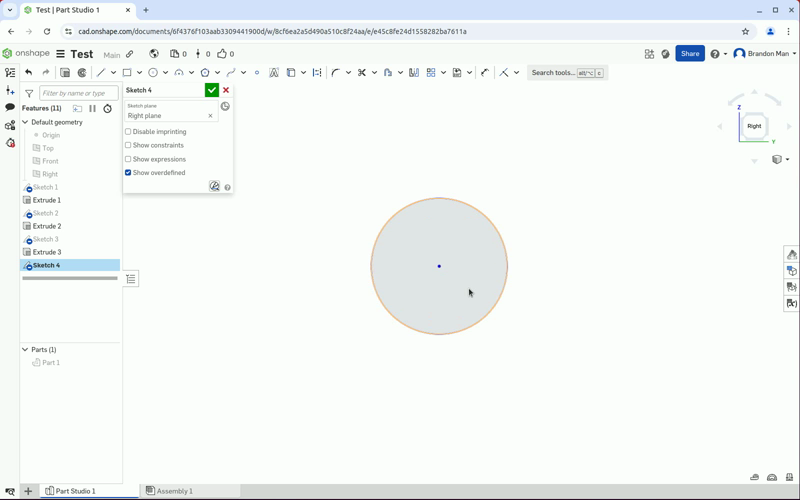
scroll(6)
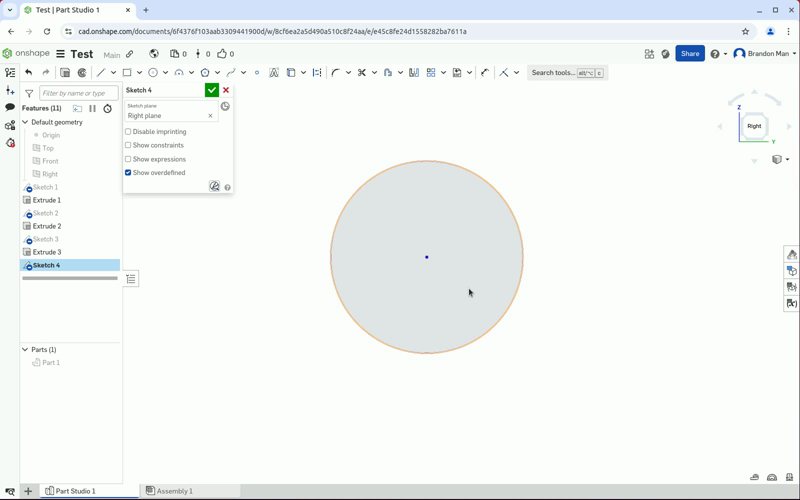
scroll(6)
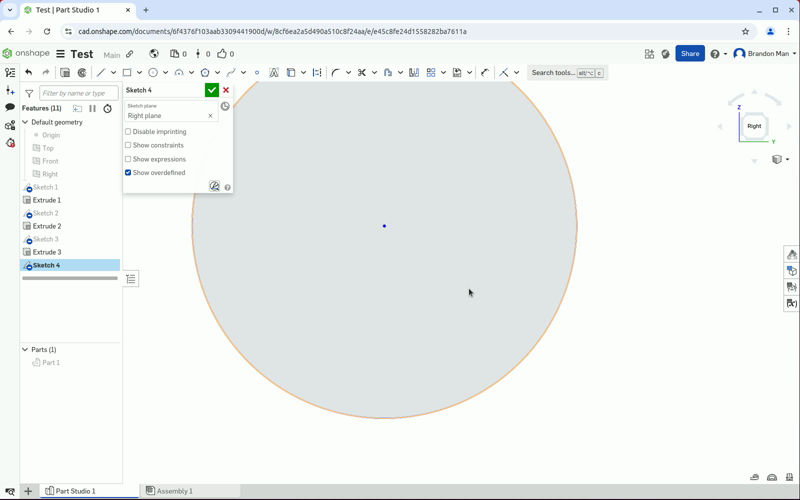
click(469, 288)
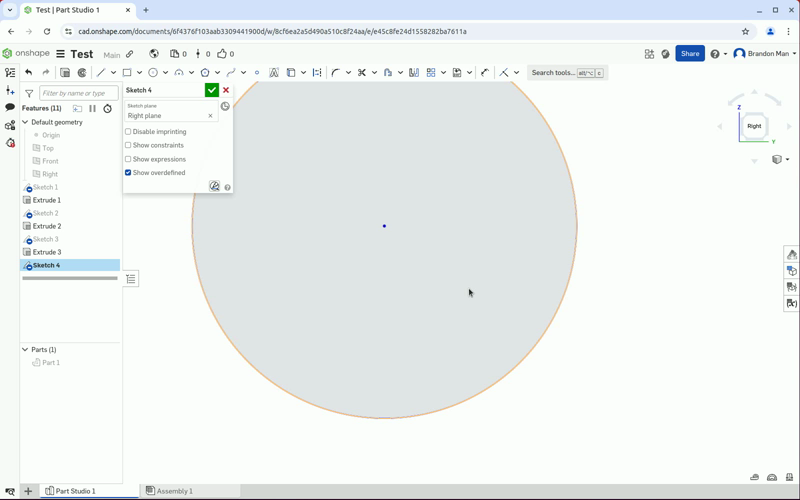
scroll(-6)
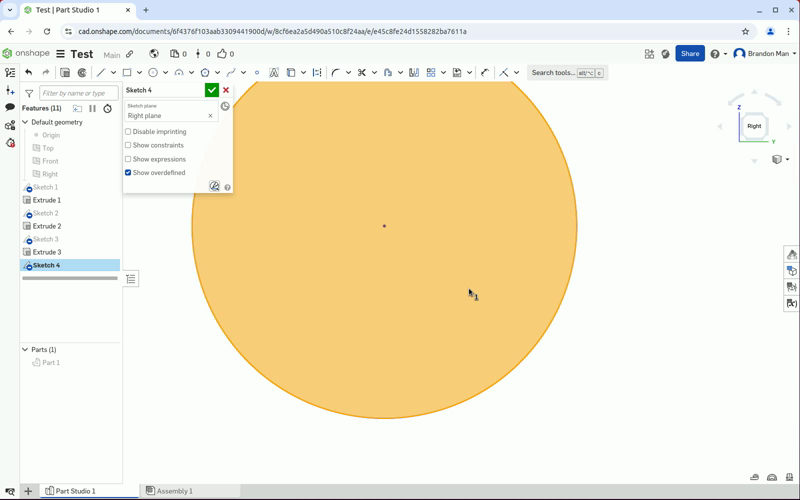
scroll(-6)
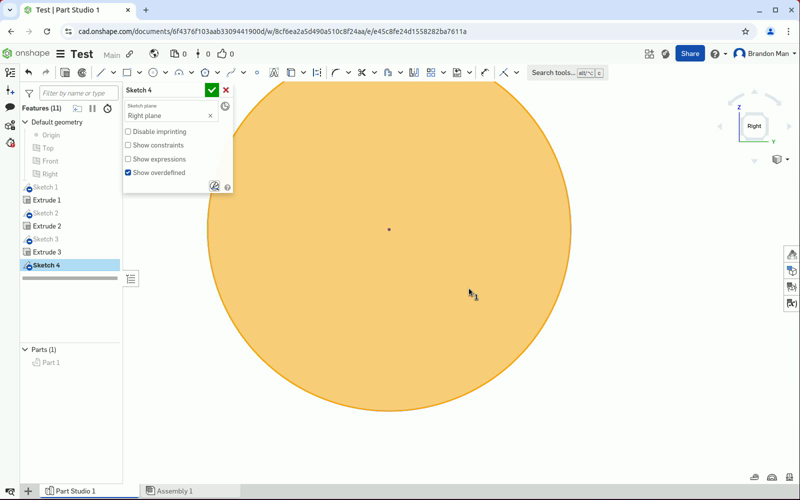
scroll(-6)
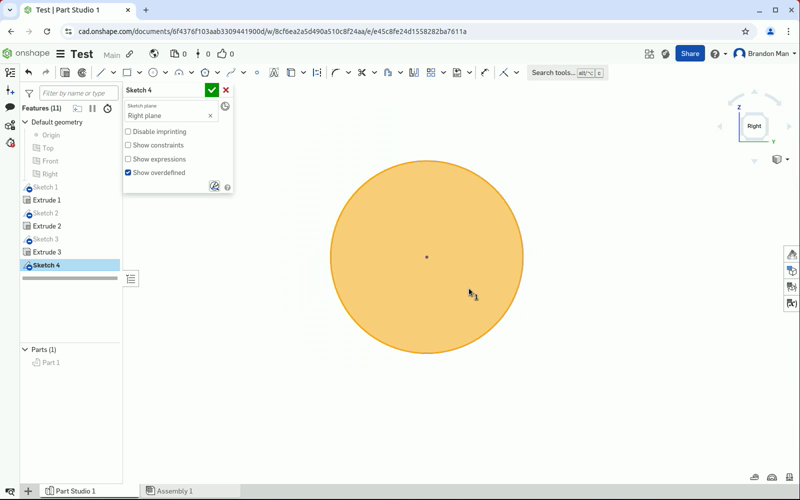
scroll(-6)
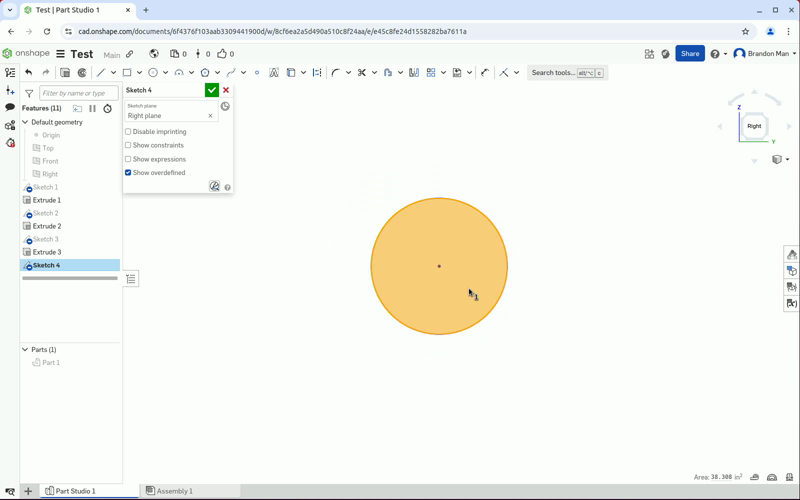
scroll(-6)
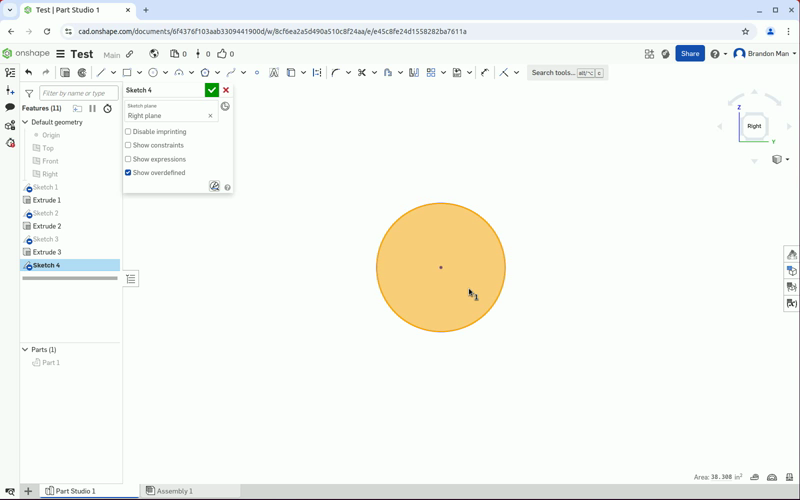
scroll(-6)
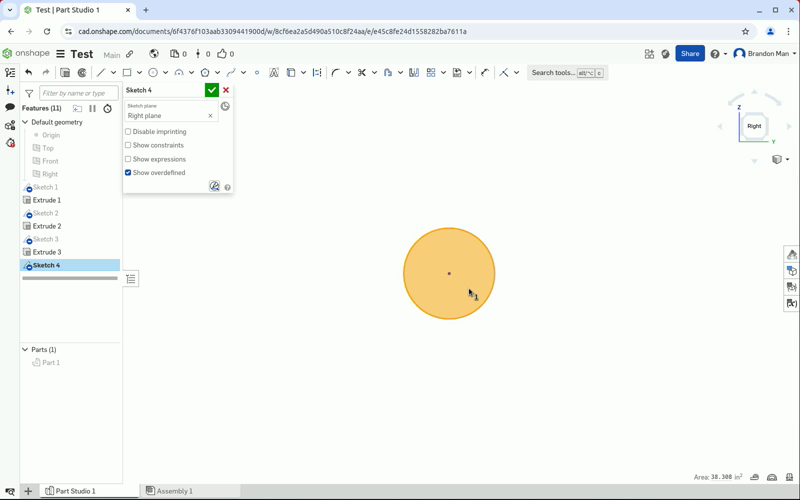
scroll(-6)
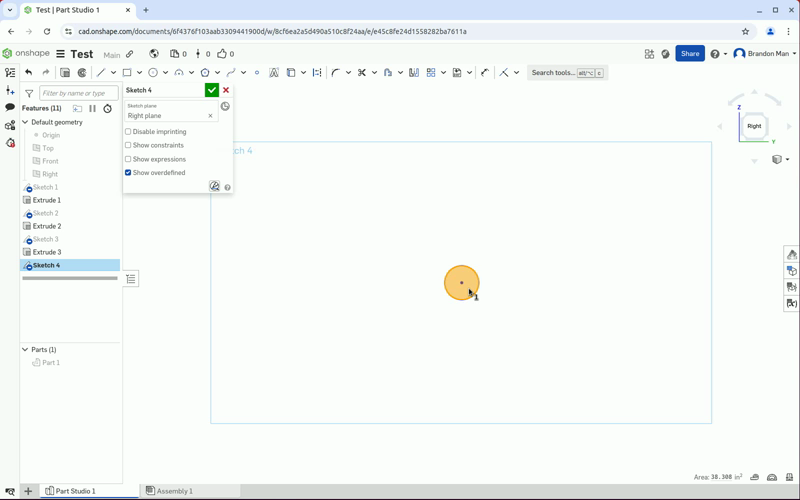
mouse_move(73, 352)
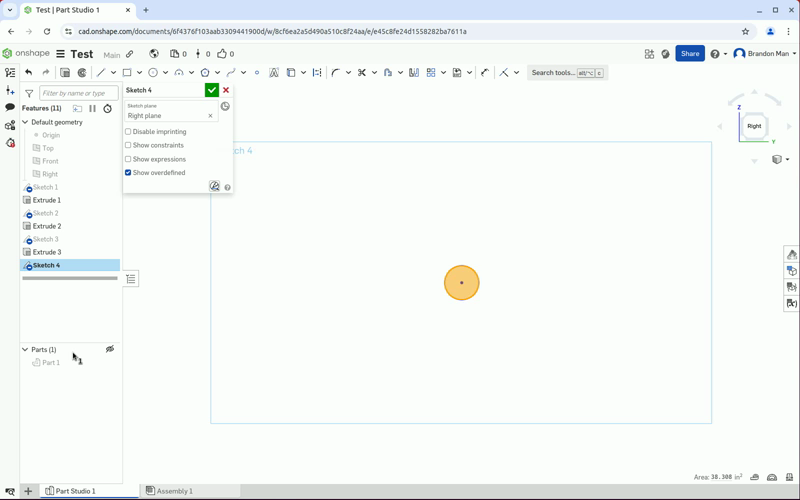
key(shift+y)
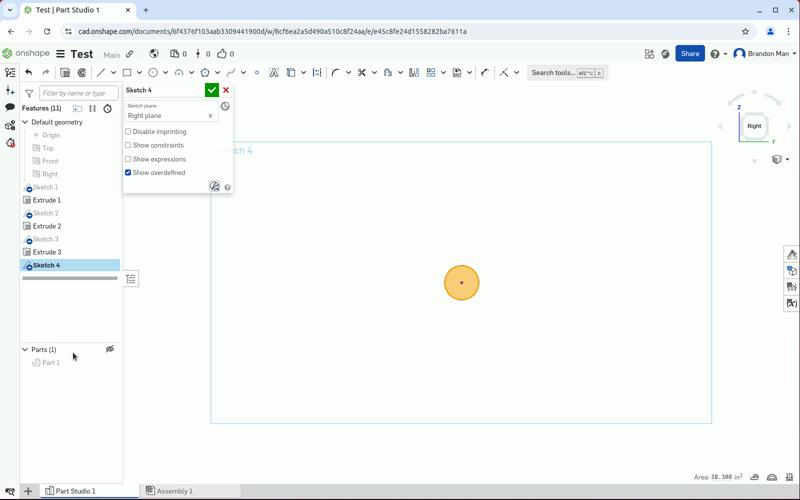
key(shift+e)
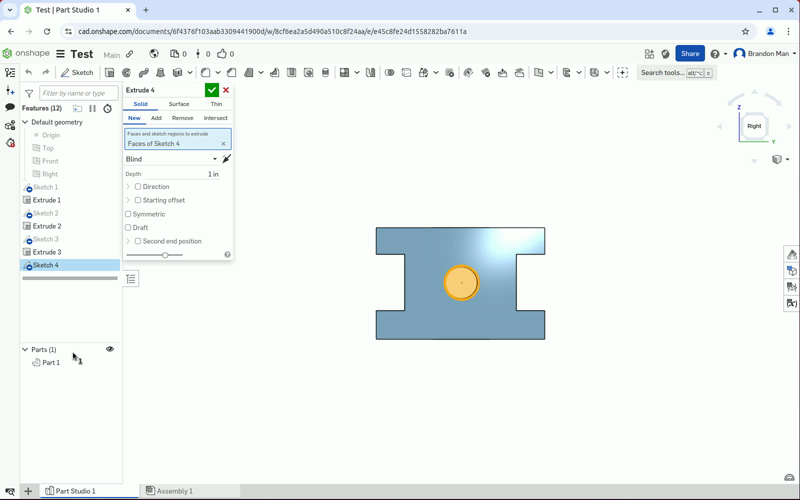
mouse_move(143, 106)
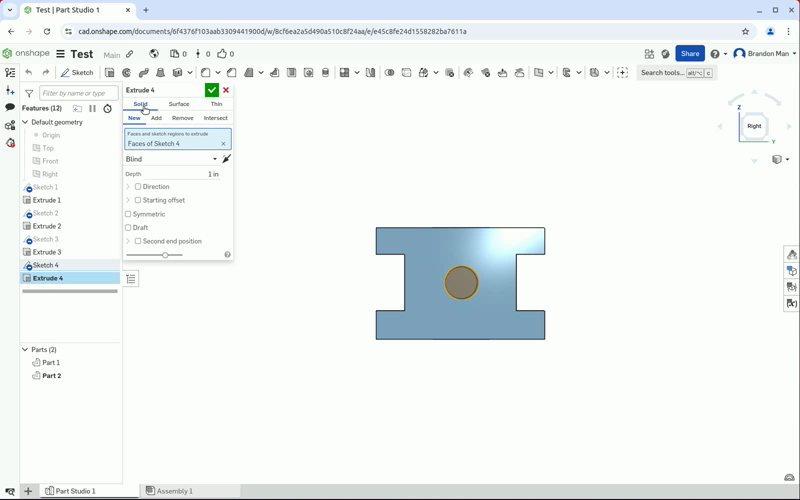
click(143, 106)
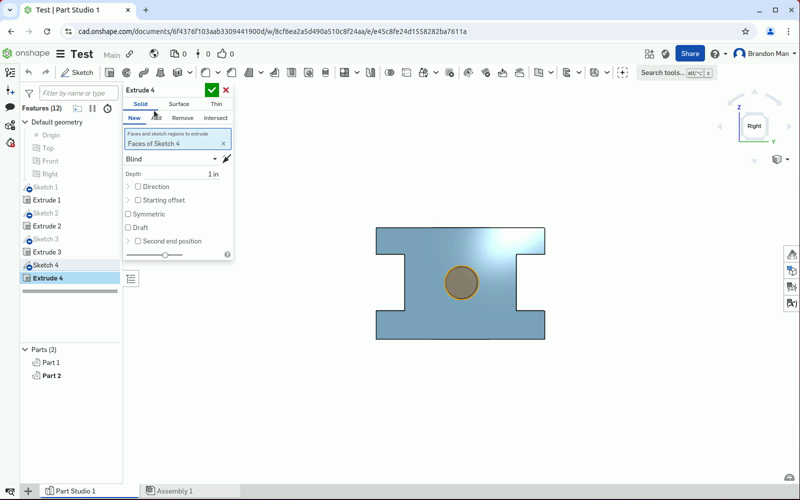
mouse_move(186, 120)
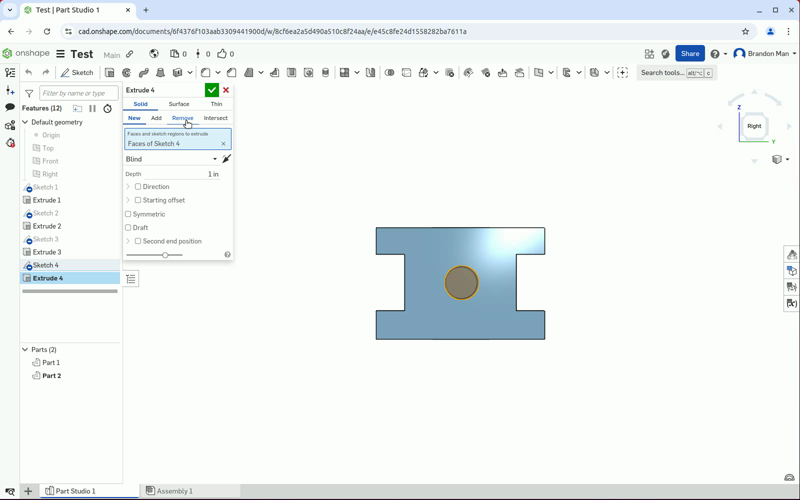
click(186, 120)
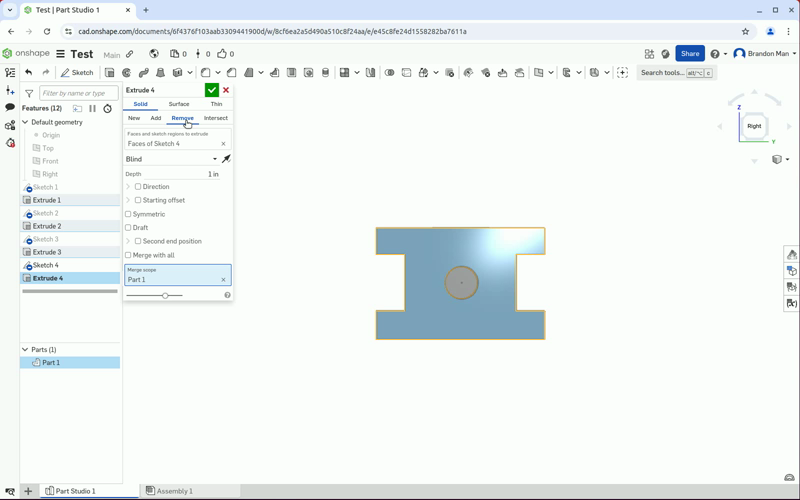
key(tab, 4)
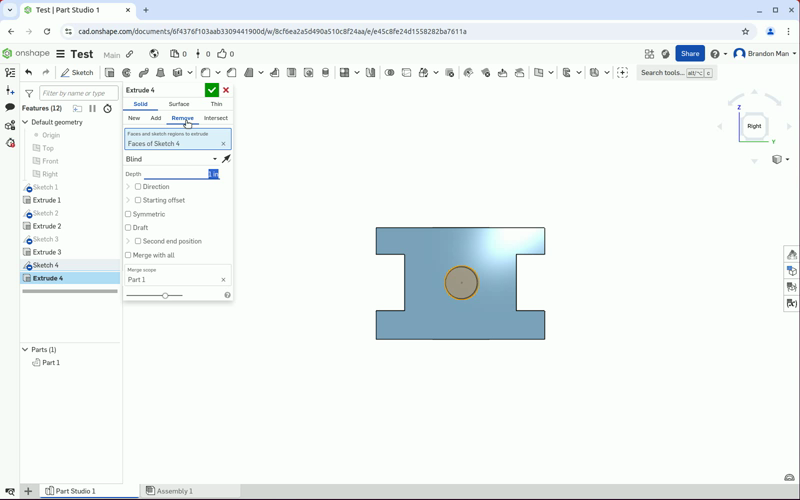
text(7.462)
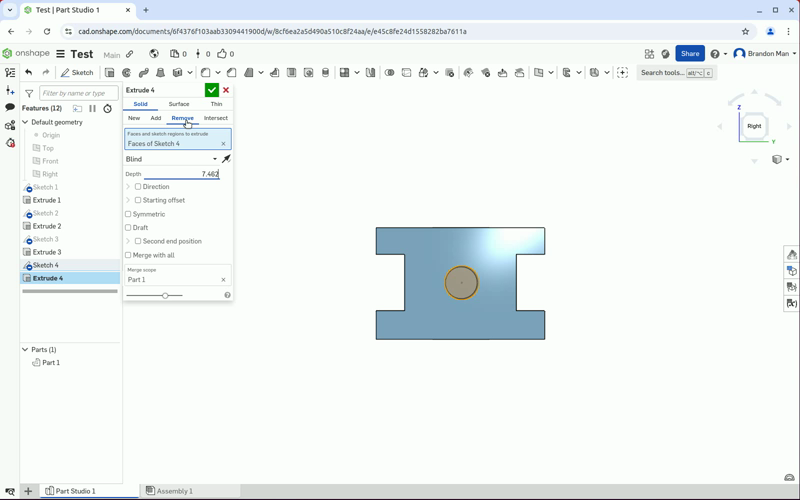
key(tab, 6)
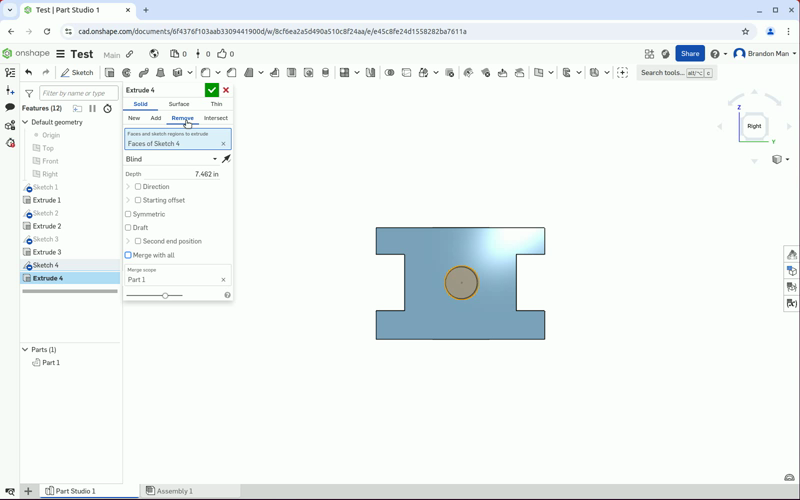
key(space)
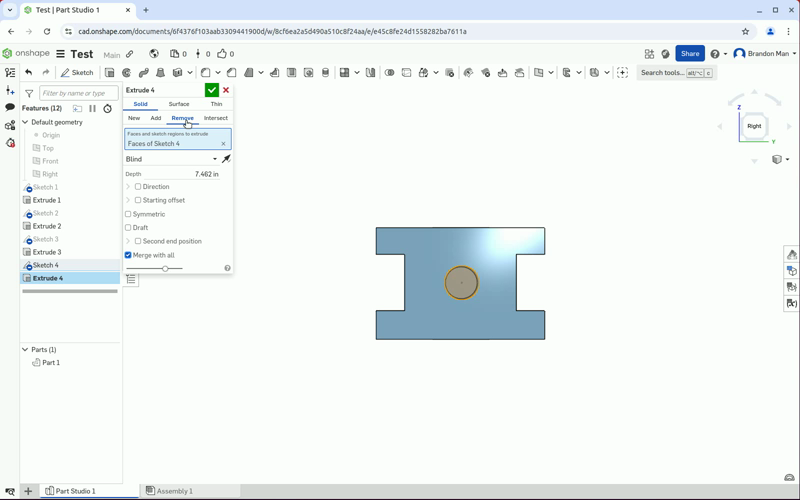
key(enter)
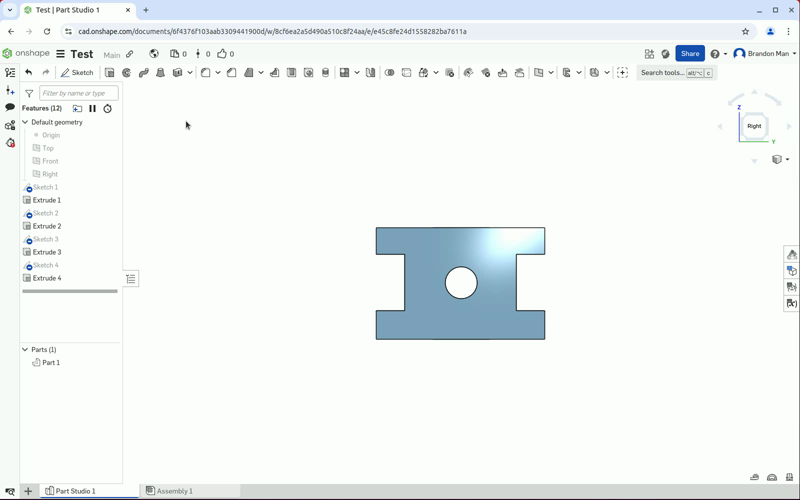
key(shift+h)
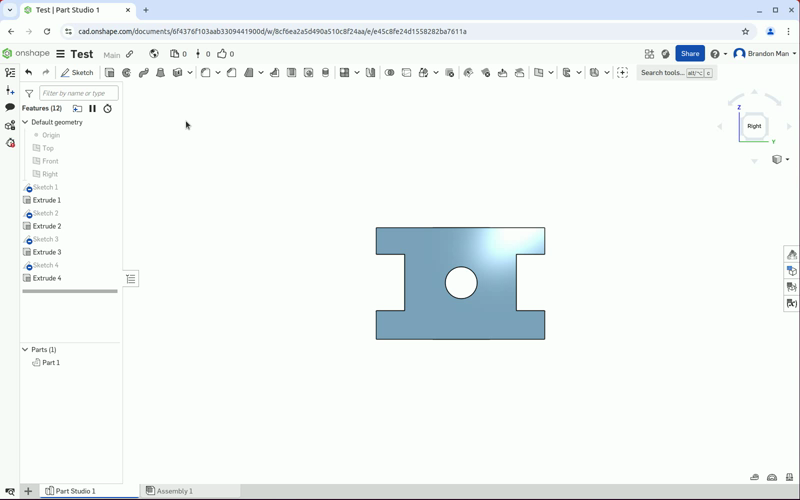
key(shift+h)
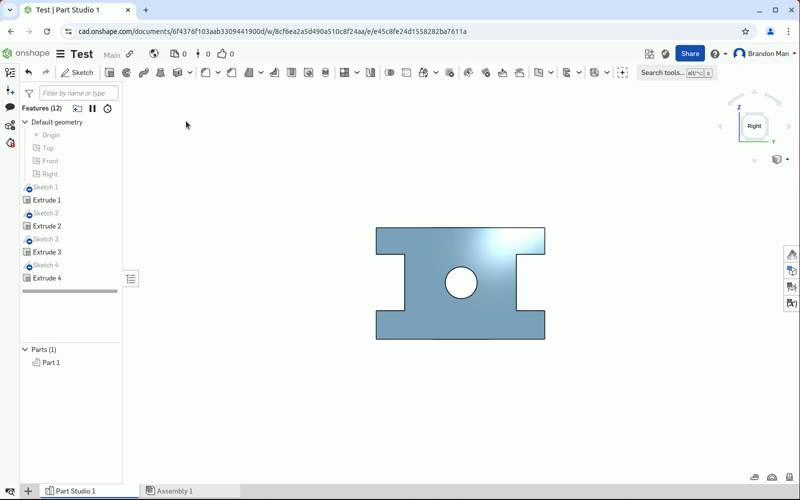
mouse_move(73, 189)
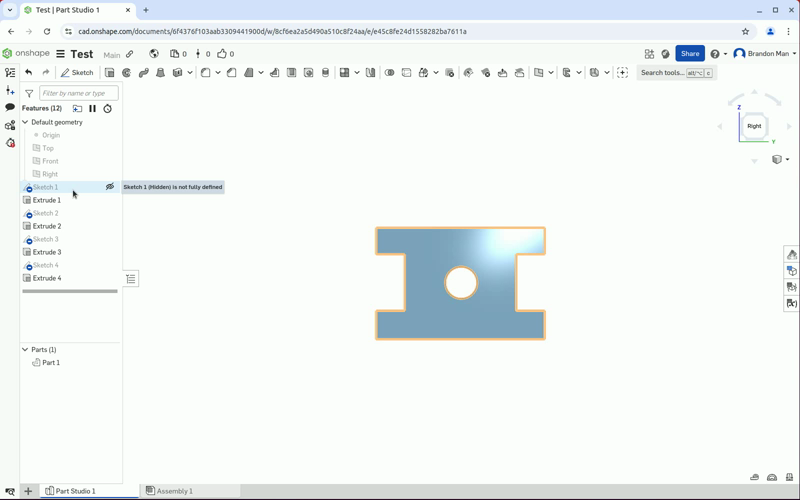
click(73, 189)
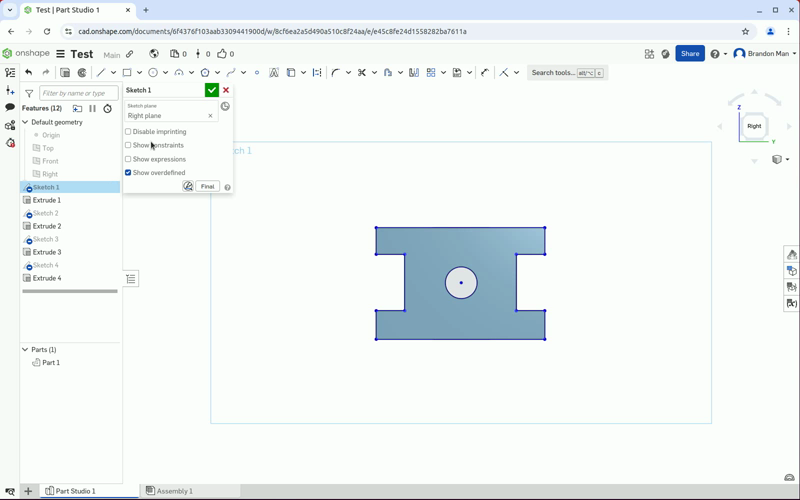
mouse_move(229, 92)
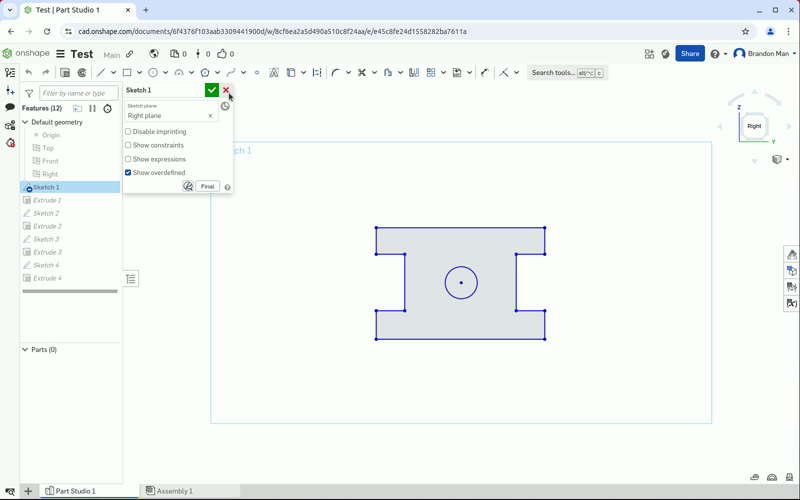
click(229, 92)
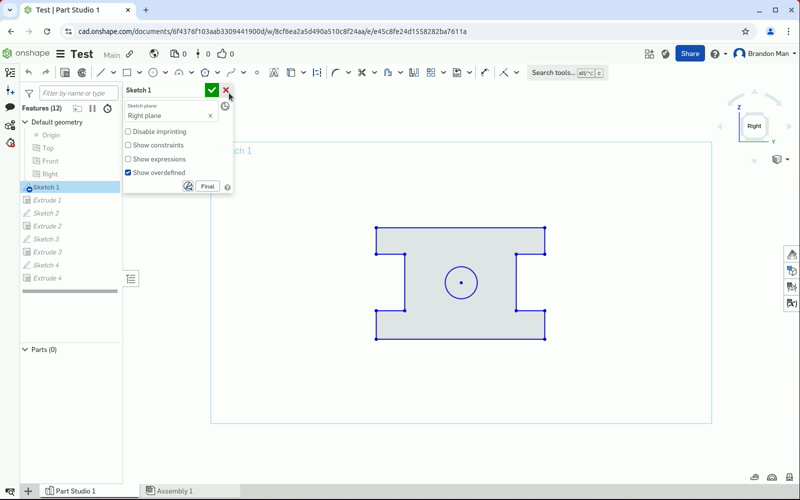
key(shift+s)
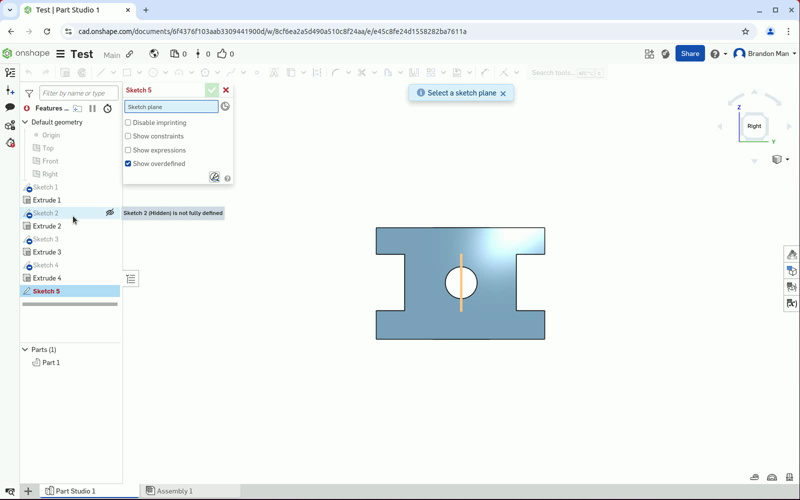
scroll(3)
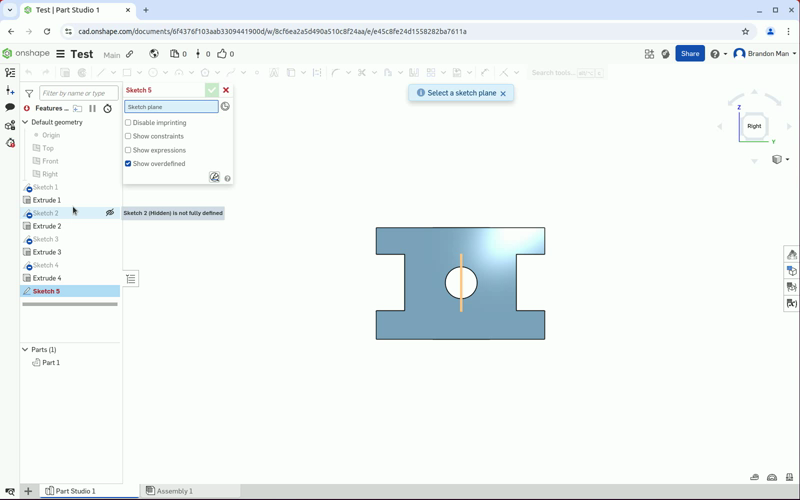
mouse_move(73, 176)
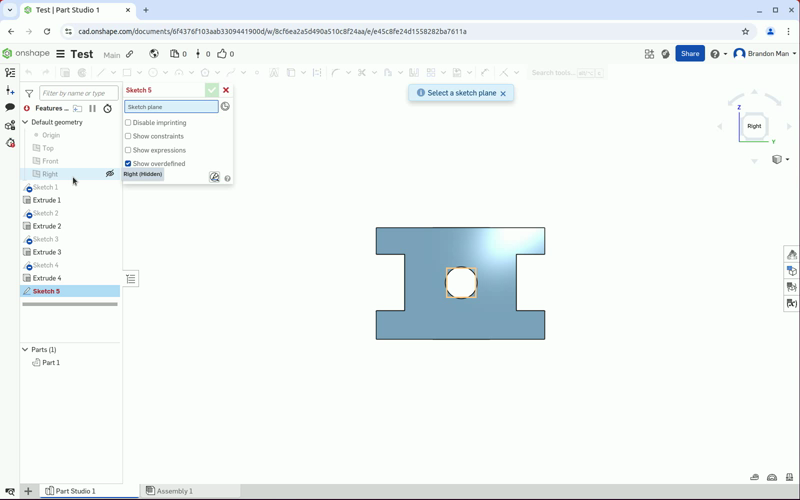
click(73, 176)
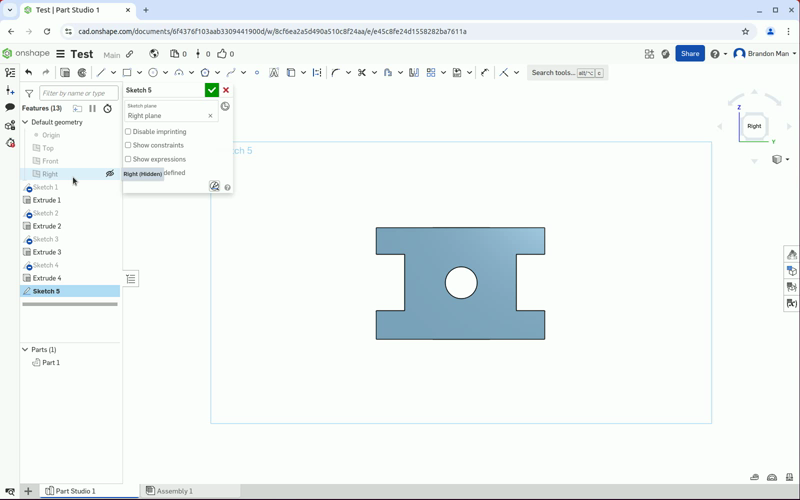
mouse_move(73, 352)
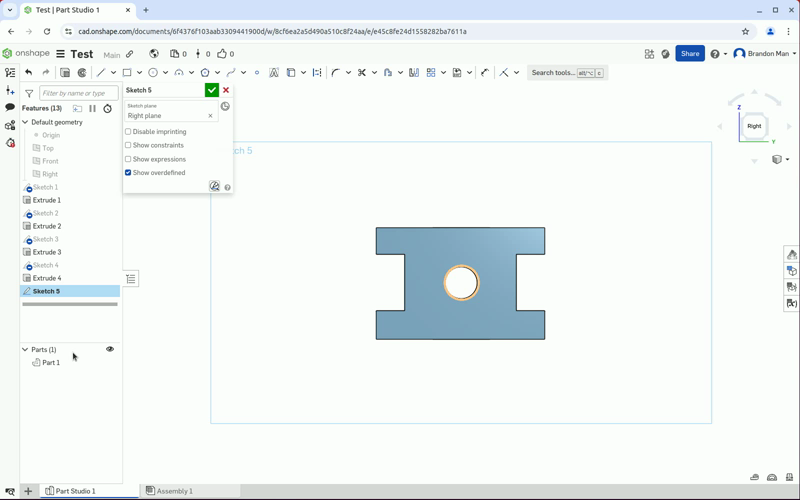
key(y)
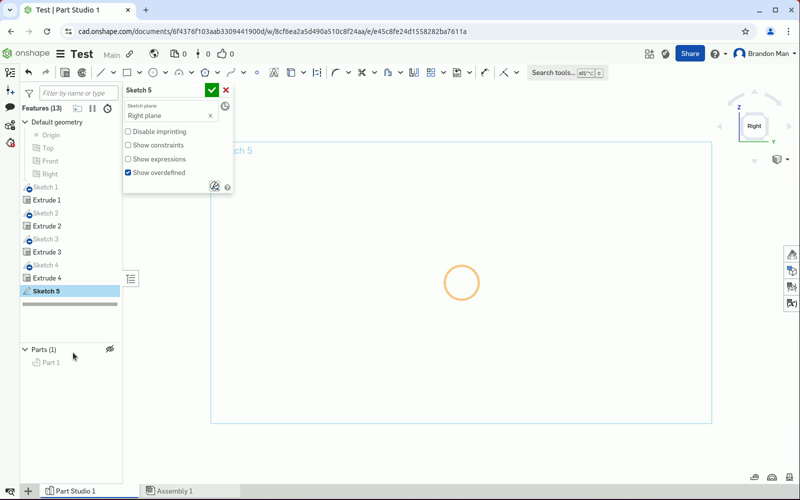
key(c)
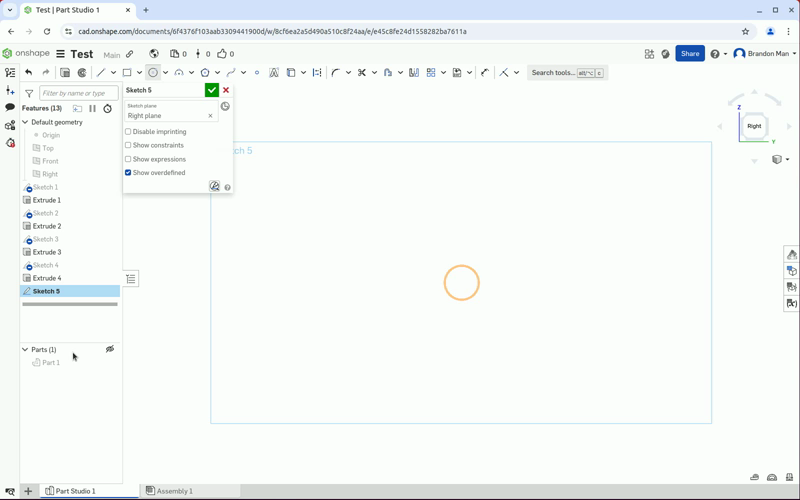
key_down(shift)
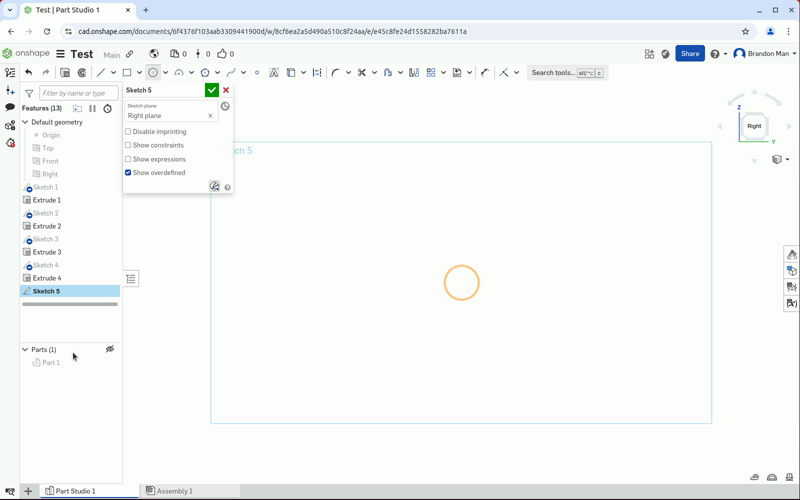
mouse_move(461, 282)
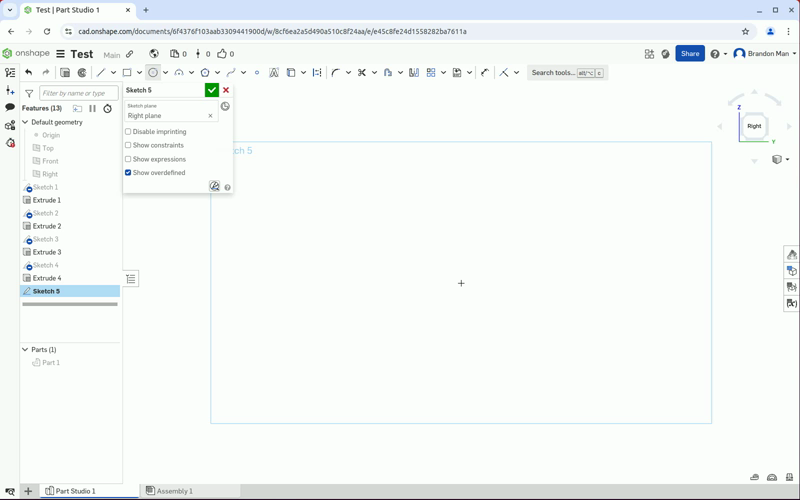
click(461, 282)
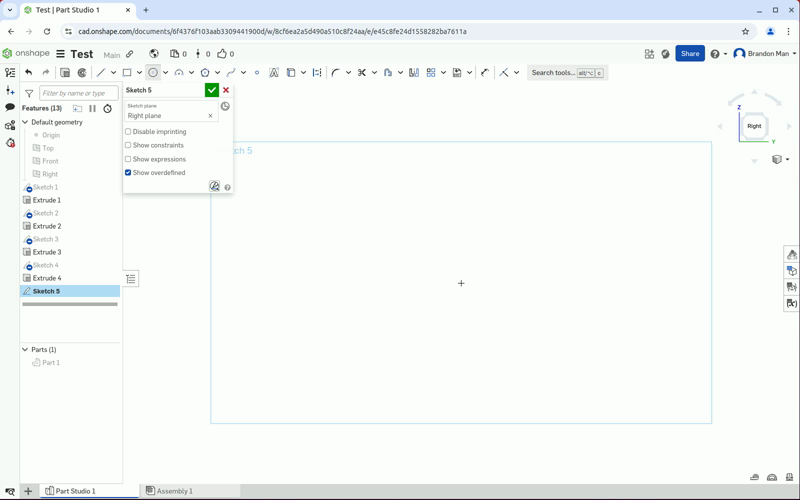
key_up(shift)
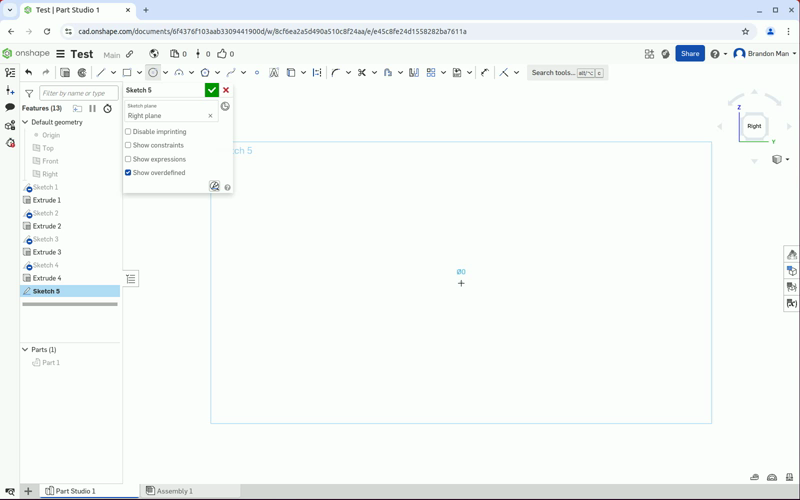
mouse_move(487, 282)
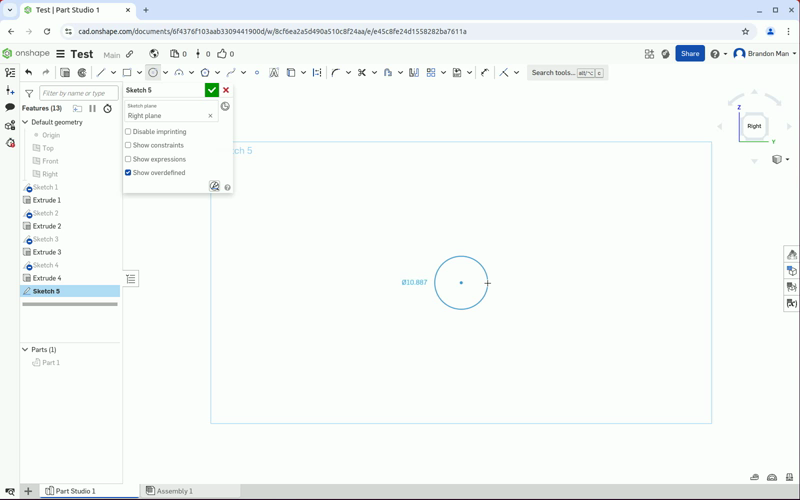
click(487, 282)
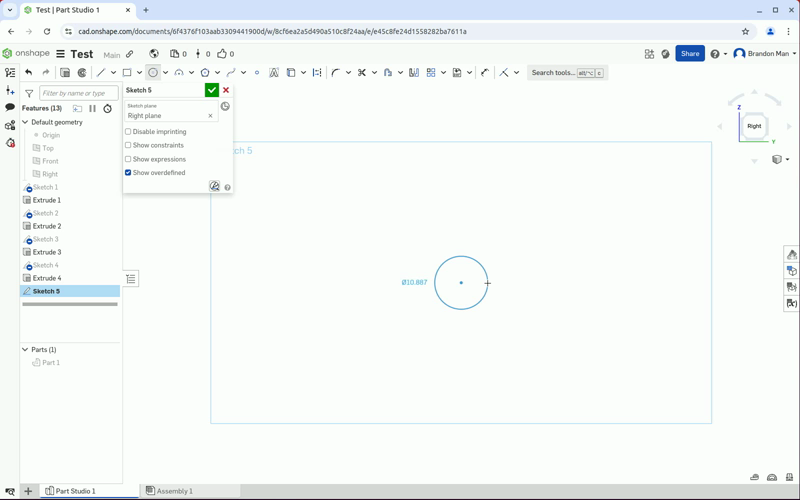
key(esc)
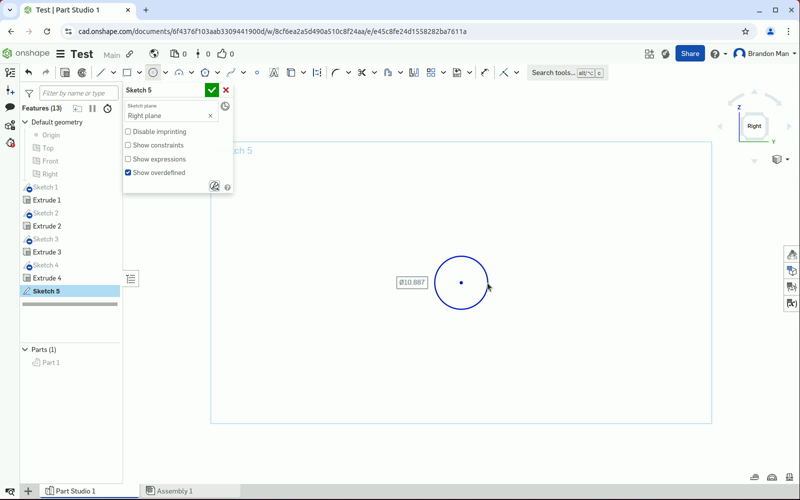
key(c)
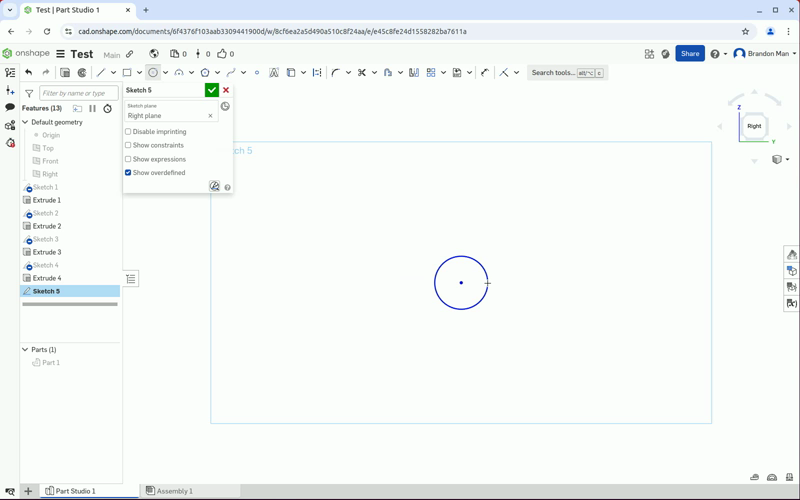
key_down(shift)
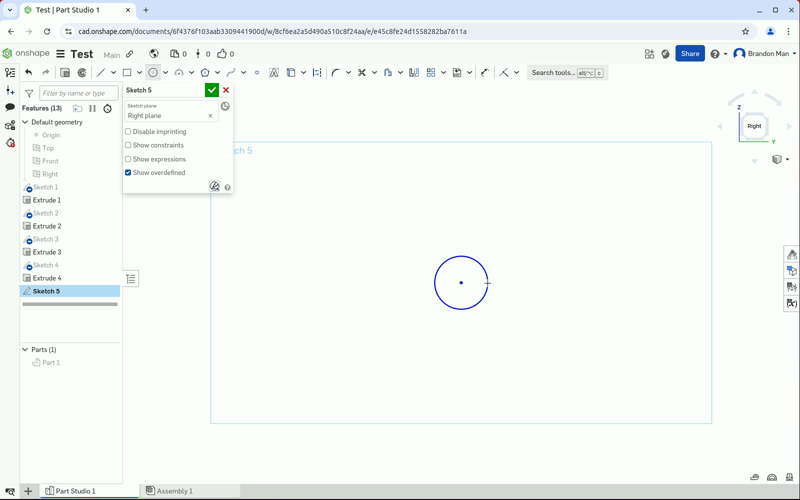
mouse_move(461, 282)
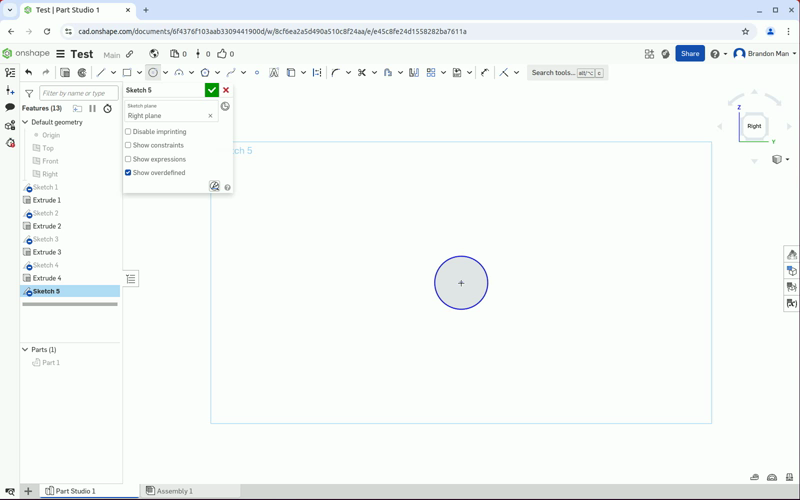
click(461, 282)
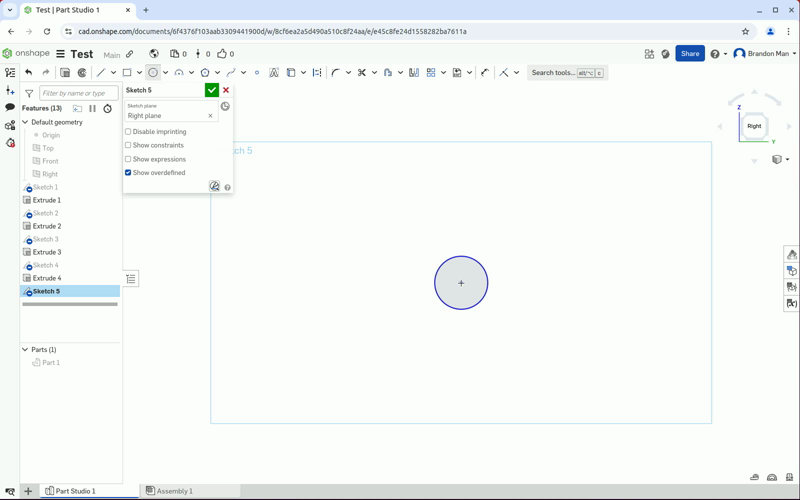
key_up(shift)
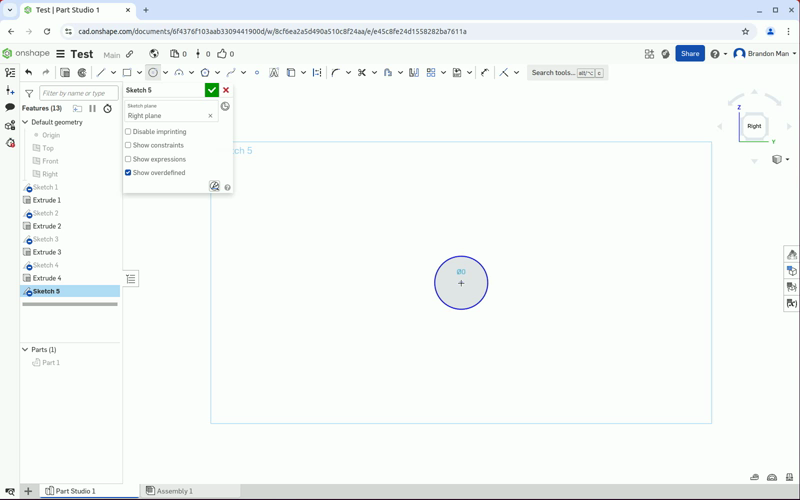
mouse_move(477, 282)
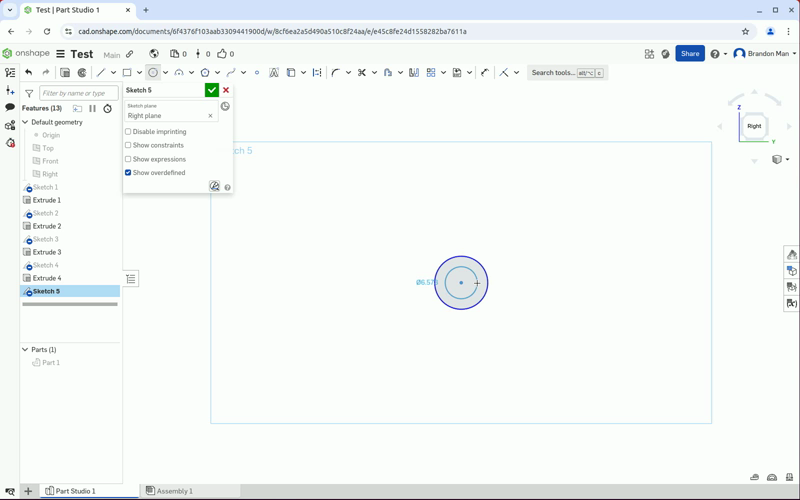
click(477, 282)
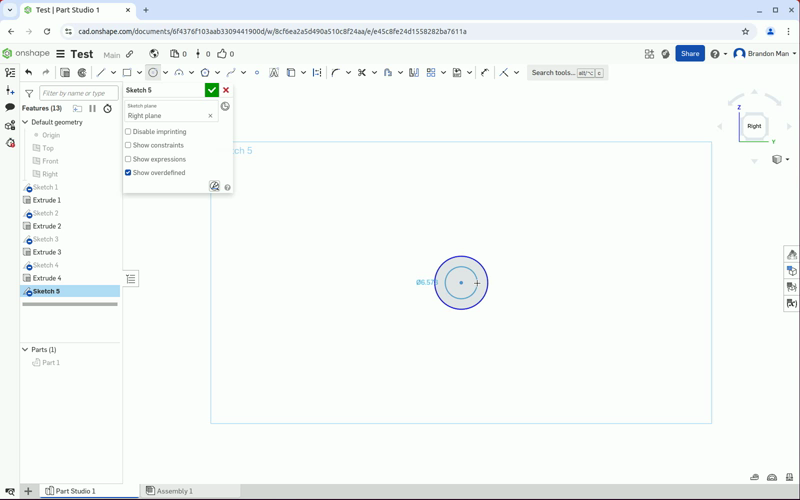
key(esc)
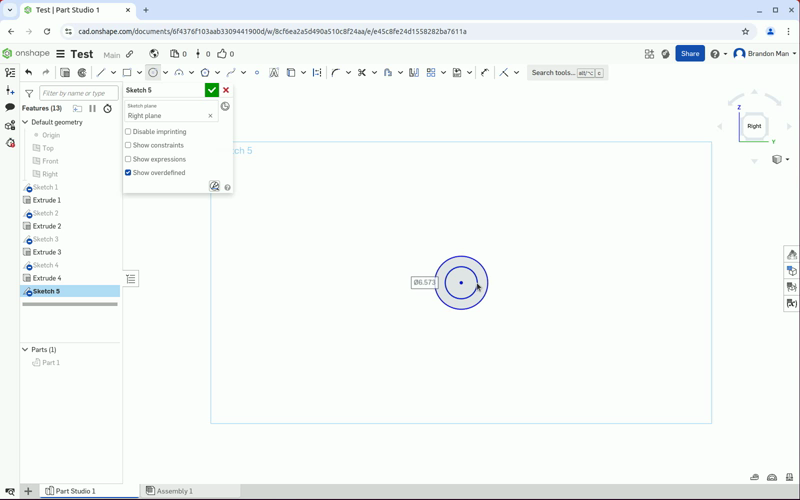
mouse_move(462, 261)
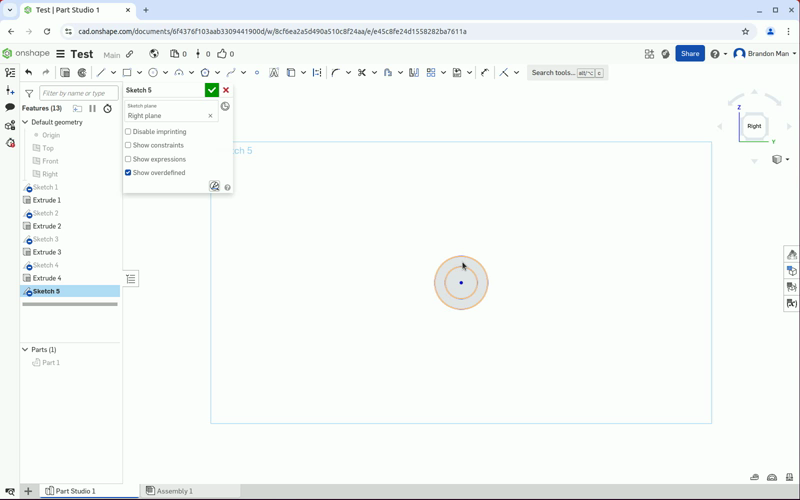
scroll(6)
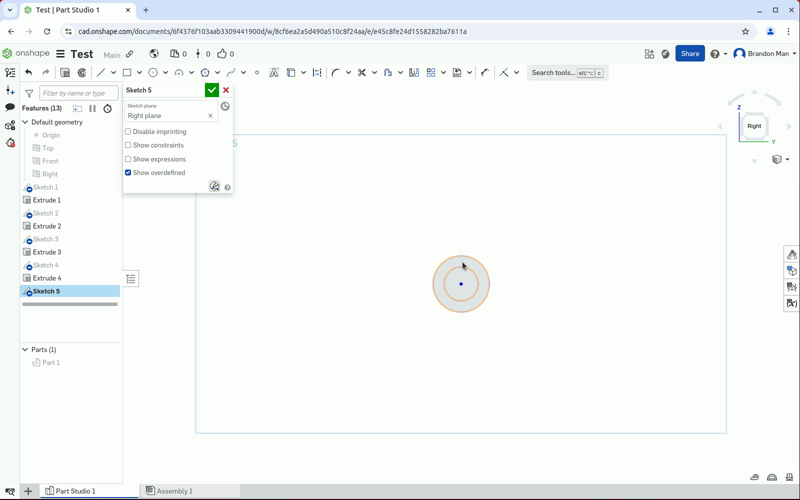
scroll(6)
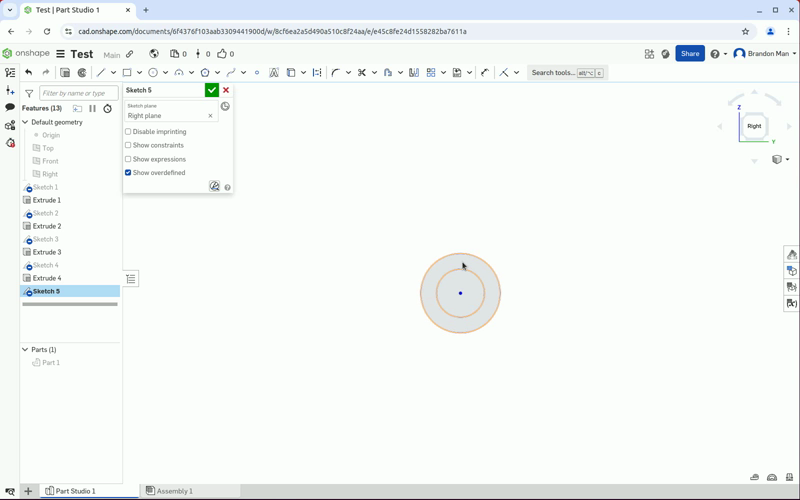
scroll(6)
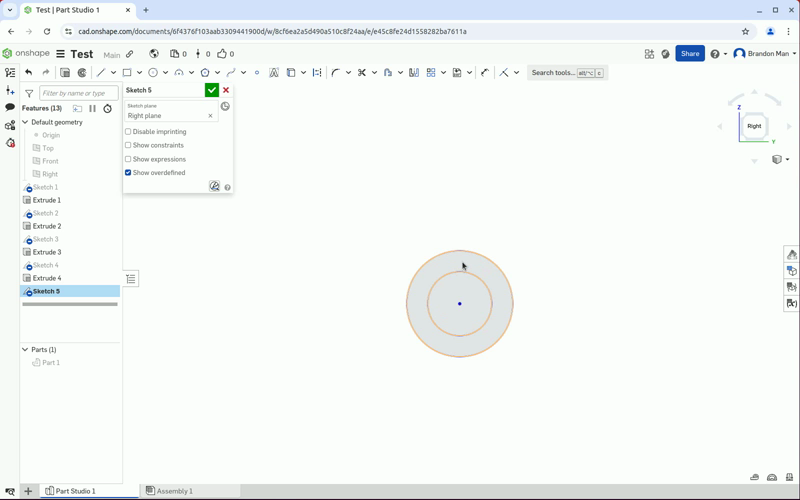
scroll(6)
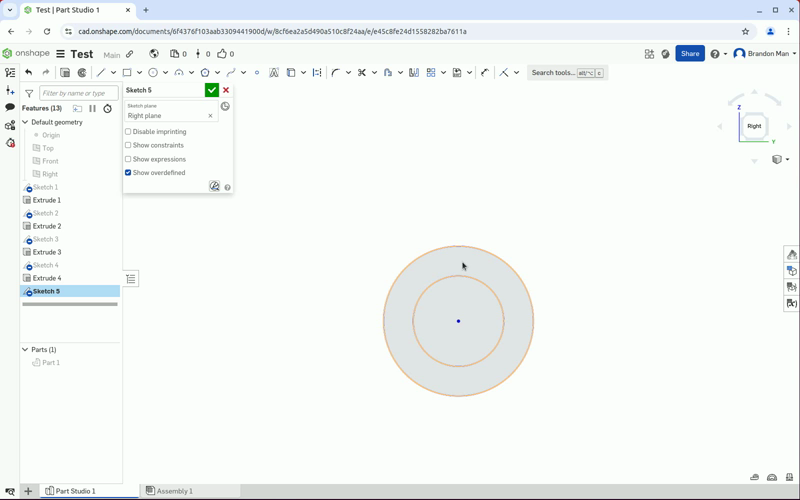
scroll(6)
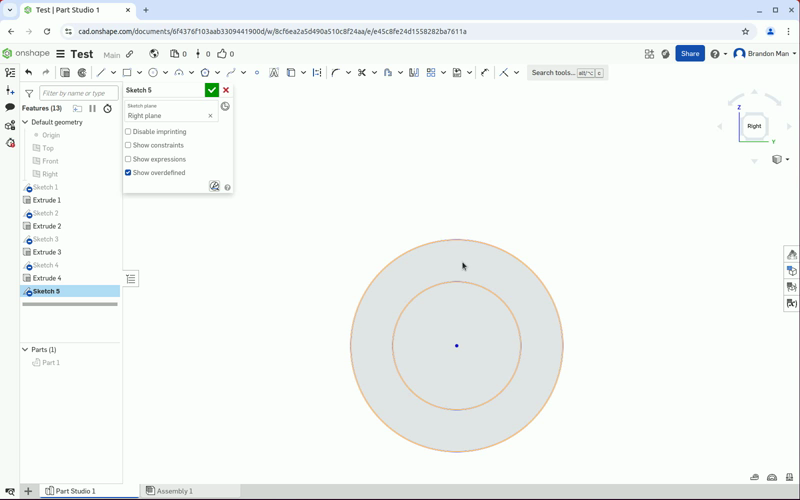
scroll(6)
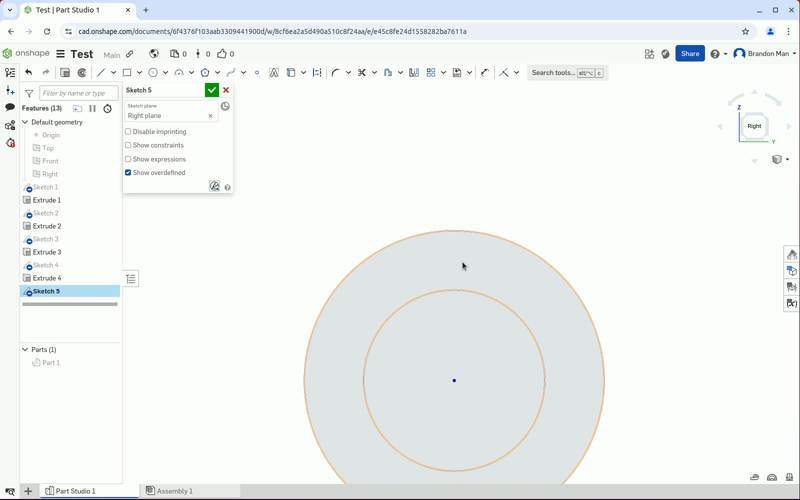
scroll(6)
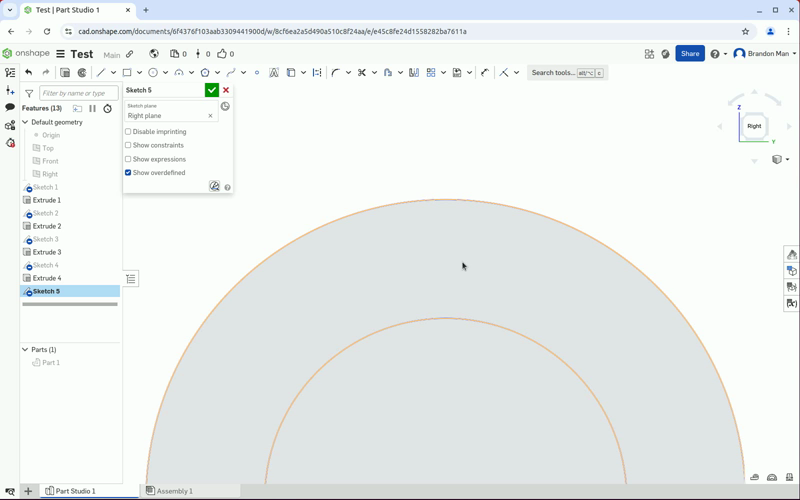
click(462, 261)
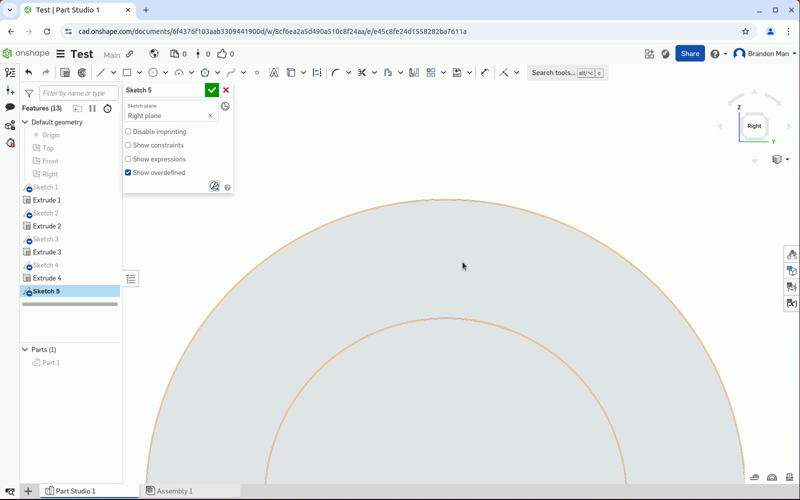
scroll(-6)
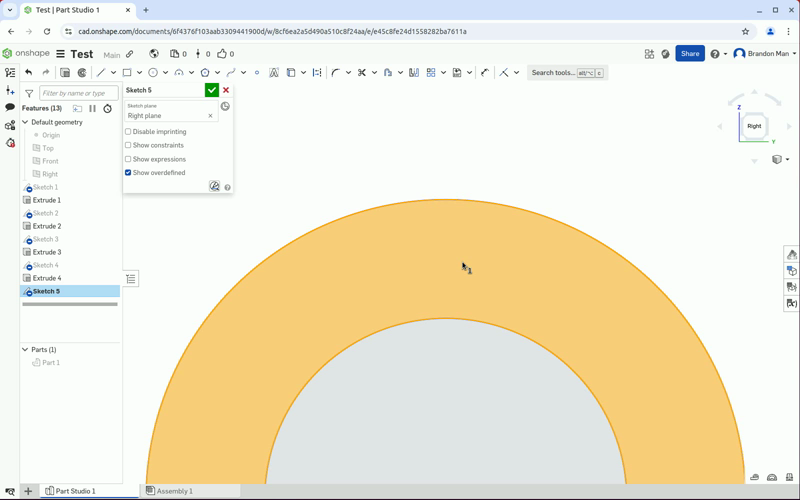
scroll(-6)
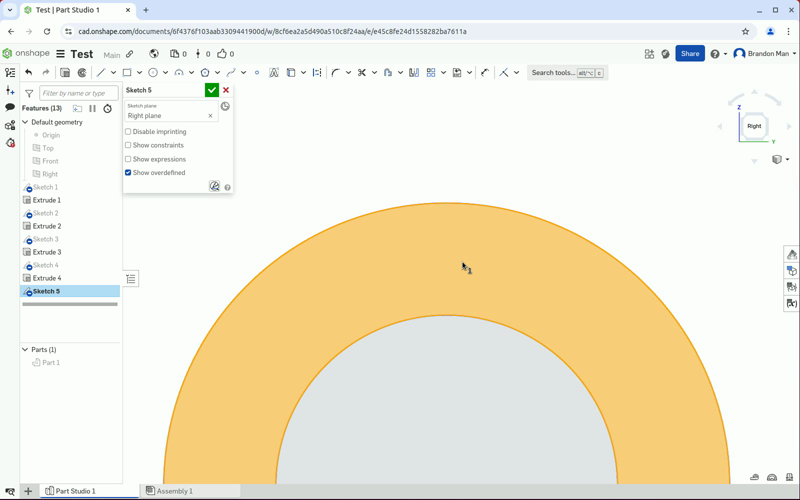
scroll(-6)
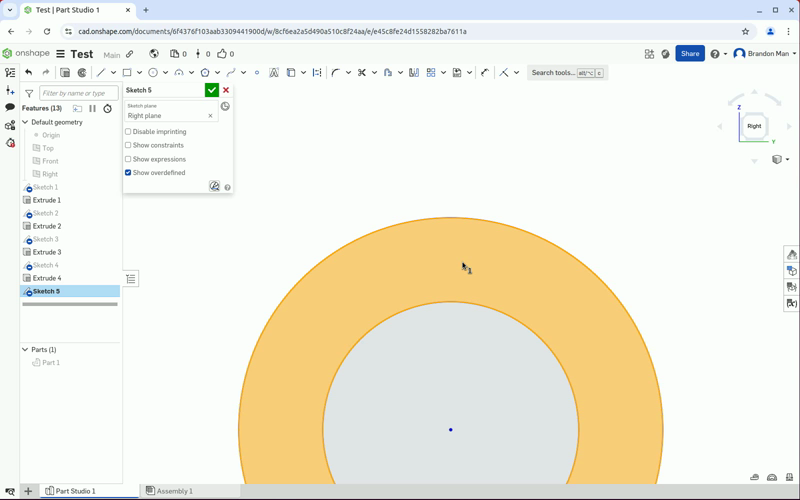
scroll(-6)
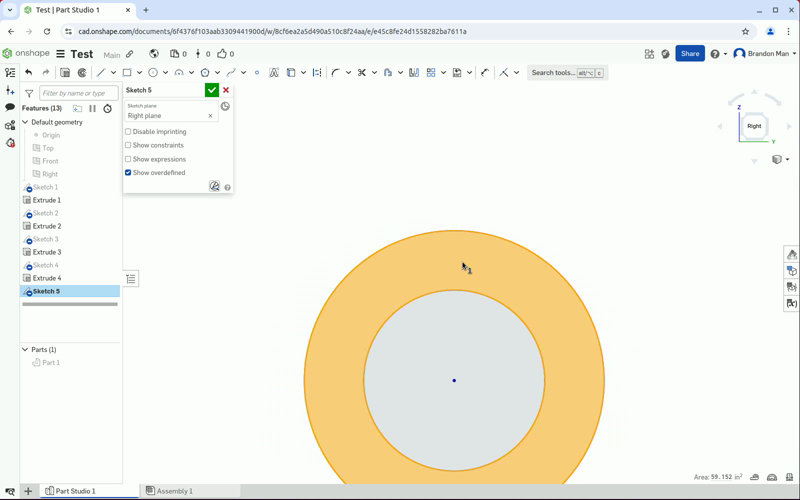
scroll(-6)
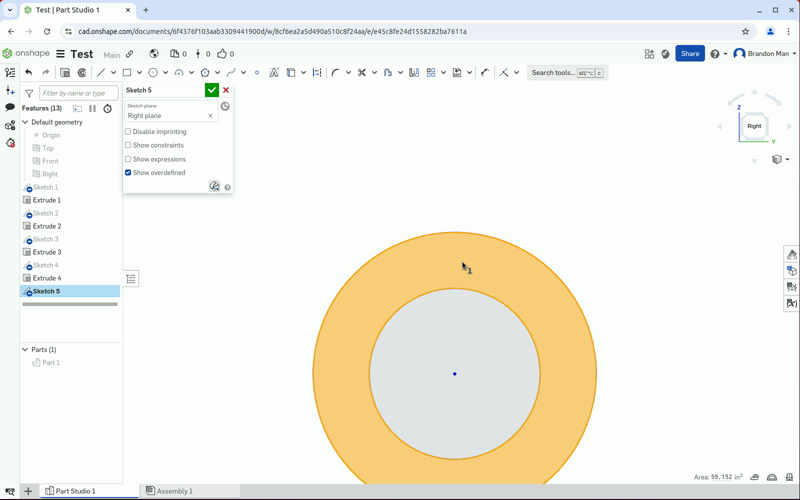
scroll(-6)
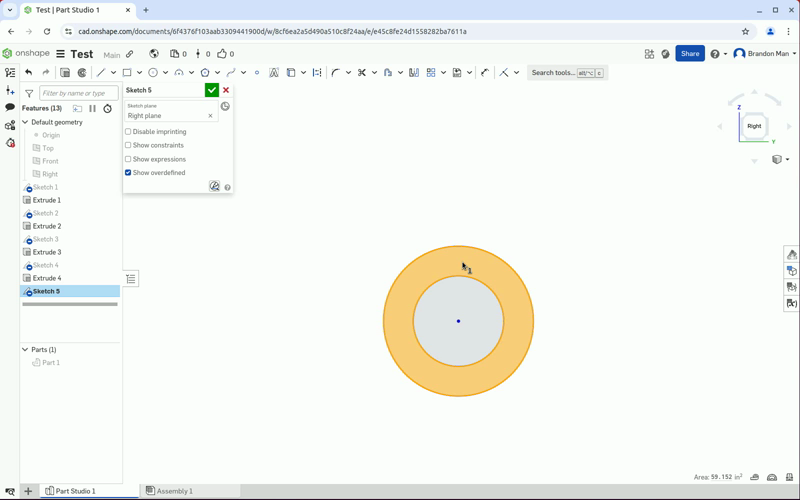
scroll(-6)
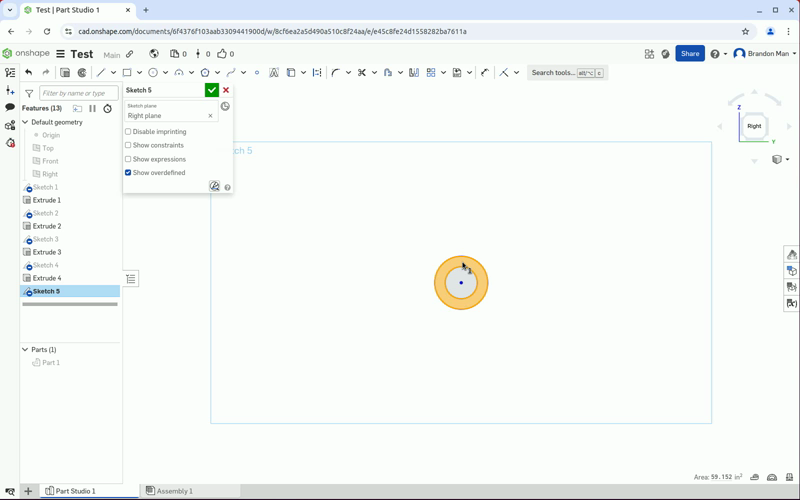
mouse_move(73, 352)
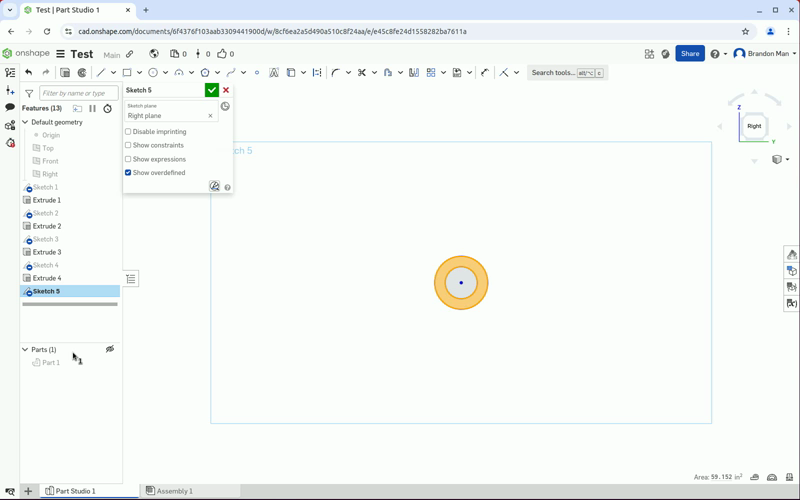
key(shift+y)
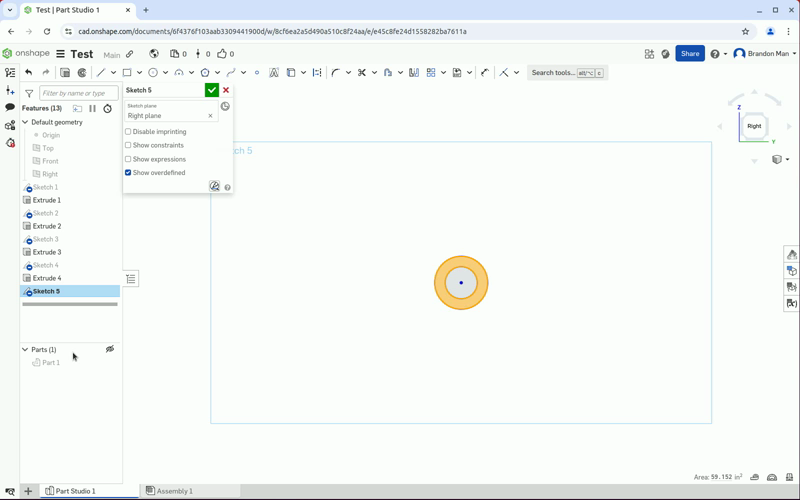
key(shift+e)
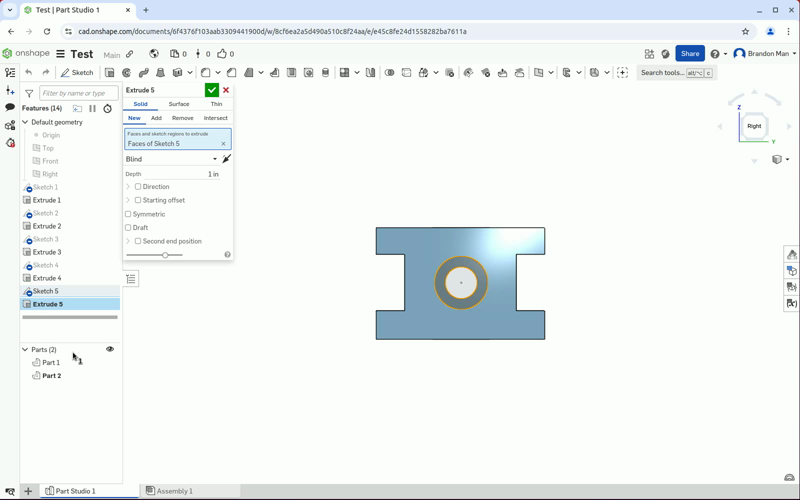
mouse_move(143, 106)
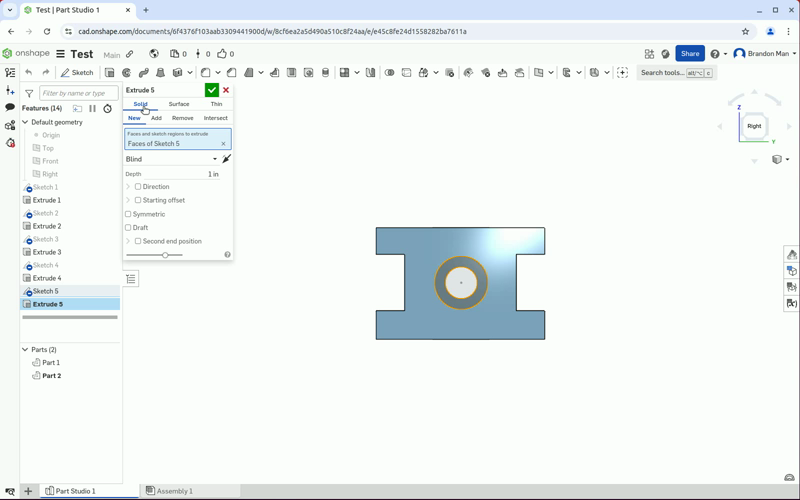
click(143, 106)
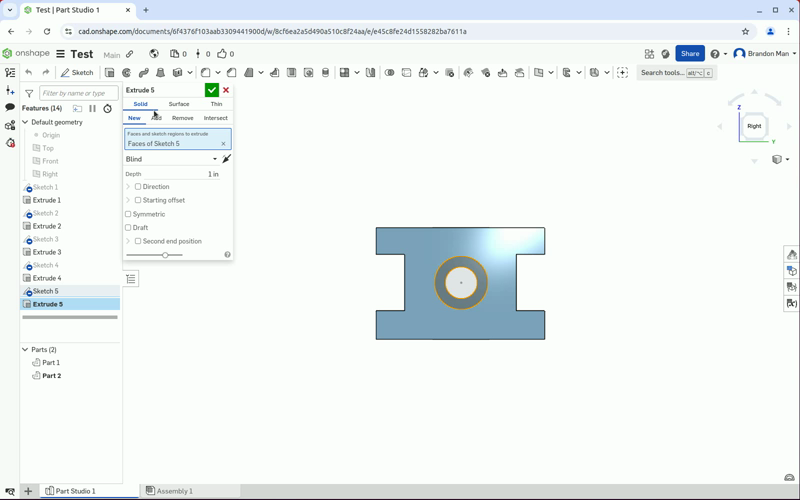
mouse_move(186, 120)
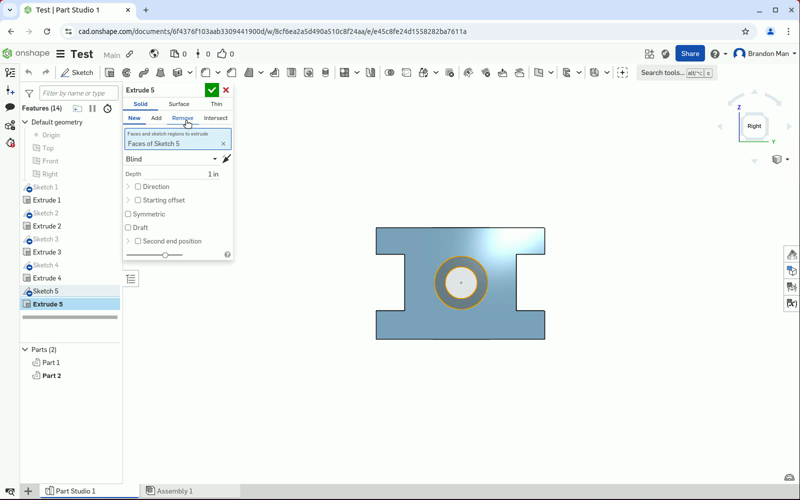
click(186, 120)
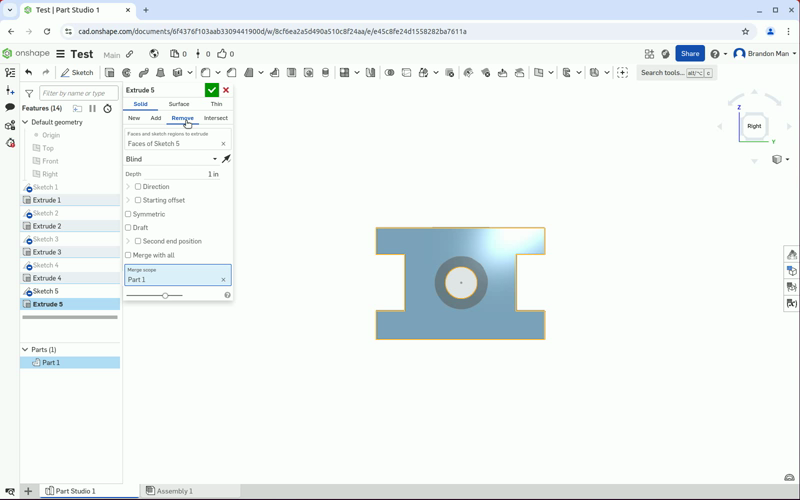
key(tab, 4)
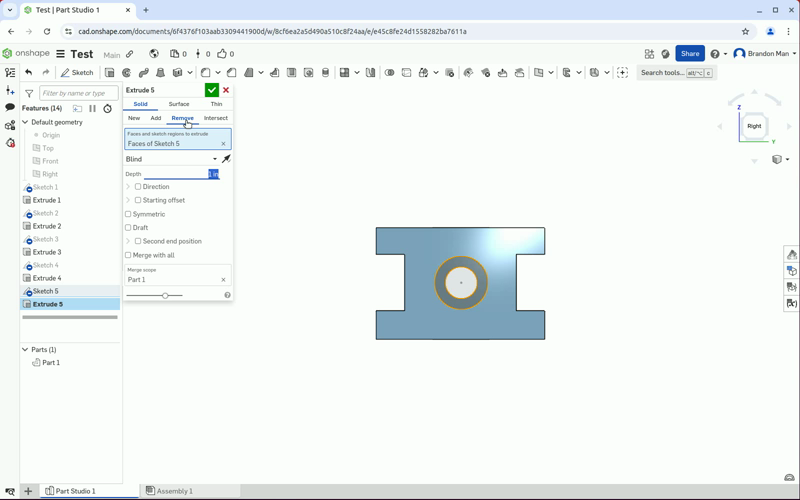
text(7.462)
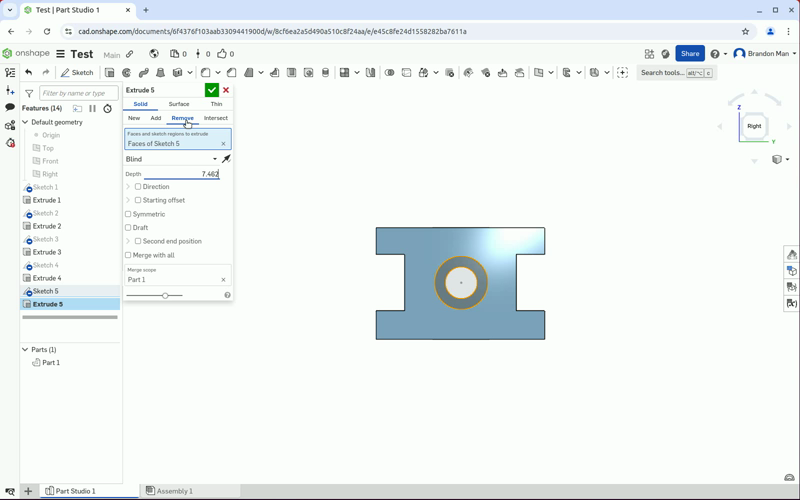
key(tab, 6)
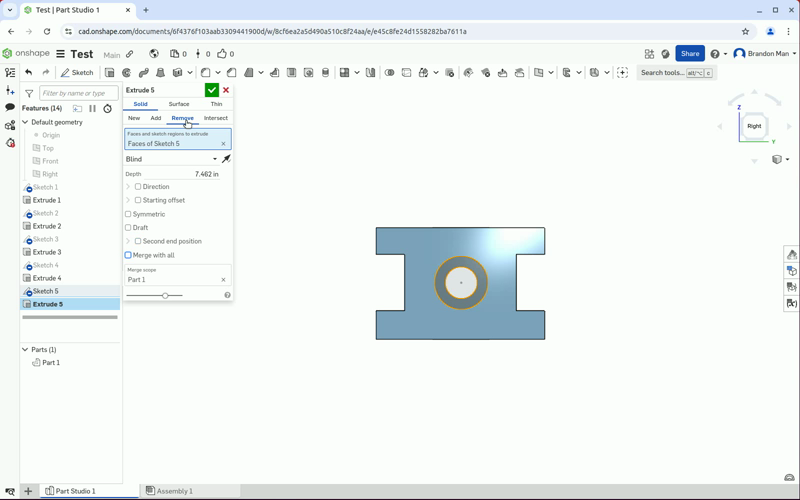
key(space)
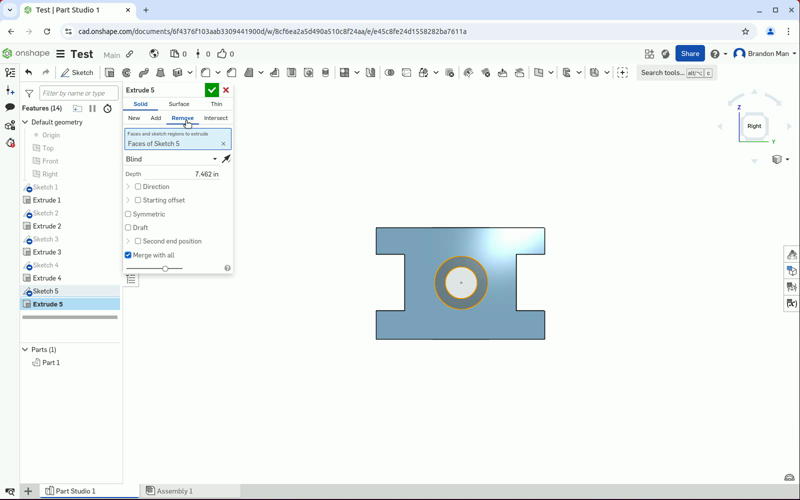
key(enter)
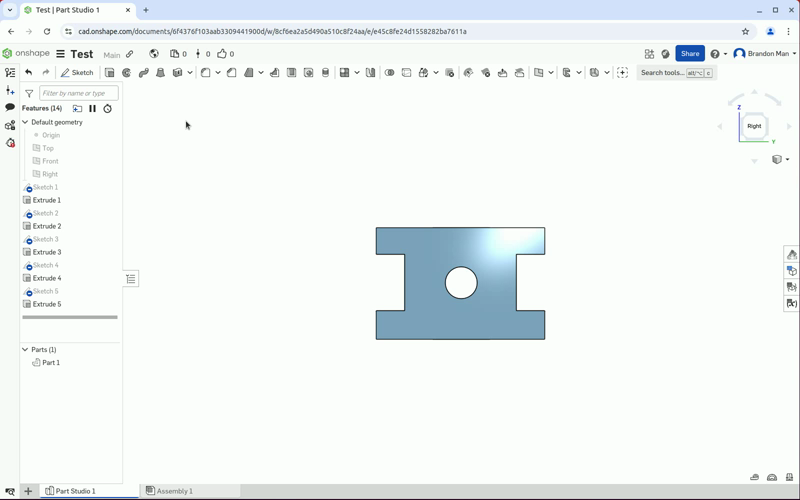
key(shift+h)
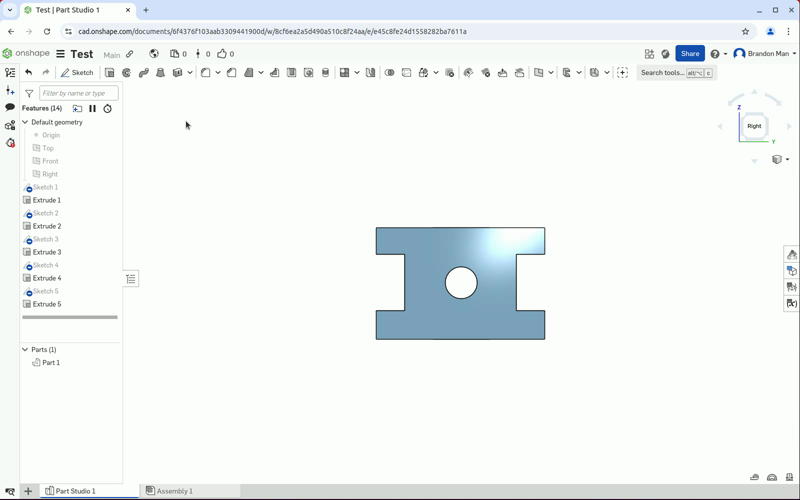
key(shift+h)
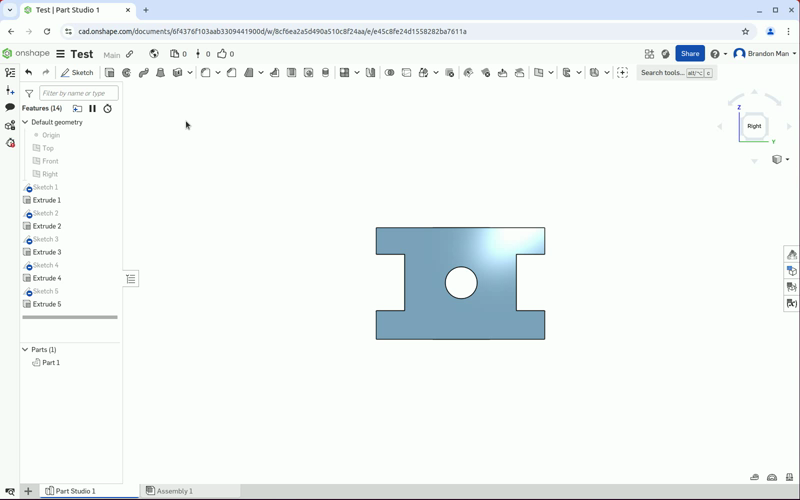
mouse_move(73, 189)
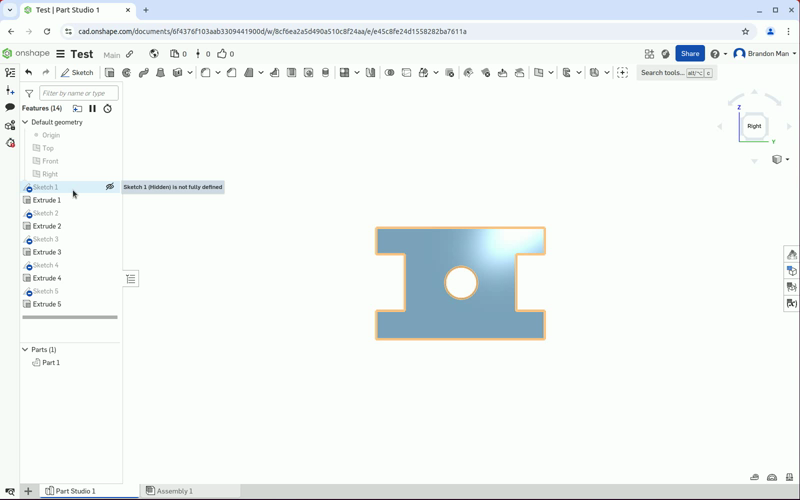
click(73, 189)
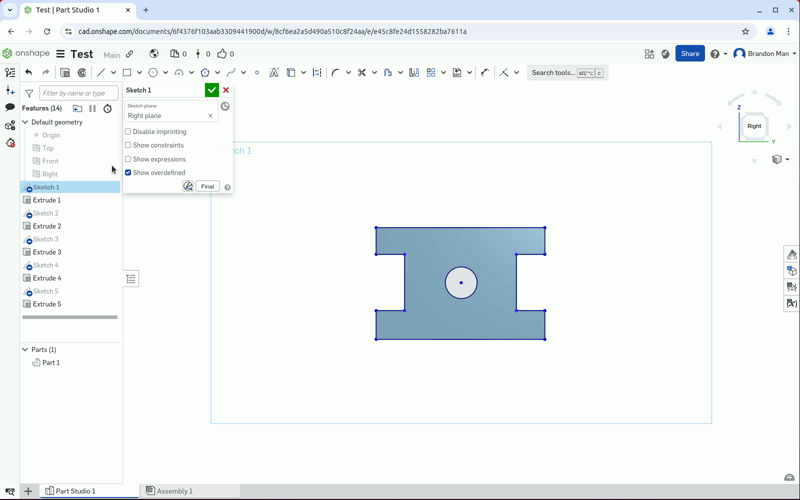
mouse_move(229, 92)
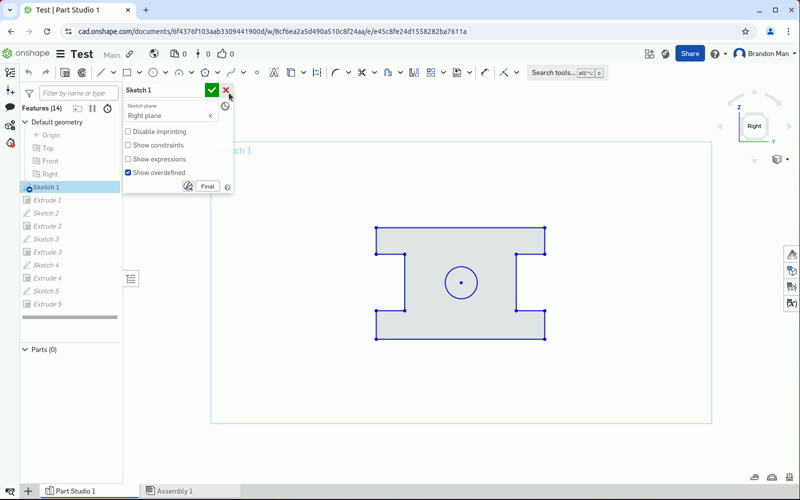
click(229, 92)
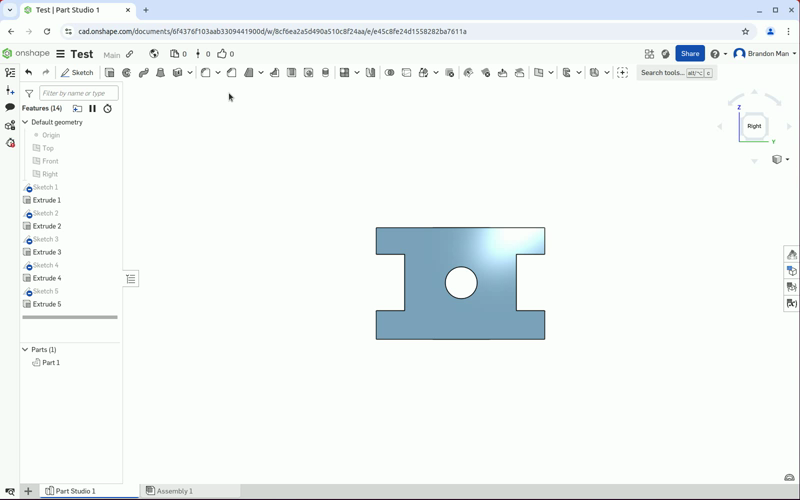
mouse_move(541, 75)
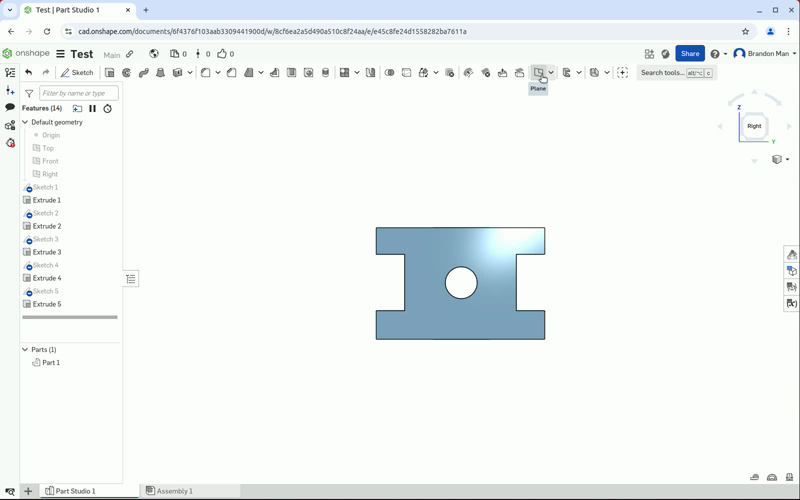
click(541, 75)
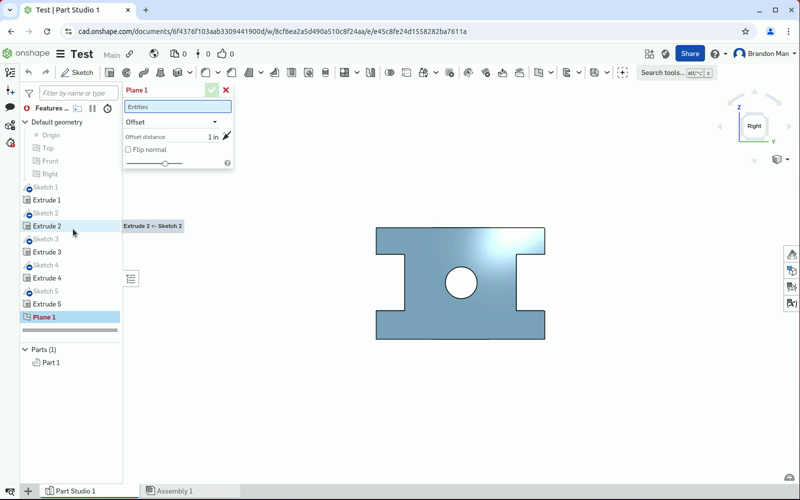
scroll(3)
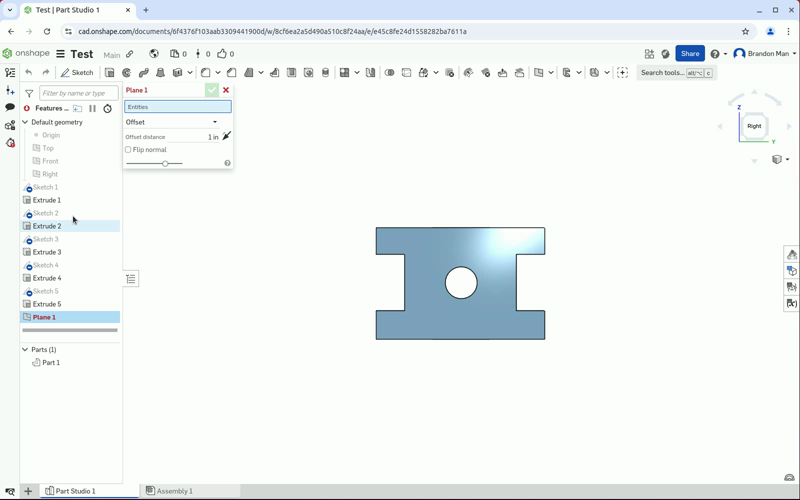
mouse_move(73, 176)
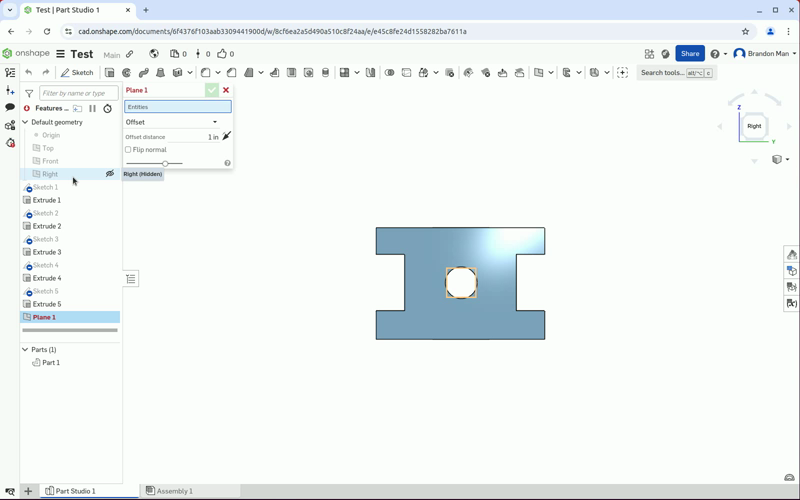
click(73, 176)
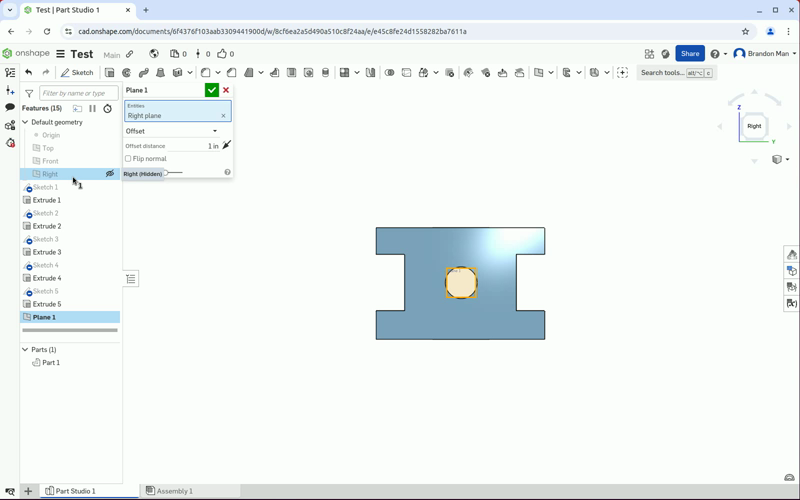
key(tab, 2)
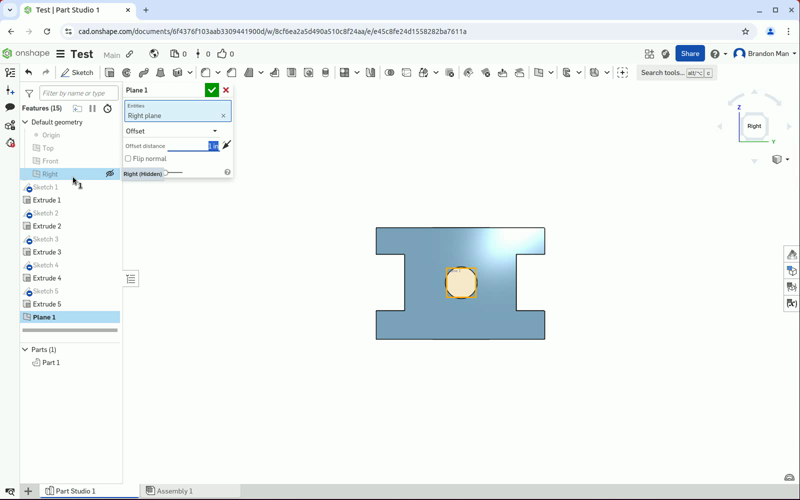
text(23.108)
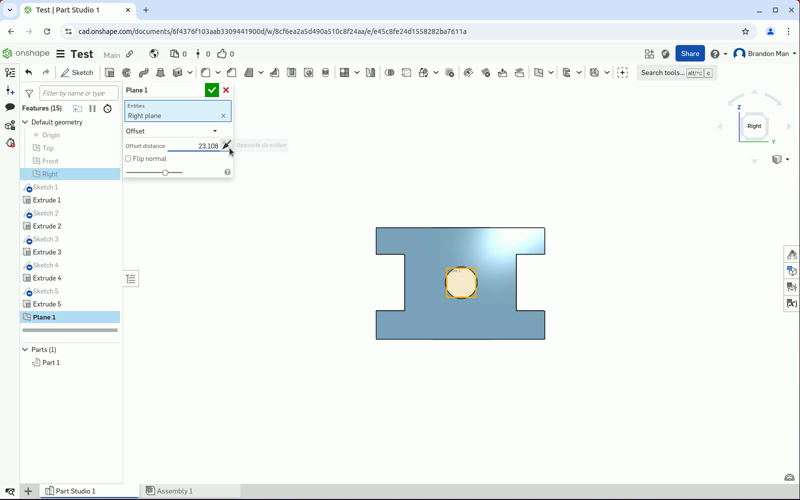
mouse_move(229, 147)
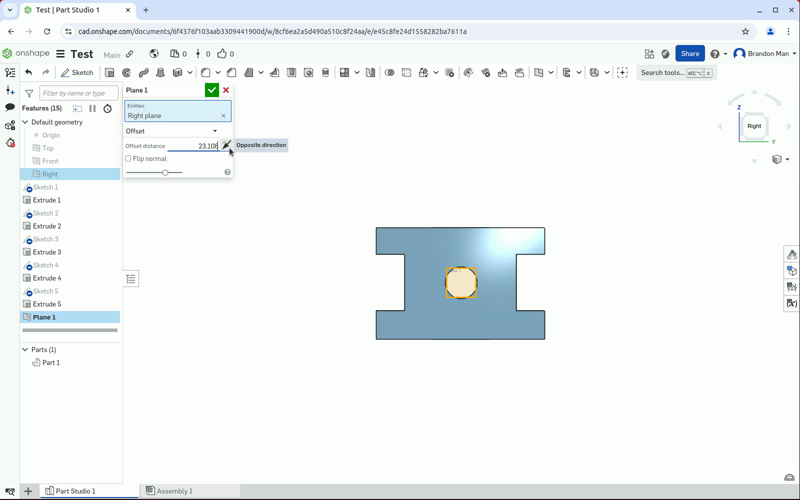
click(229, 147)
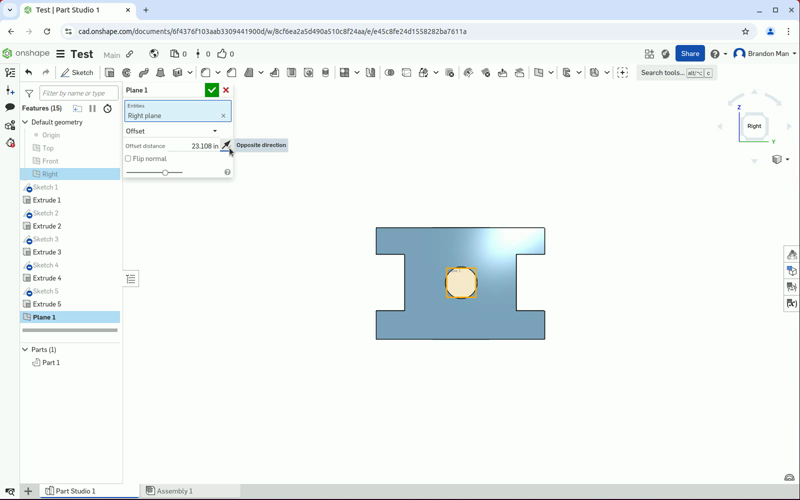
key(enter, 2)
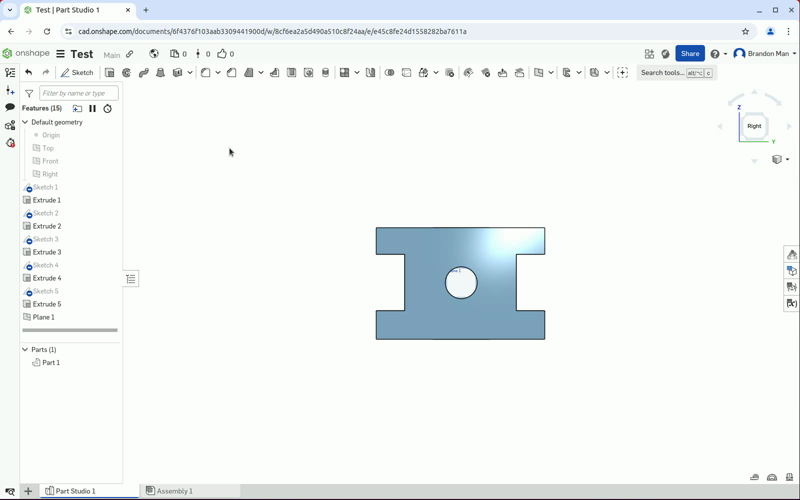
key(shift+s)
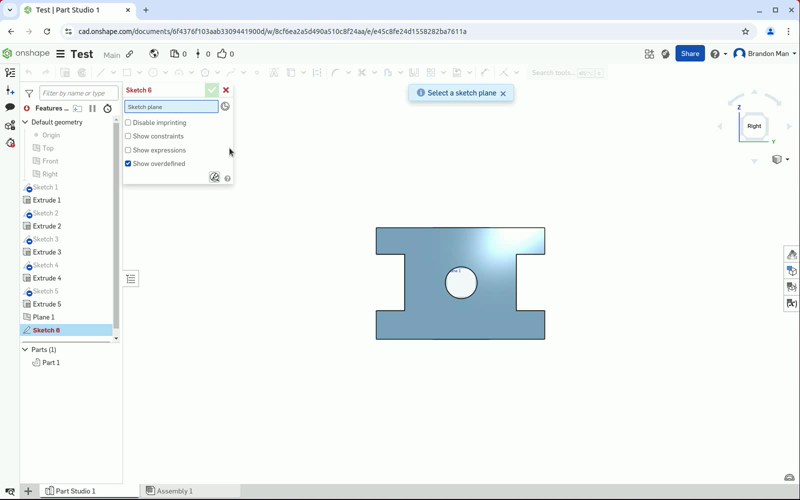
mouse_move(69, 319)
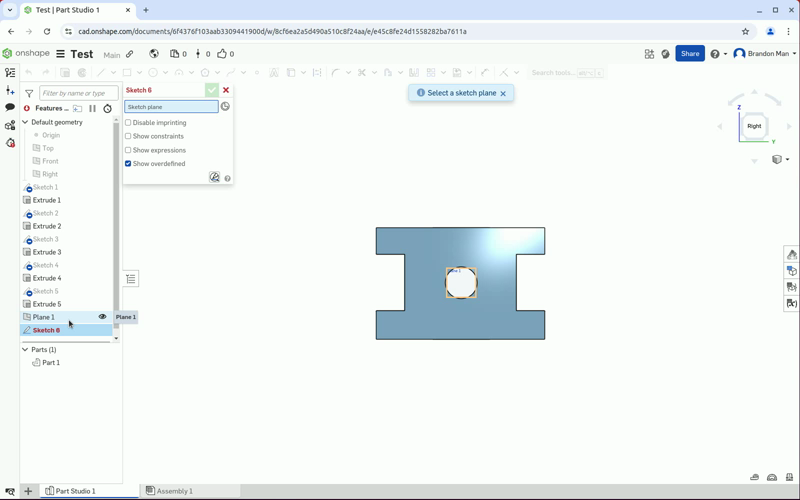
click(69, 319)
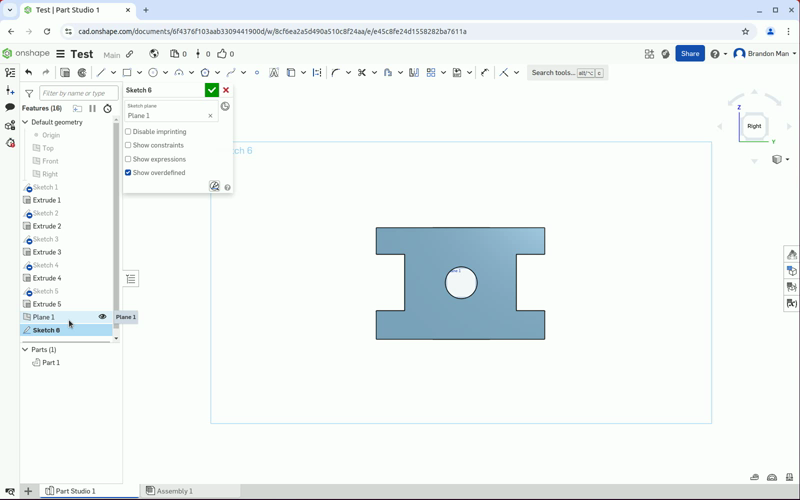
mouse_move(73, 352)
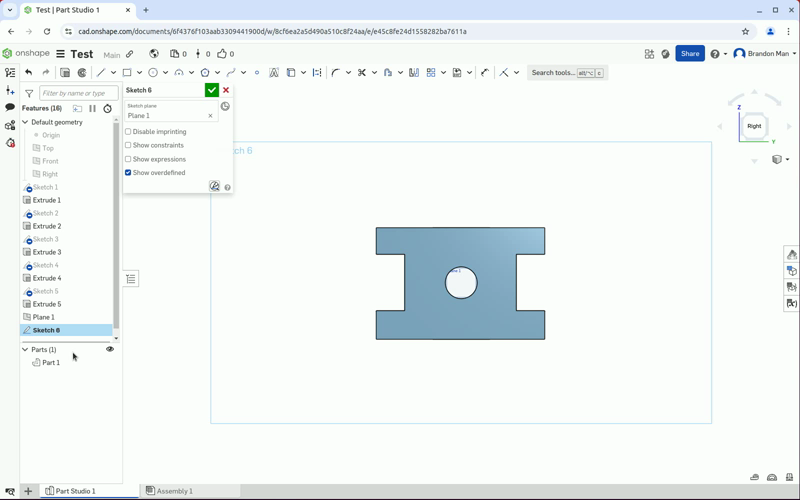
key(y)
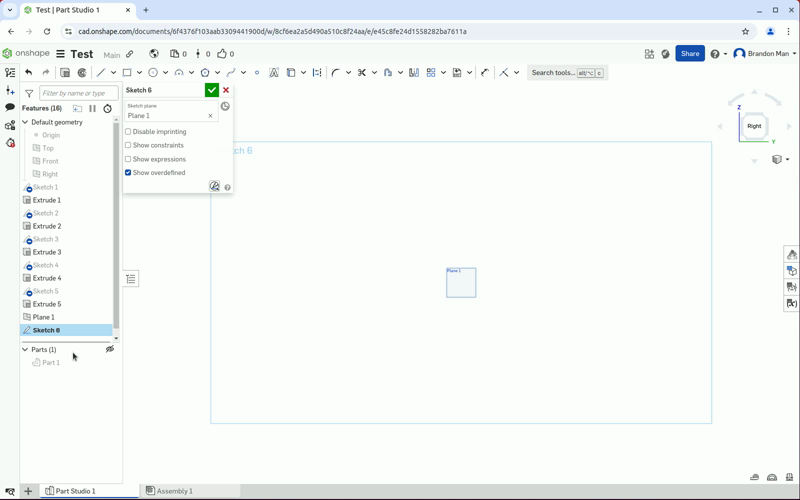
key(c)
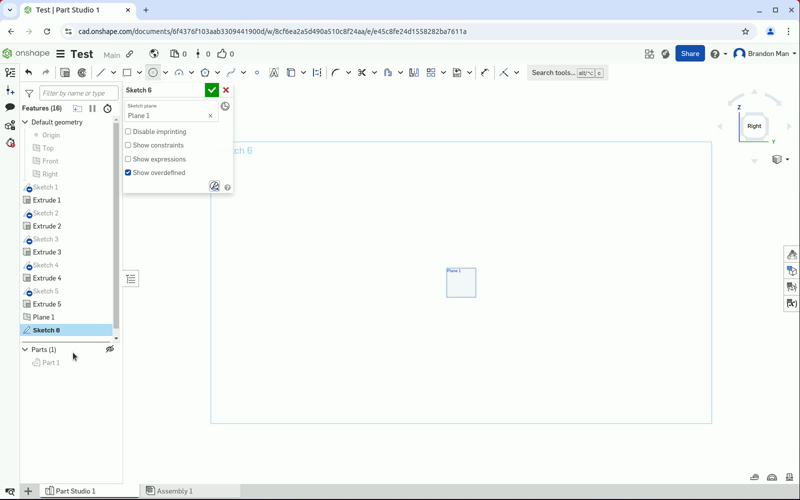
key_down(shift)
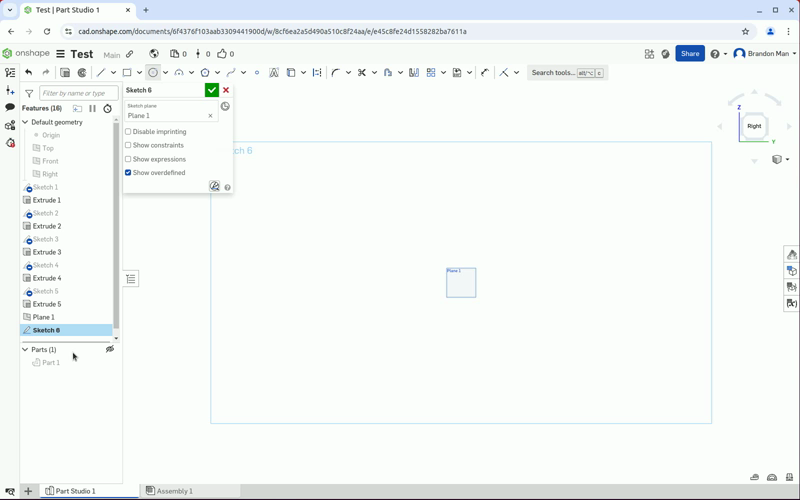
mouse_move(461, 282)
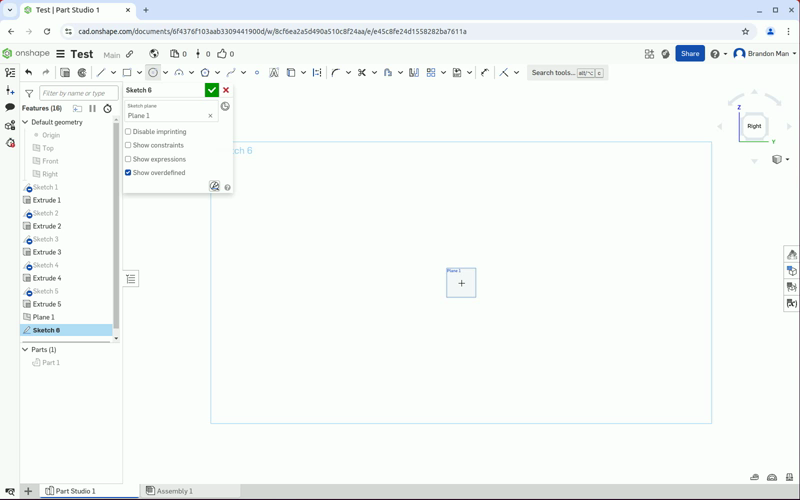
click(461, 282)
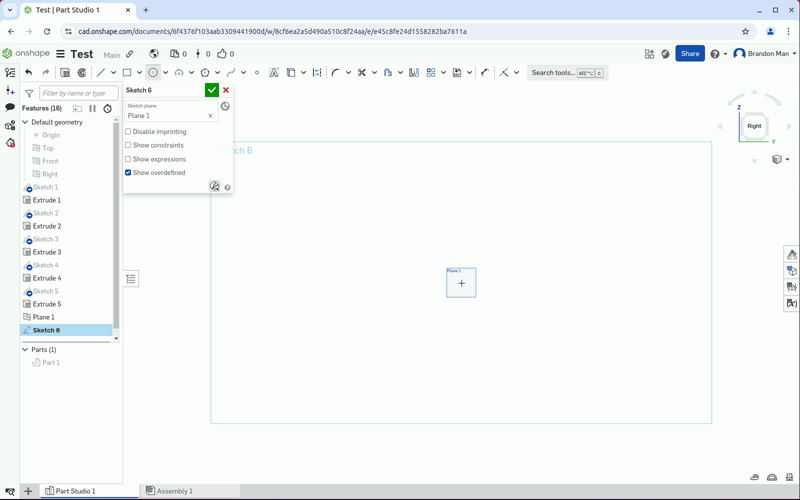
key_up(shift)
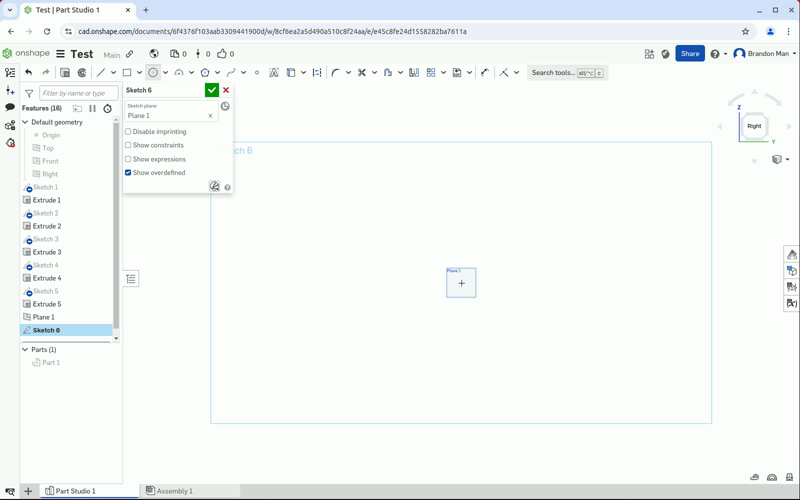
mouse_move(478, 282)
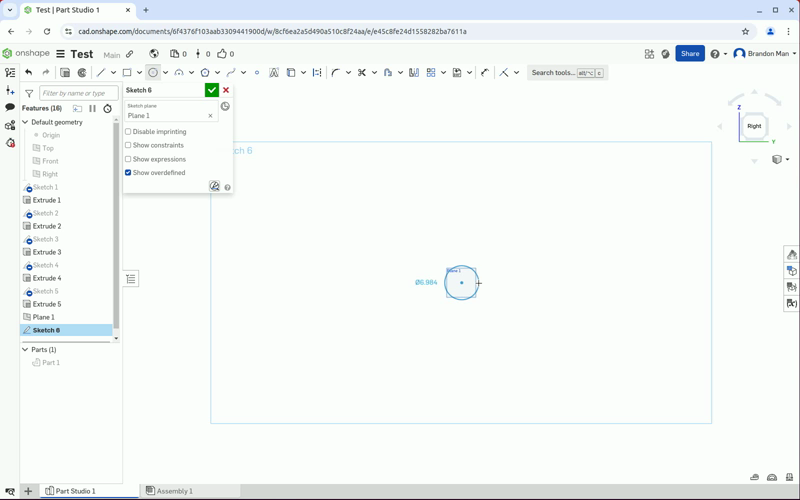
click(478, 282)
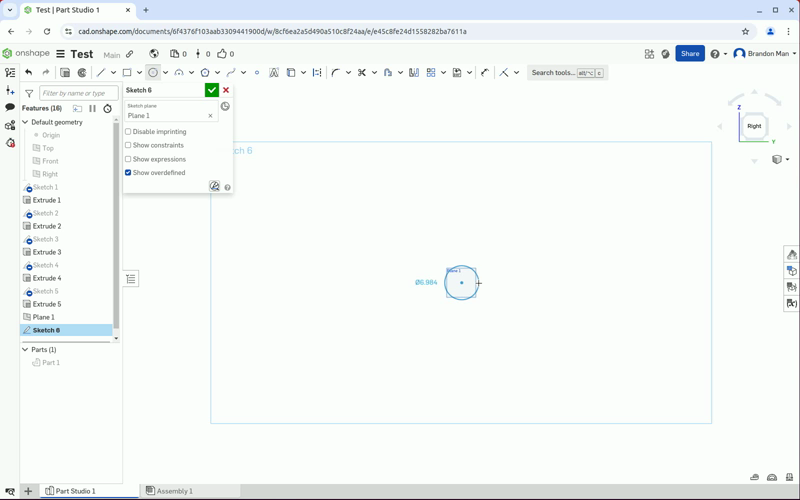
key(esc)
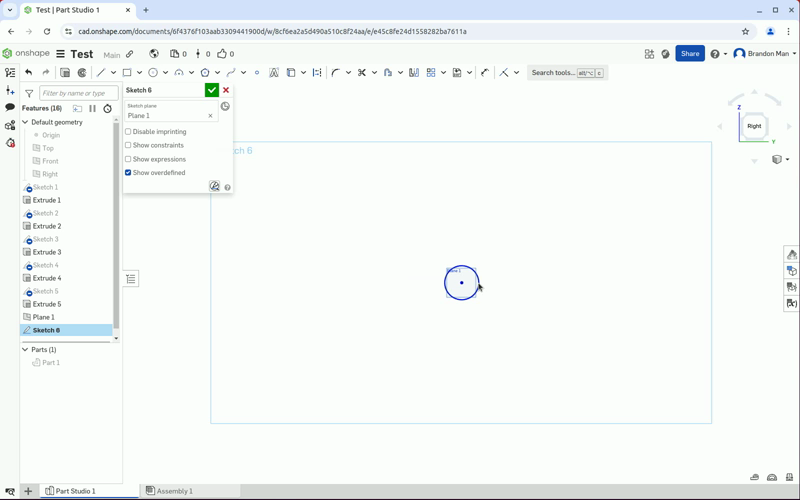
mouse_move(458, 269)
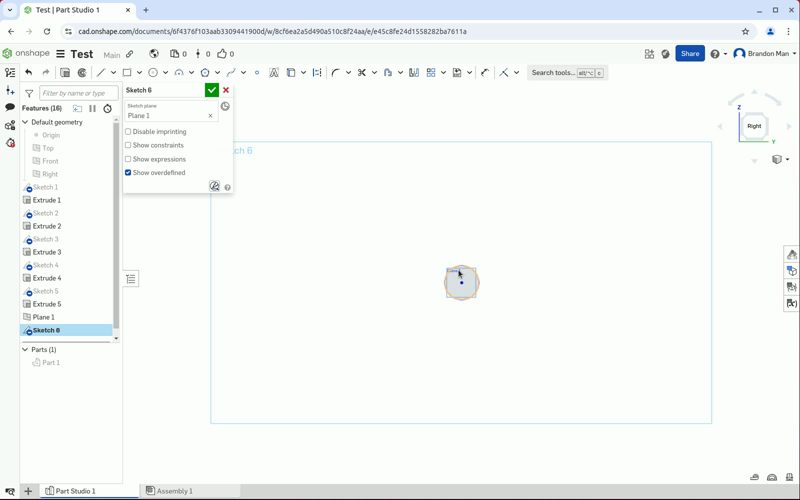
scroll(6)
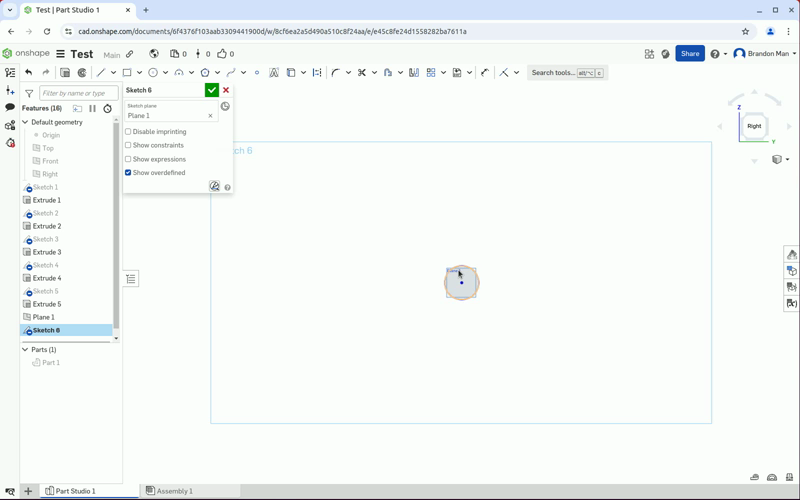
scroll(6)
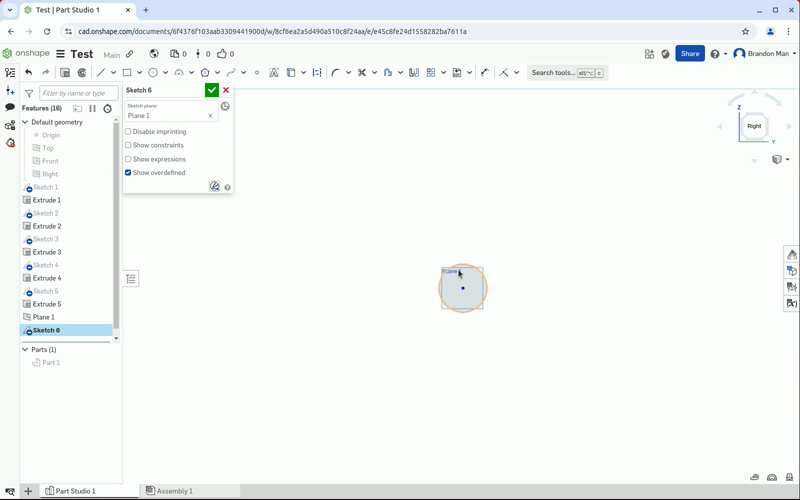
scroll(6)
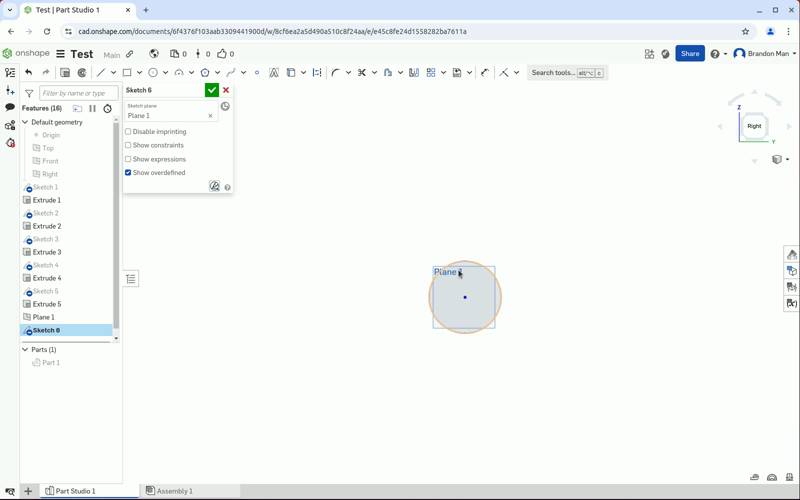
scroll(6)
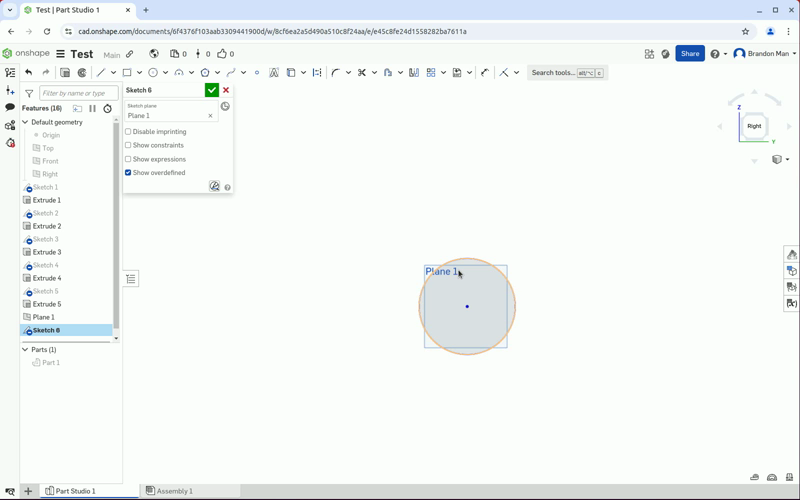
scroll(6)
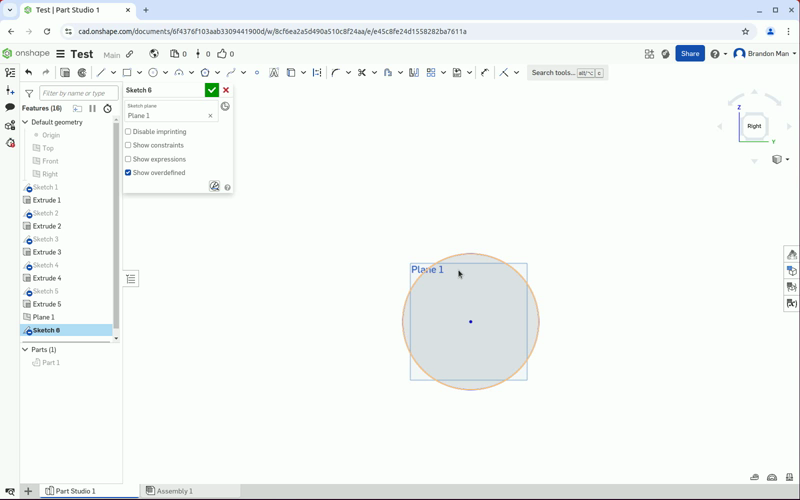
scroll(6)
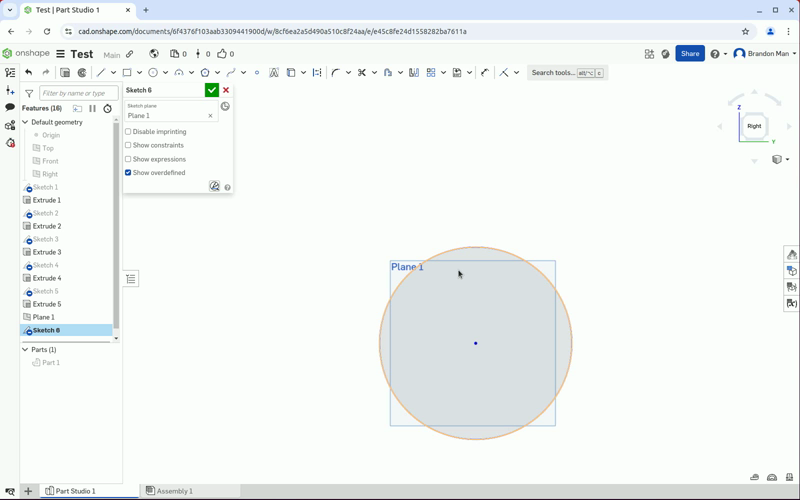
scroll(6)
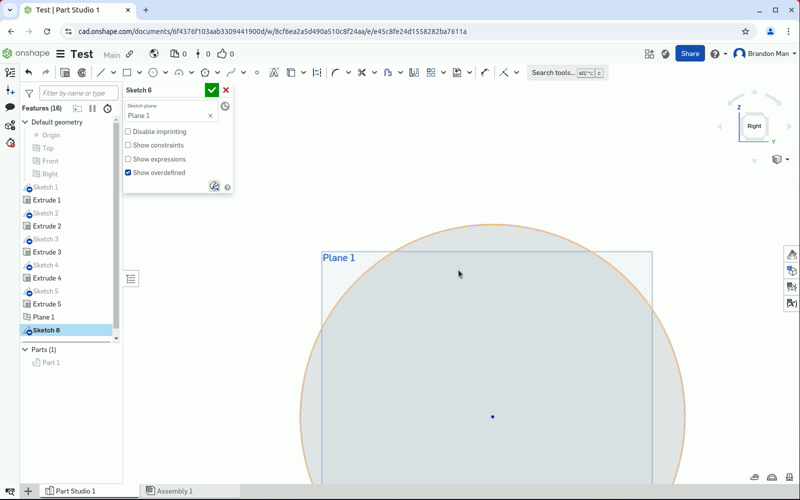
click(458, 269)
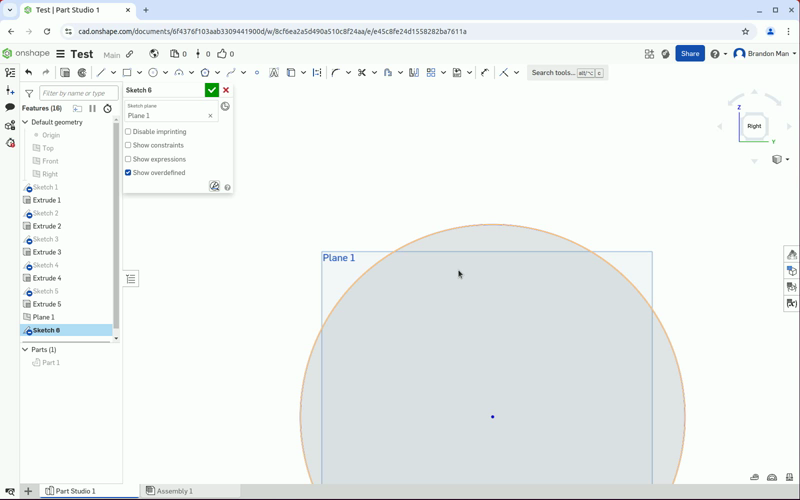
scroll(-6)
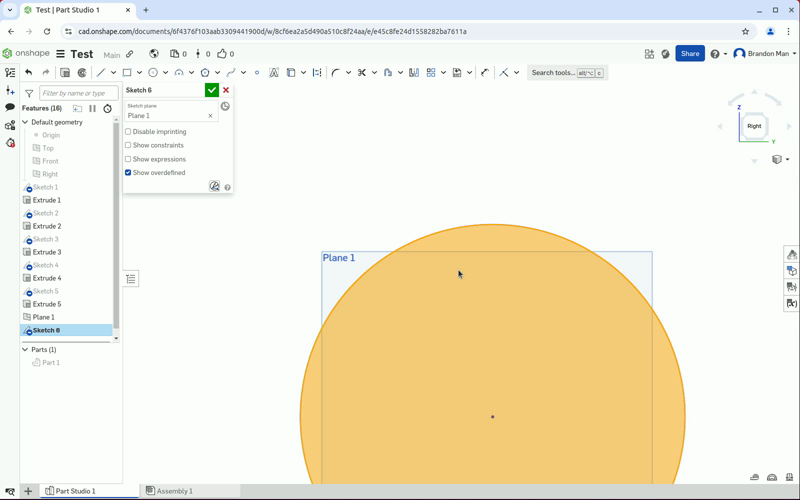
scroll(-6)
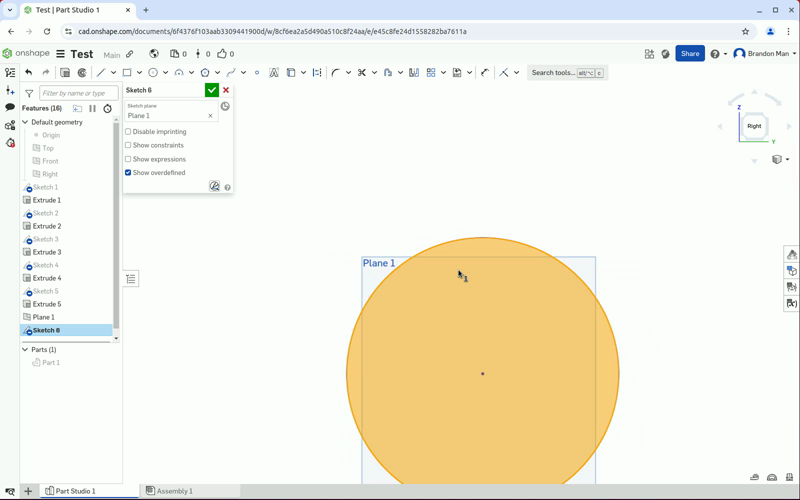
scroll(-6)
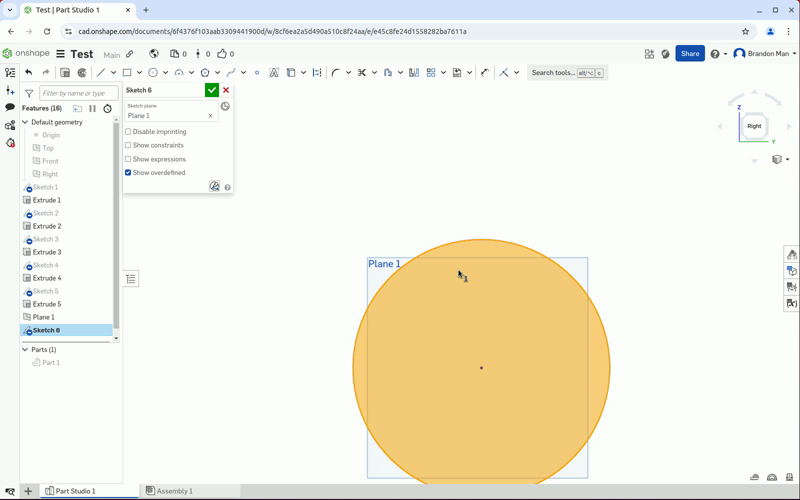
scroll(-6)
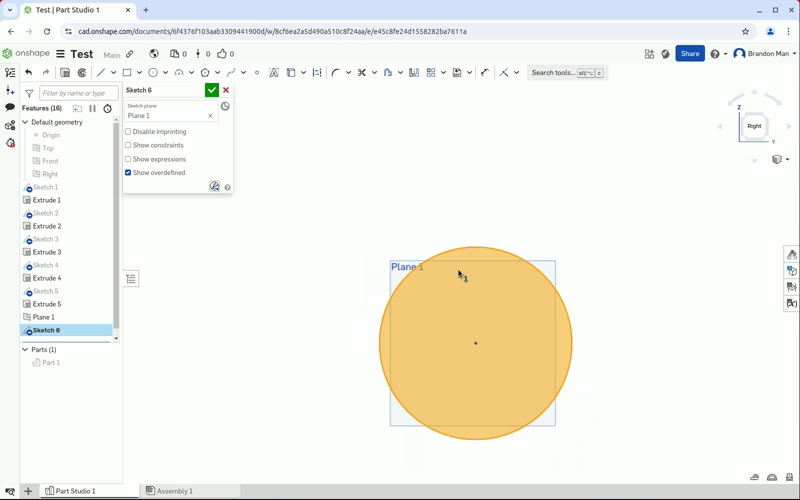
scroll(-6)
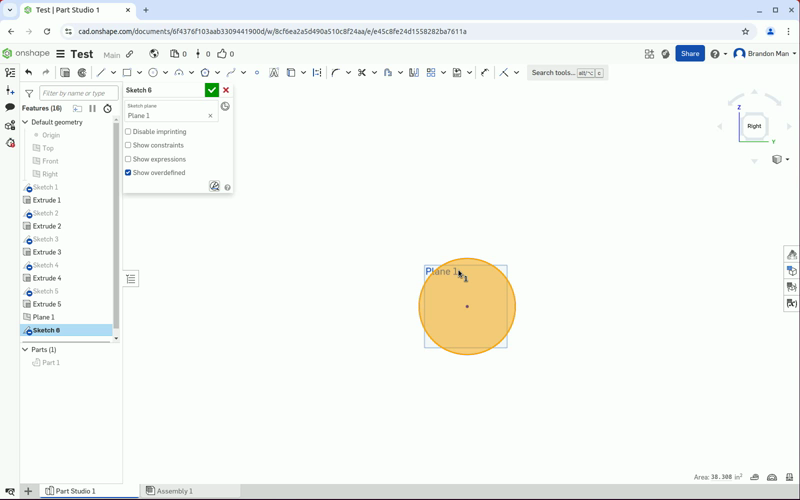
scroll(-6)
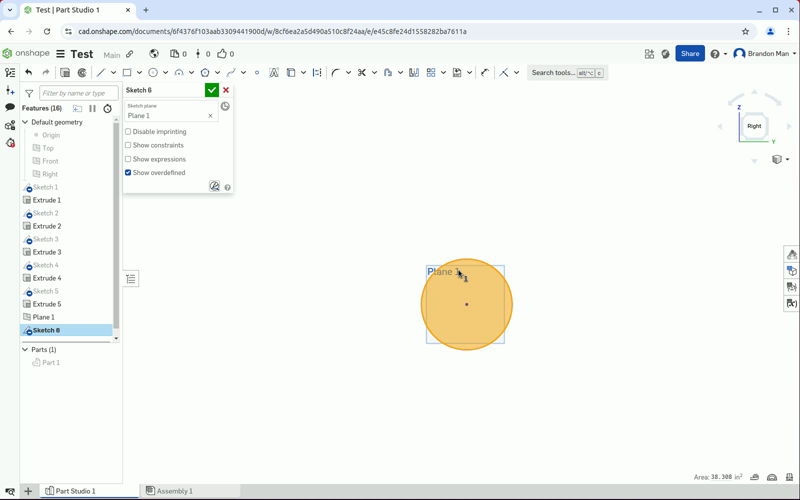
scroll(-6)
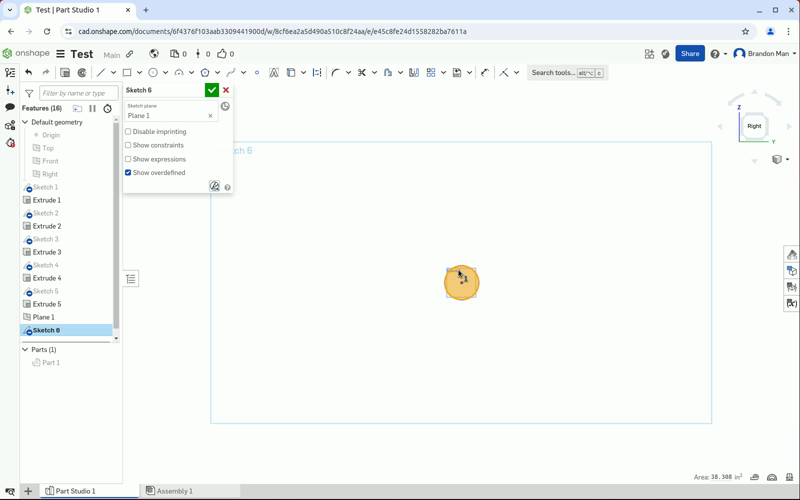
mouse_move(73, 352)
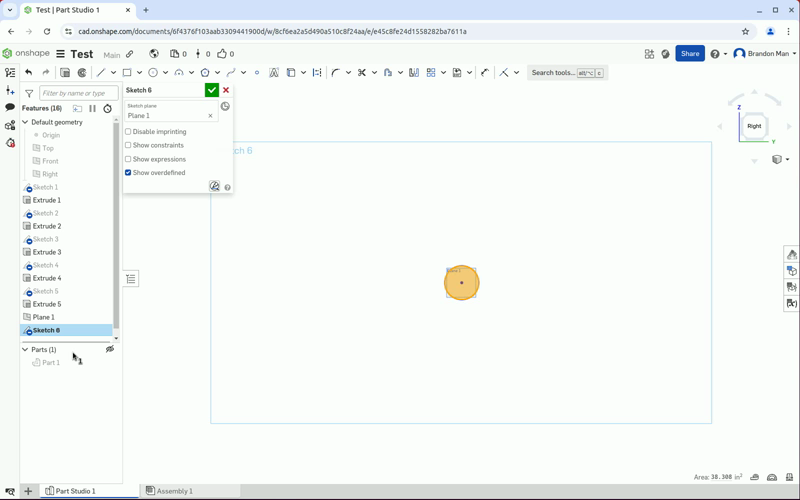
key(shift+y)
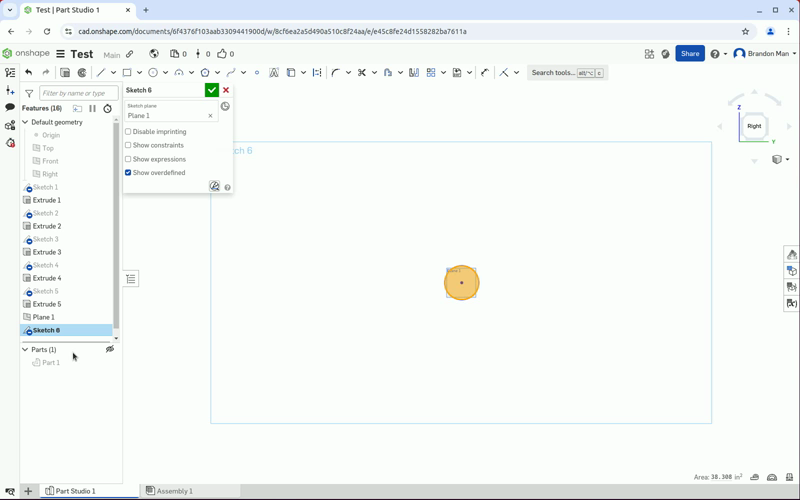
key(shift+e)
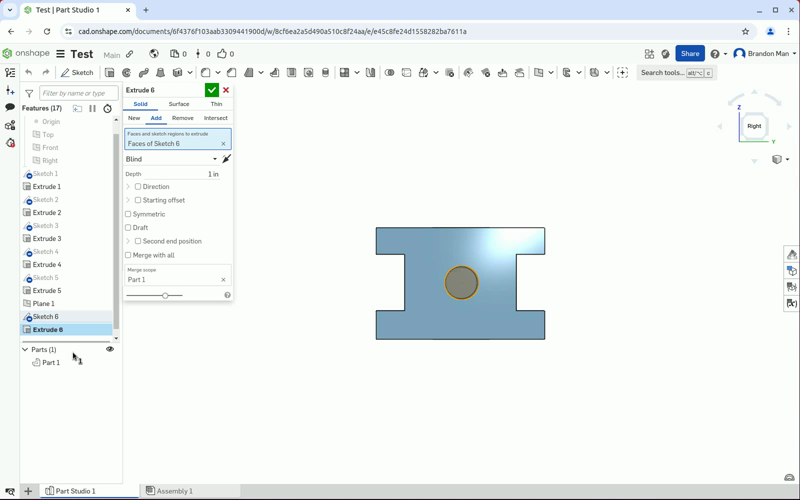
mouse_move(143, 106)
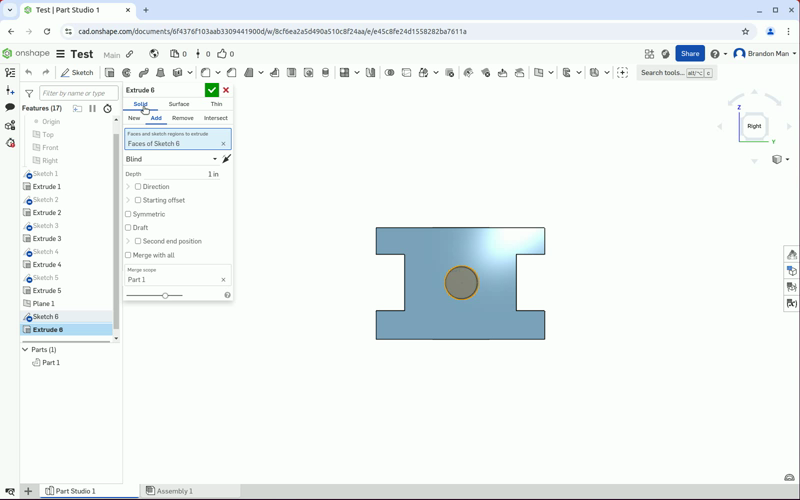
click(143, 106)
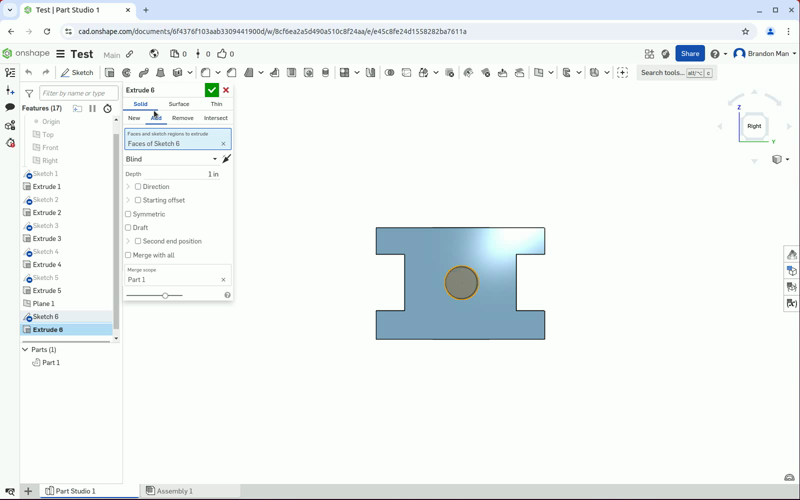
mouse_move(186, 120)
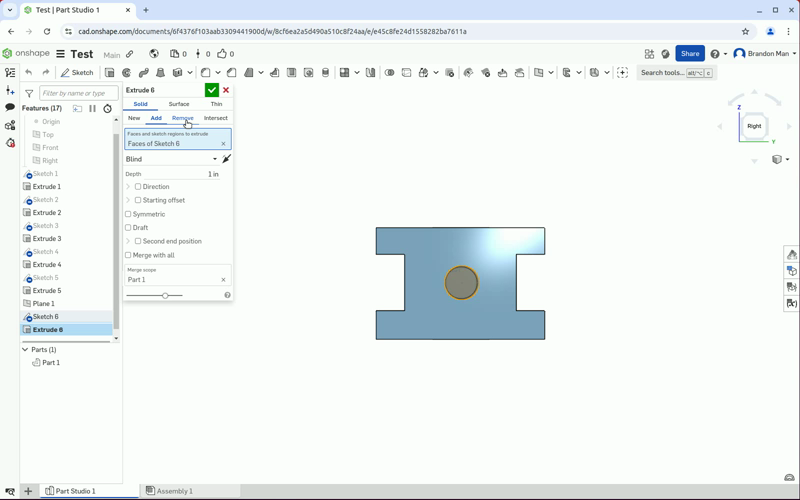
click(186, 120)
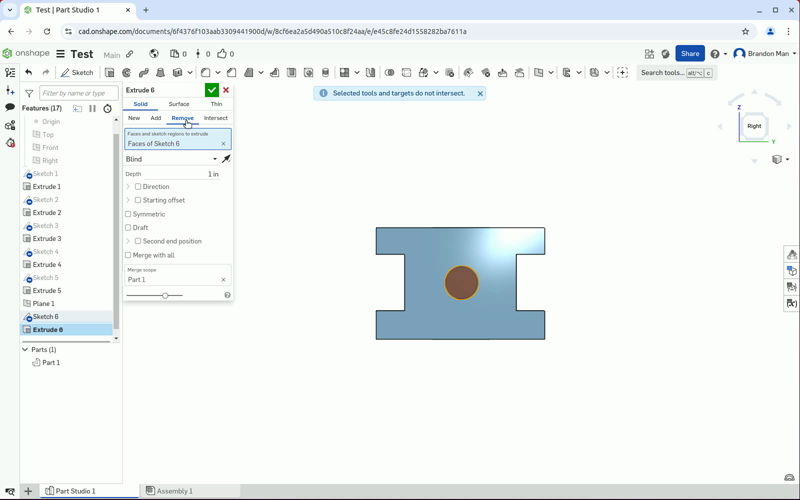
key(tab, 4)
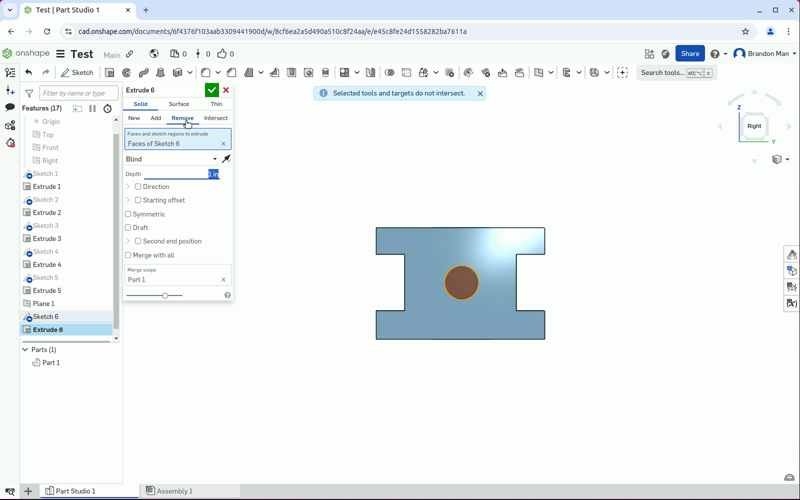
text(11.554)
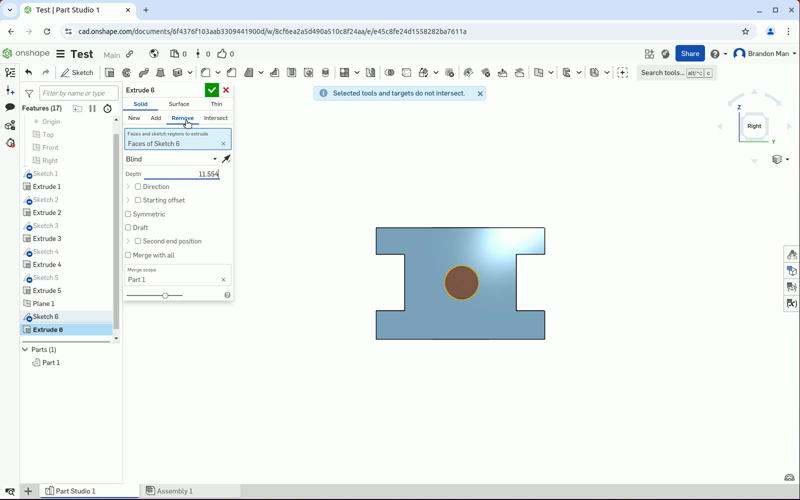
key(tab, 6)
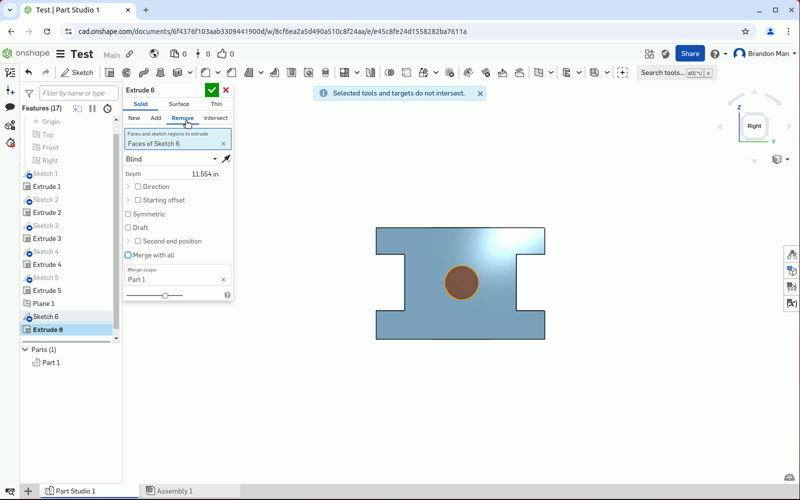
key(space)
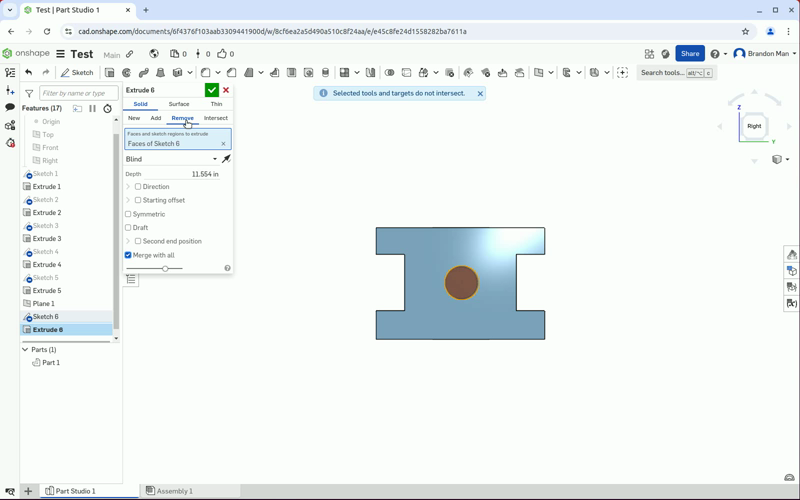
key(enter)
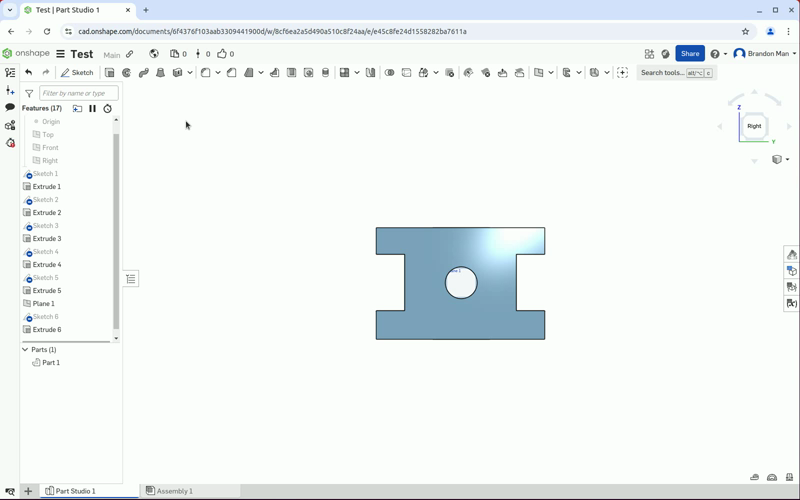
key(shift+h)
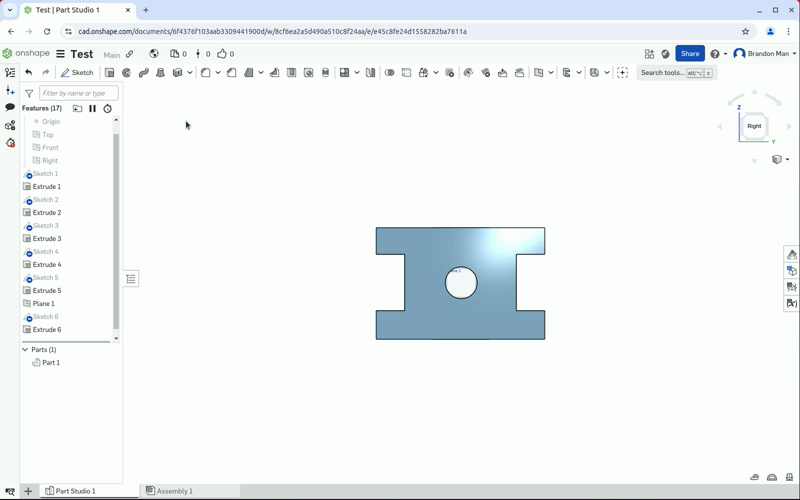
key(shift+h)
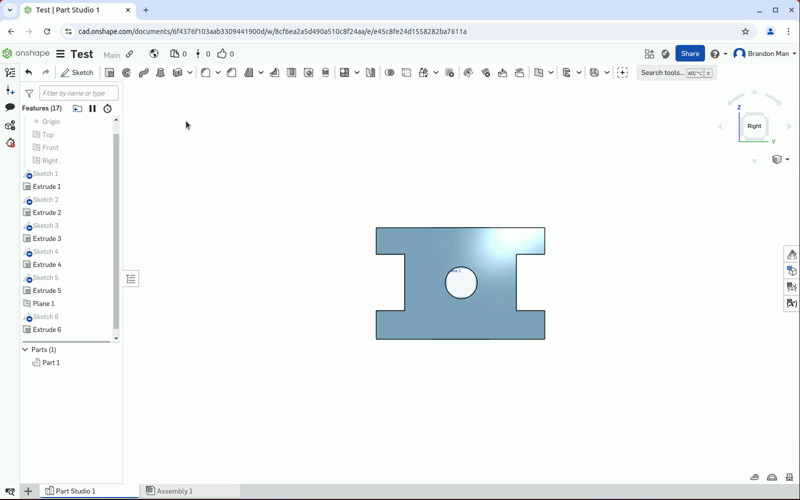
mouse_move(69, 176)
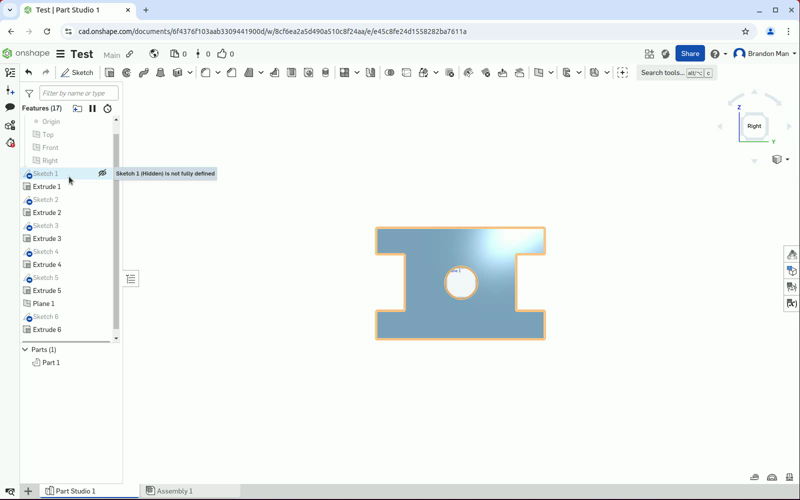
click(69, 176)
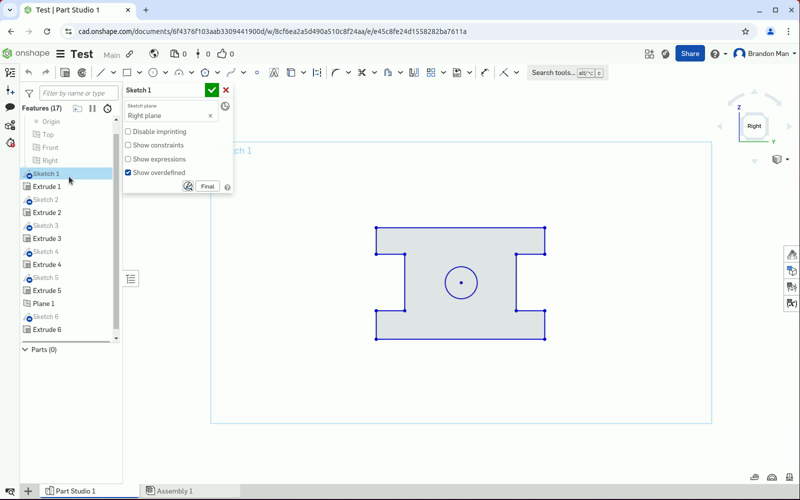
mouse_move(229, 92)
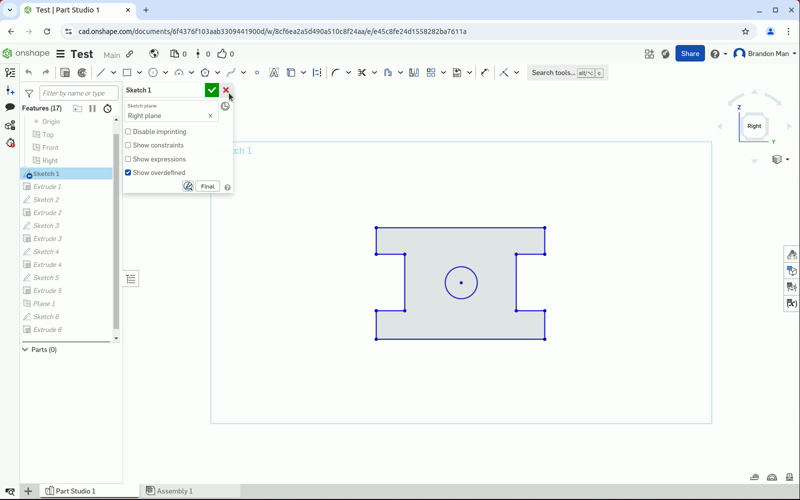
click(229, 92)
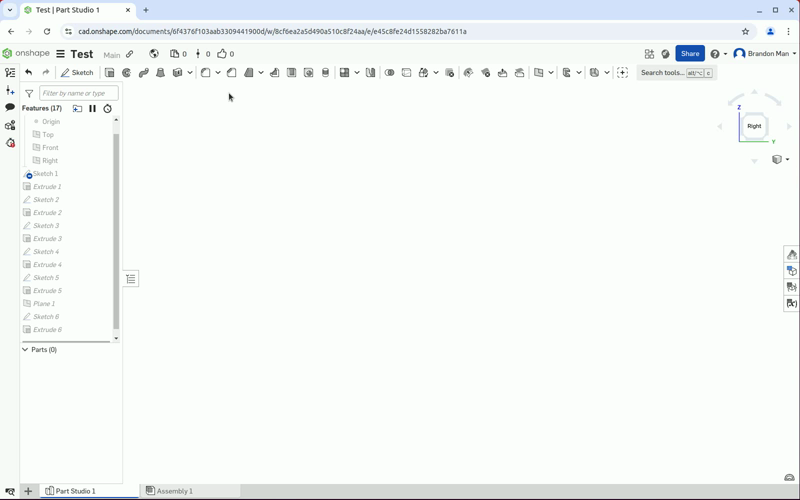
key(shift+s)
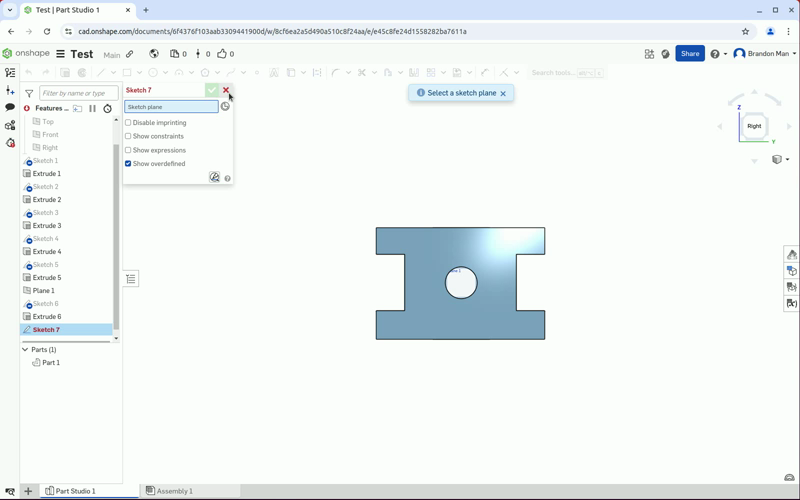
mouse_move(69, 293)
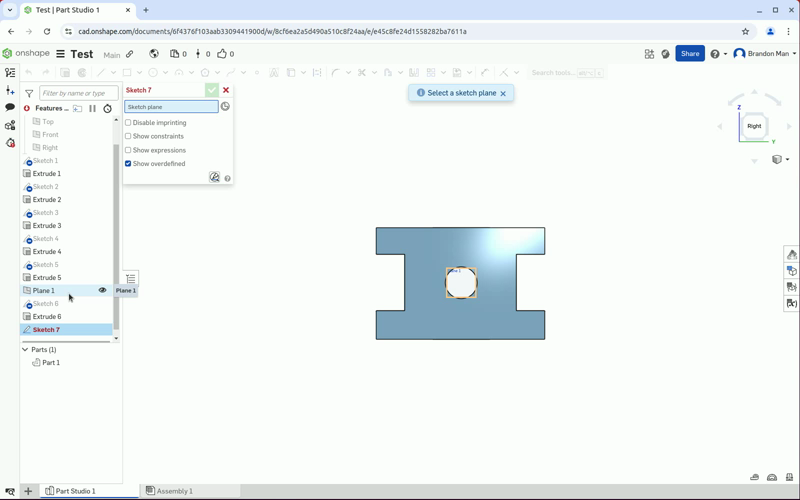
click(69, 293)
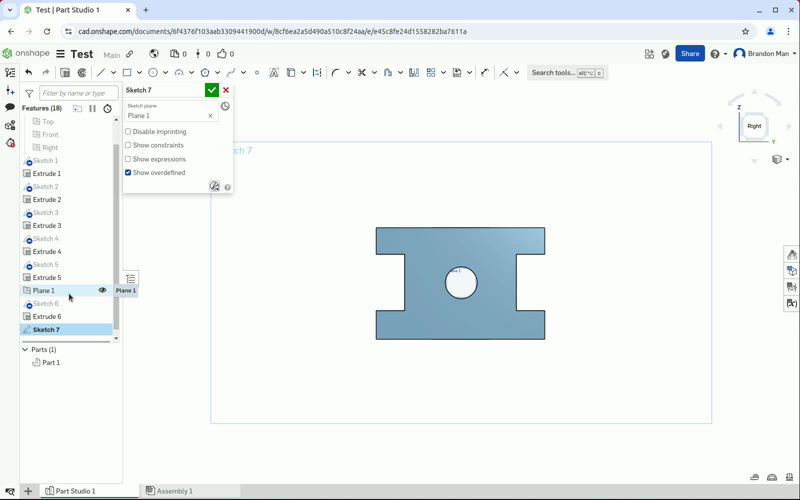
mouse_move(73, 352)
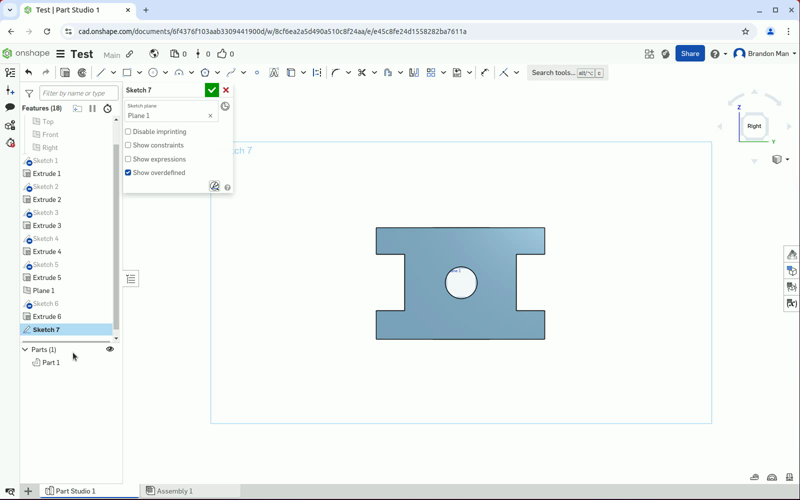
key(y)
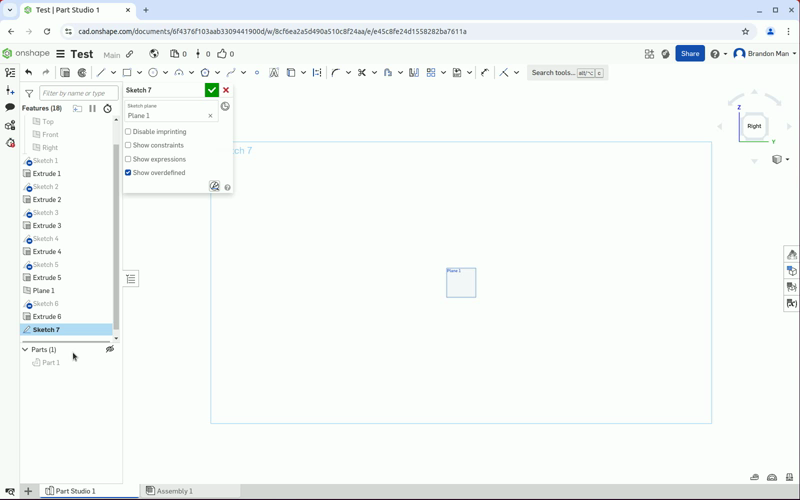
key(c)
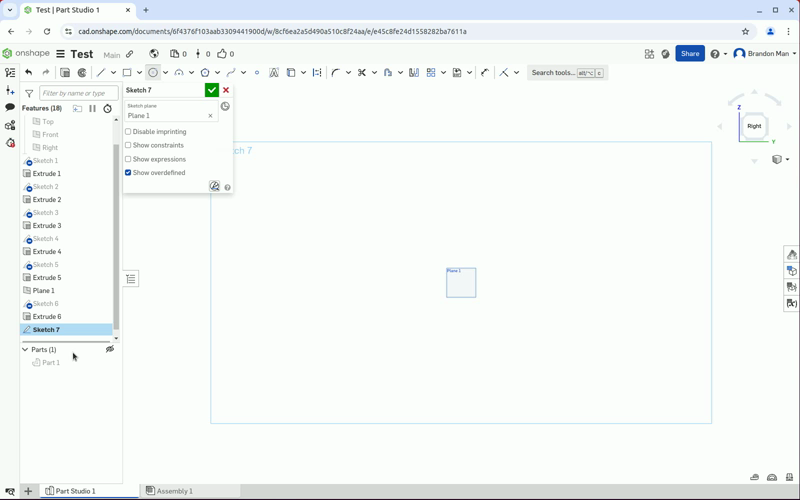
key_down(shift)
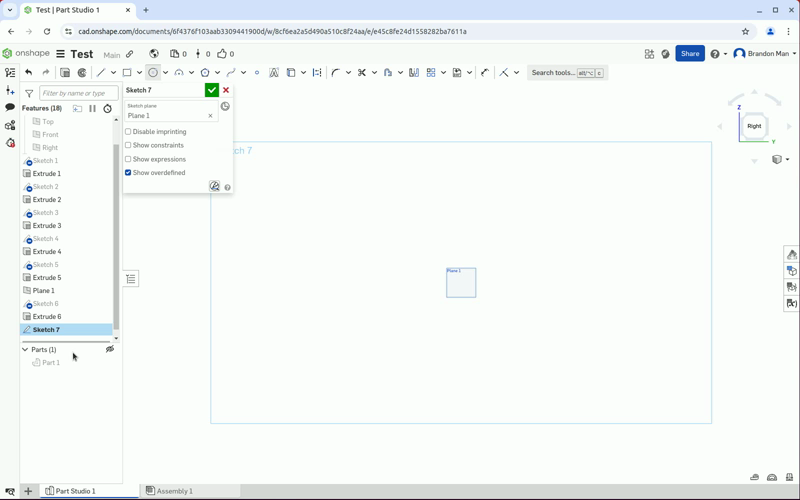
mouse_move(461, 282)
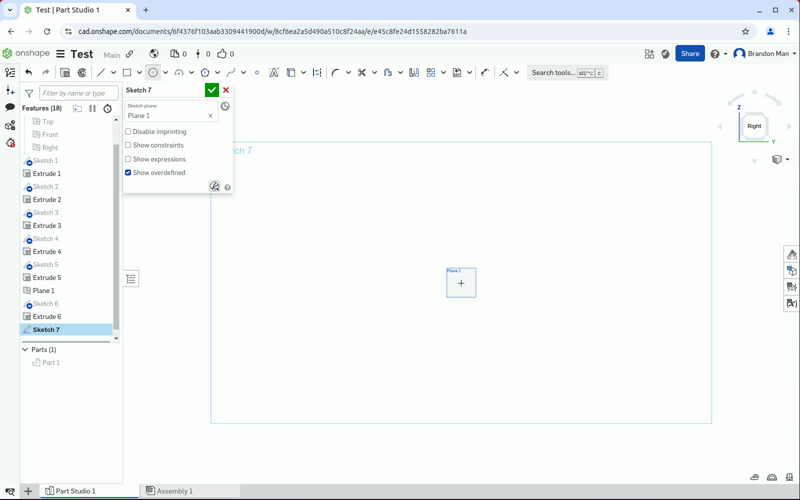
click(461, 282)
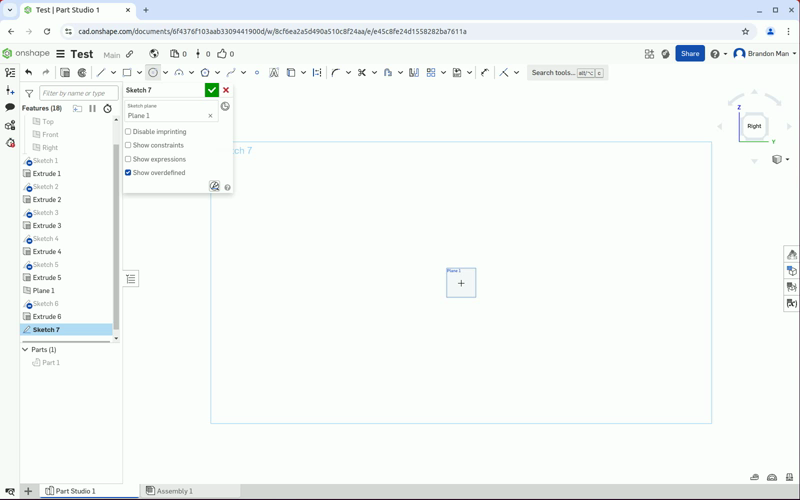
key_up(shift)
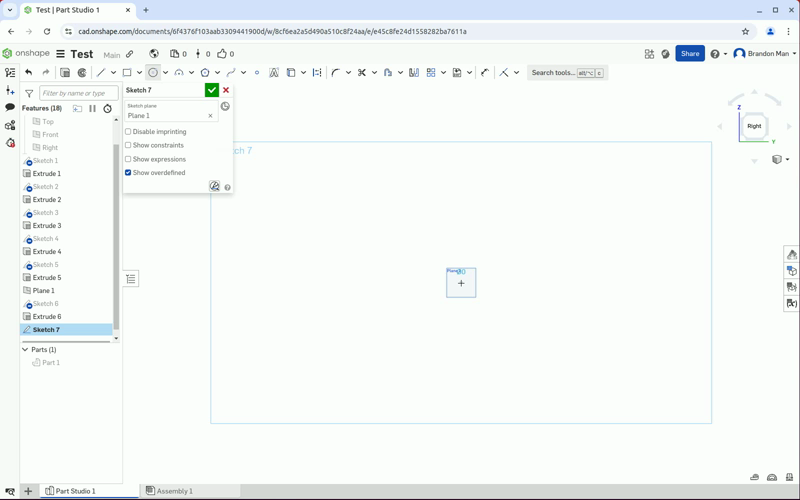
mouse_move(490, 282)
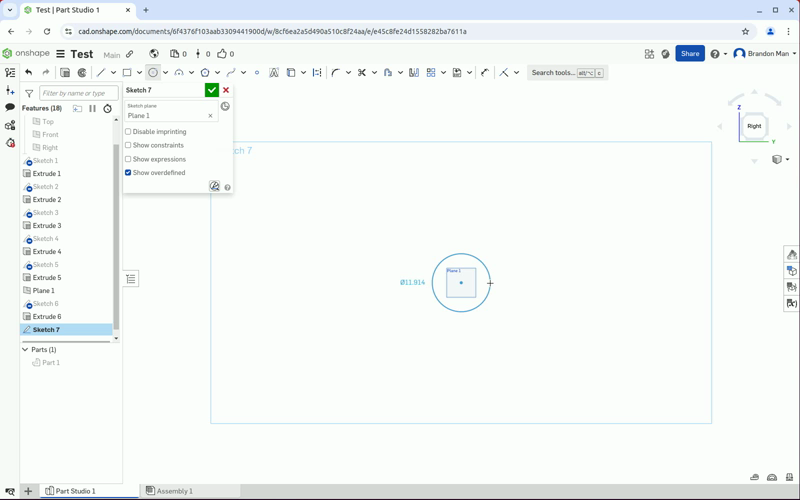
click(490, 282)
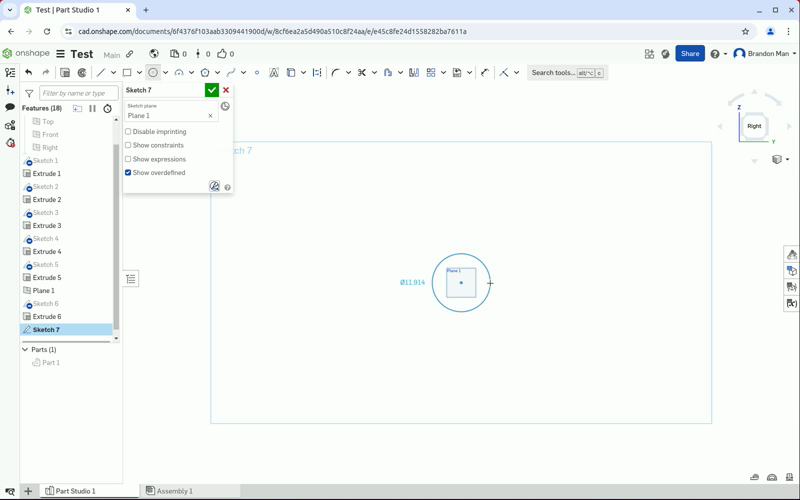
key(esc)
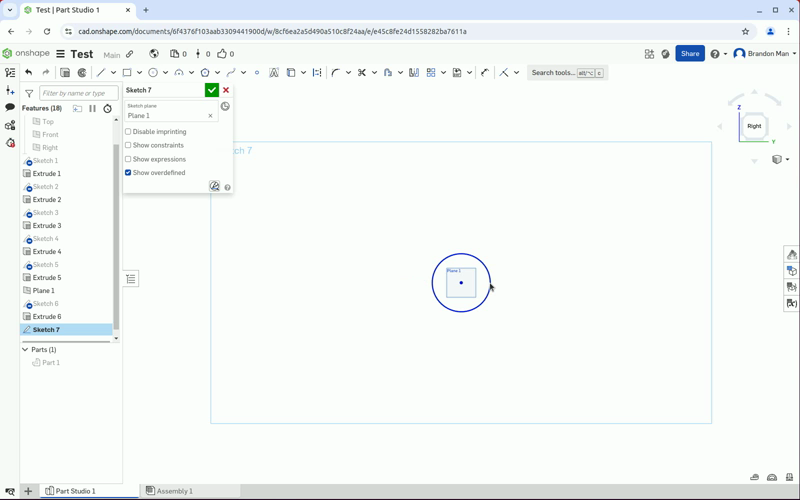
key(c)
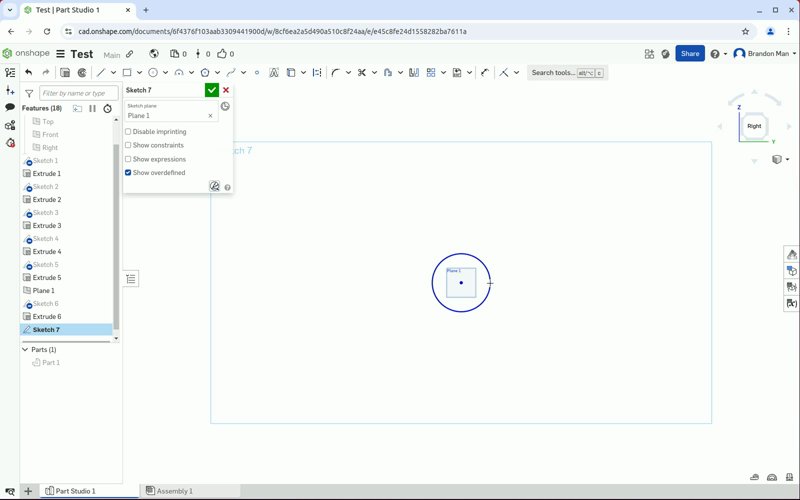
key_down(shift)
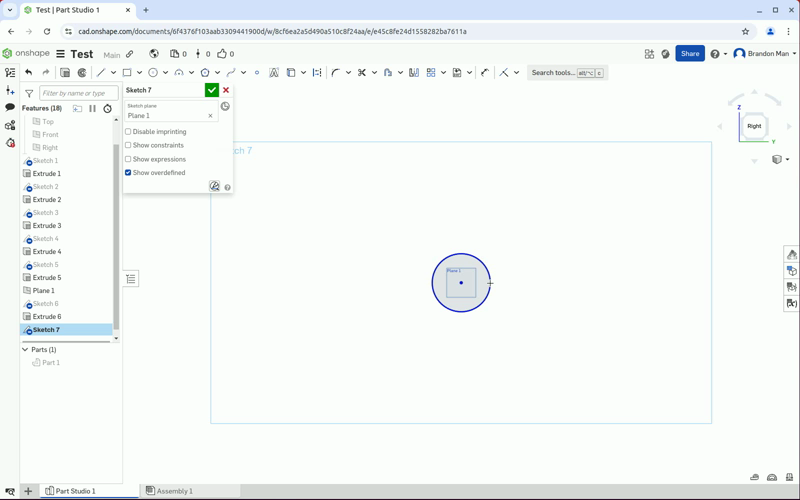
mouse_move(461, 282)
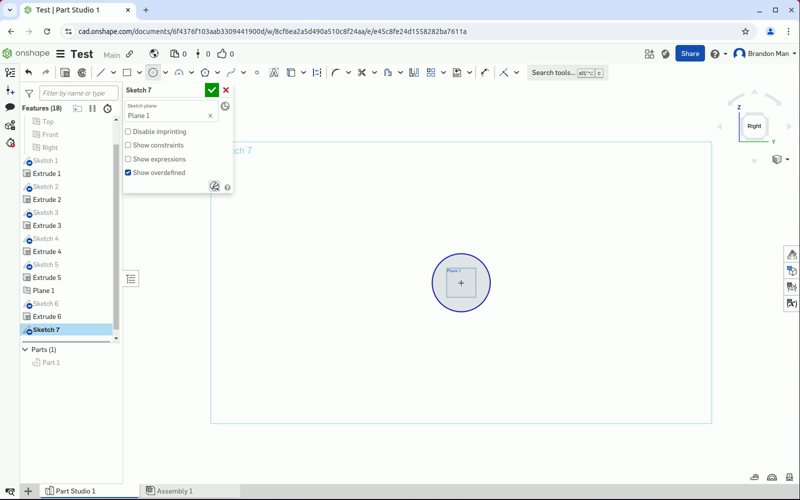
click(461, 282)
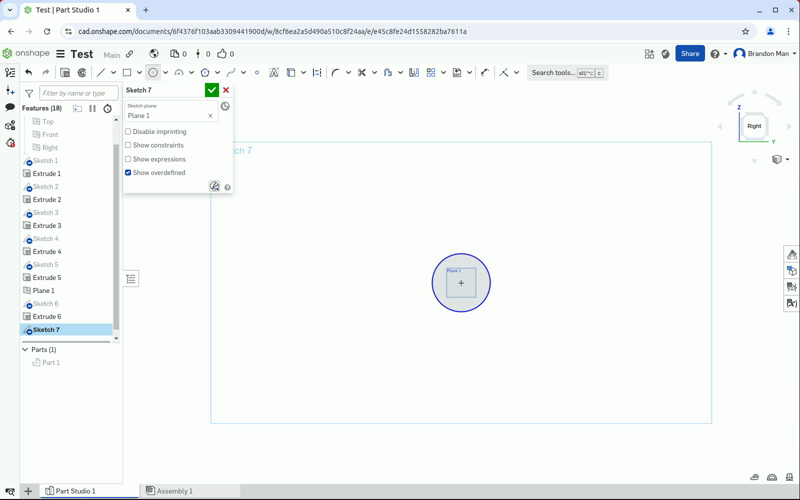
key_up(shift)
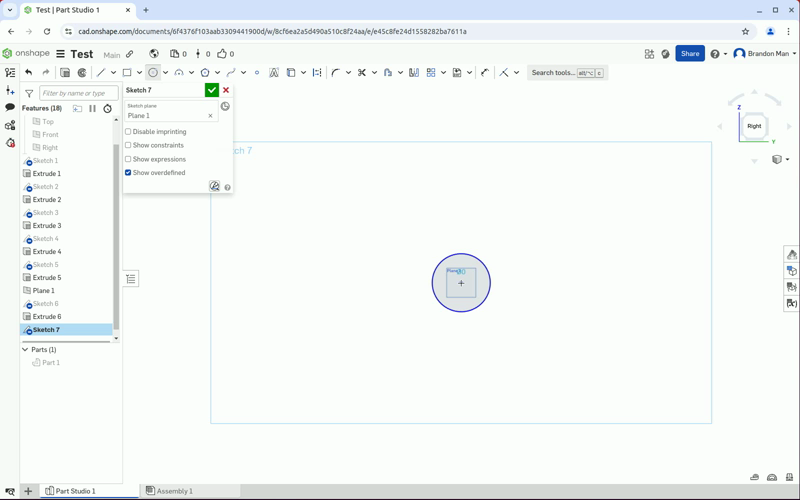
mouse_move(477, 282)
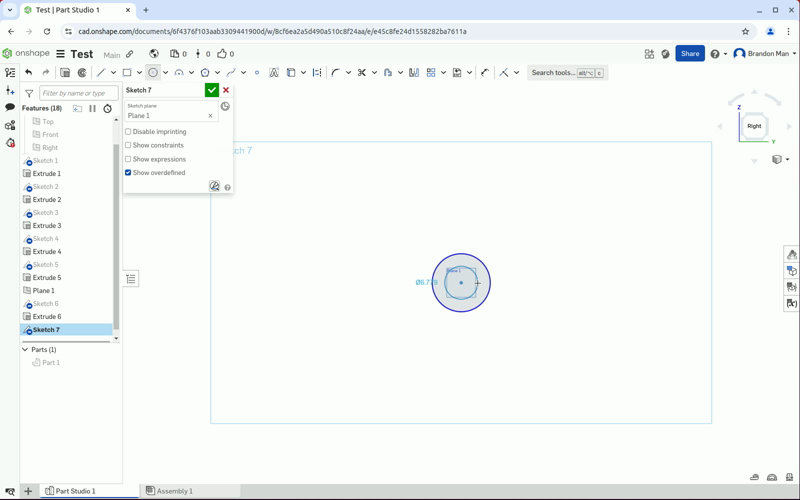
click(477, 282)
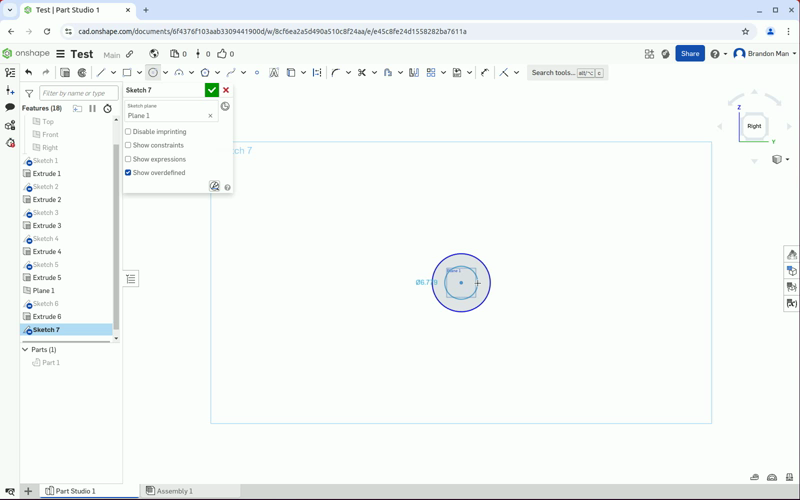
key(esc)
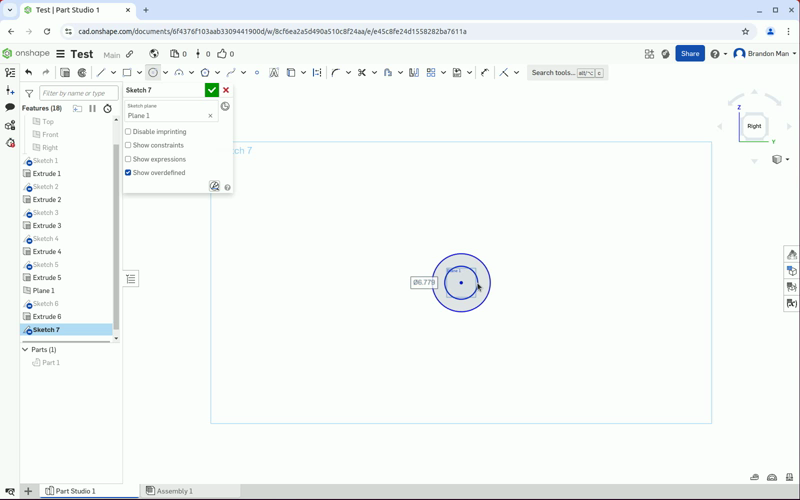
mouse_move(479, 282)
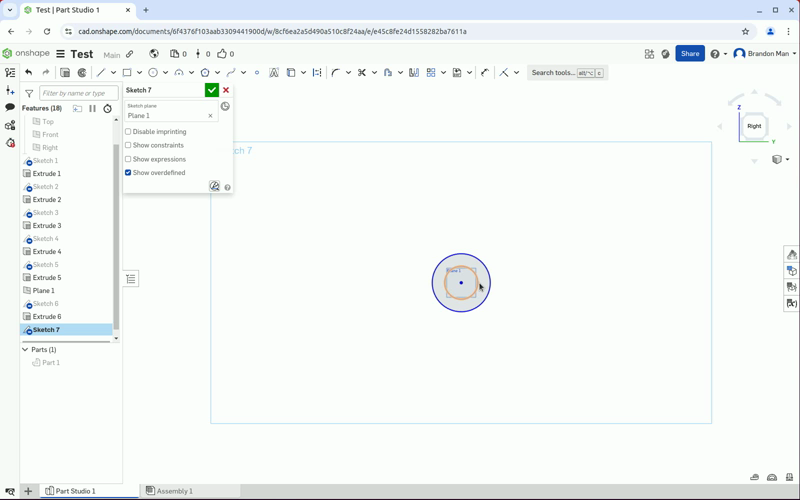
scroll(6)
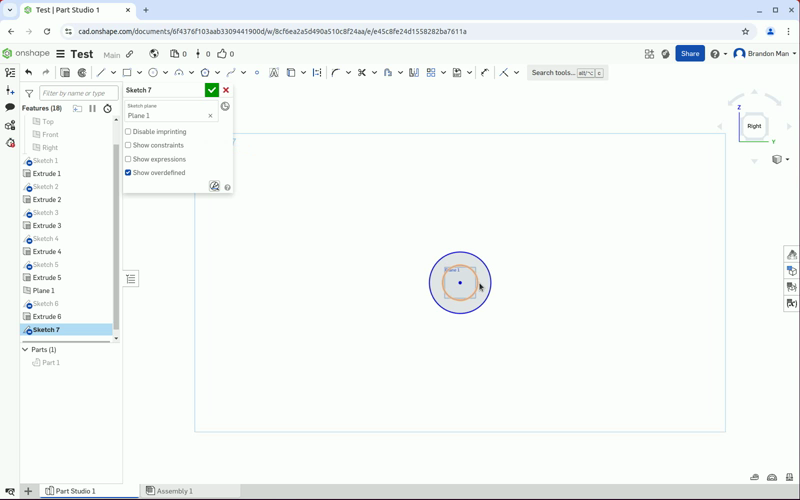
scroll(6)
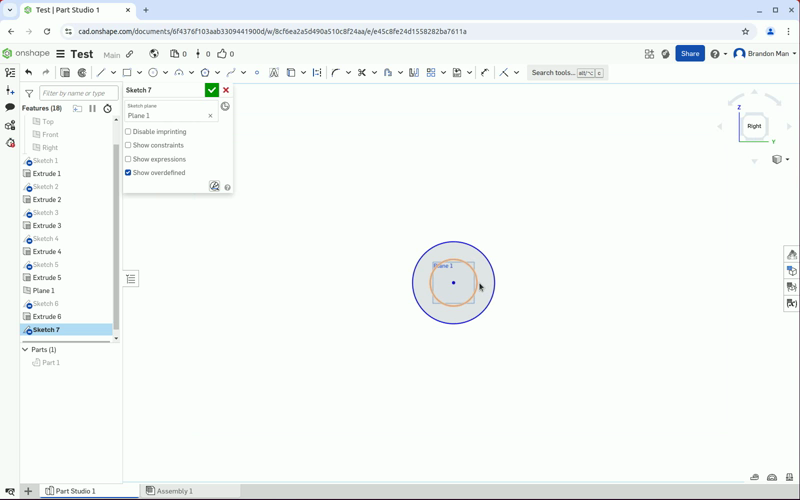
scroll(6)
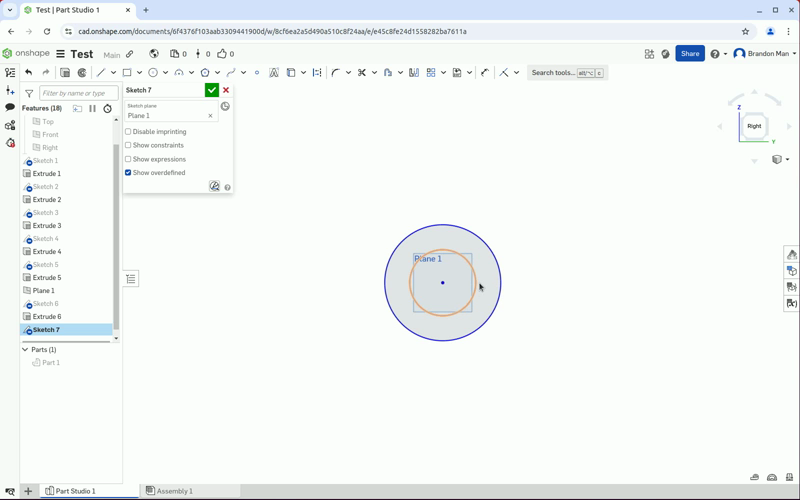
scroll(6)
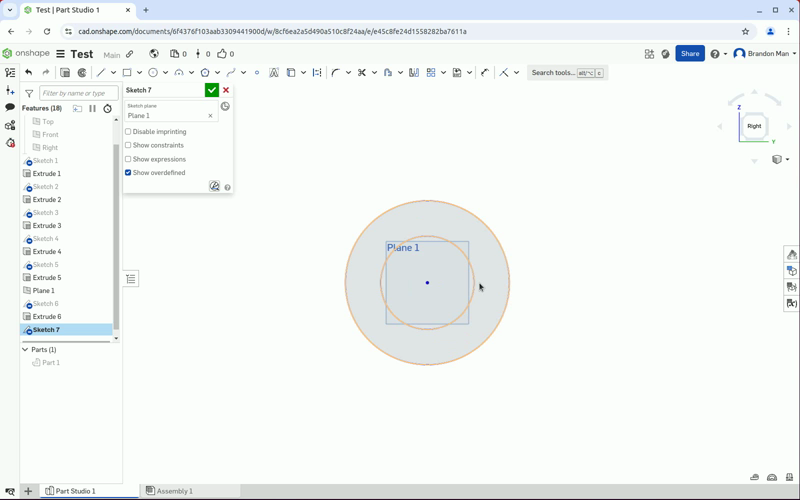
scroll(6)
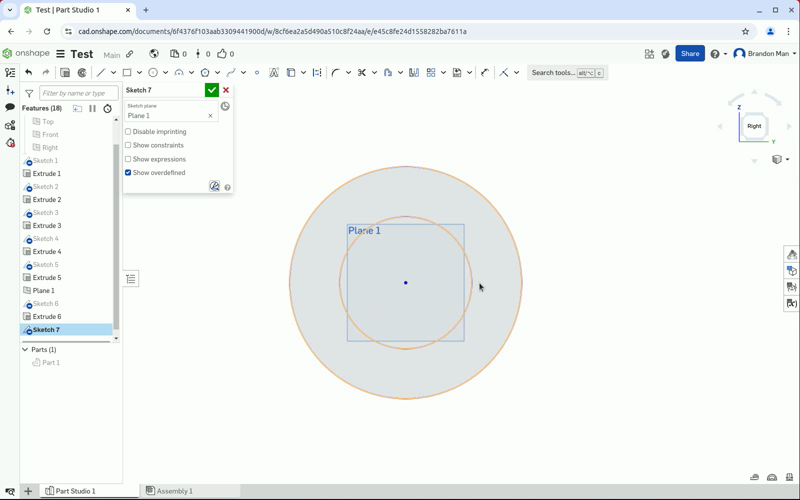
scroll(6)
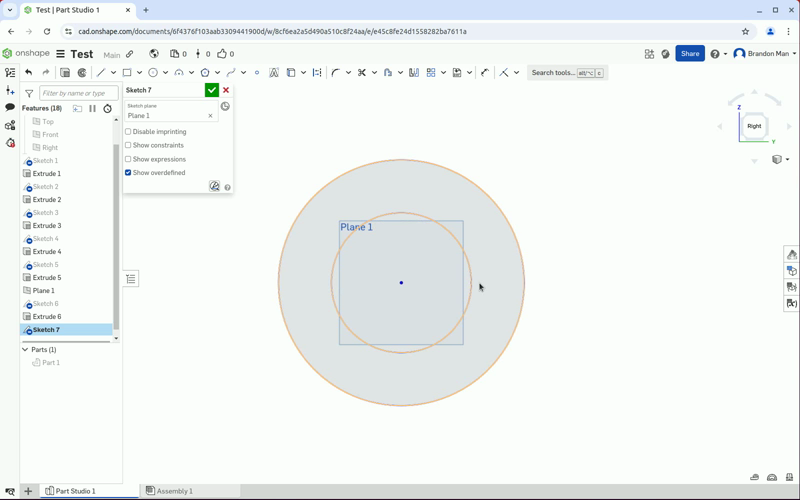
scroll(6)
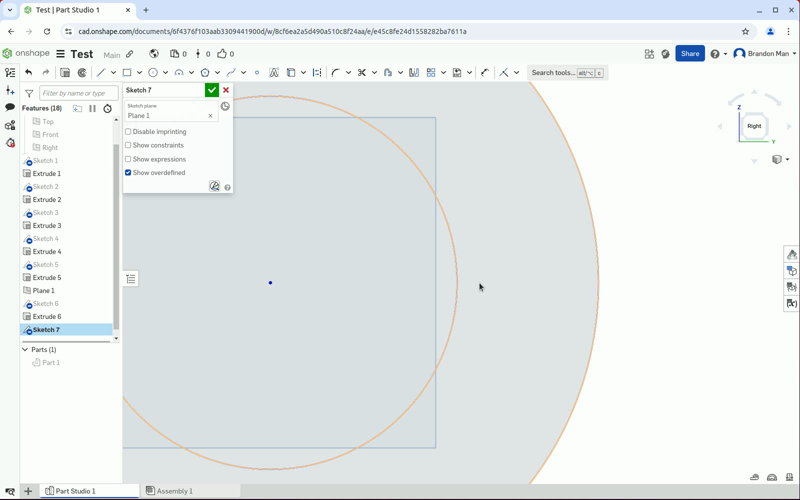
click(479, 282)
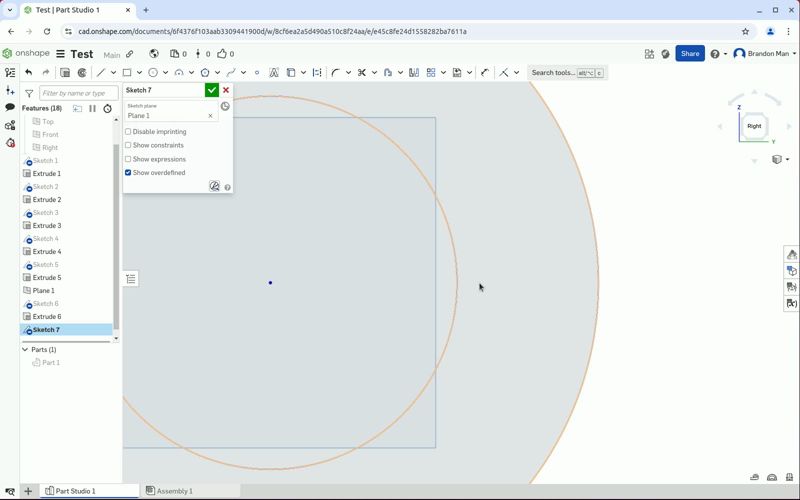
scroll(-6)
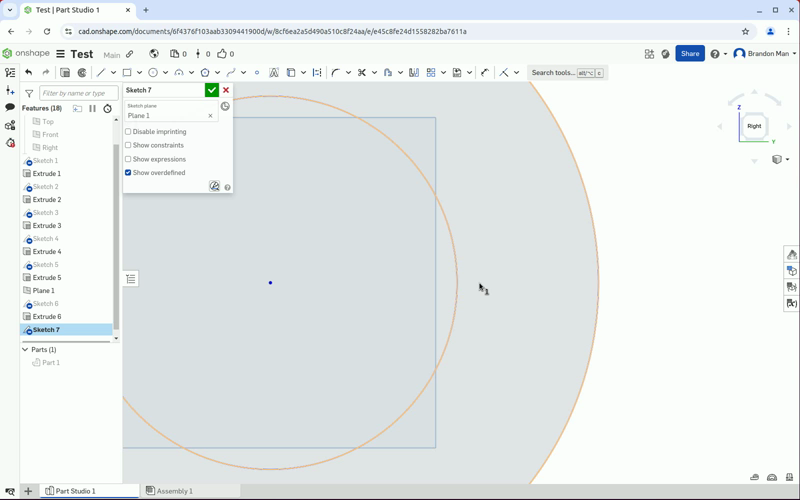
scroll(-6)
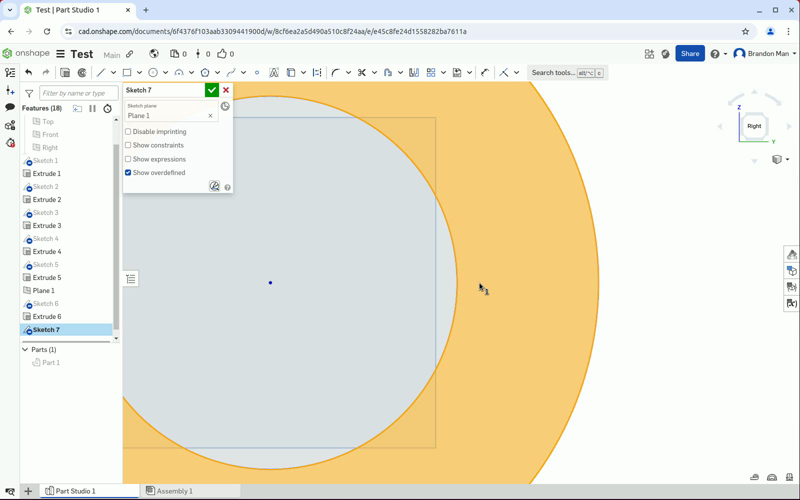
scroll(-6)
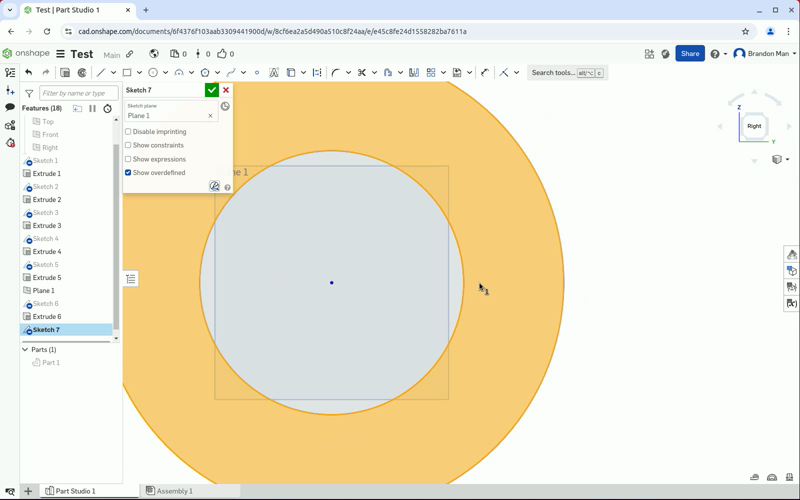
scroll(-6)
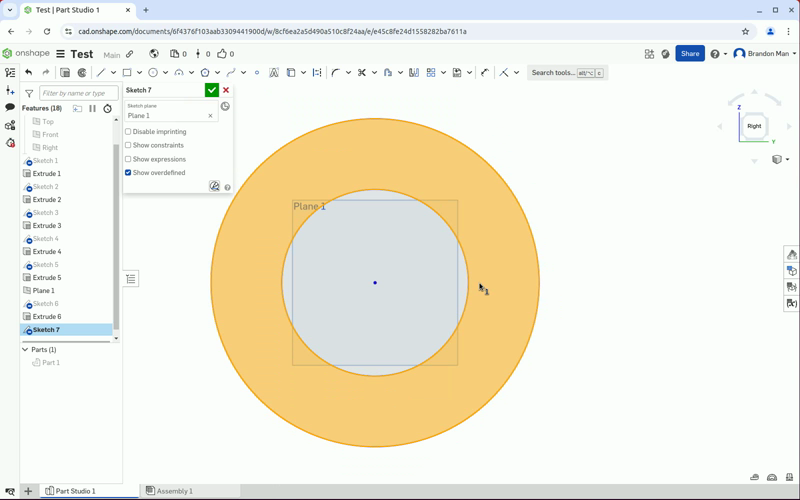
scroll(-6)
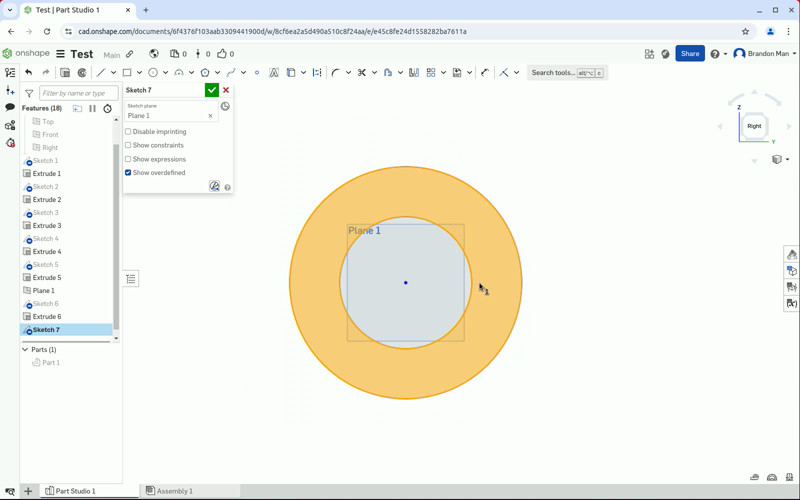
scroll(-6)
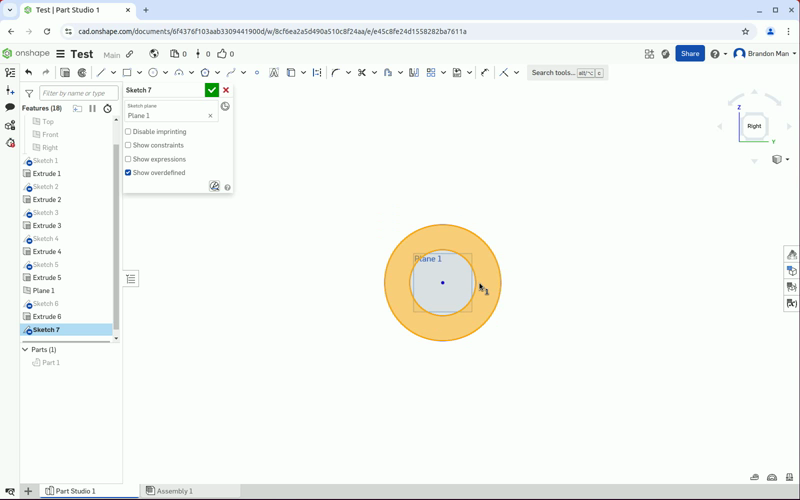
scroll(-6)
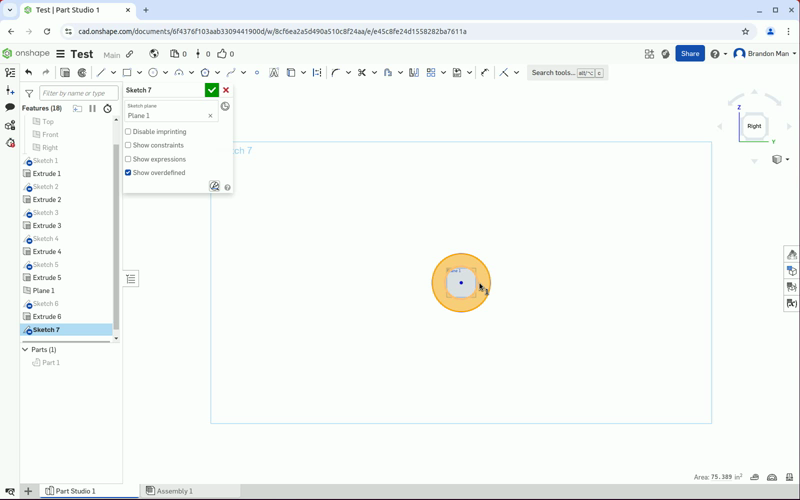
mouse_move(73, 352)
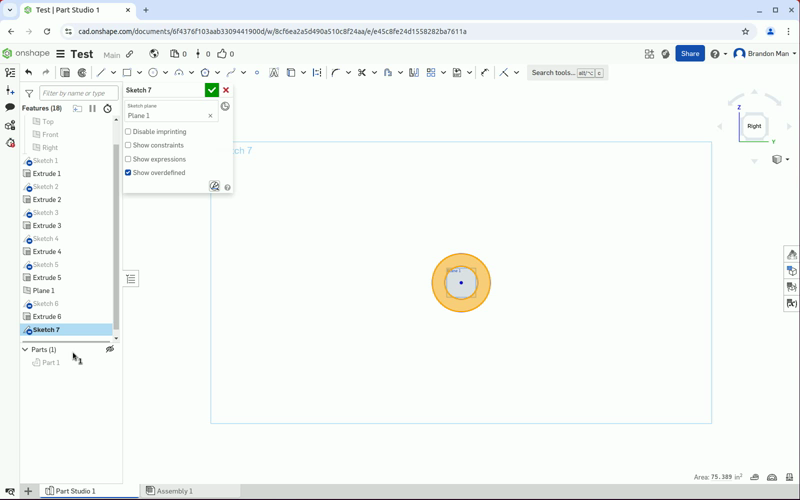
key(shift+y)
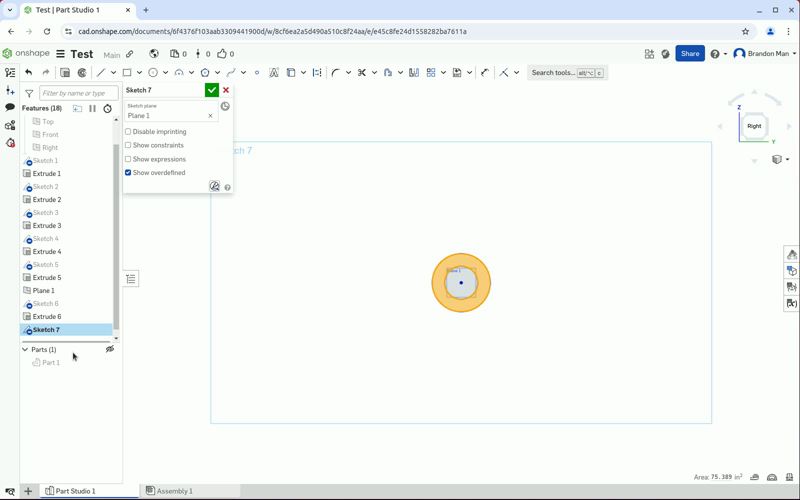
key(shift+e)
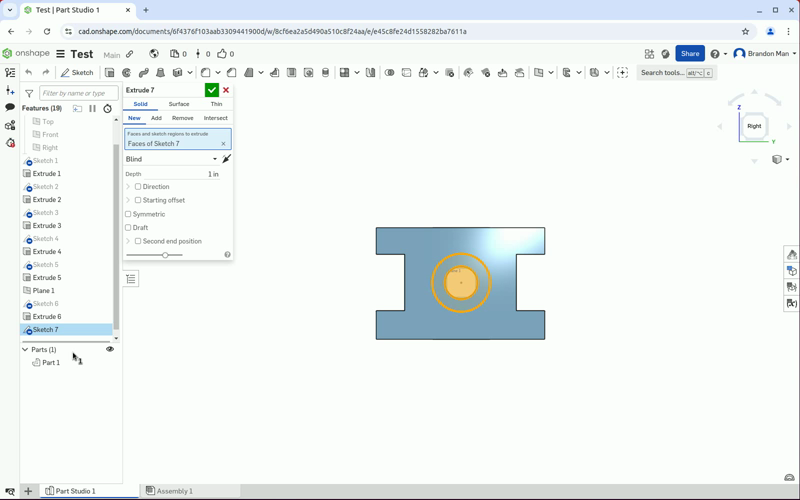
mouse_move(143, 106)
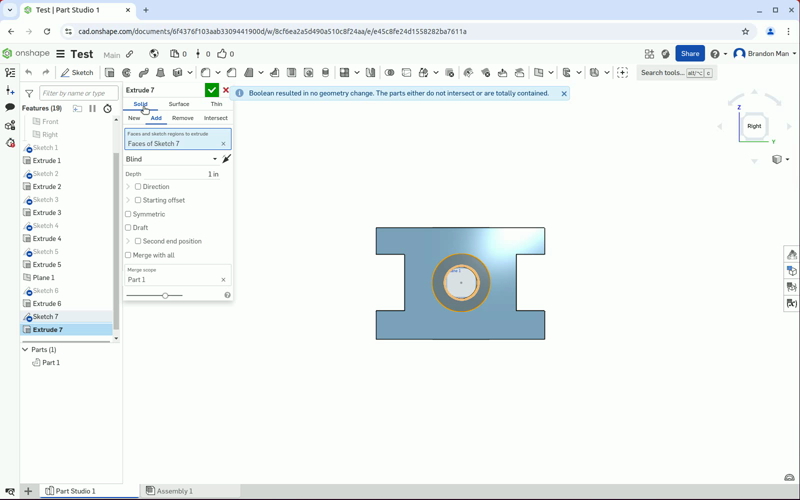
click(143, 106)
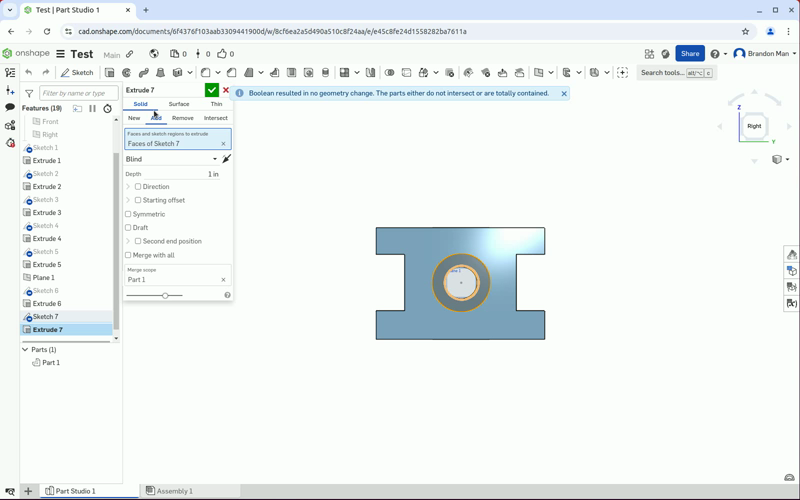
mouse_move(186, 120)
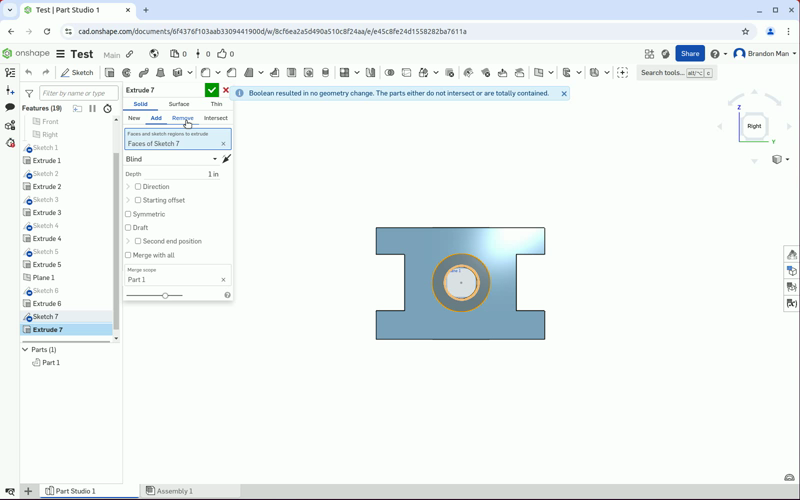
click(186, 120)
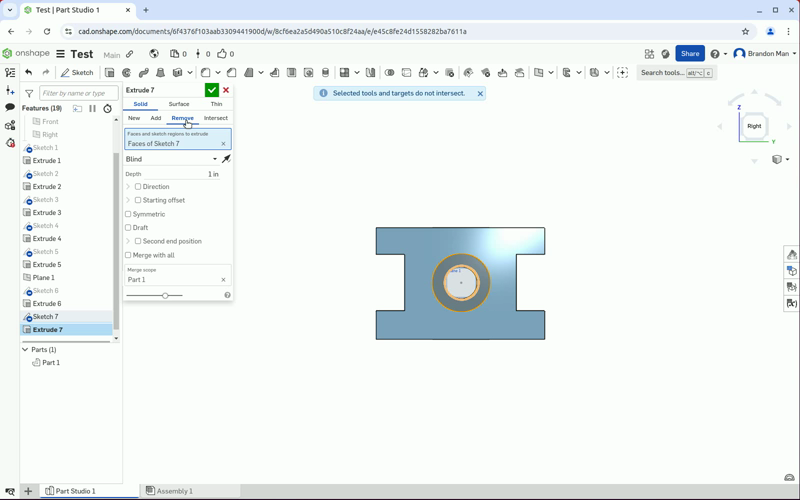
key(tab, 4)
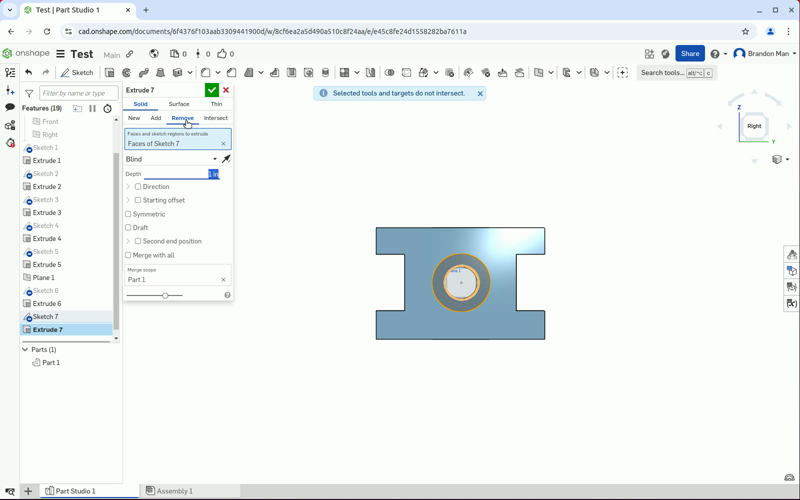
text(11.554)
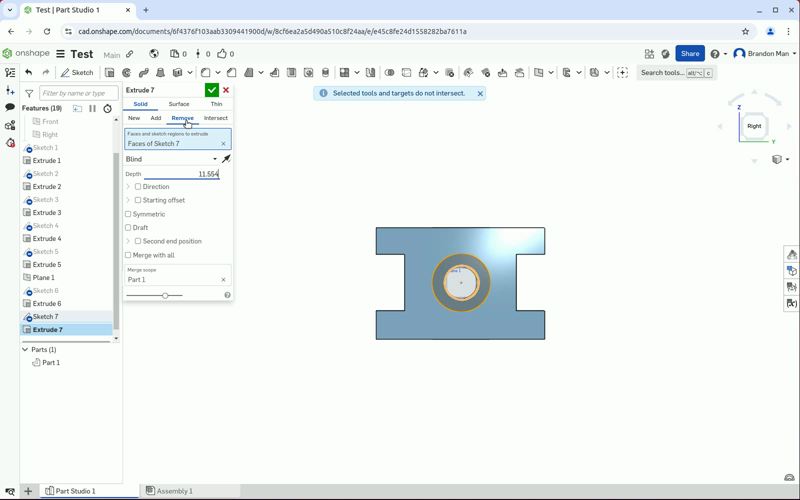
key(tab, 6)
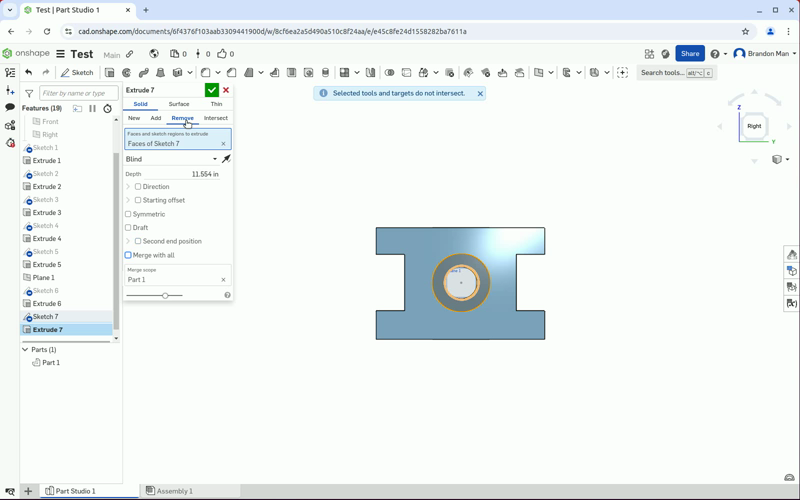
key(space)
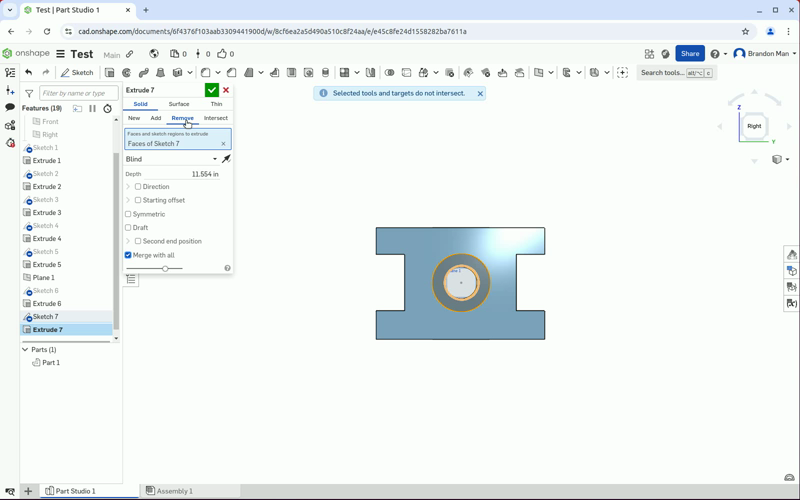
key(enter)
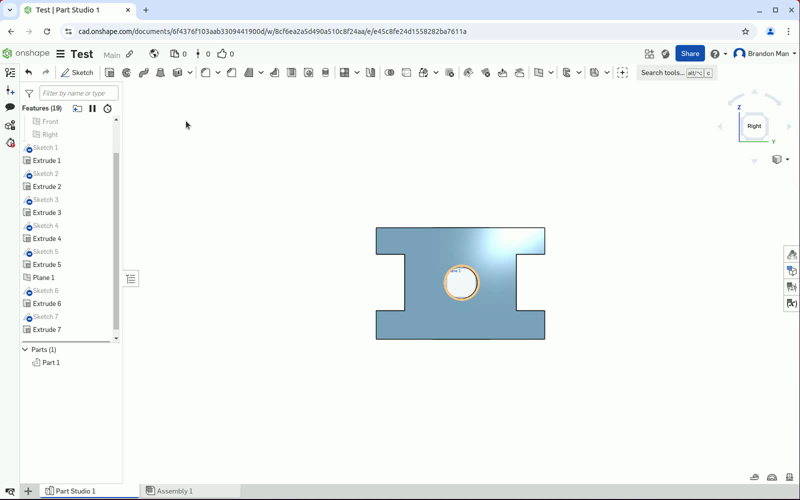
key(shift+h)
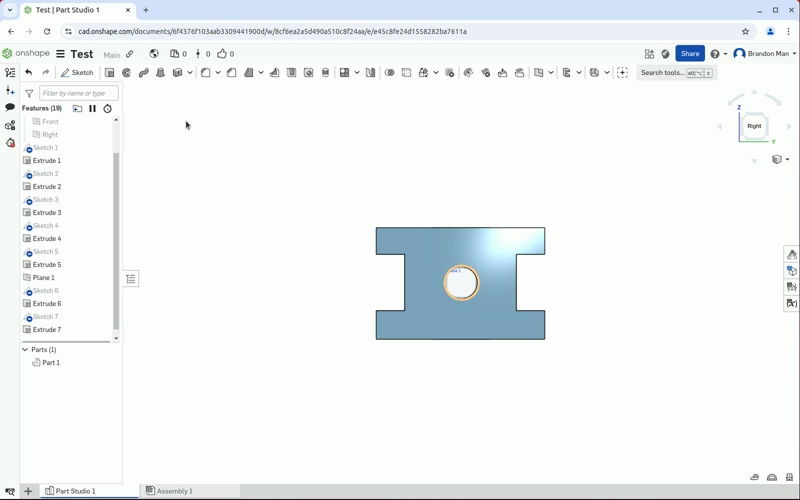
key(shift+h)
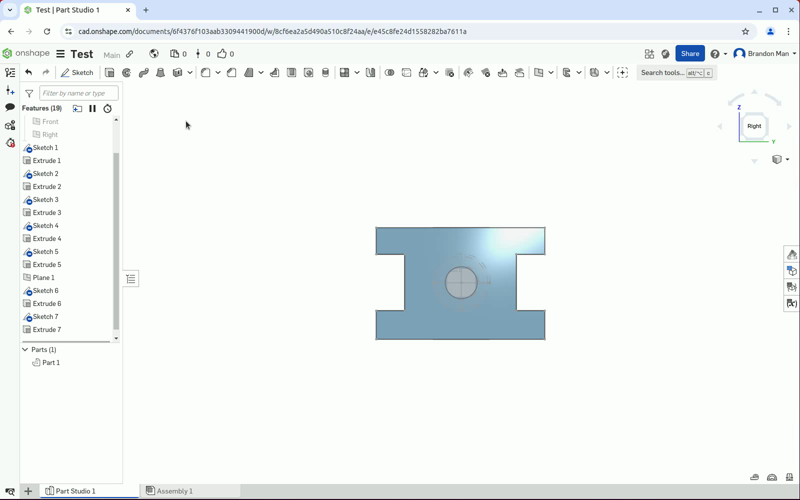
key(shift+7)
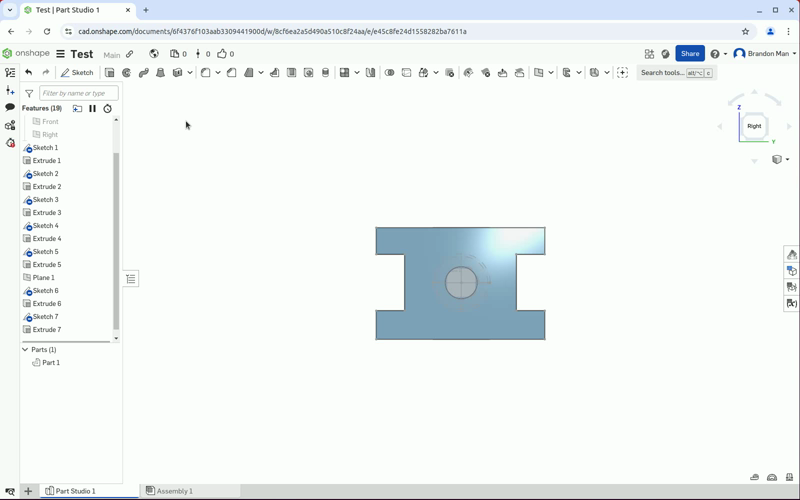
key(right, 2)
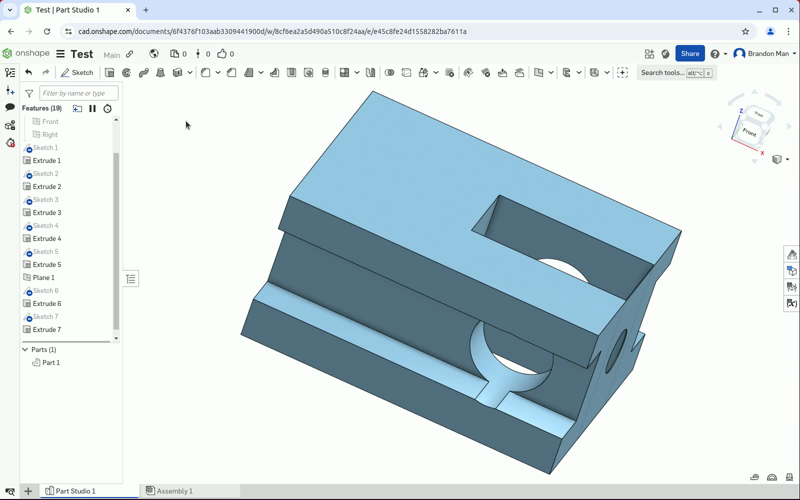
key(down, 2)
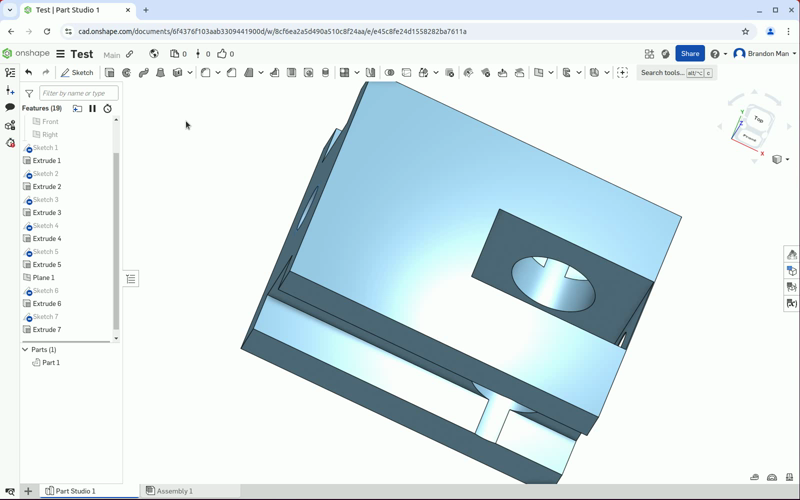
key(up, 2)
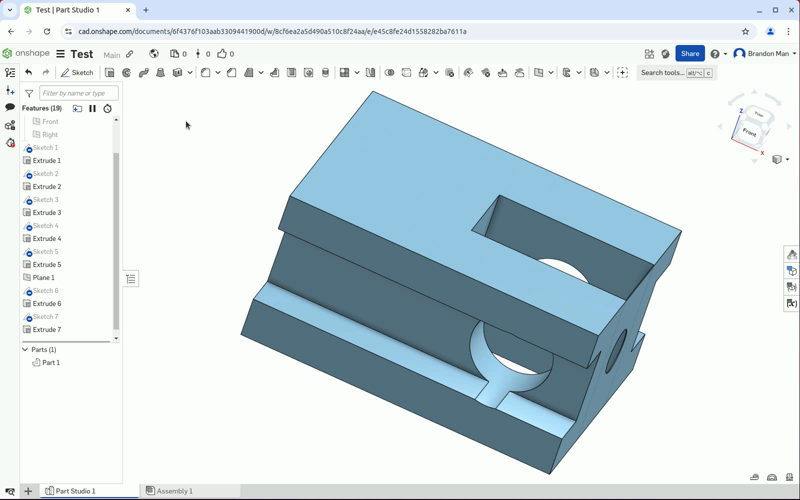
key(left, 2)
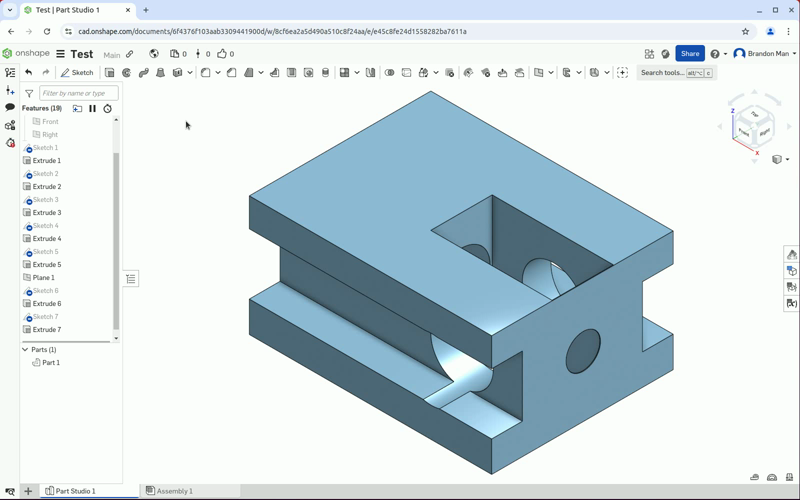
mouse_move(69, 150)
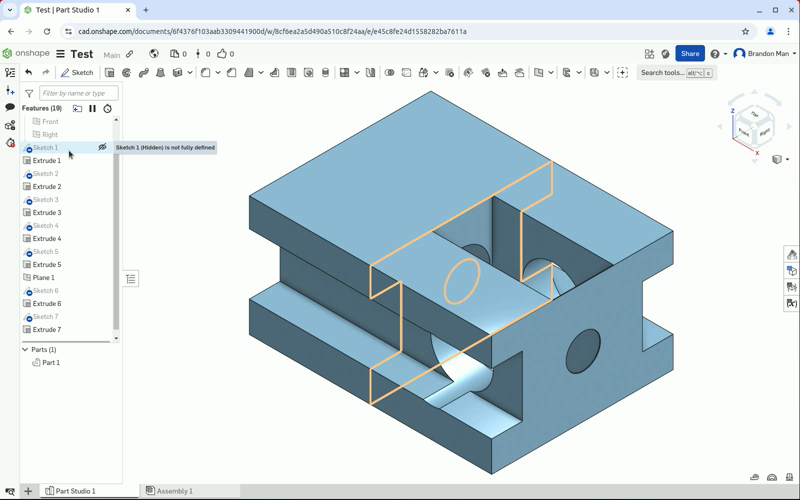
click(69, 150)